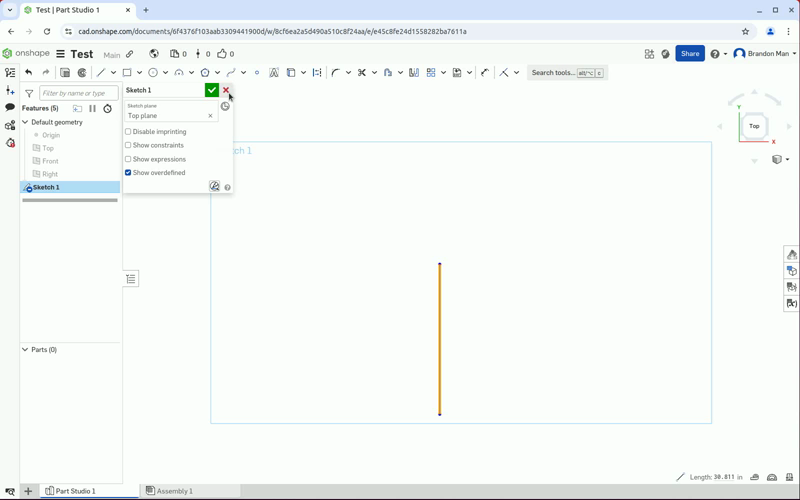
key(shift+h)
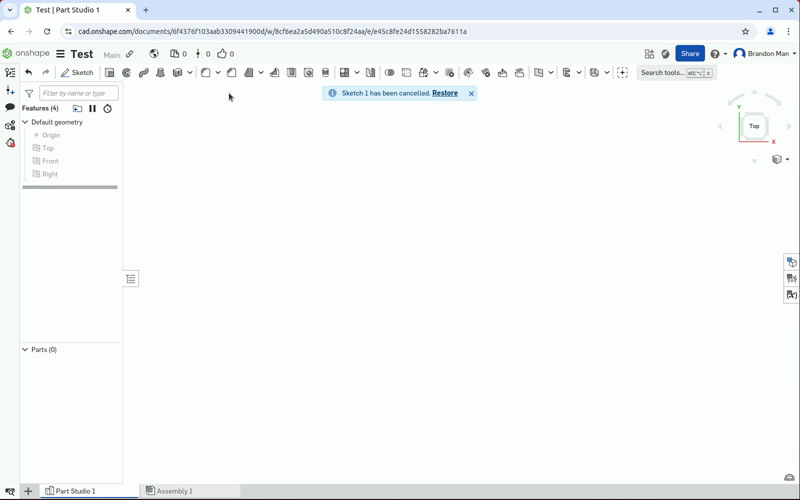
mouse_move(73, 352)
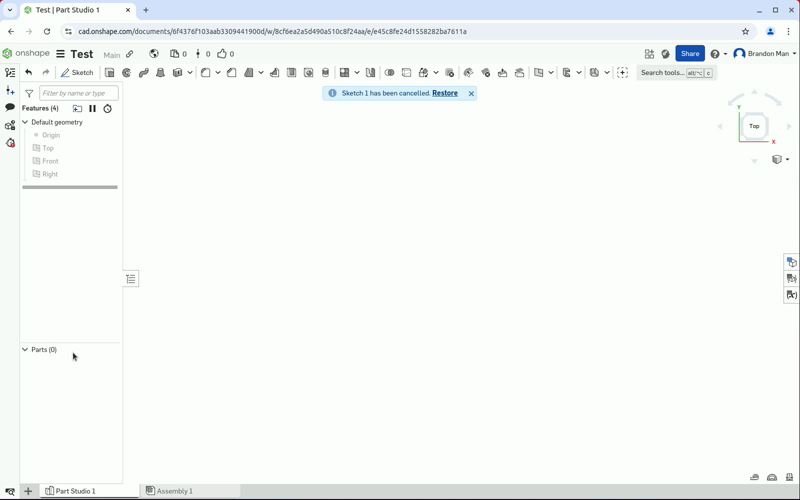
key(y)
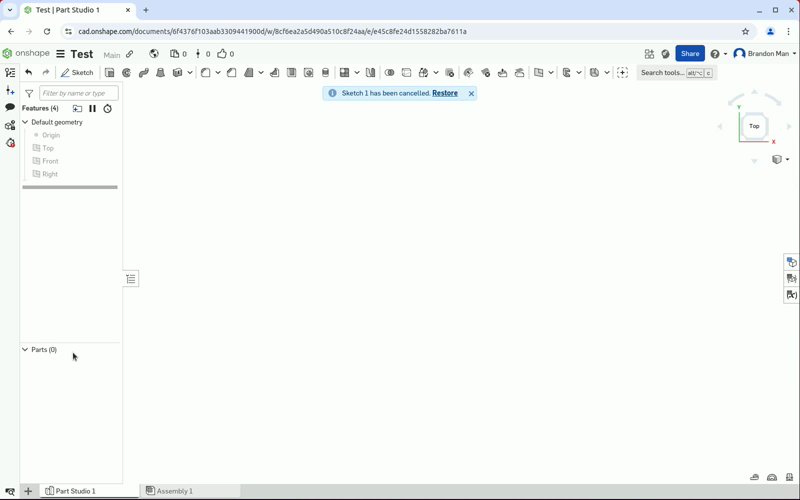
key(shift+p)
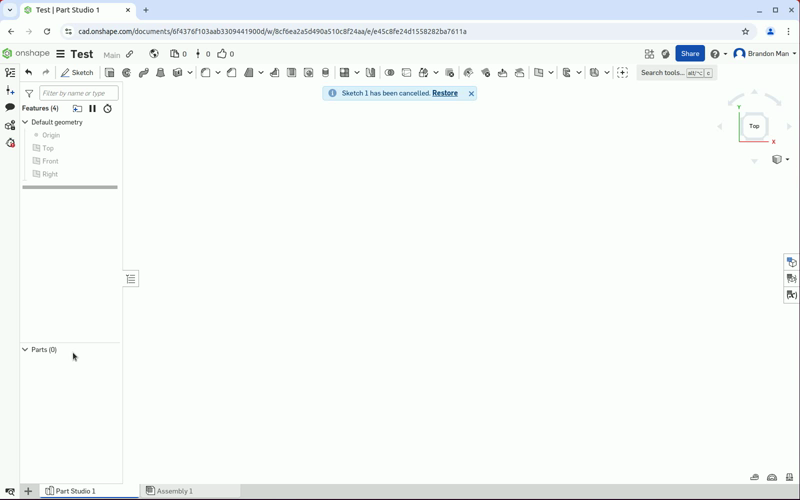
key(space)
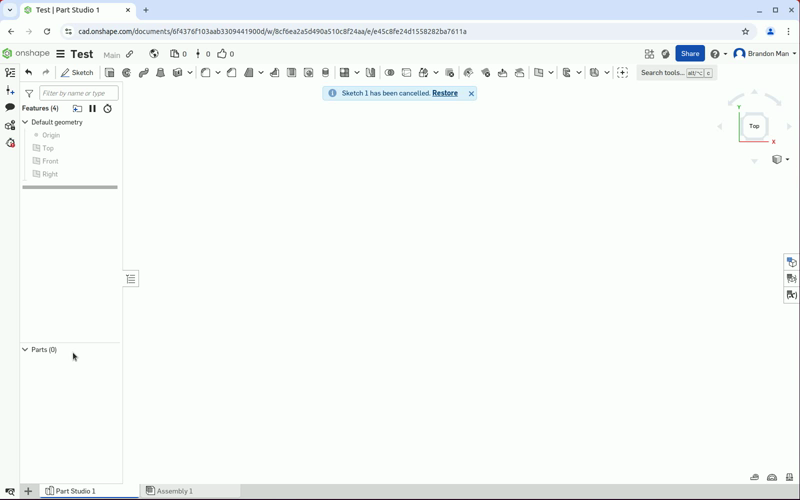
key_down(shift)
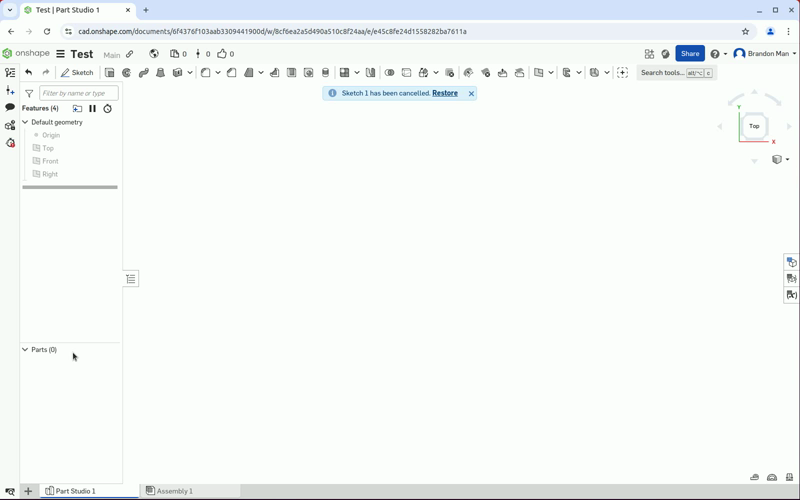
key(up)
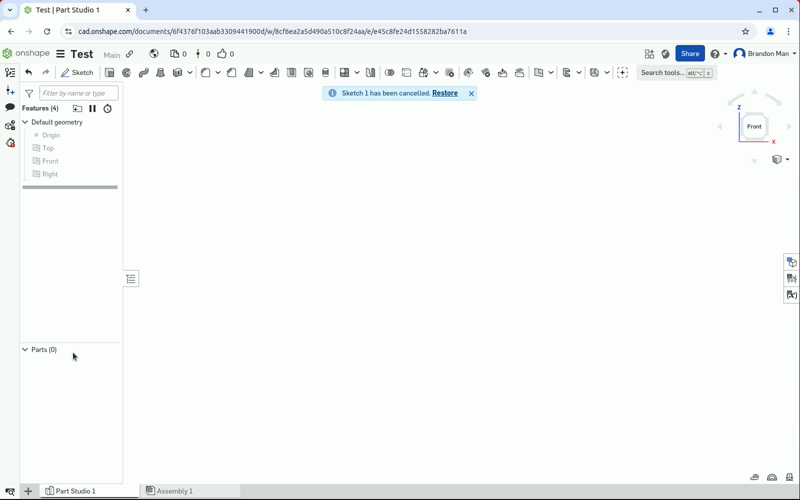
key_up(shift)
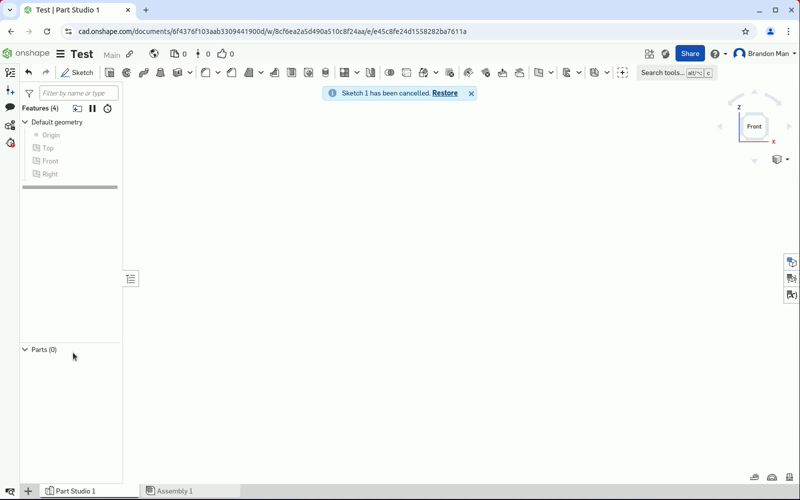
mouse_move(73, 352)
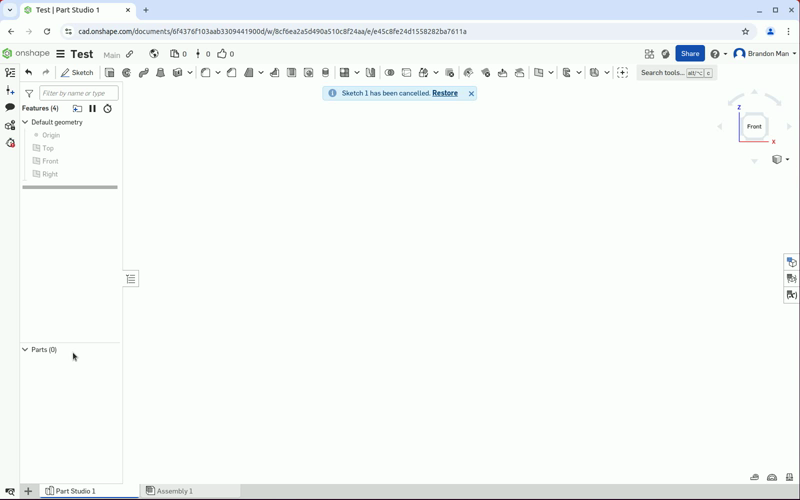
key(shift+y)
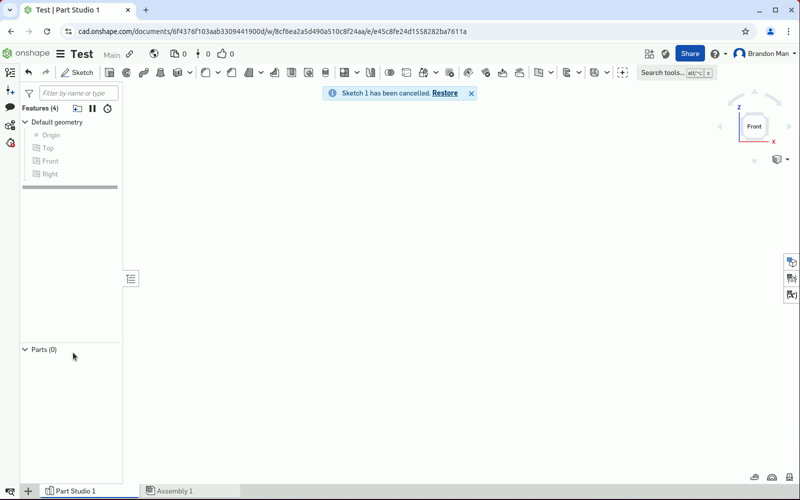
key(shift+s)
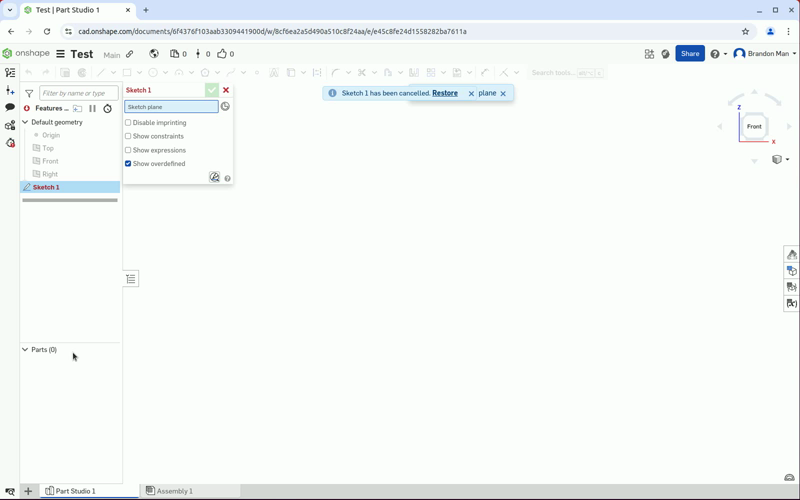
mouse_move(73, 163)
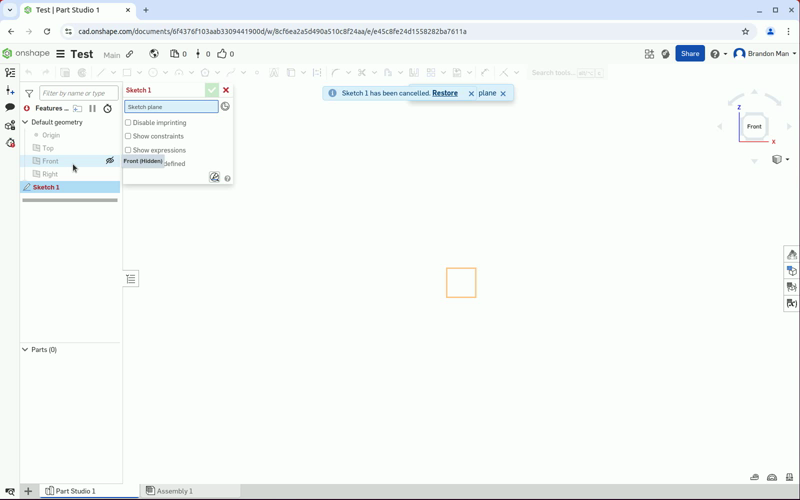
click(73, 163)
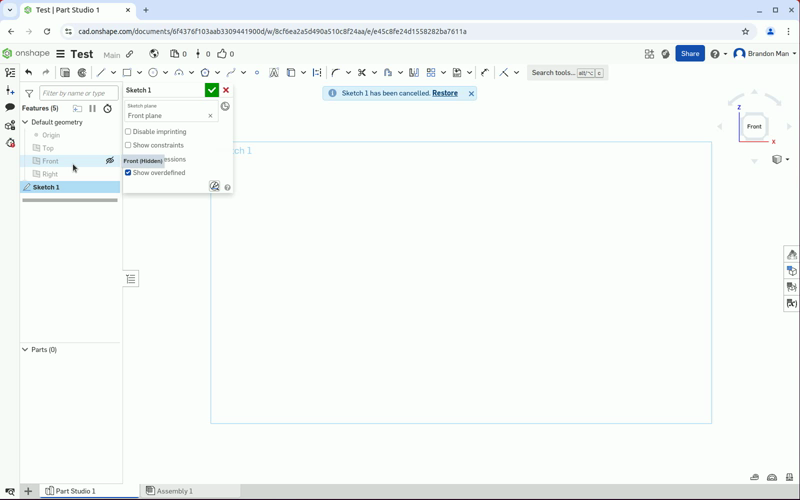
mouse_move(73, 352)
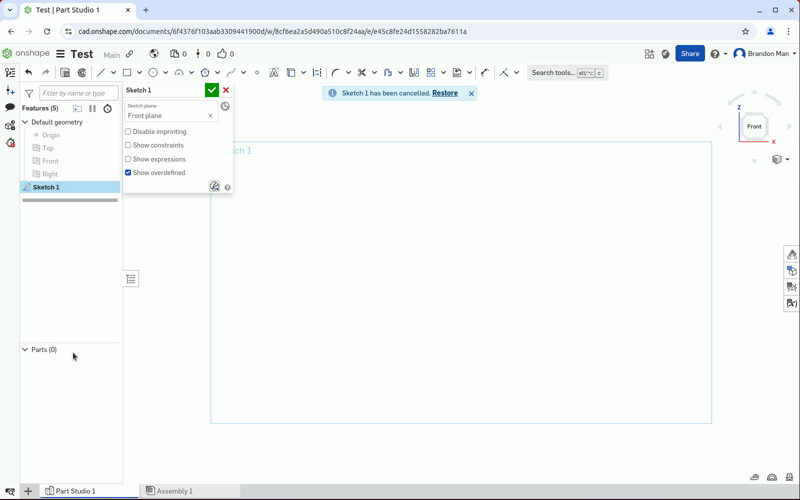
key(y)
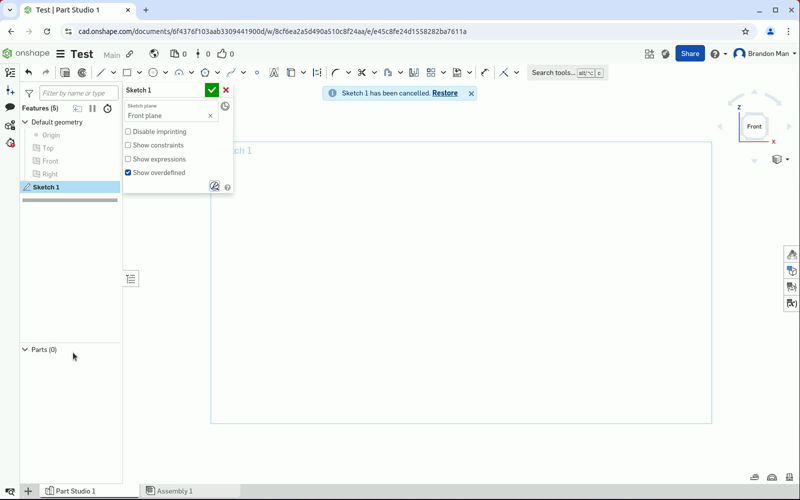
key(a)
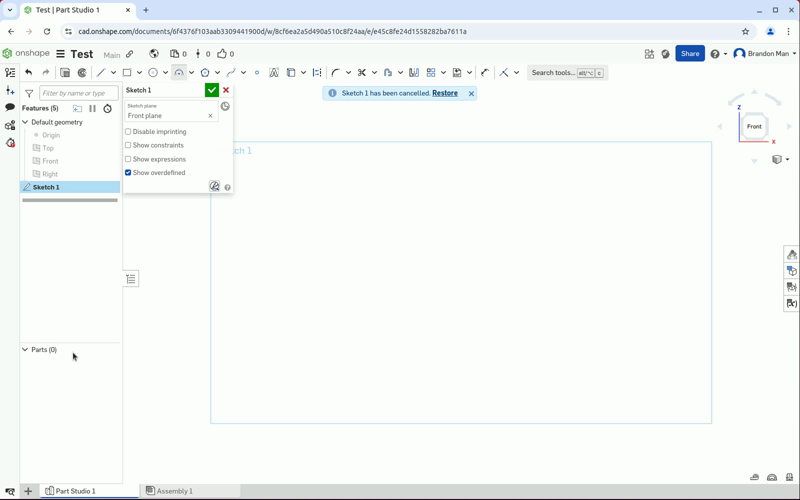
key_down(shift)
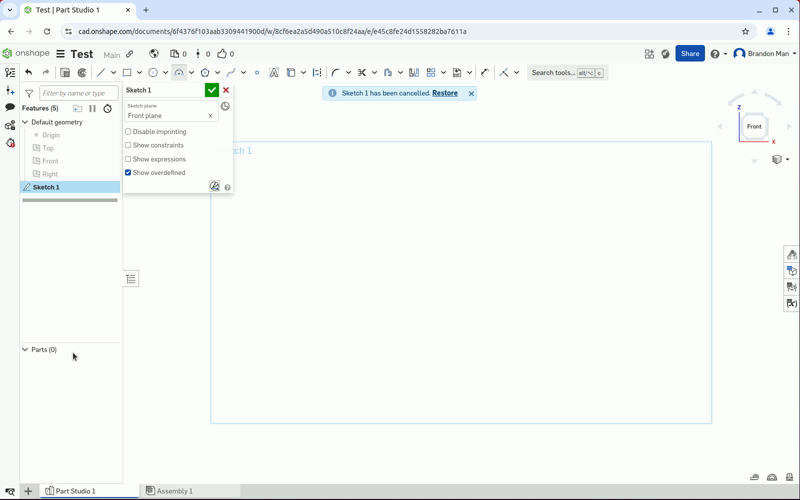
mouse_move(432, 226)
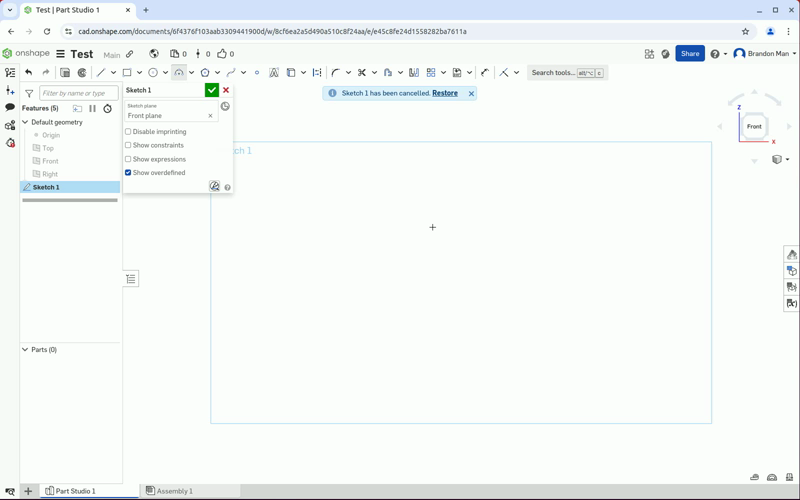
click(432, 226)
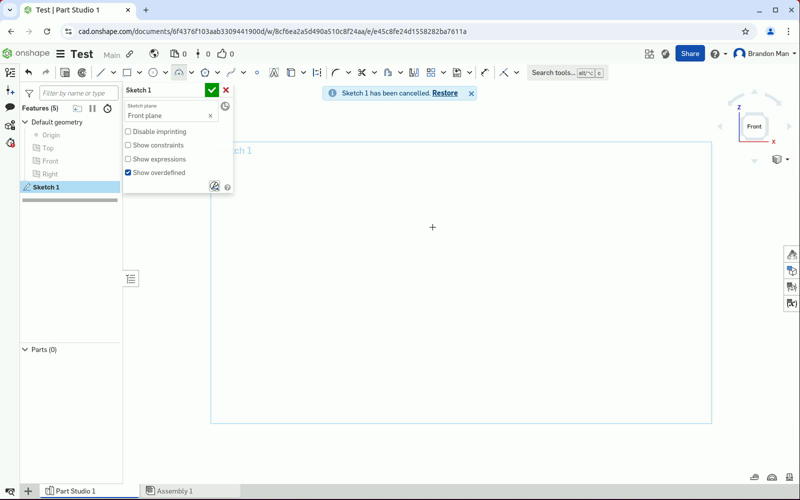
key_up(shift)
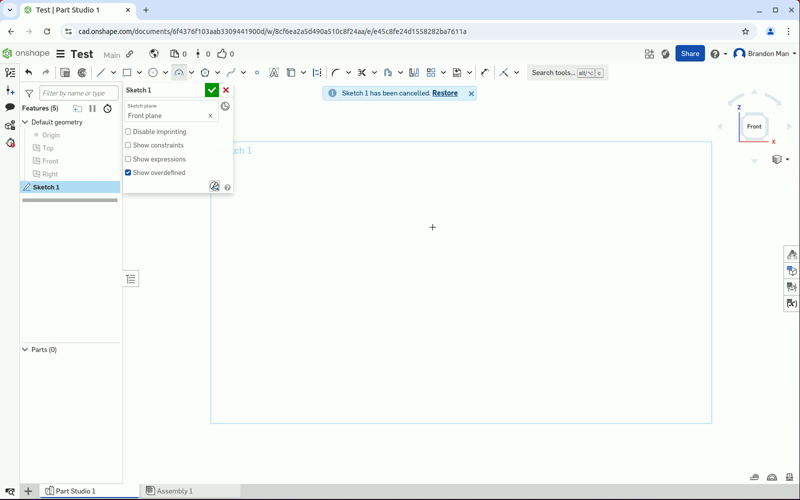
key_down(shift)
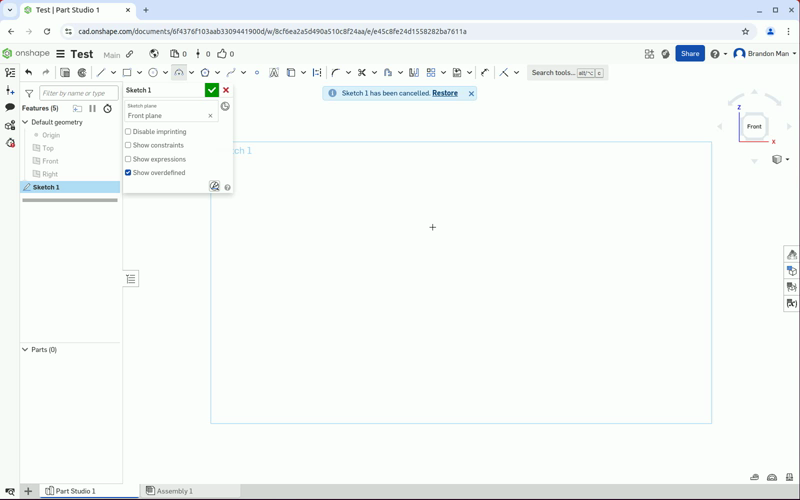
mouse_move(434, 283)
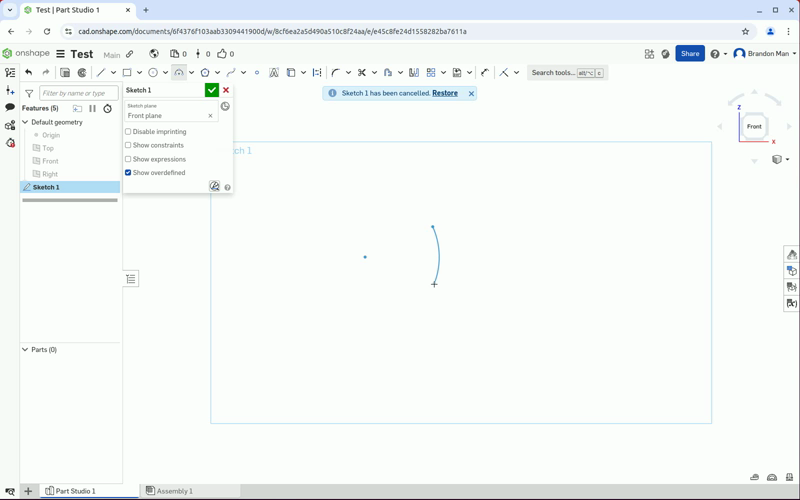
click(434, 283)
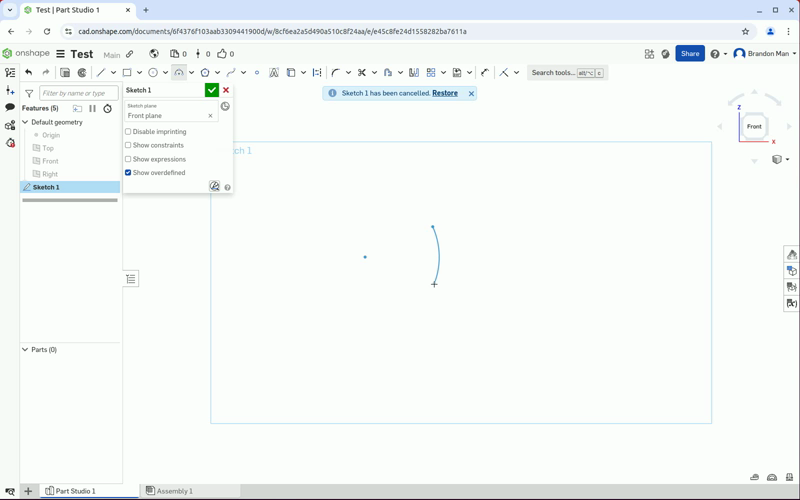
mouse_move(419, 255)
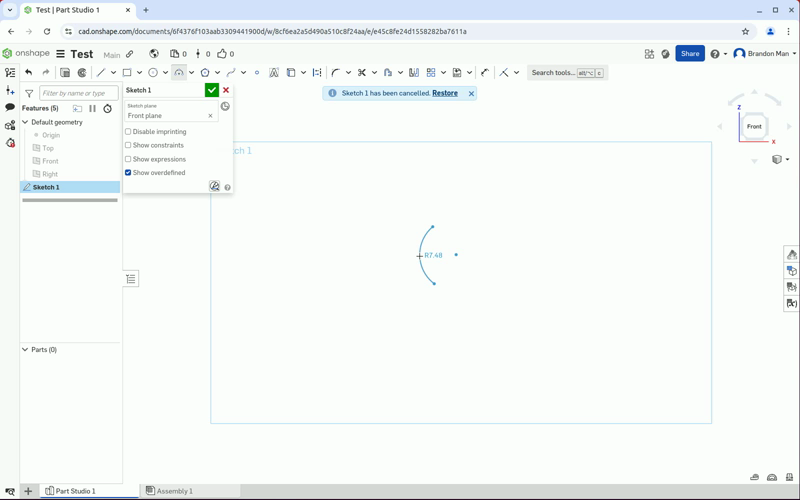
click(419, 255)
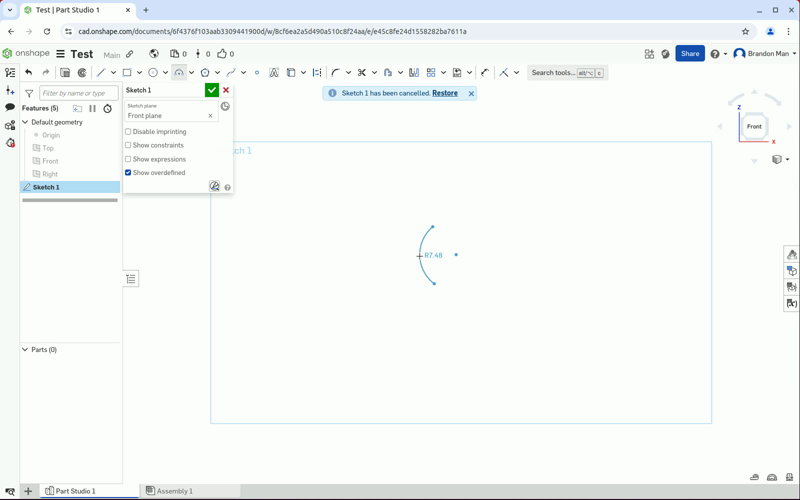
key_up(shift)
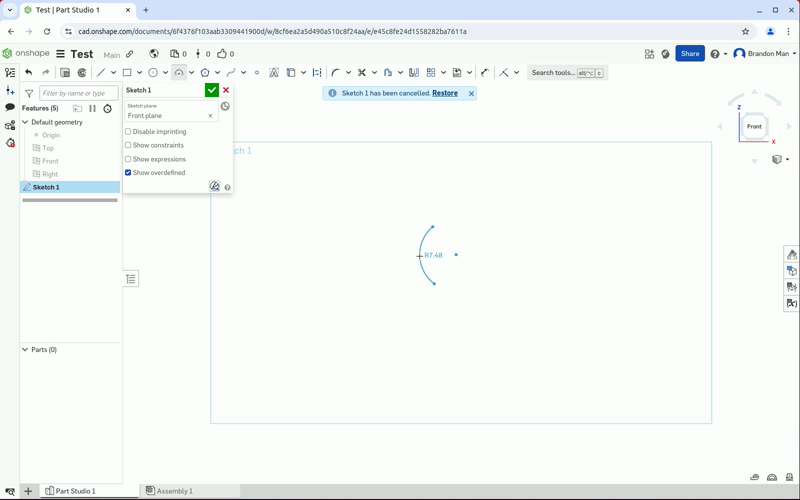
key(esc)
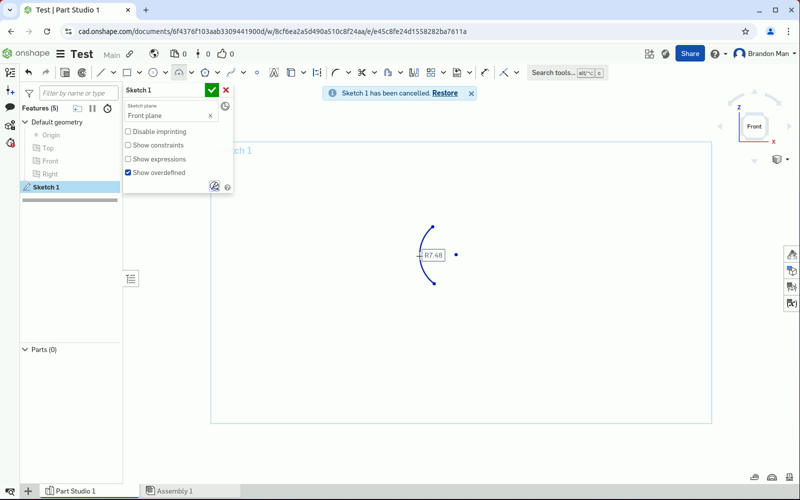
key(l)
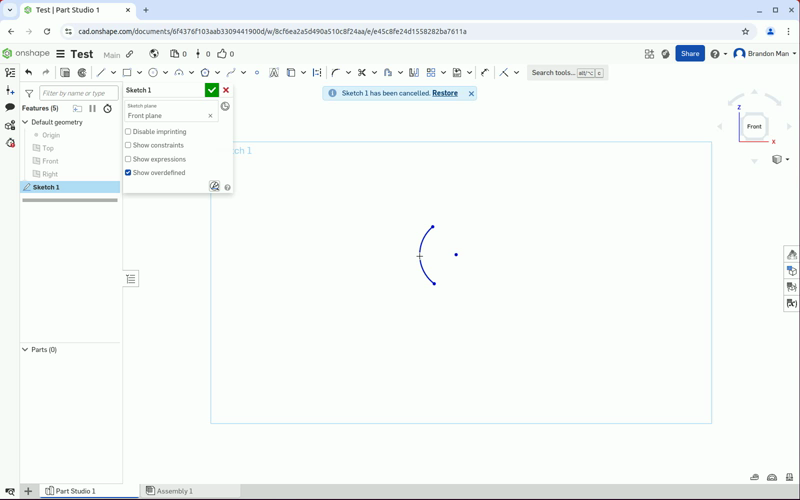
mouse_move(434, 283)
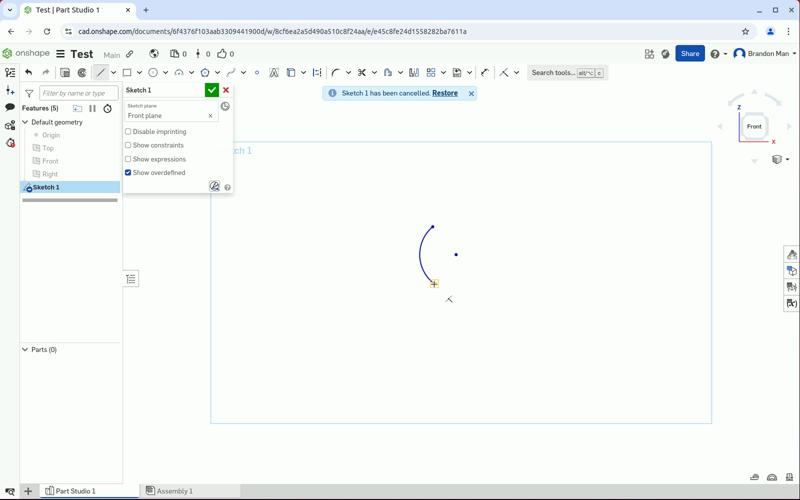
click(434, 283)
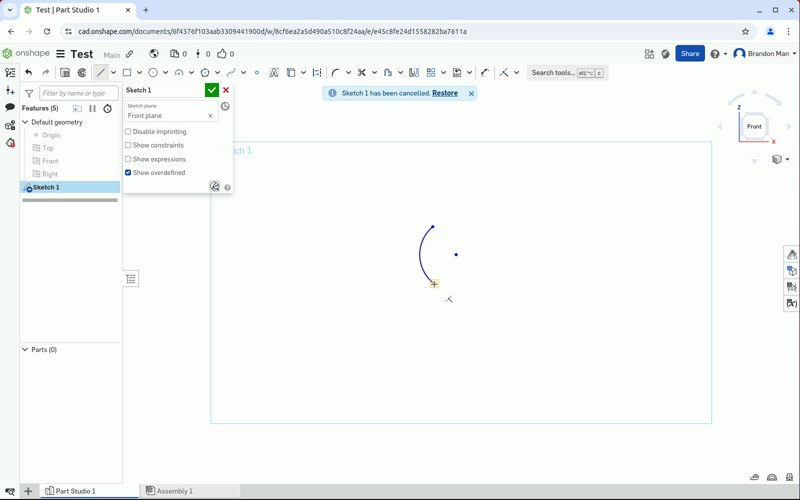
key_down(shift)
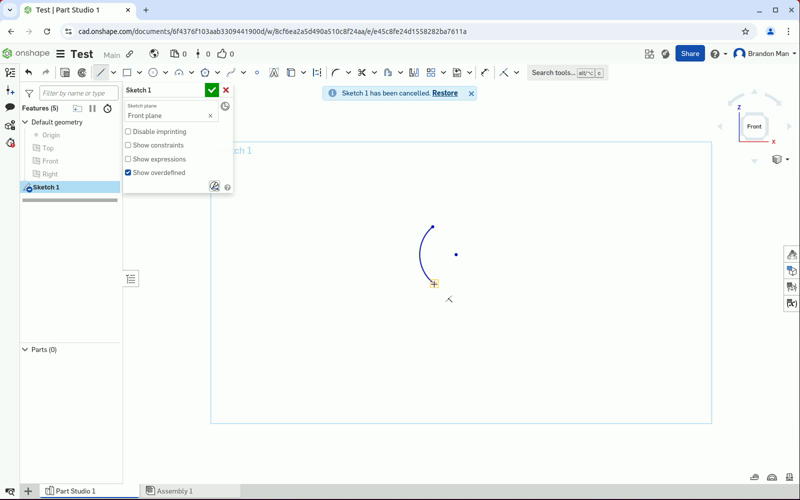
mouse_move(464, 283)
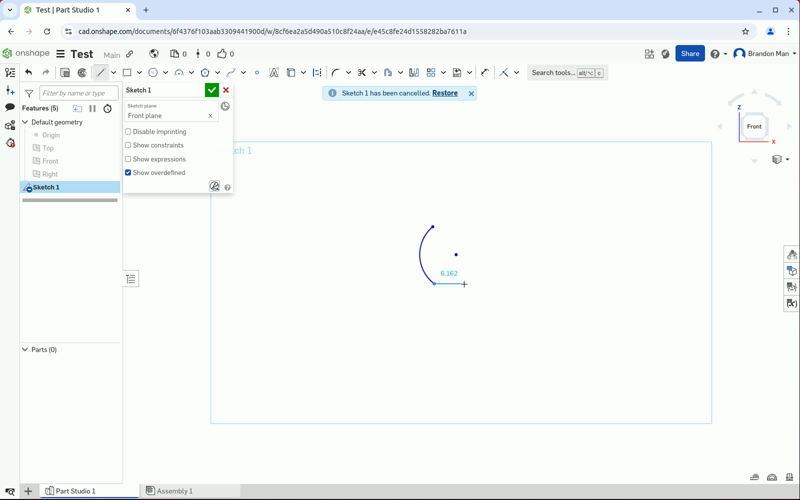
mouse_move(461, 283)
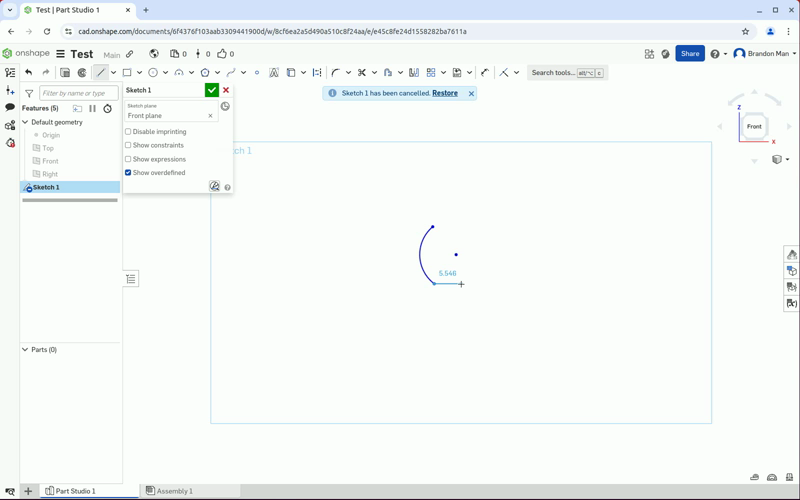
click(461, 283)
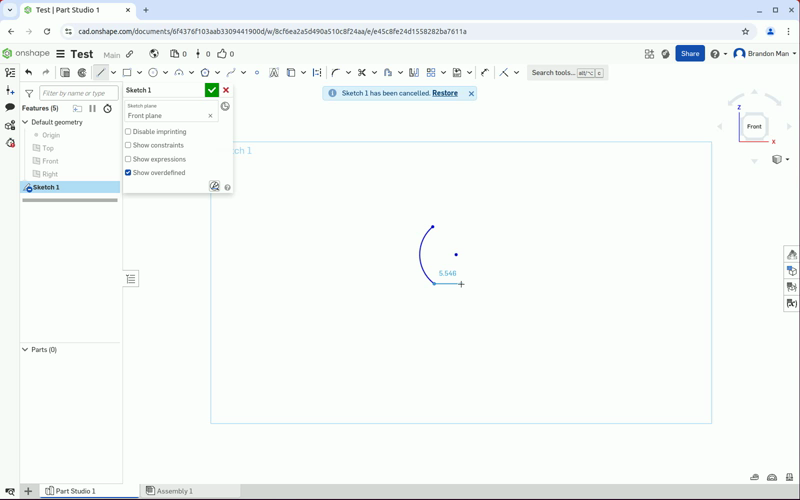
key_up(shift)
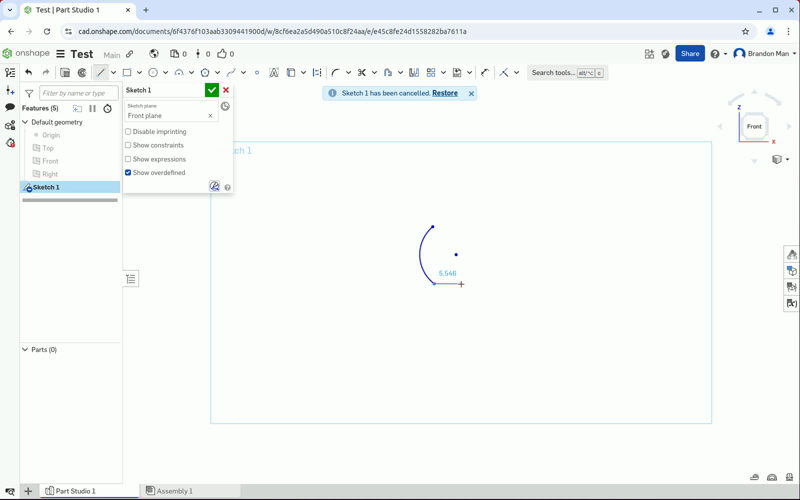
key_down(shift)
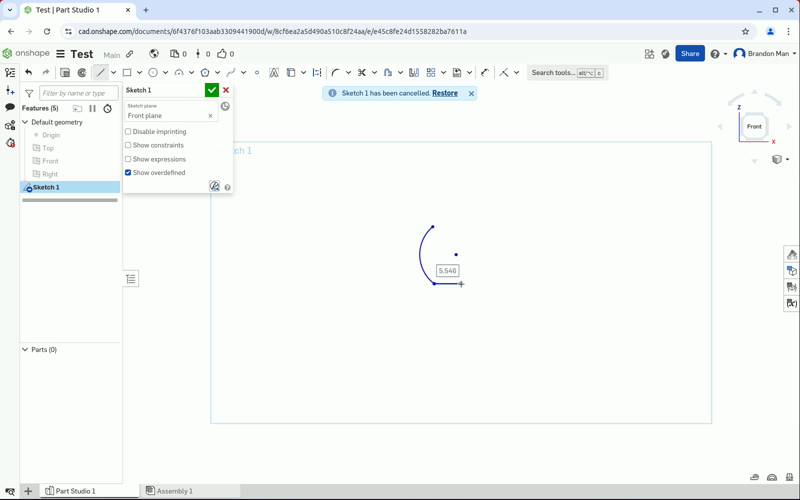
mouse_move(491, 283)
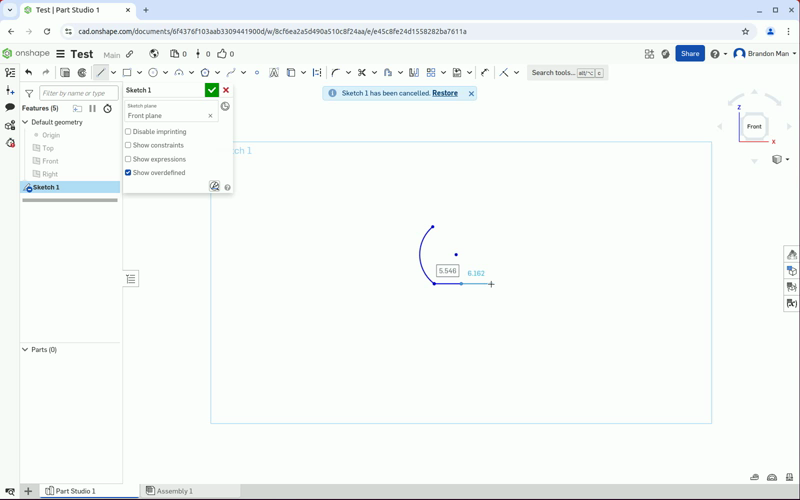
mouse_move(461, 226)
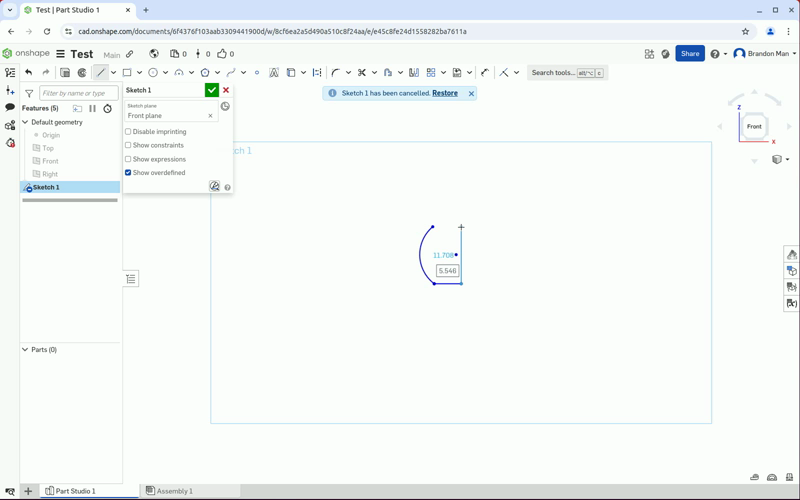
click(461, 226)
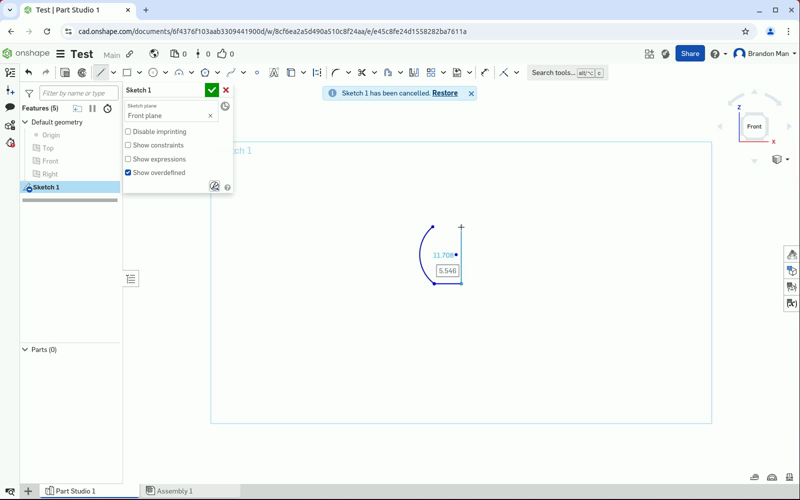
key_up(shift)
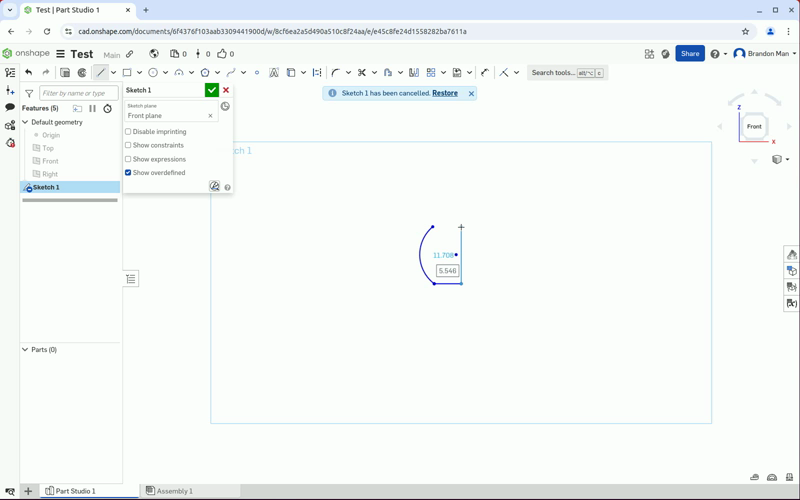
mouse_move(491, 226)
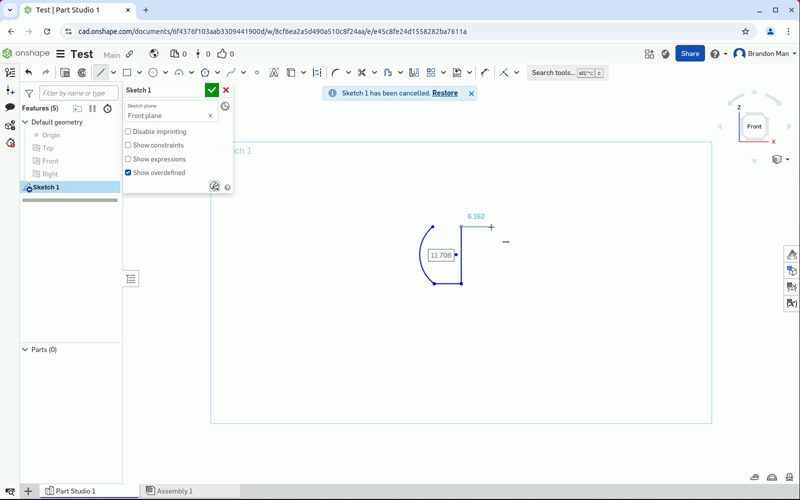
key_down(shift)
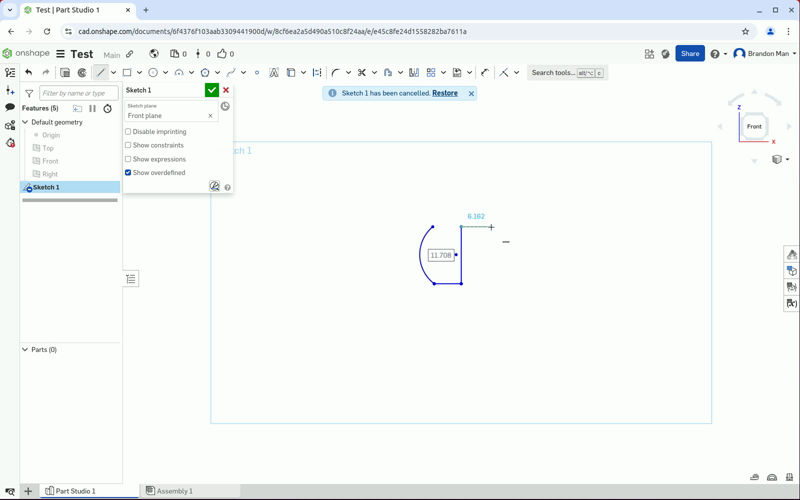
mouse_move(432, 226)
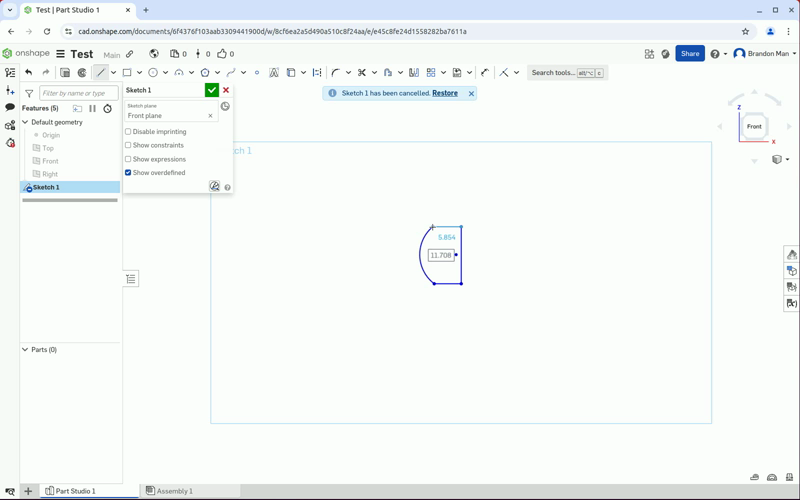
key_up(shift)
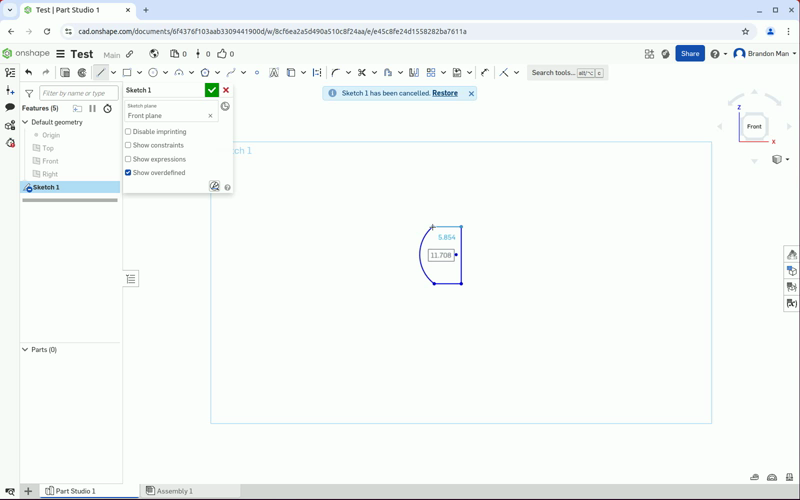
click(432, 226)
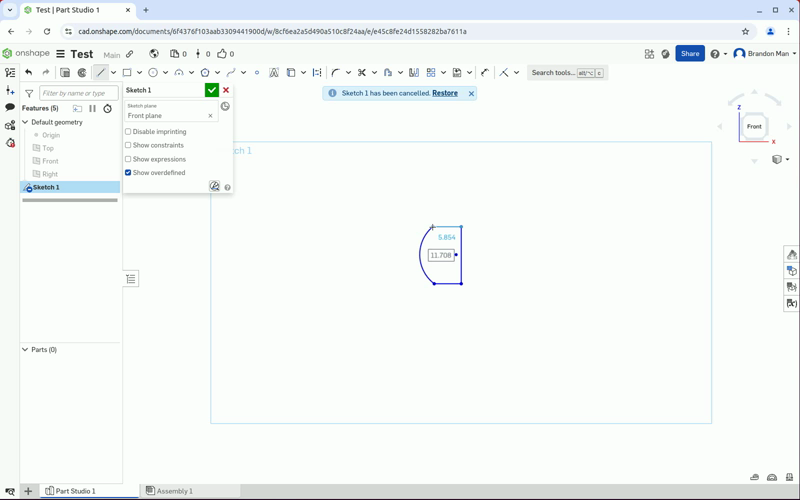
key(esc)
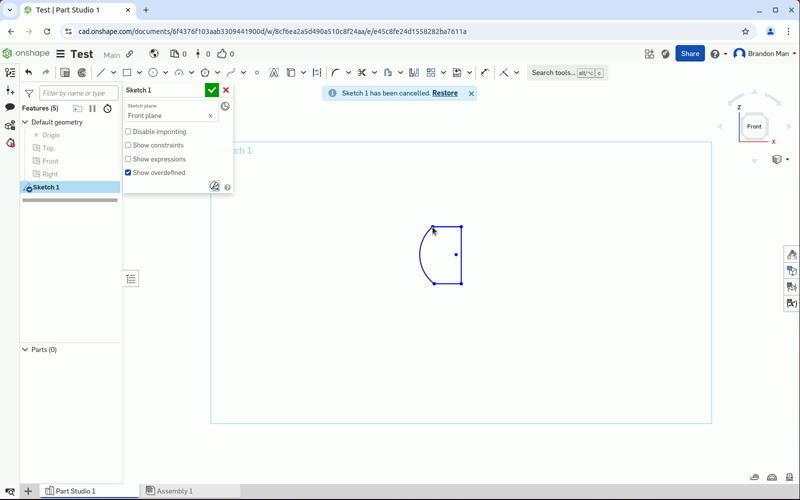
mouse_move(459, 257)
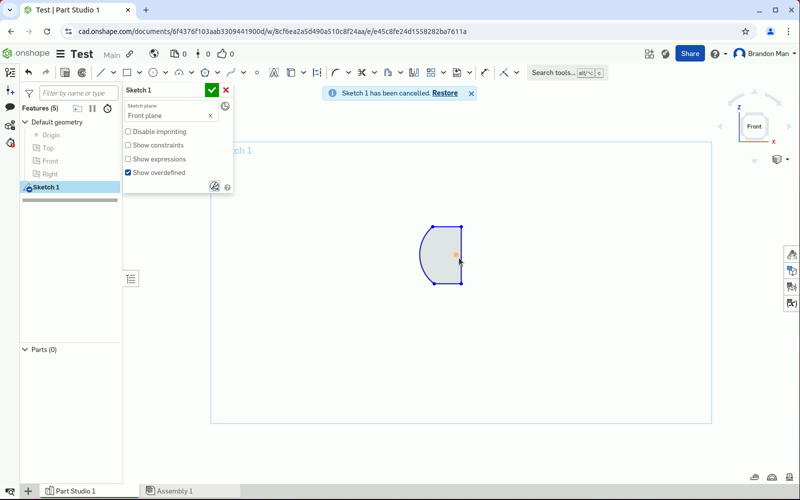
click(459, 257)
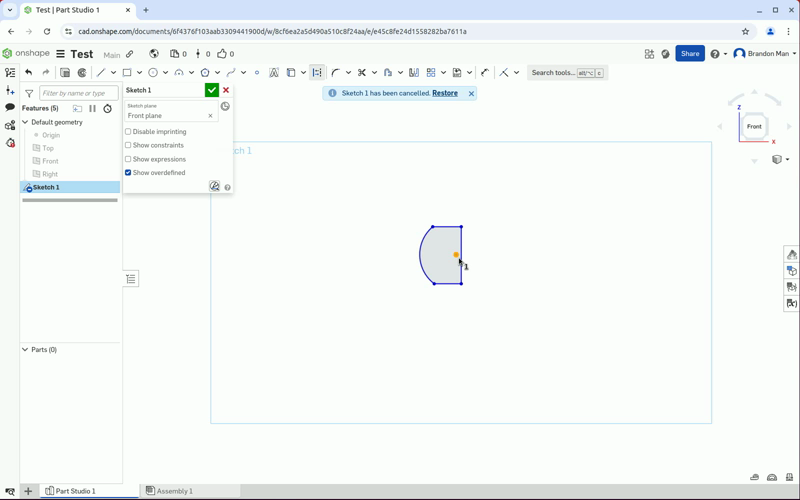
mouse_move(73, 352)
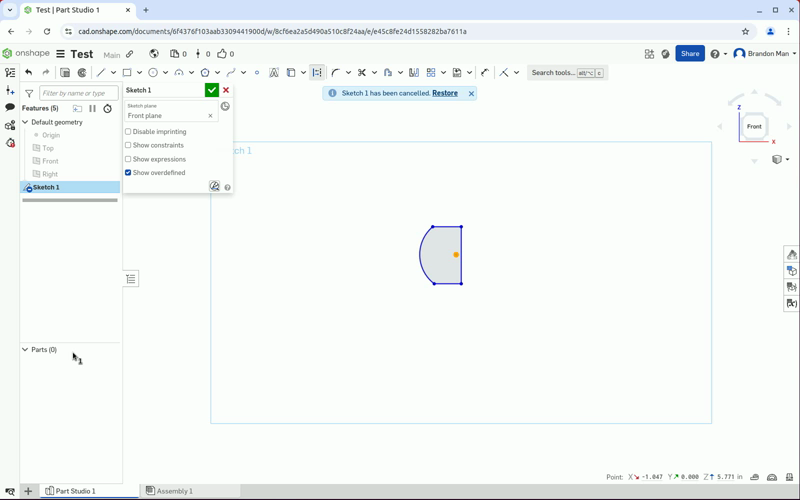
key(shift+y)
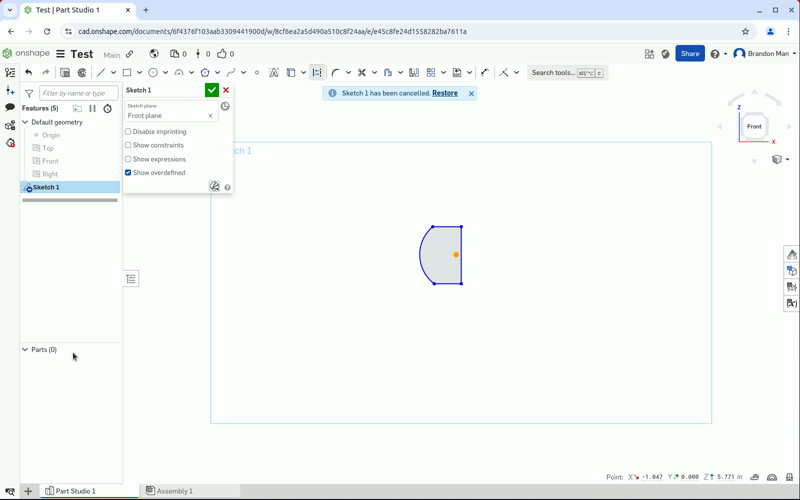
key(shift+e)
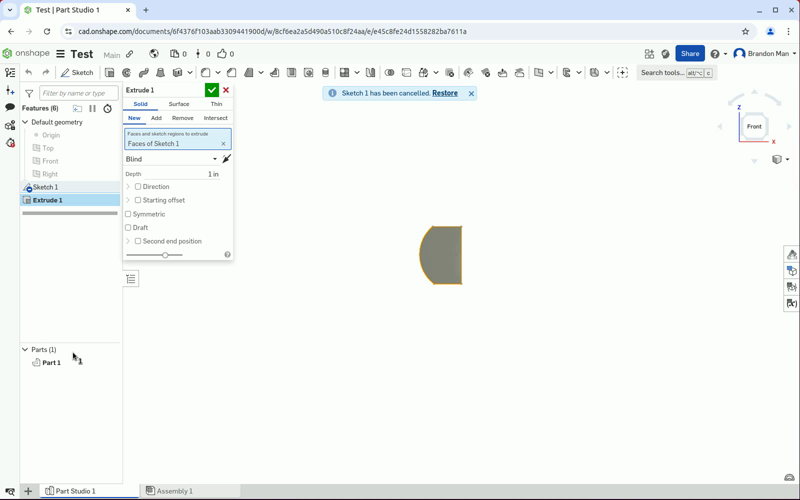
mouse_move(143, 106)
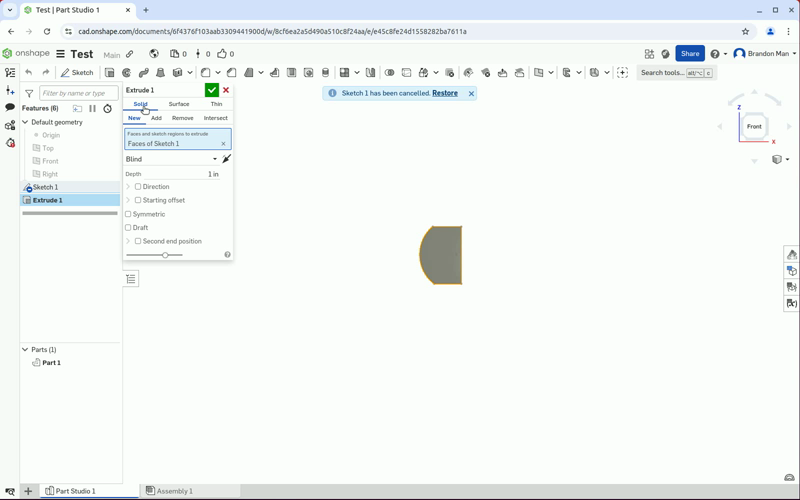
click(143, 106)
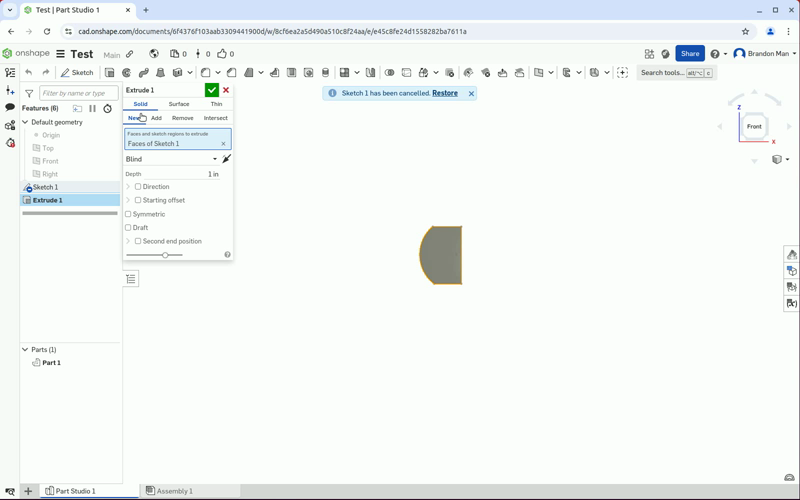
mouse_move(137, 120)
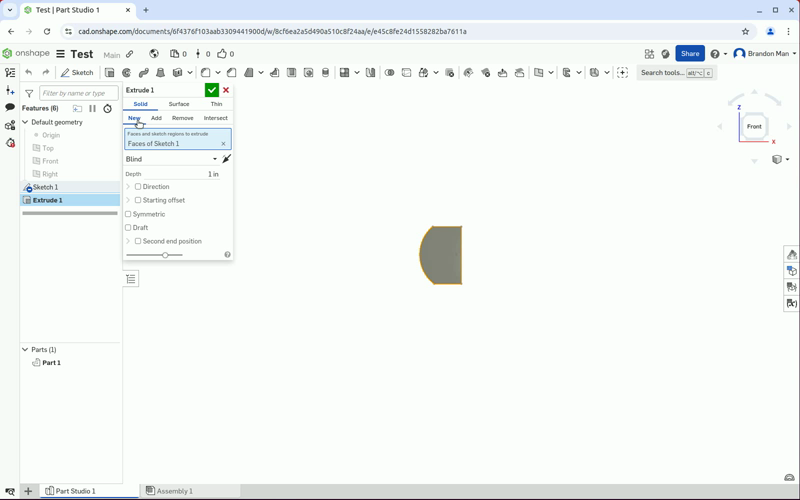
click(137, 120)
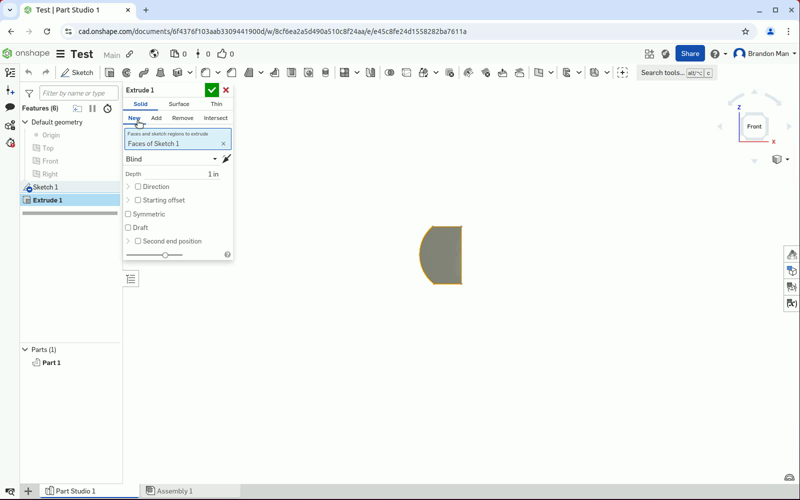
key(tab, 4)
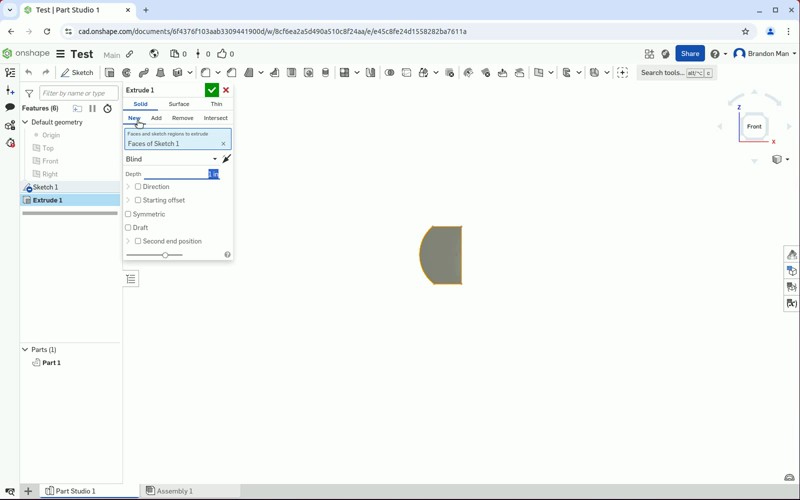
text(23.108)
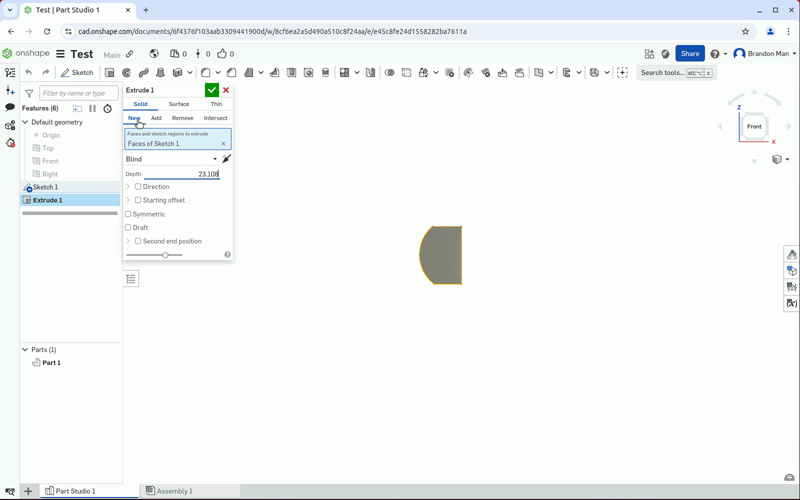
key(enter)
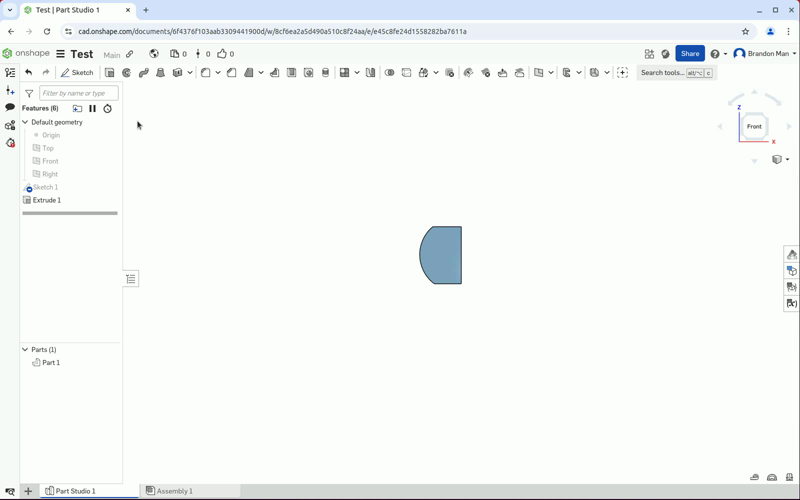
key(shift+h)
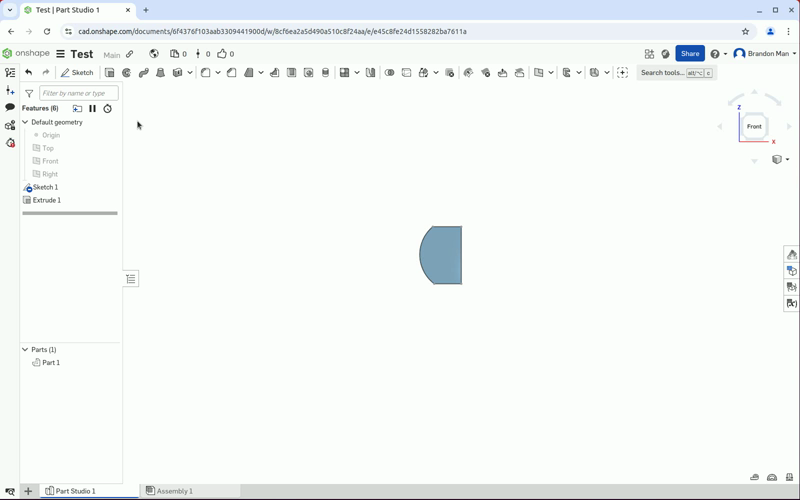
key(shift+h)
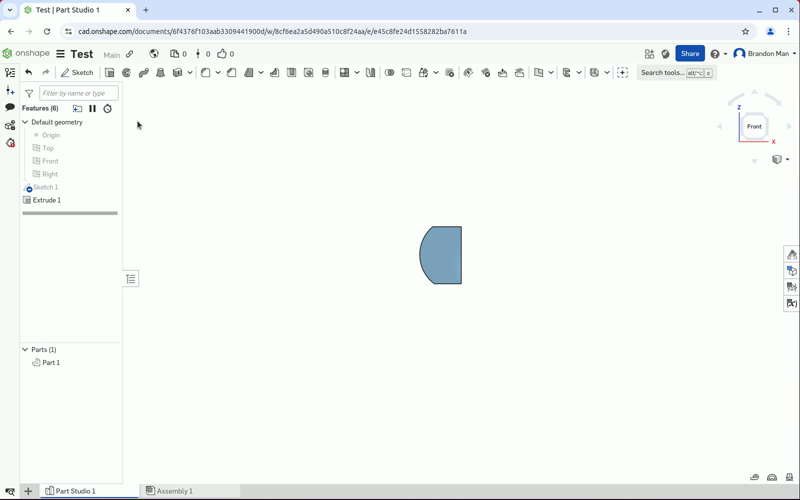
mouse_move(73, 189)
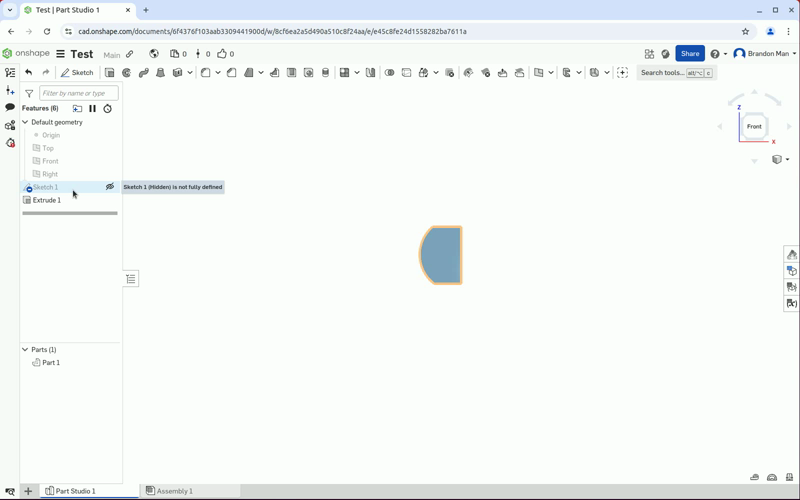
click(73, 189)
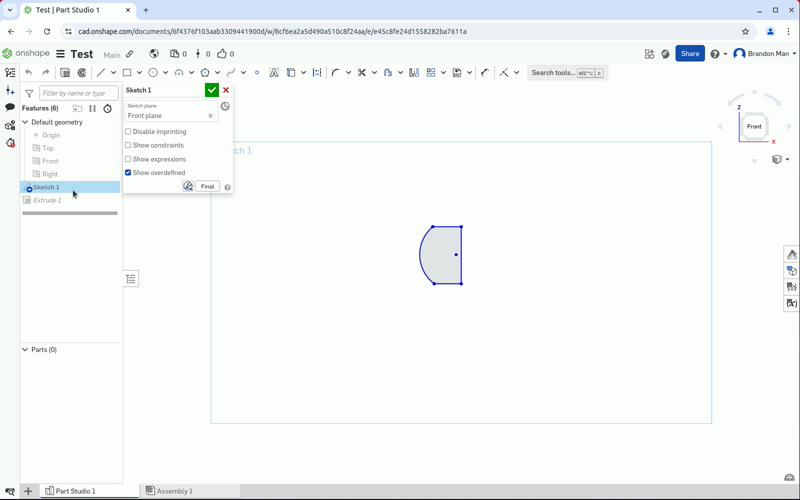
mouse_move(229, 92)
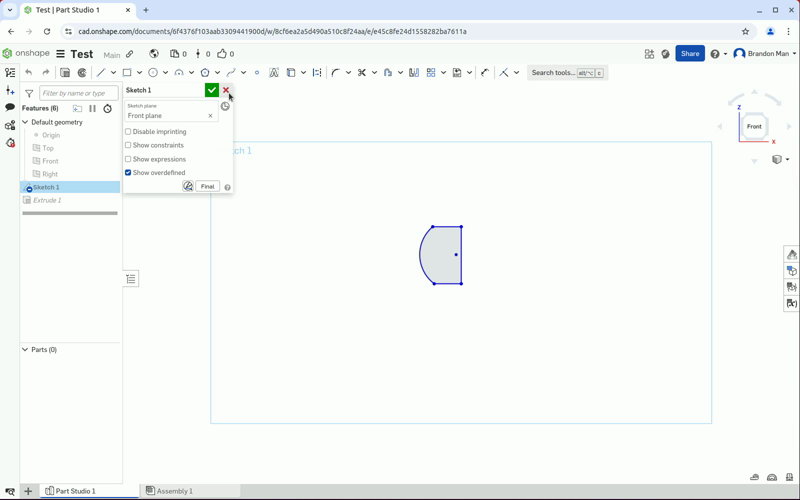
click(229, 92)
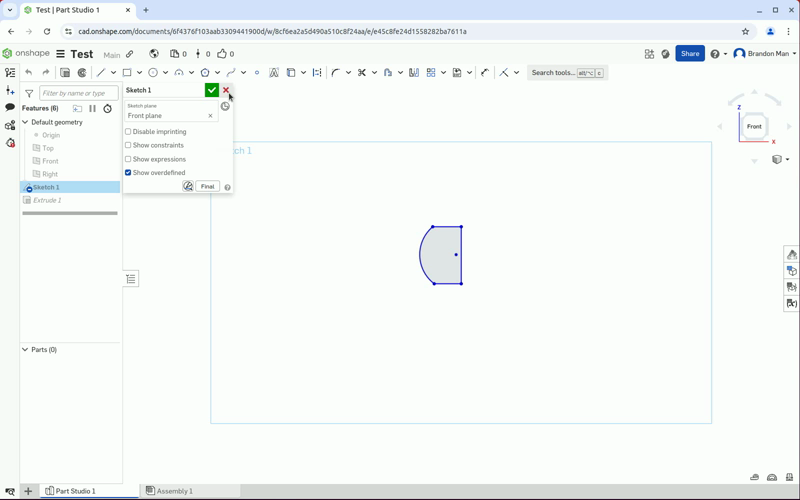
key(shift+s)
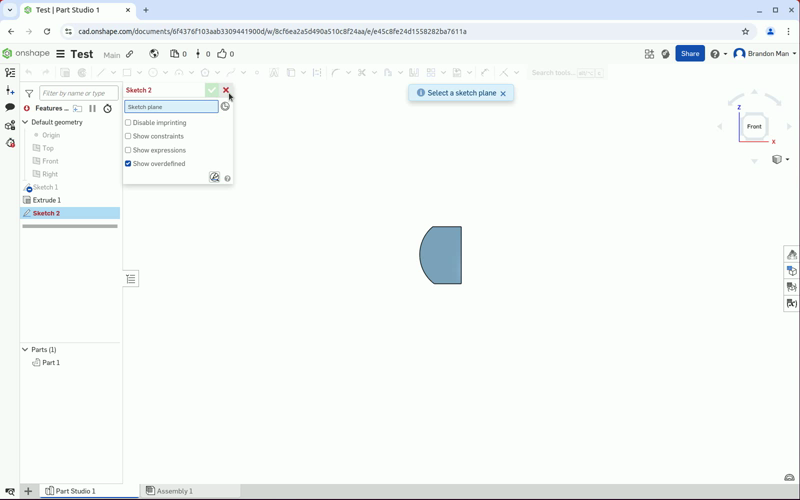
mouse_move(73, 163)
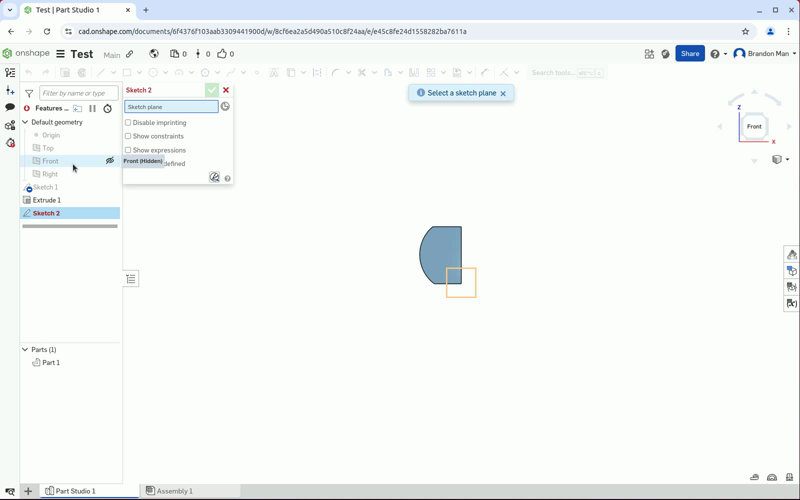
click(73, 163)
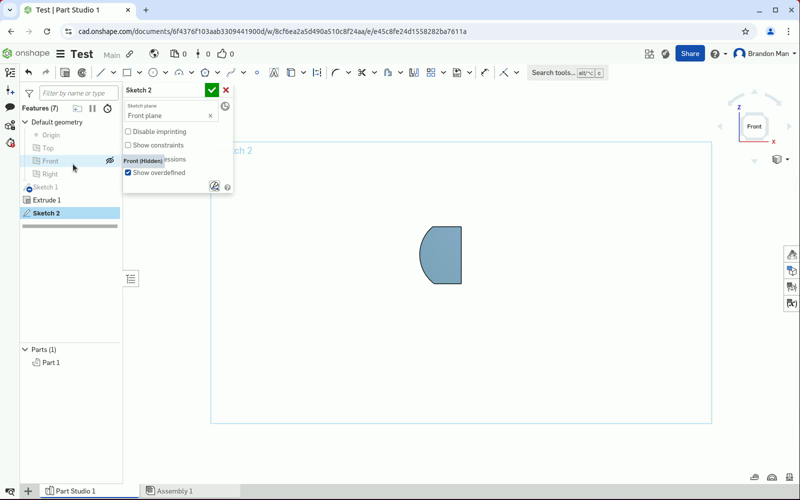
mouse_move(73, 352)
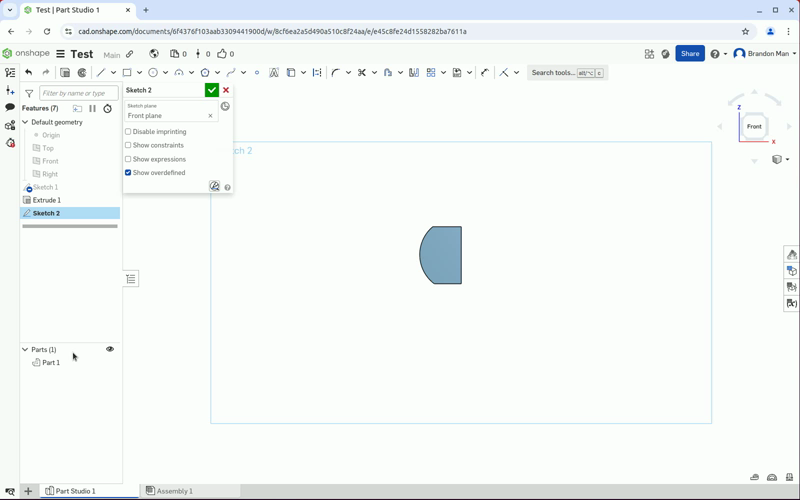
key(y)
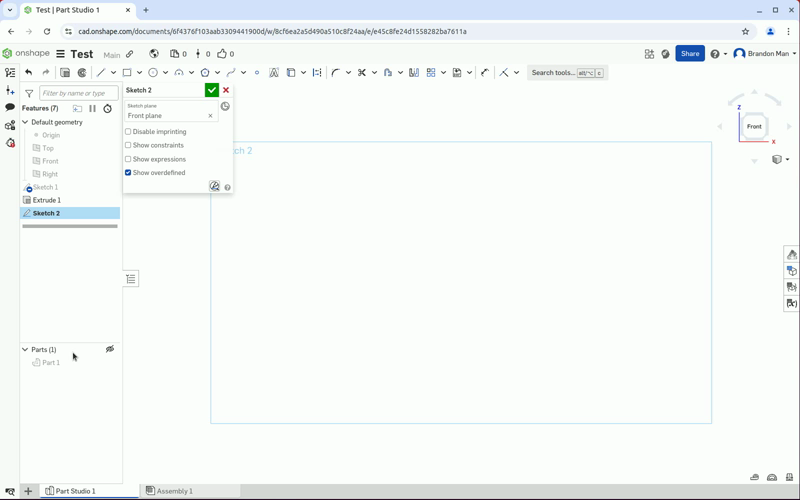
key(l)
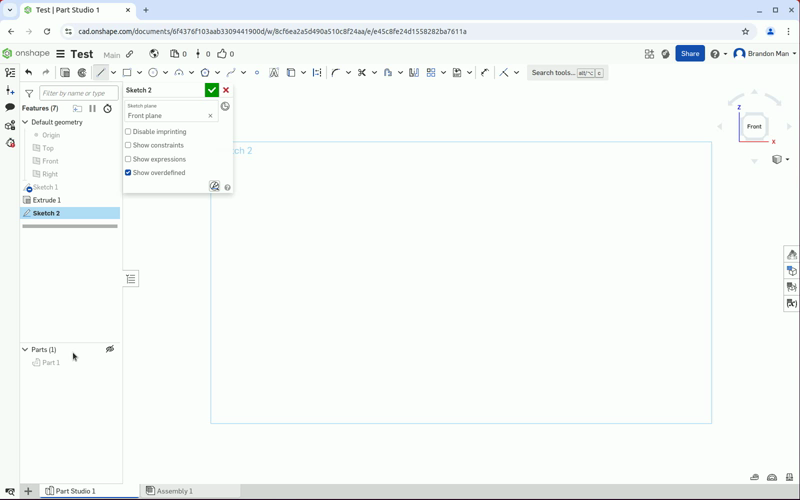
key_down(shift)
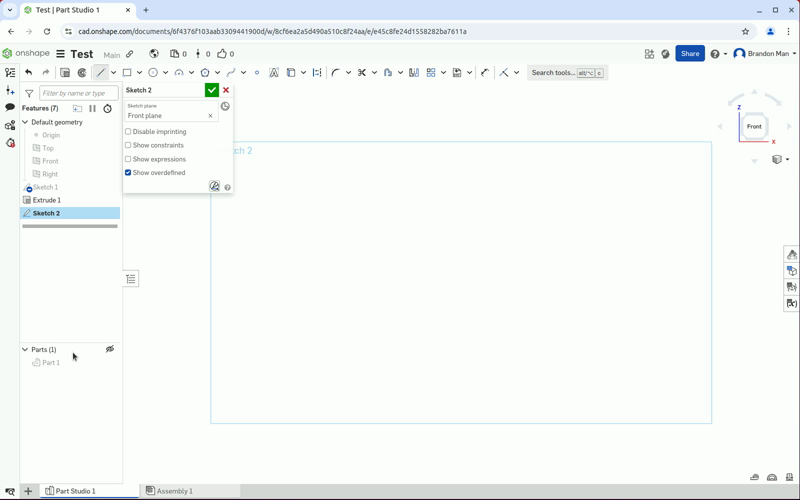
mouse_move(460, 282)
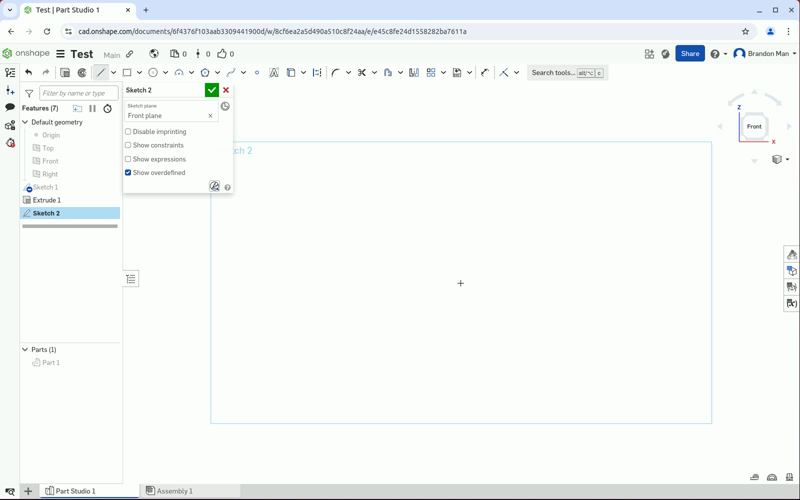
click(460, 282)
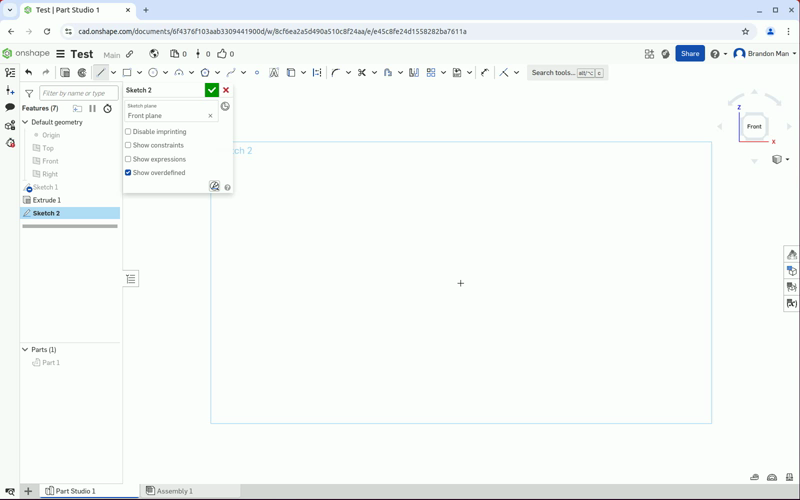
key_up(shift)
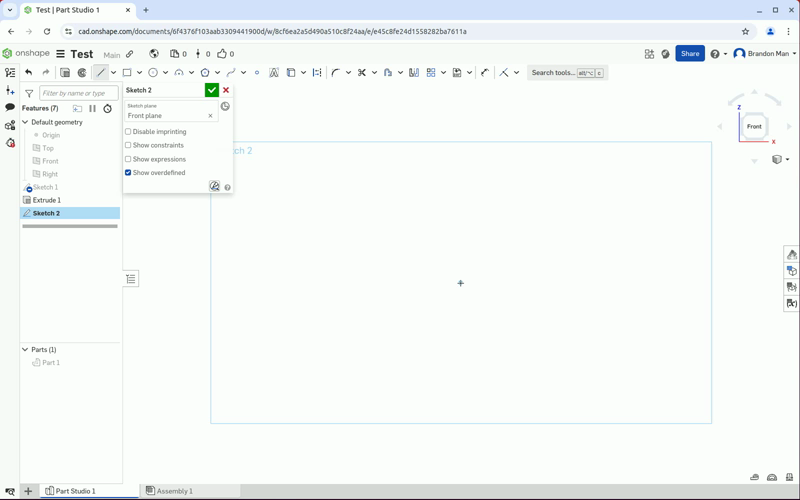
key_down(shift)
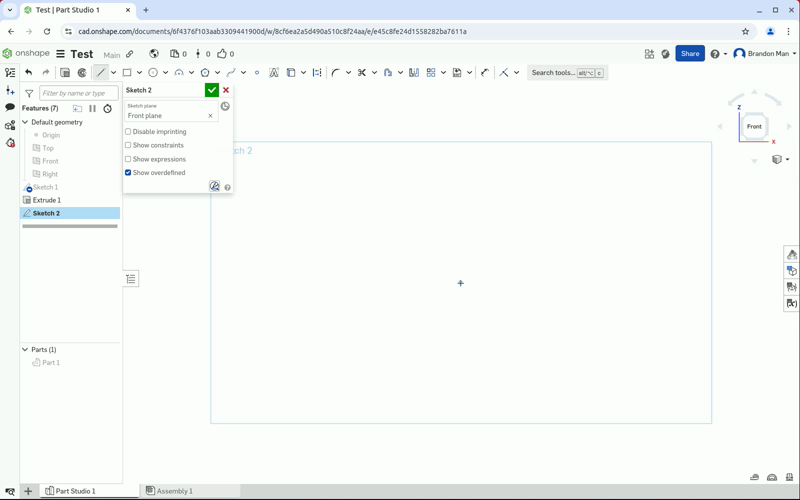
mouse_move(490, 282)
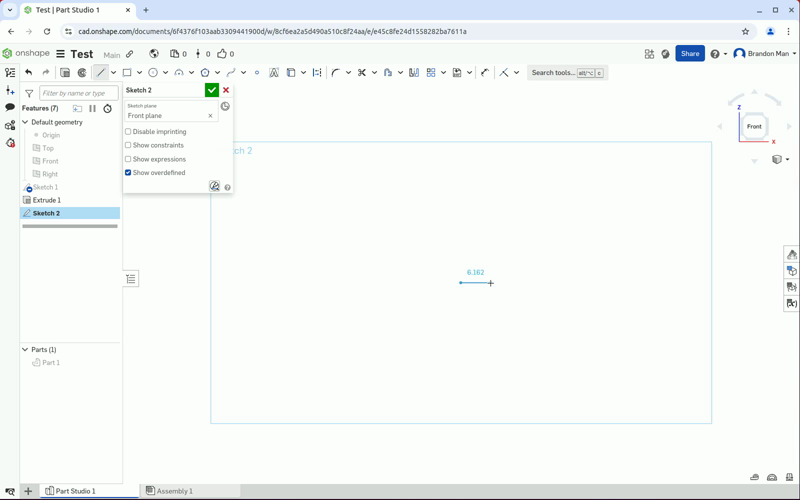
mouse_move(487, 282)
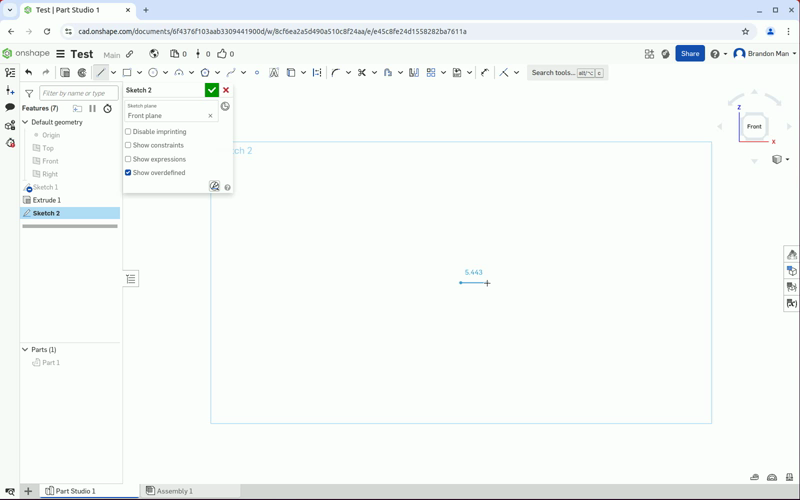
click(487, 282)
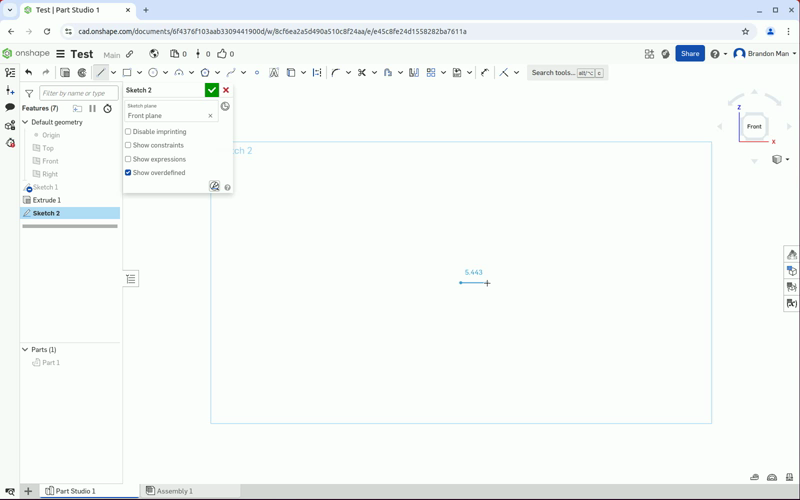
key_up(shift)
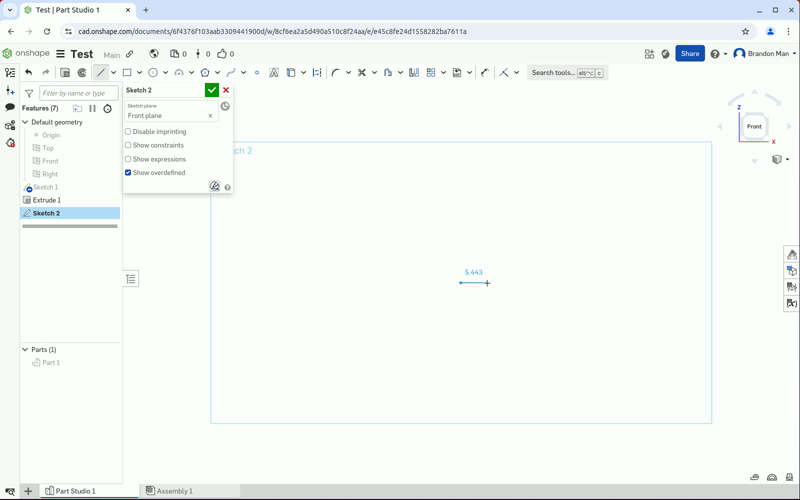
key(esc)
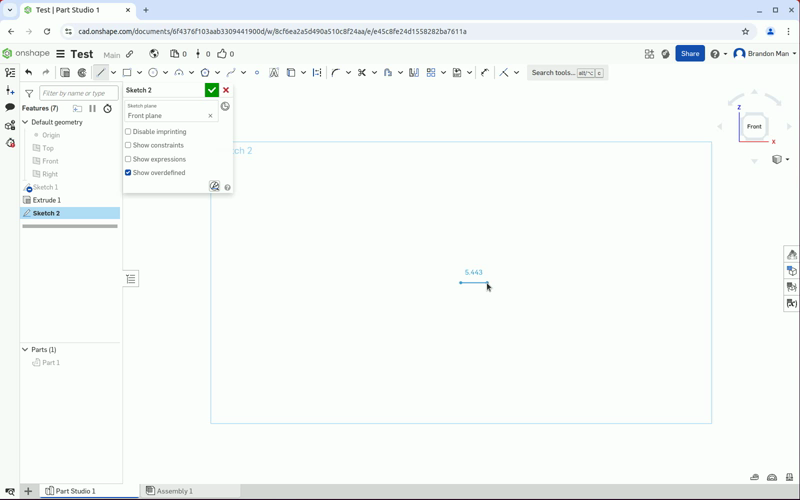
key(a)
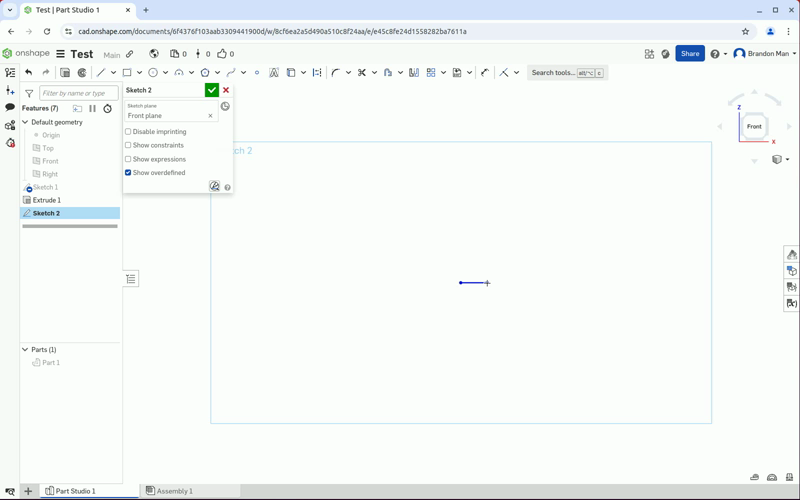
mouse_move(487, 282)
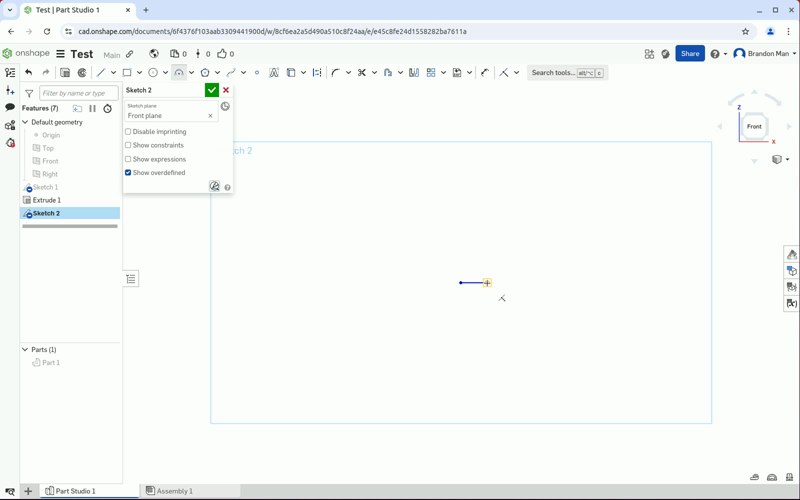
click(487, 282)
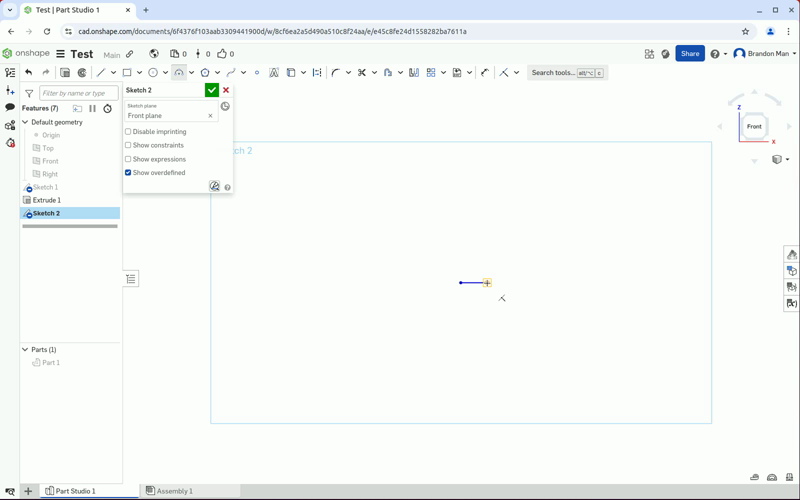
key_down(shift)
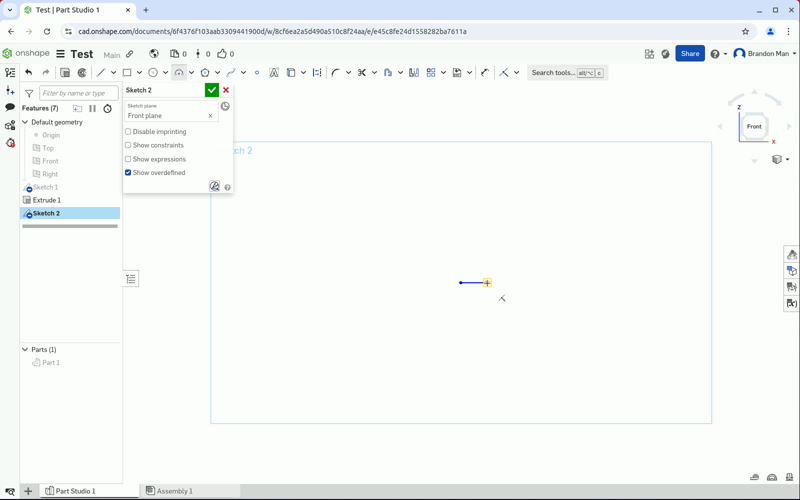
mouse_move(489, 226)
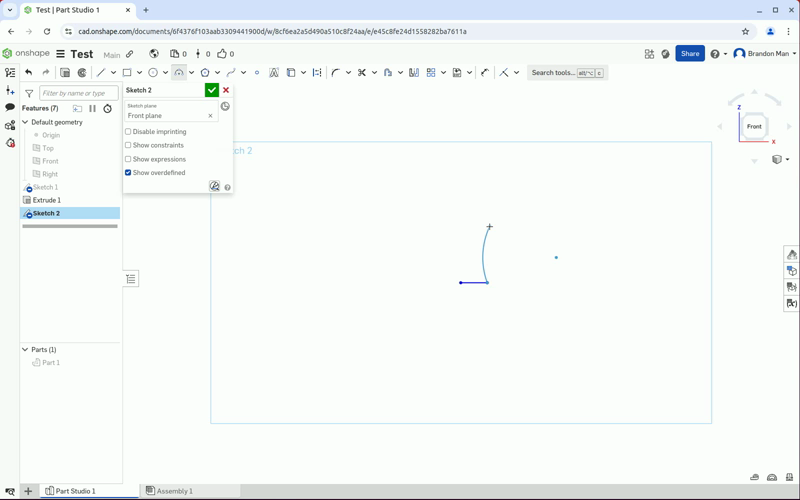
click(489, 226)
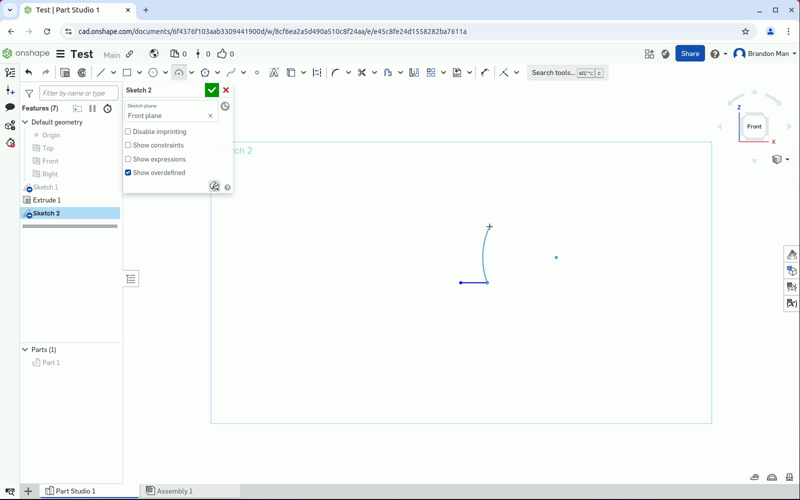
mouse_move(502, 255)
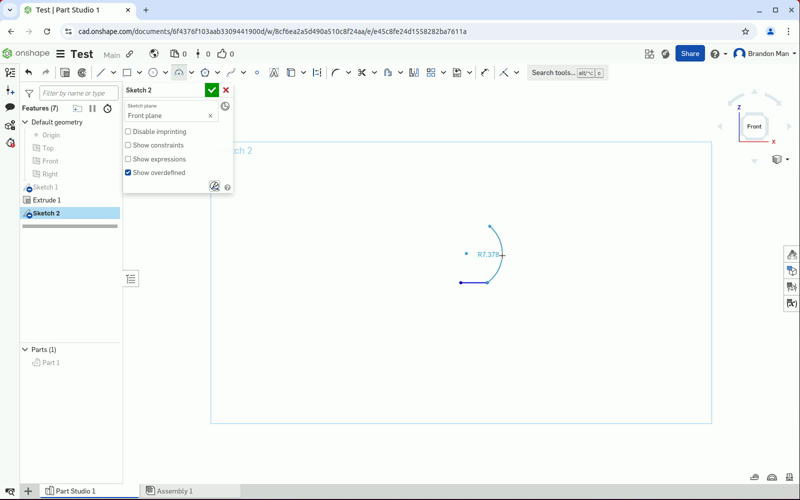
click(502, 255)
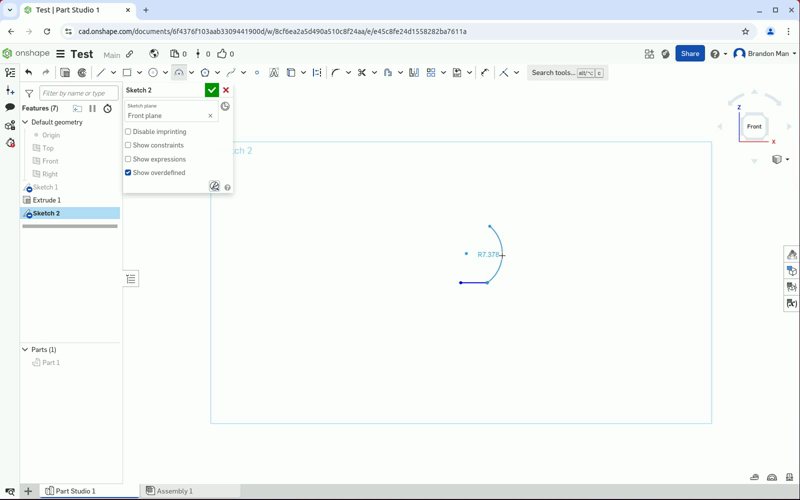
key_up(shift)
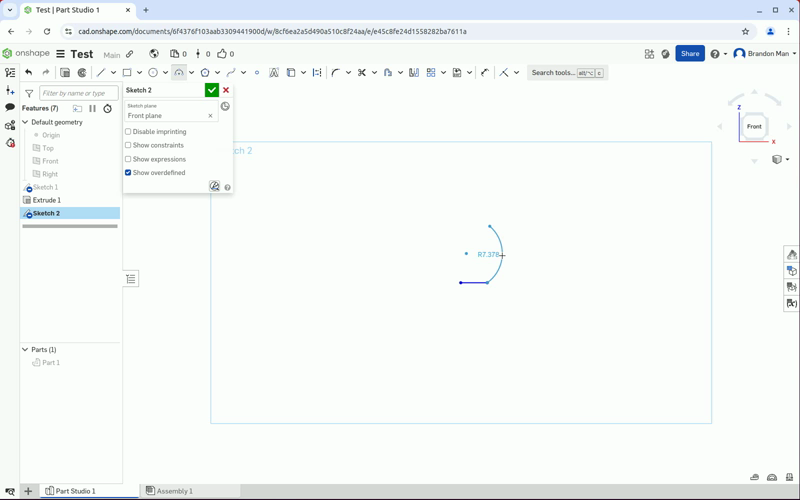
key(esc)
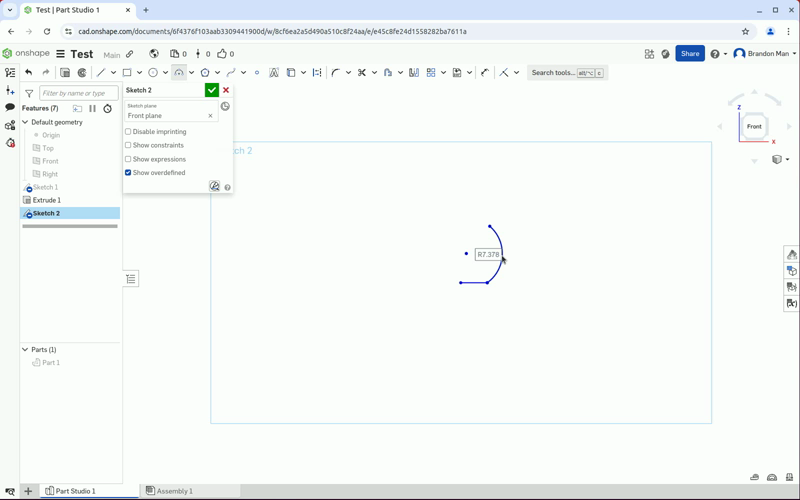
key(l)
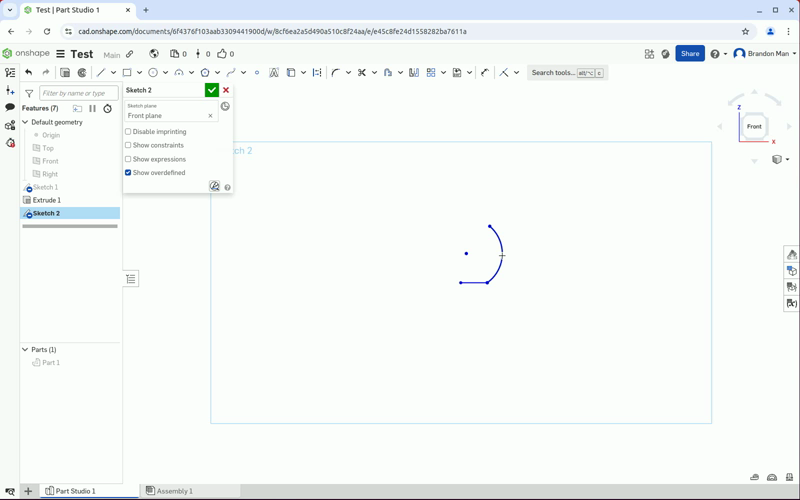
mouse_move(489, 226)
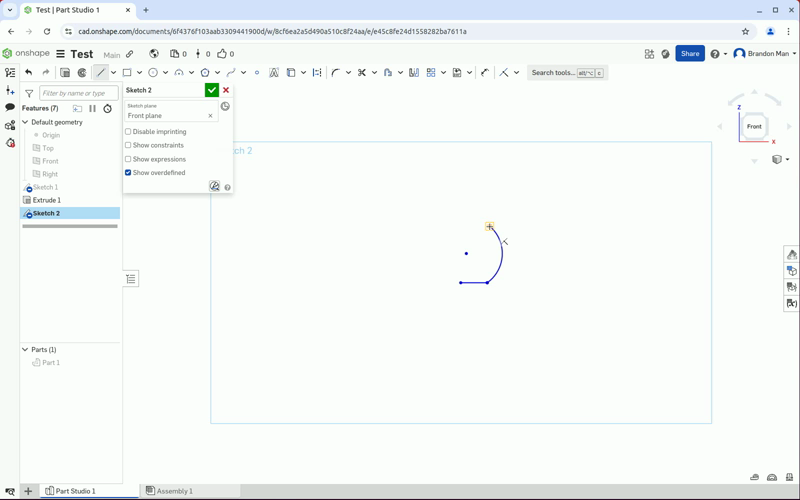
click(489, 226)
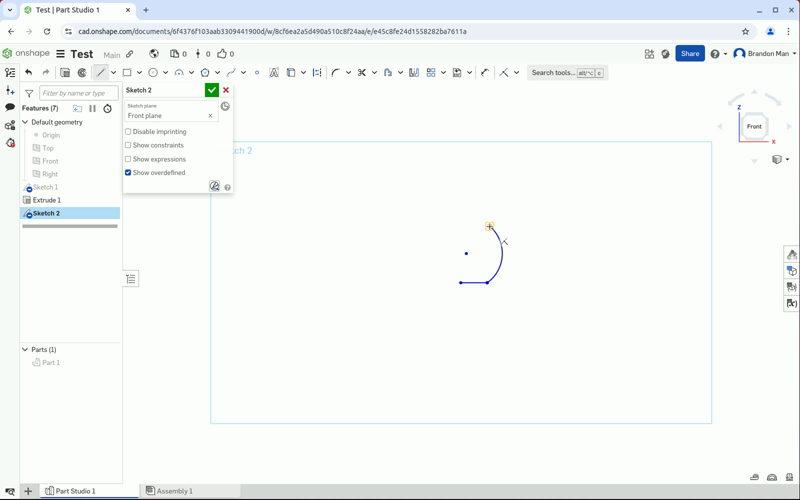
key_down(shift)
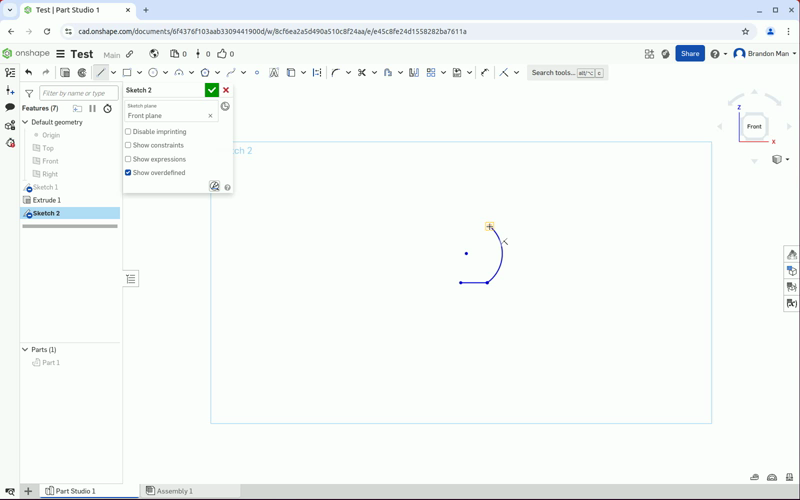
mouse_move(519, 226)
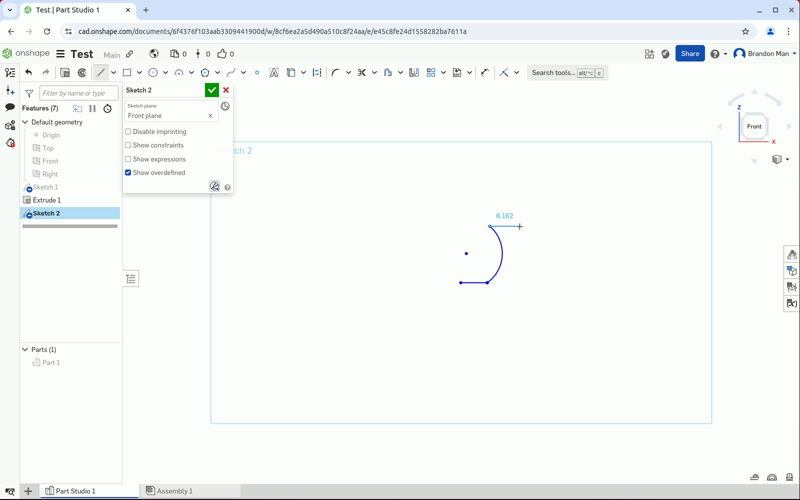
mouse_move(460, 226)
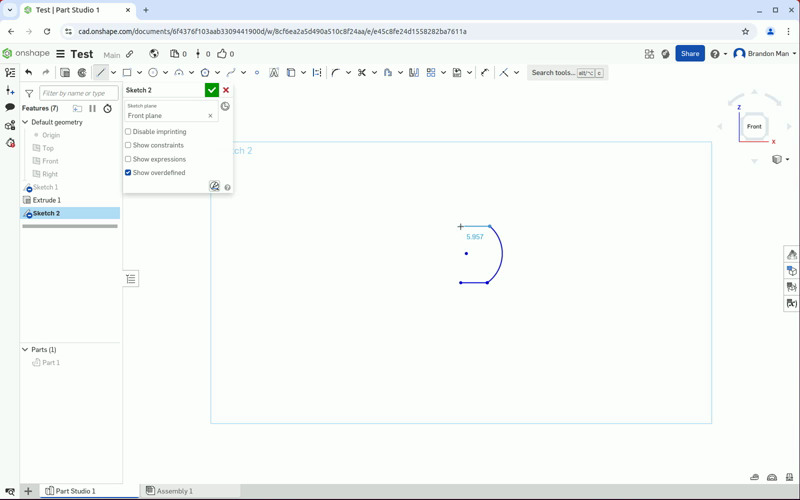
click(460, 226)
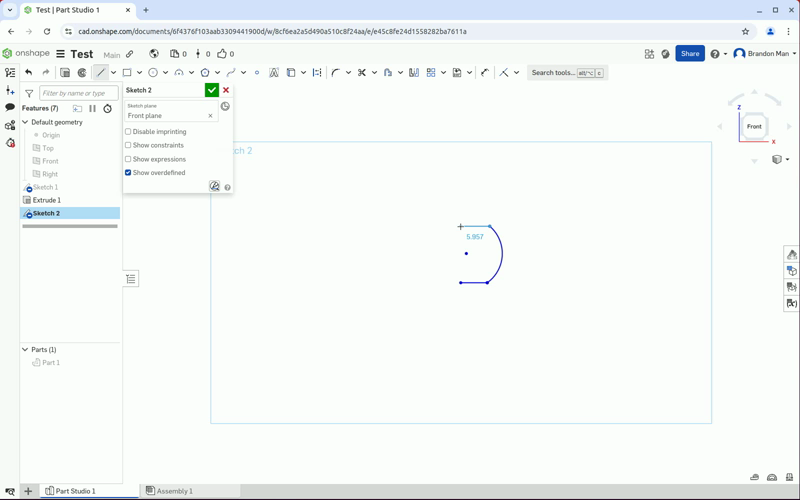
key_up(shift)
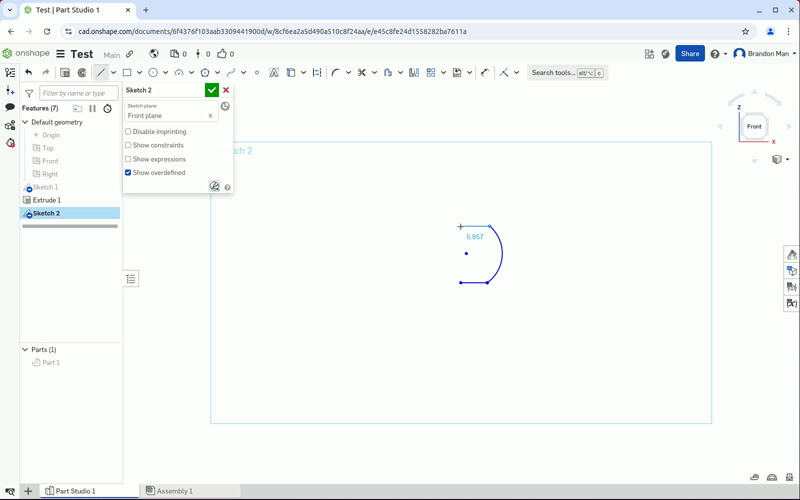
mouse_move(490, 226)
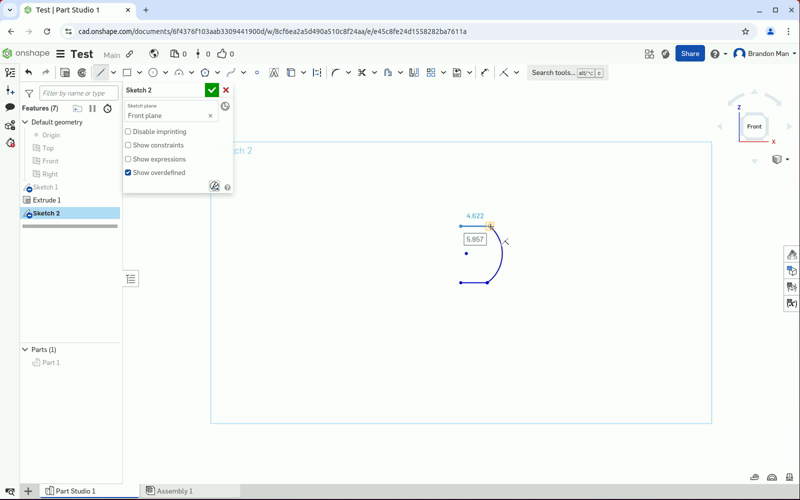
key_down(shift)
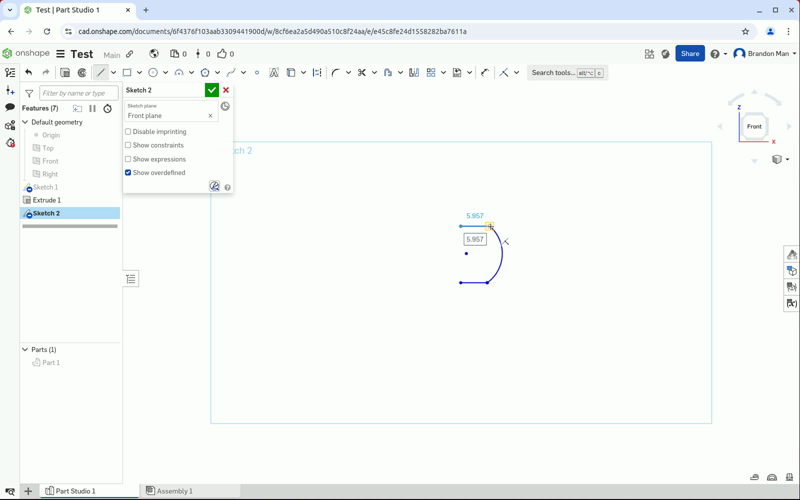
mouse_move(460, 282)
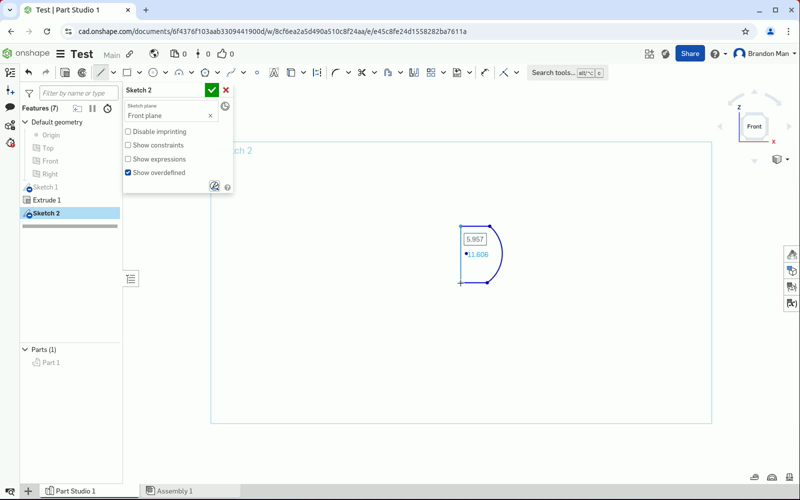
key_up(shift)
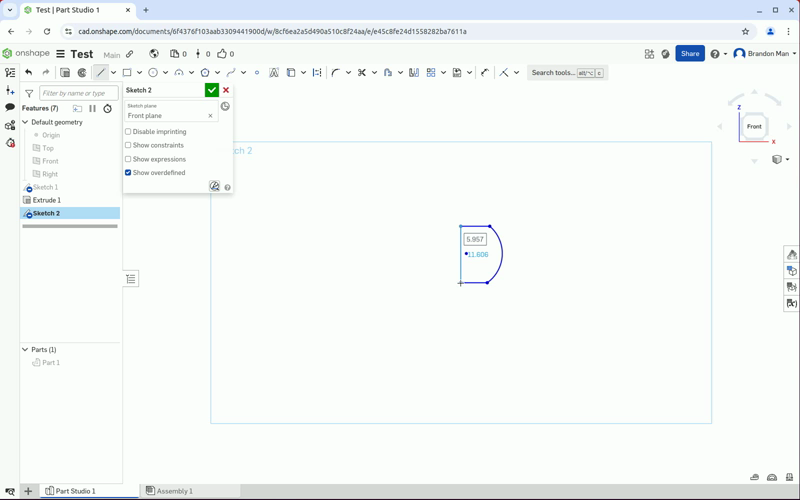
click(460, 282)
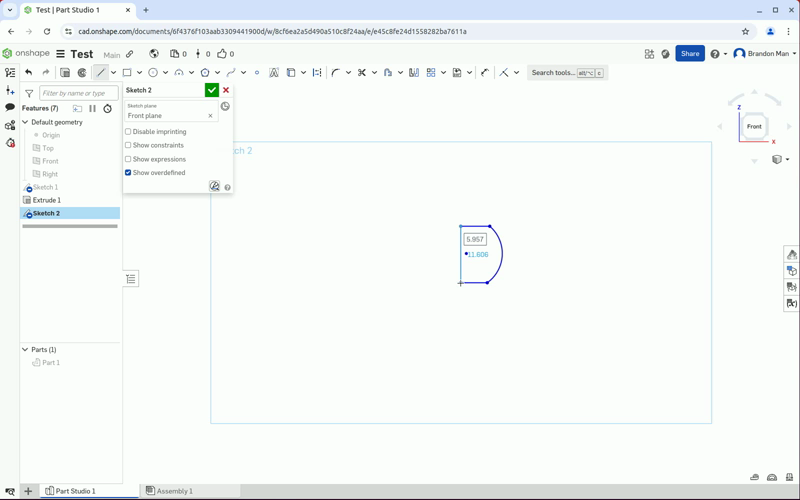
key(esc)
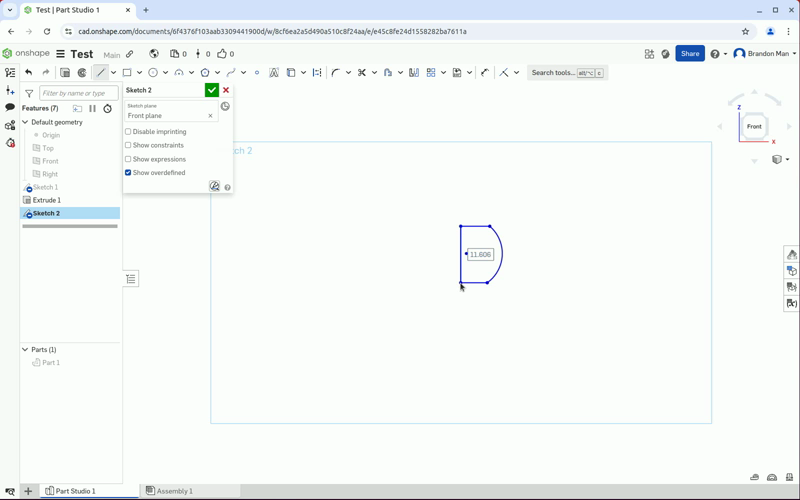
mouse_move(463, 230)
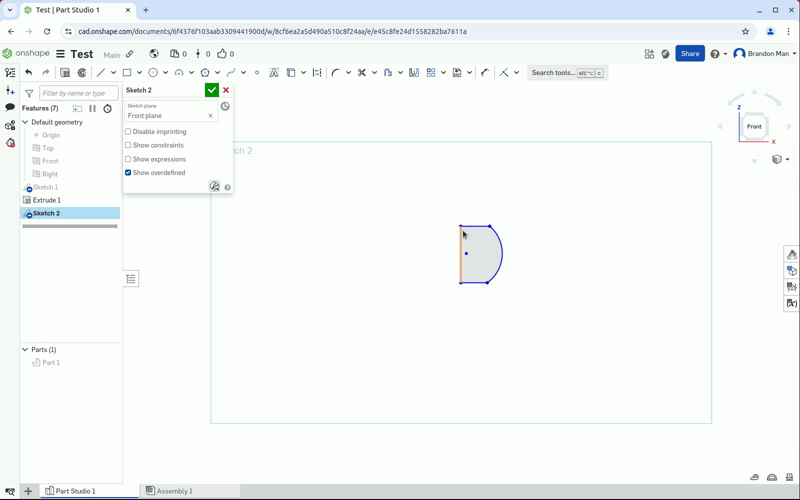
click(463, 230)
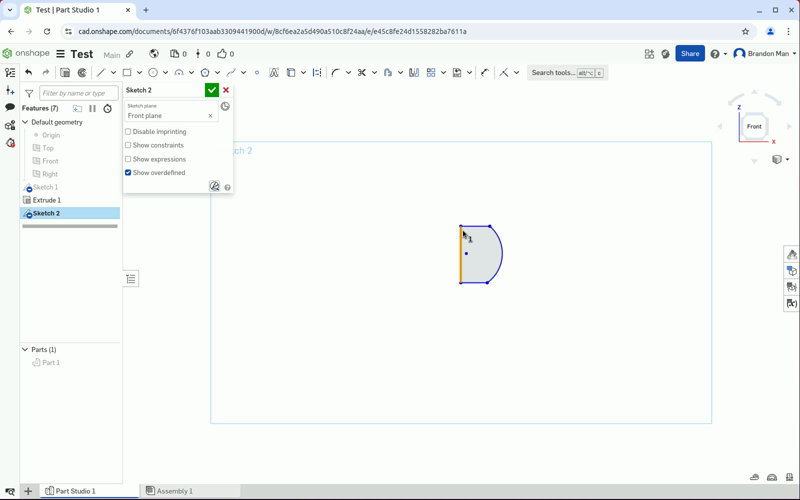
mouse_move(73, 352)
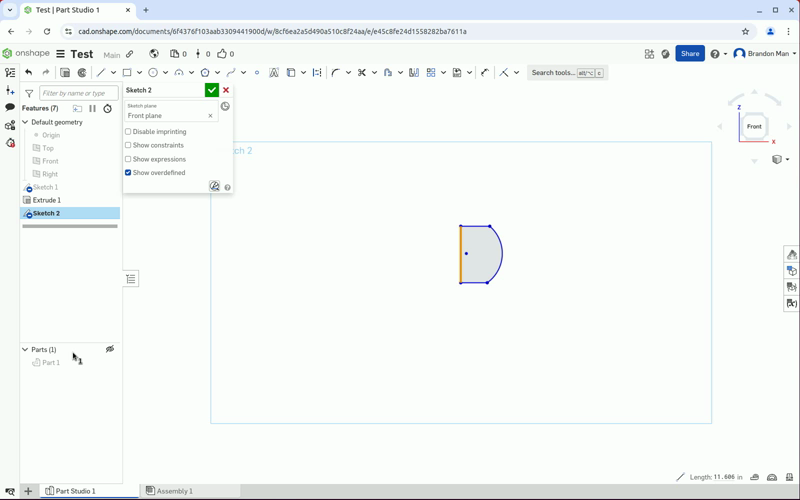
key(shift+y)
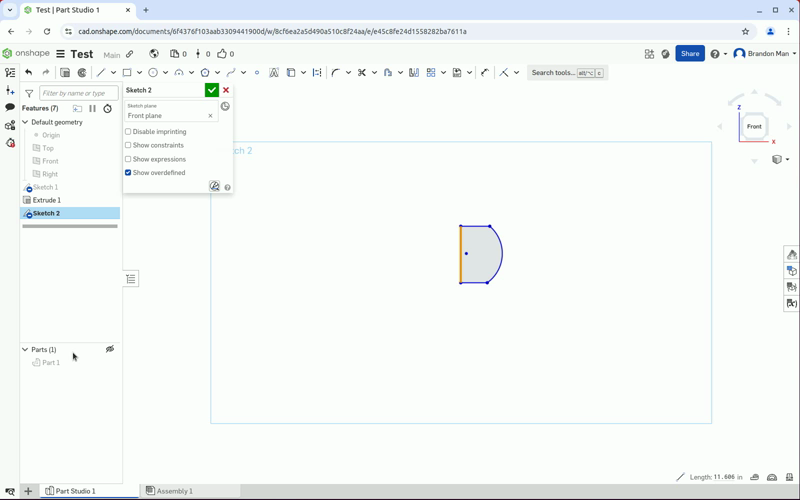
key(shift+e)
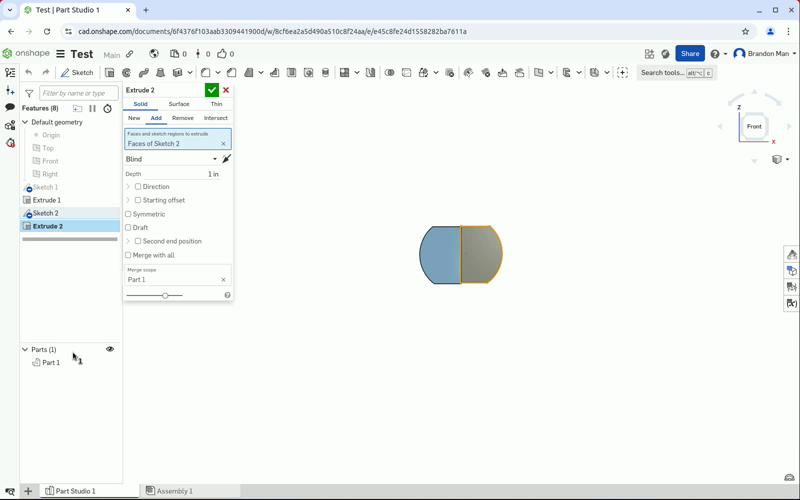
mouse_move(143, 106)
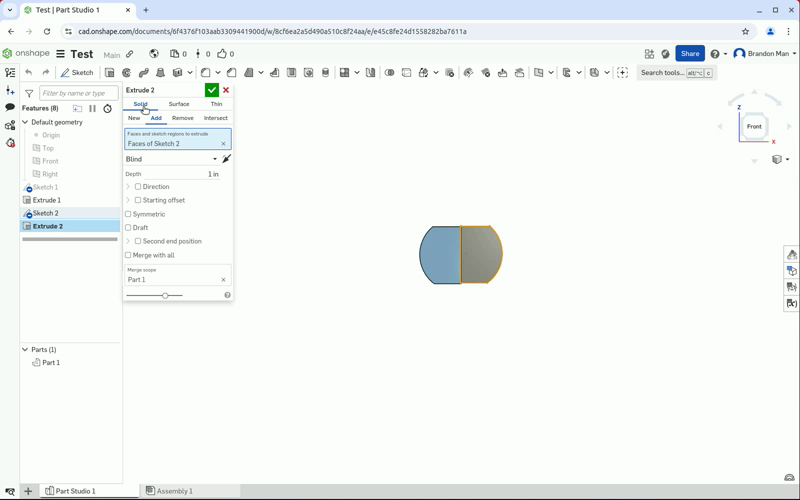
click(143, 106)
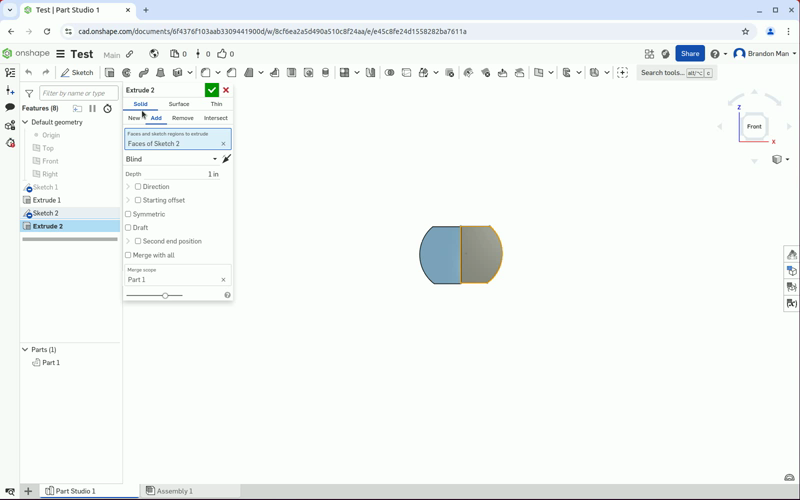
mouse_move(137, 120)
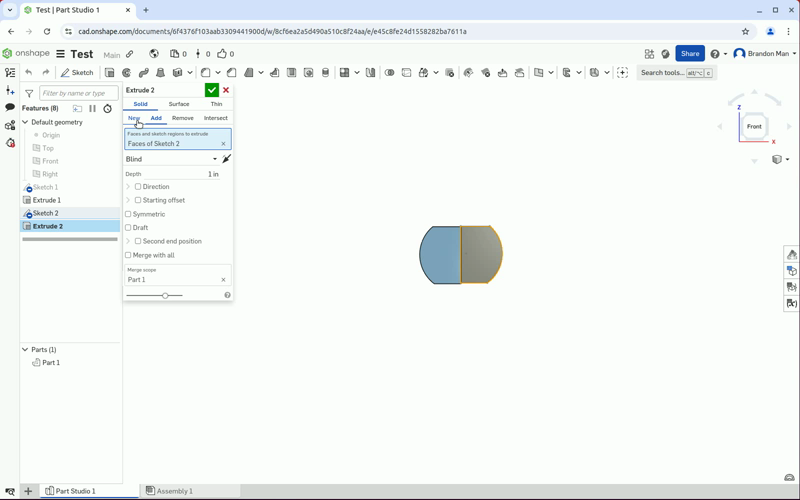
click(137, 120)
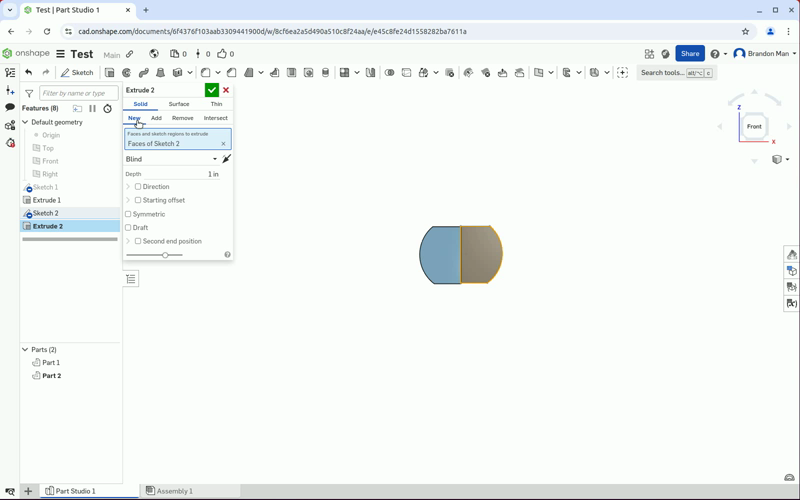
key(tab, 4)
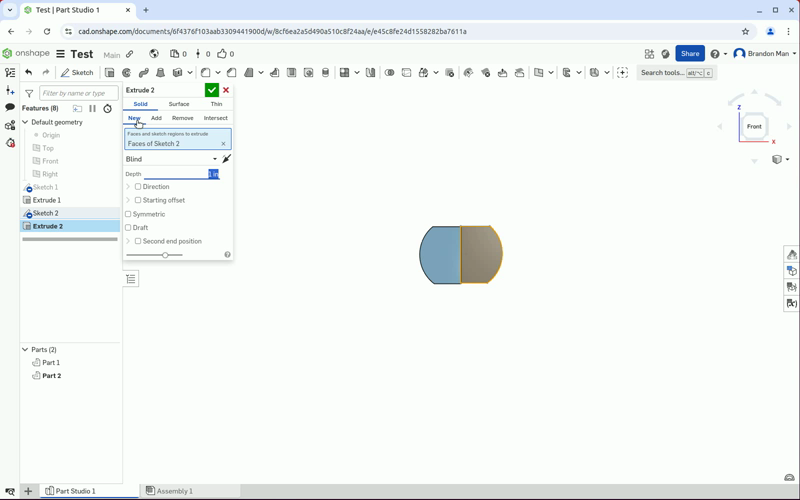
text(23.108)
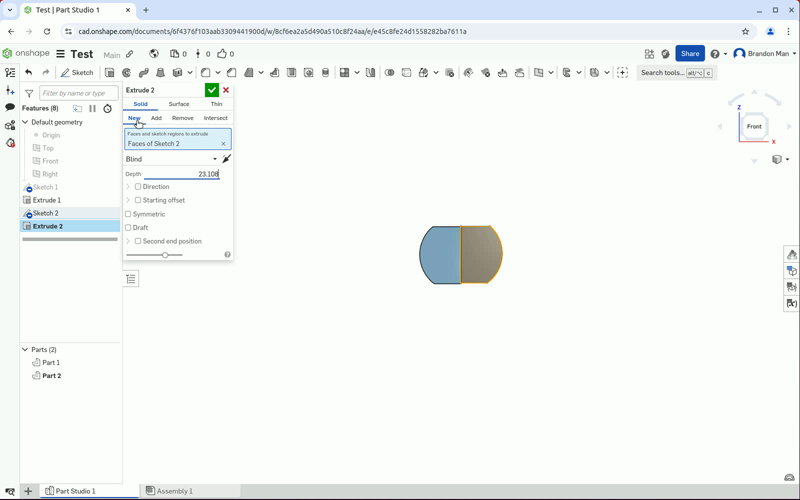
key(enter)
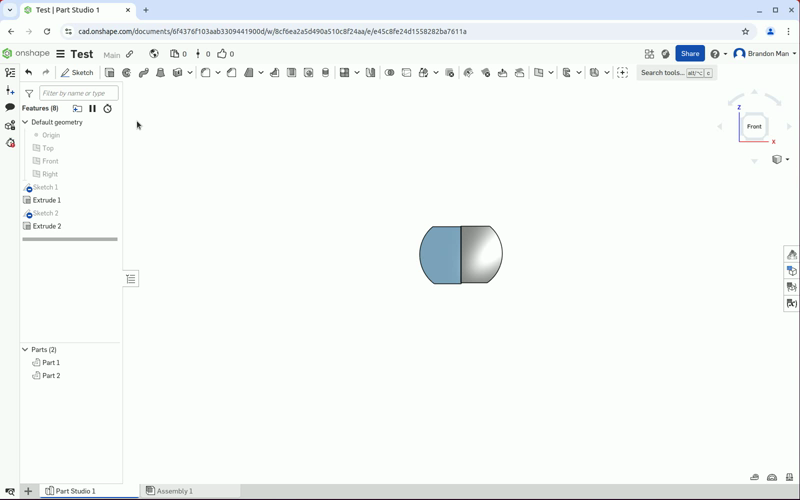
key(shift+h)
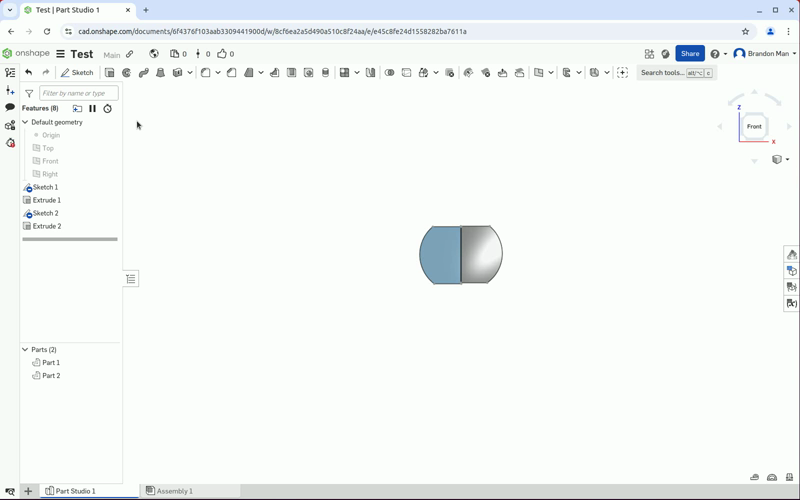
key(shift+h)
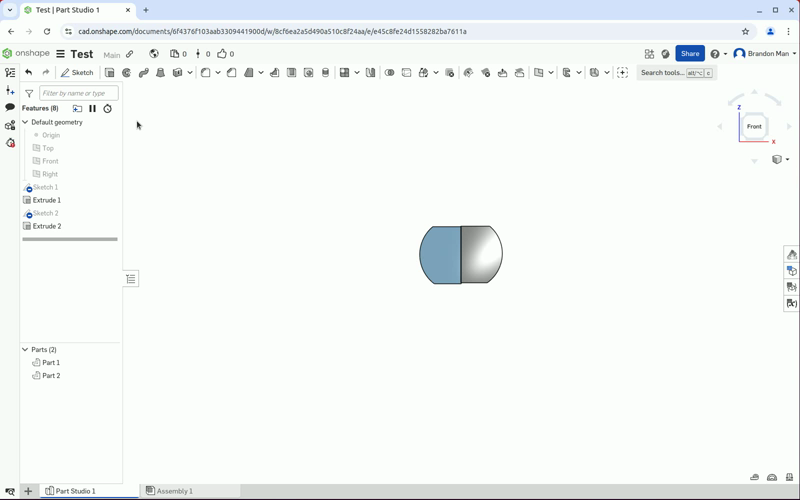
mouse_move(73, 189)
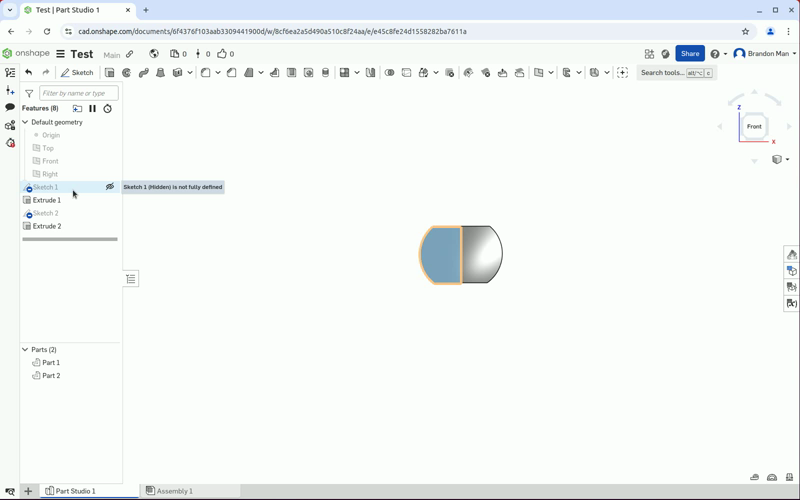
click(73, 189)
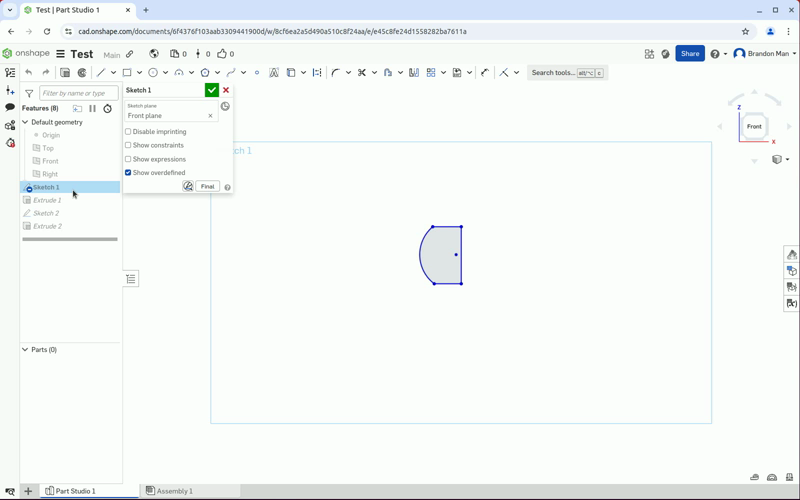
mouse_move(229, 92)
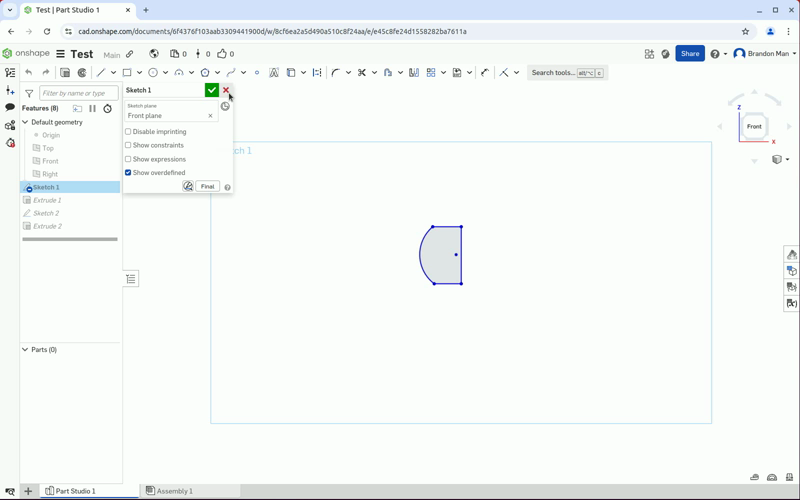
click(229, 92)
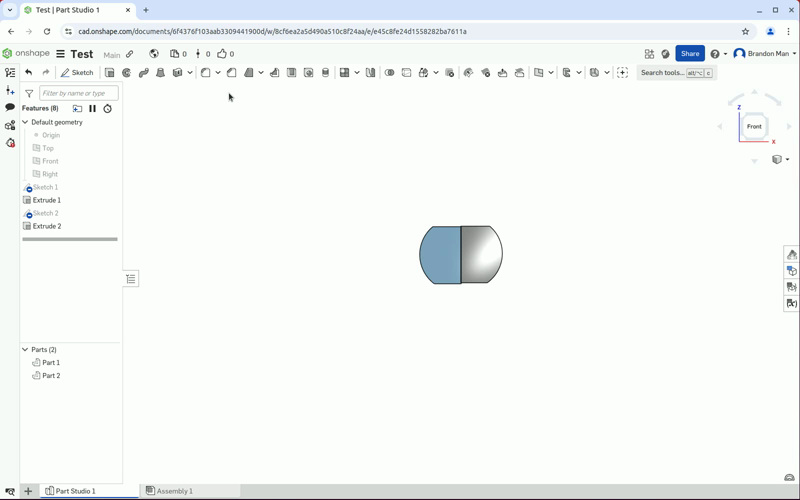
mouse_move(73, 352)
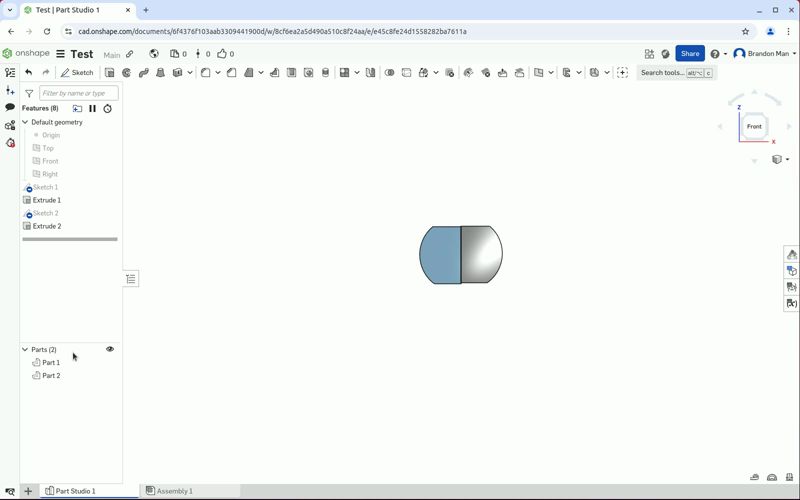
key(y)
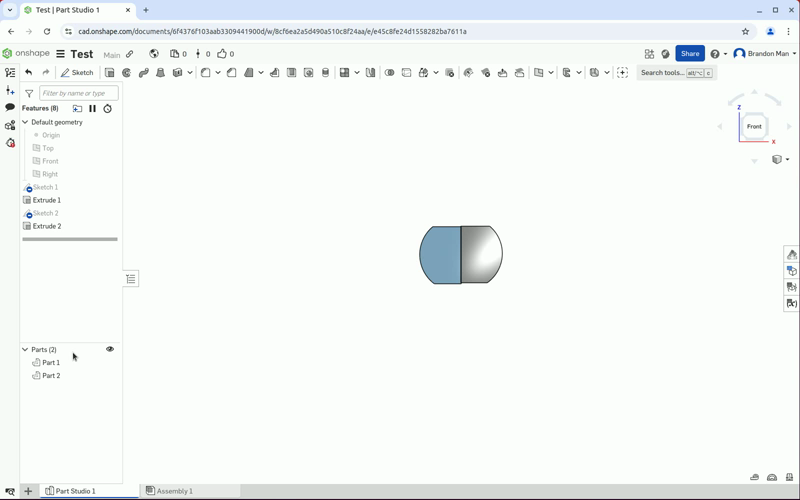
key(shift+p)
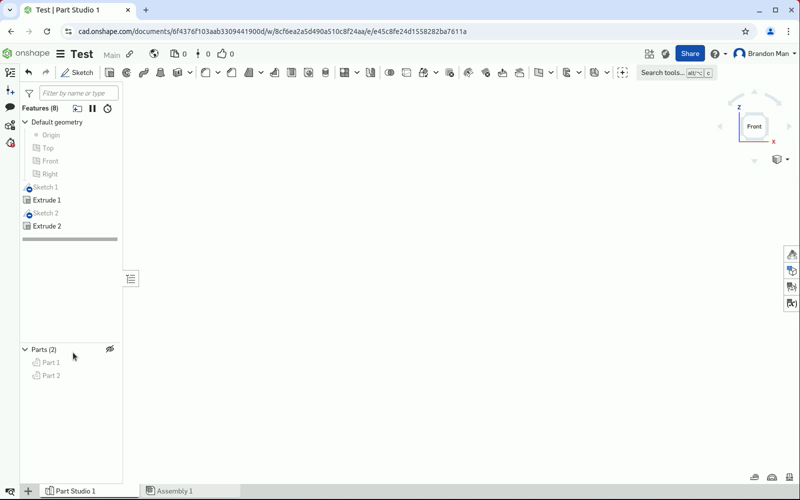
key(space)
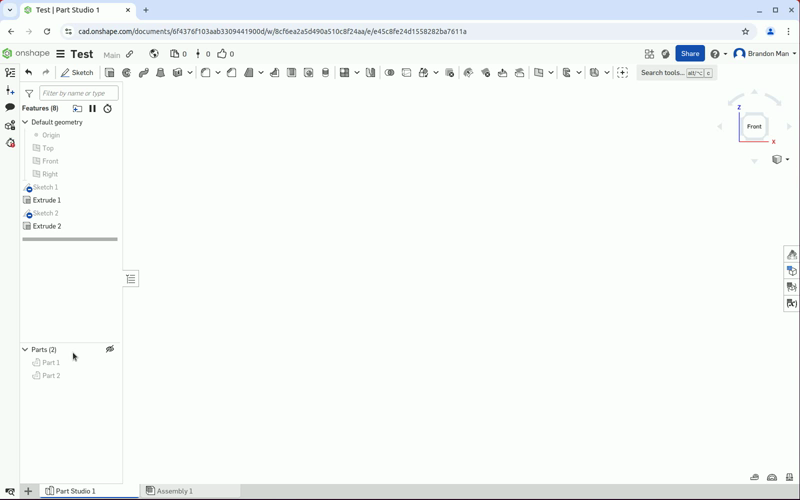
key_down(shift)
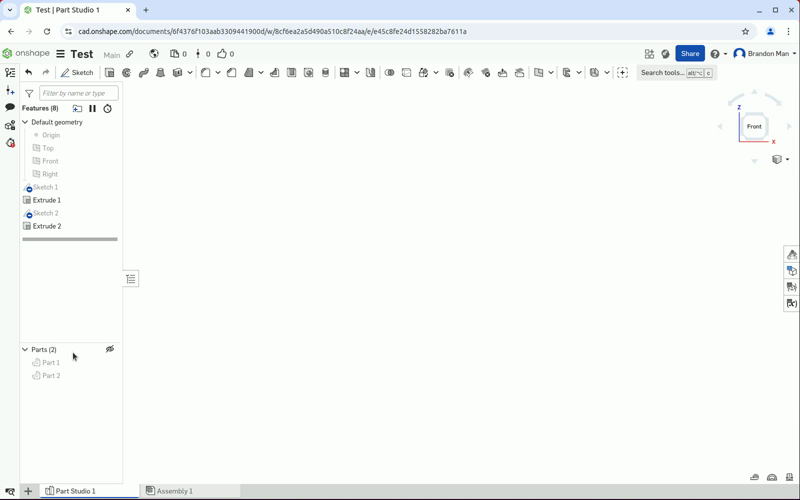
key(down)
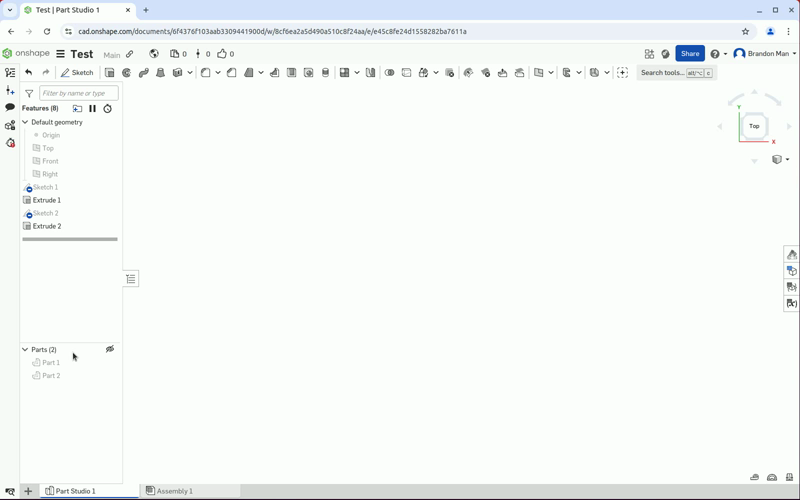
key_up(shift)
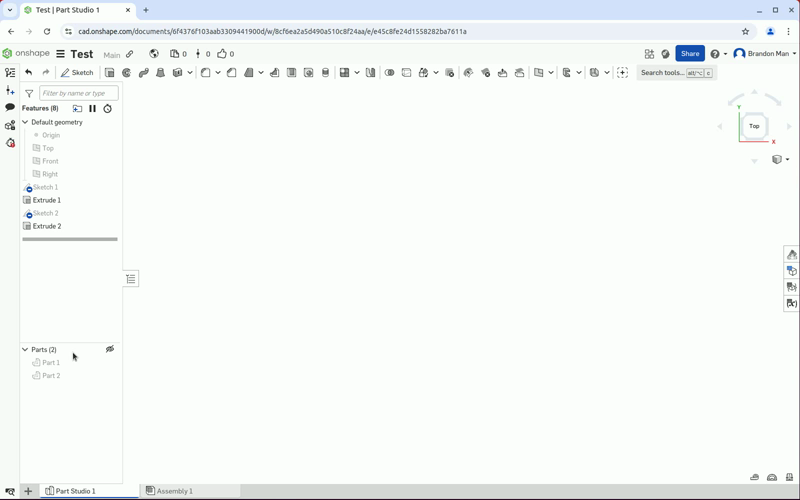
mouse_move(73, 352)
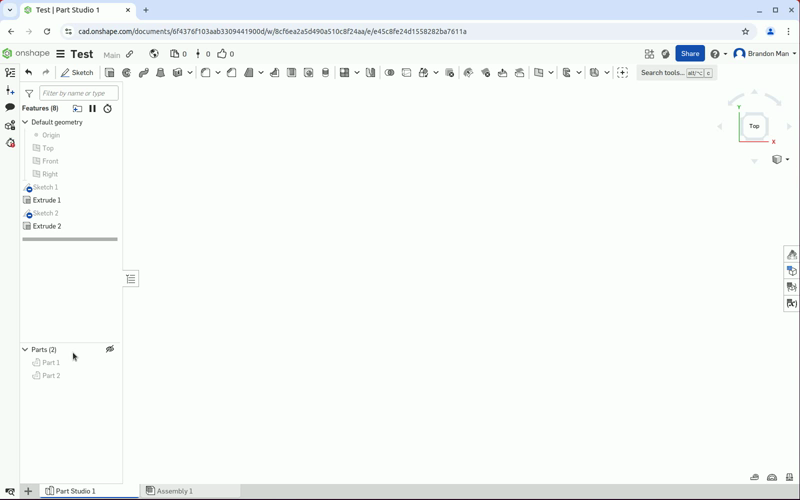
key(shift+y)
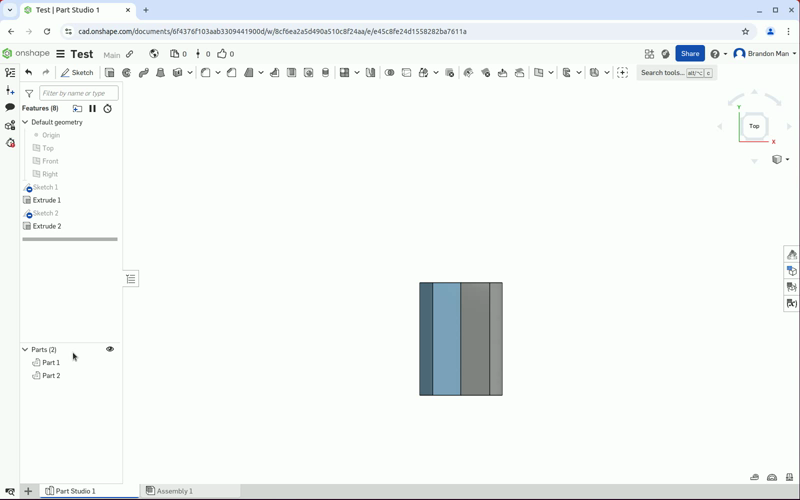
mouse_move(541, 75)
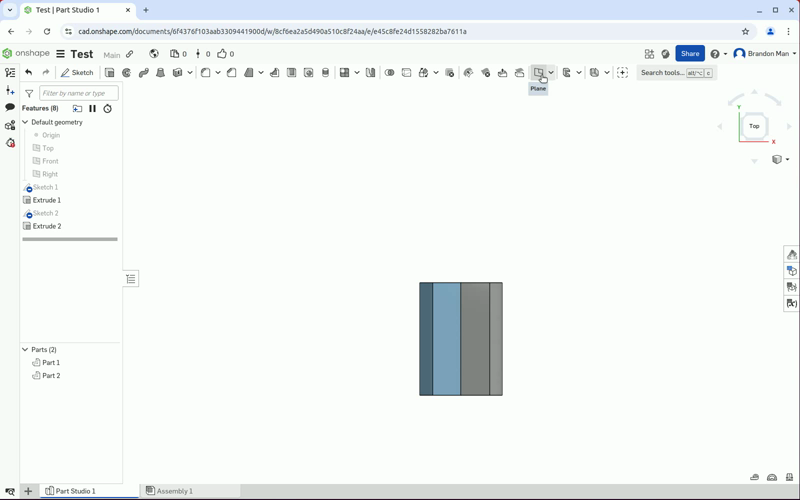
click(541, 75)
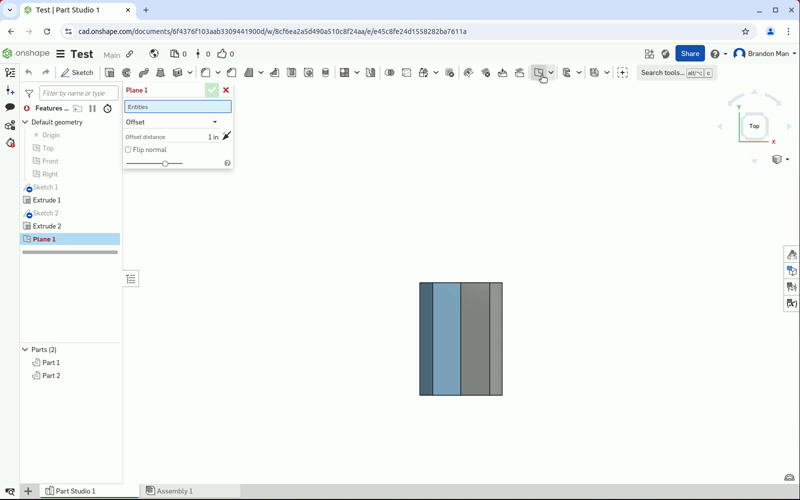
mouse_move(73, 150)
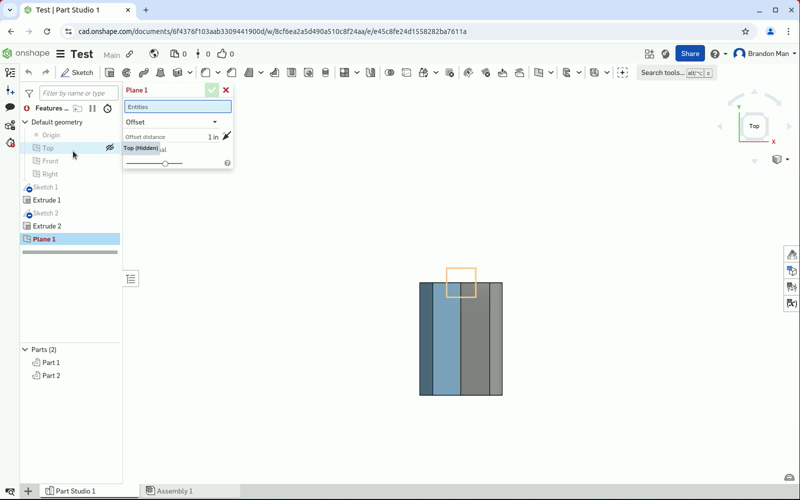
click(73, 150)
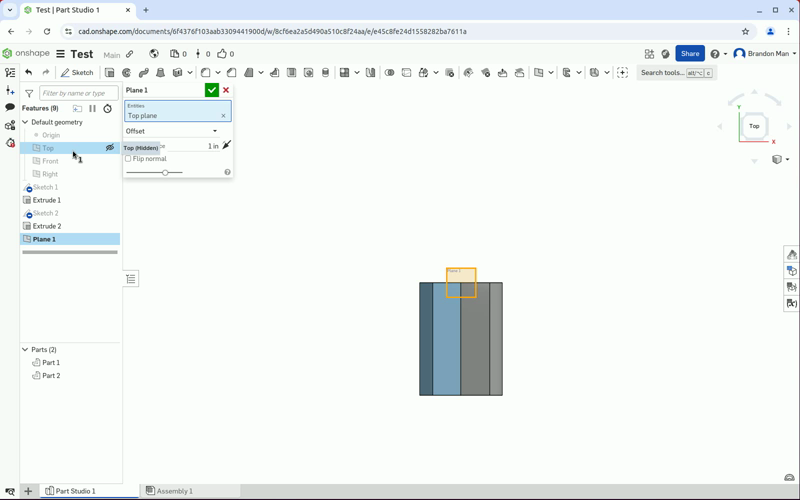
key(tab, 2)
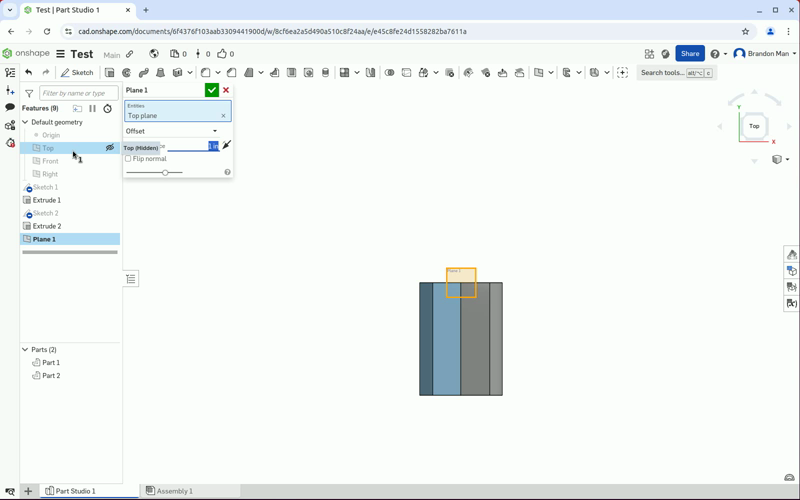
text(11.554)
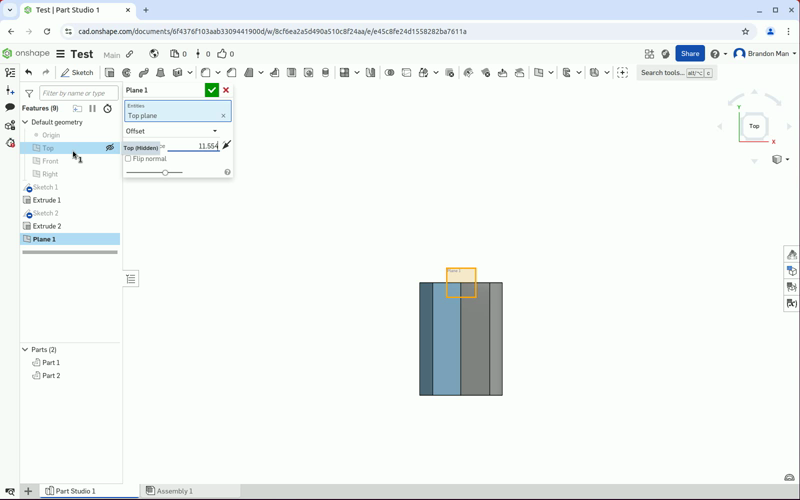
key(enter, 2)
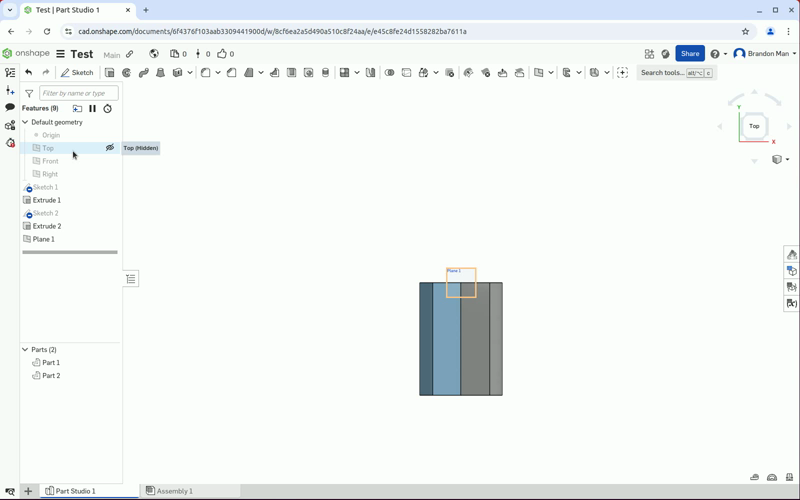
key(shift+s)
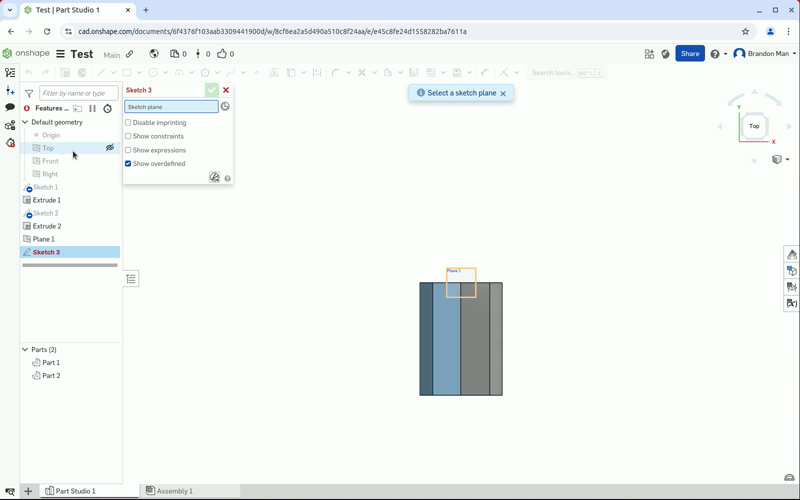
mouse_move(73, 241)
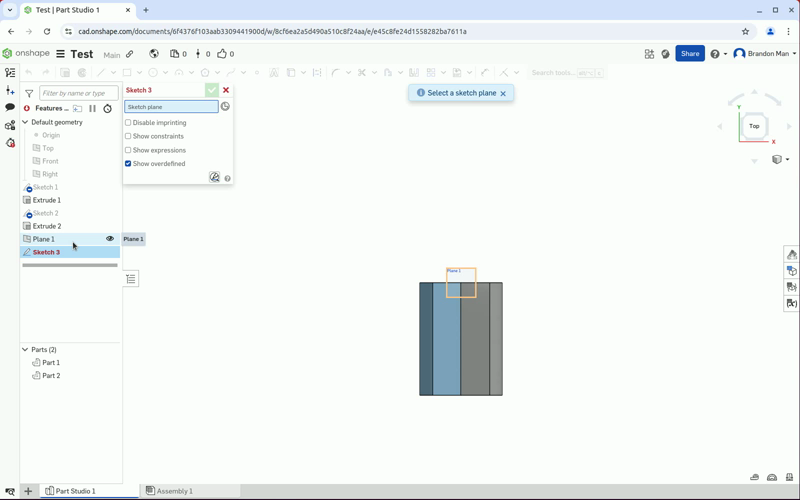
click(73, 241)
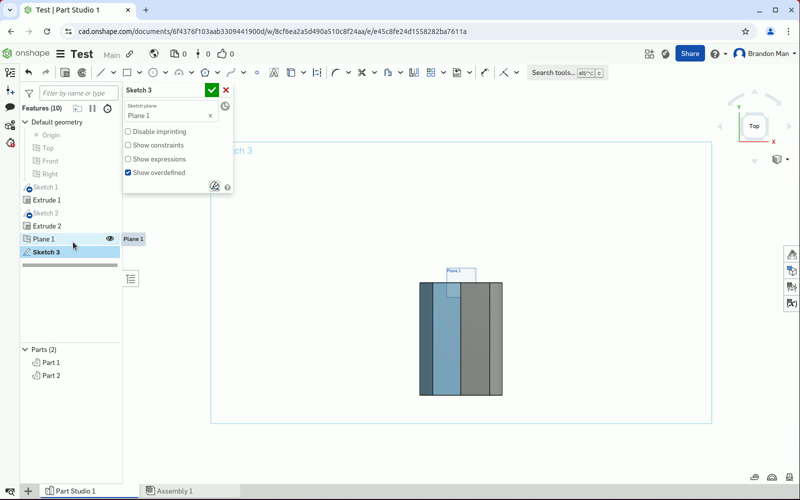
mouse_move(73, 352)
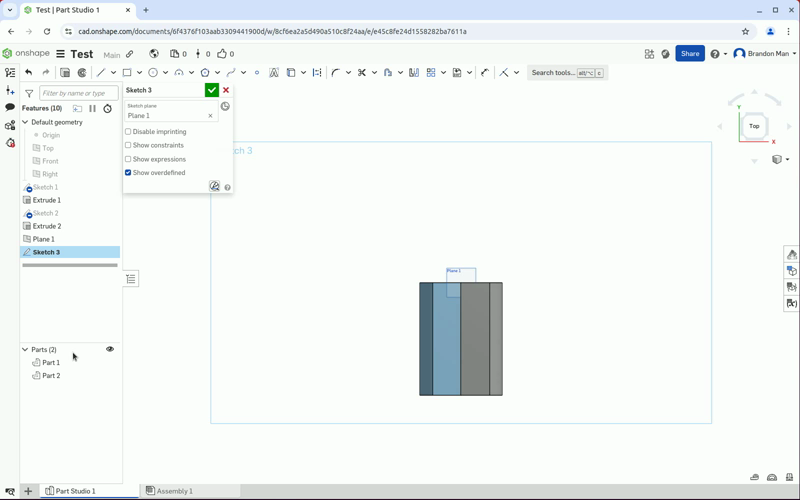
key(y)
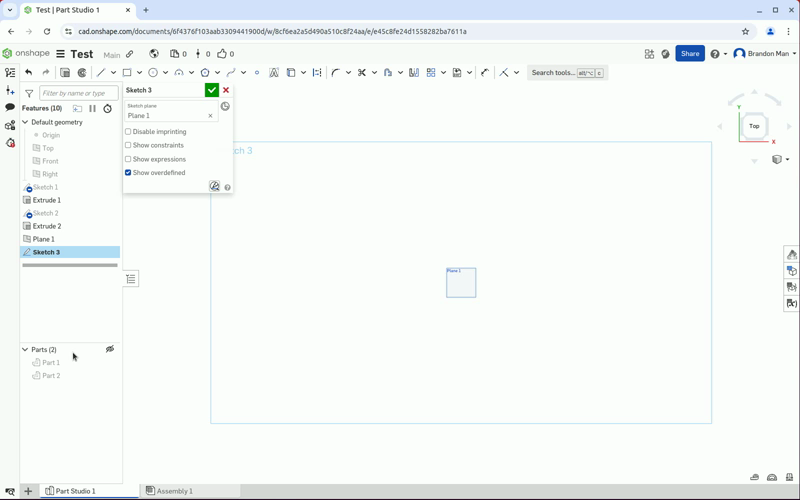
key(c)
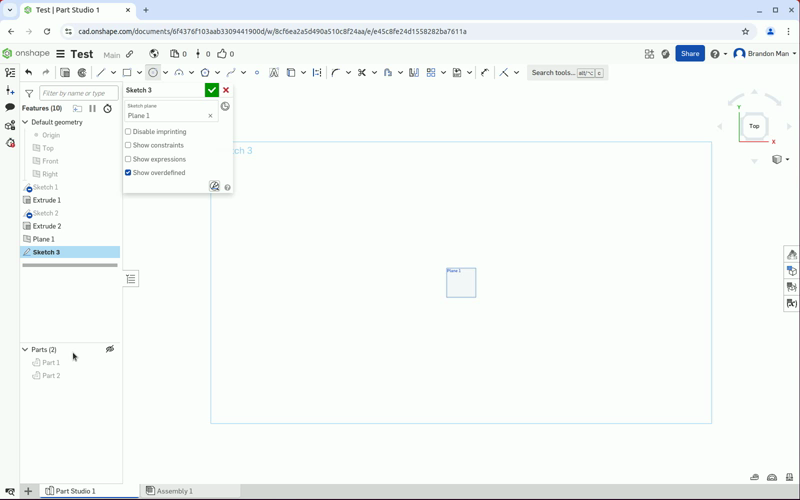
key_down(shift)
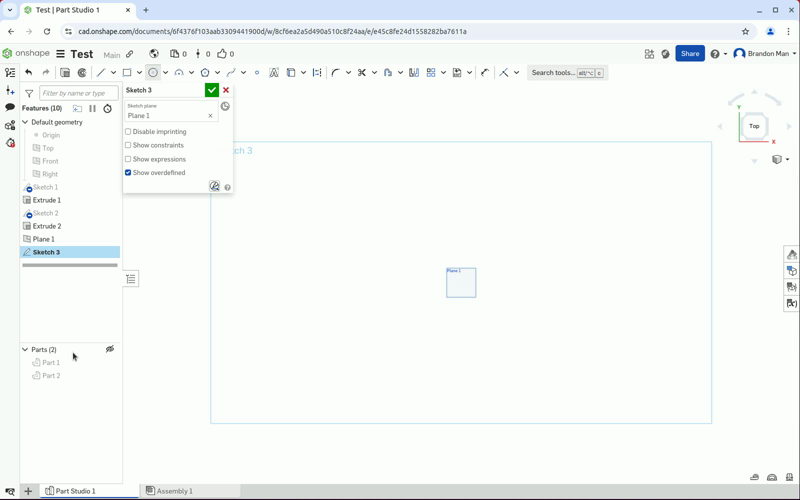
mouse_move(460, 414)
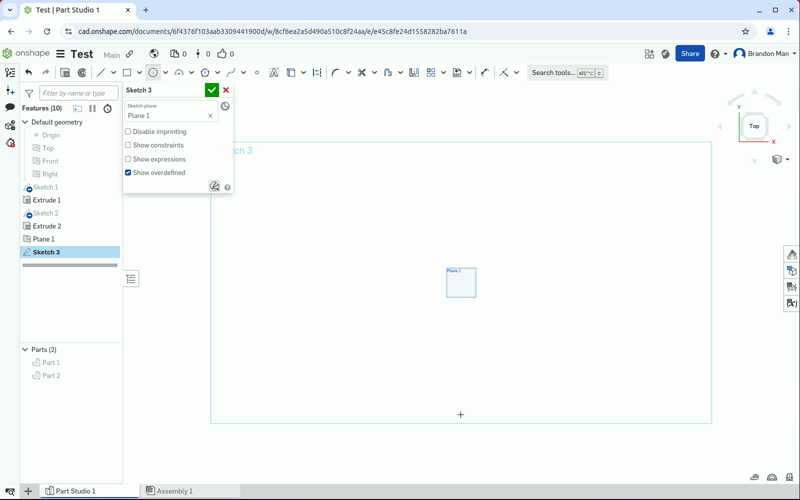
click(460, 414)
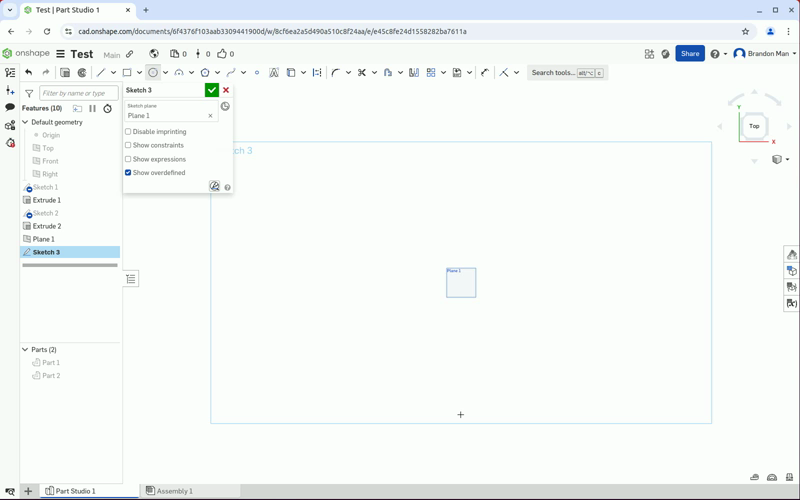
key_up(shift)
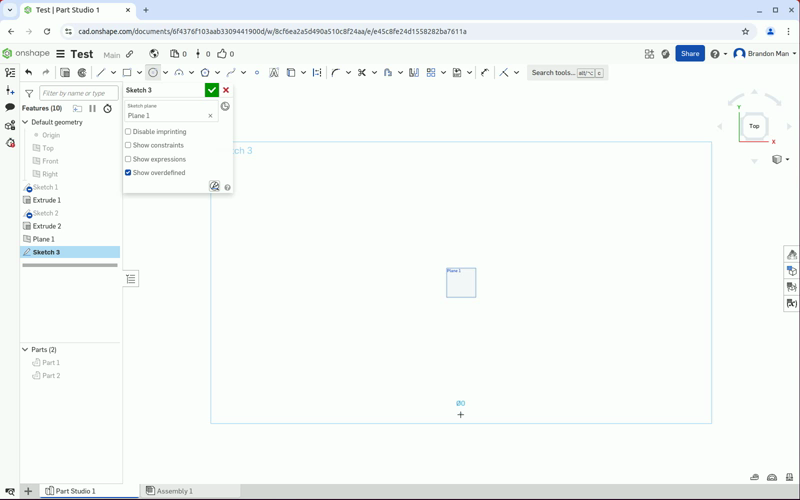
mouse_move(487, 414)
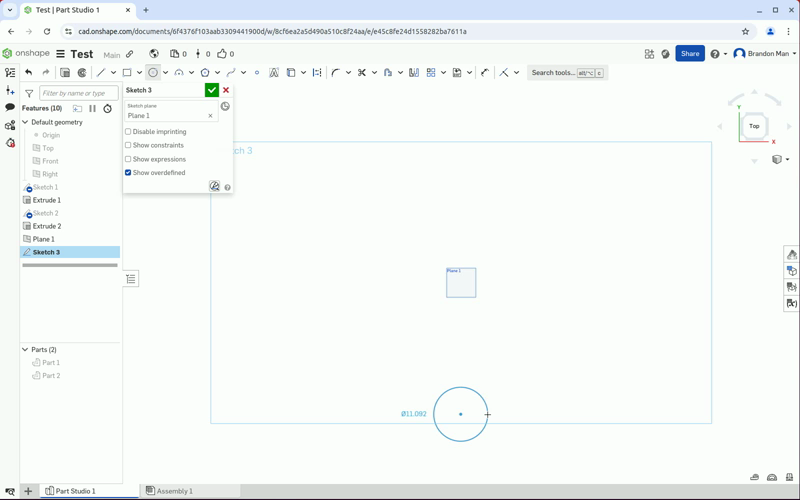
click(487, 414)
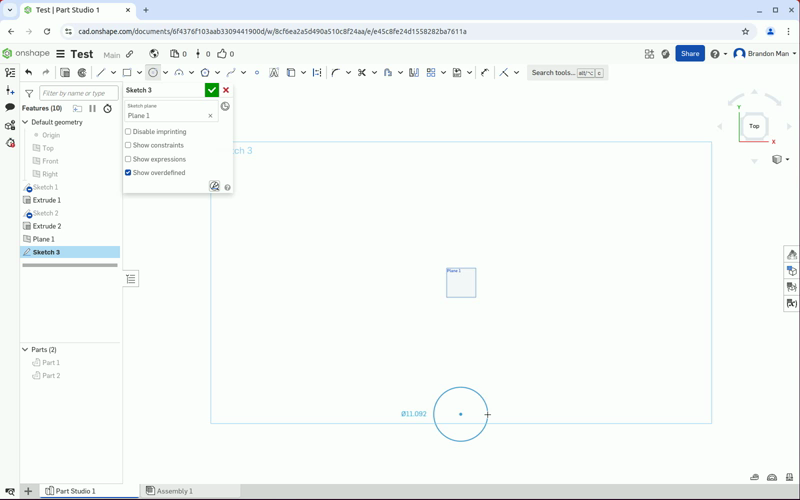
key(esc)
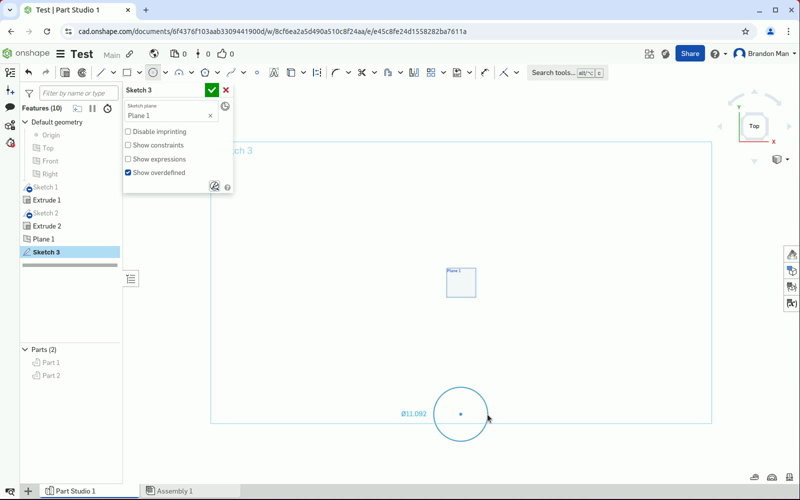
mouse_move(443, 414)
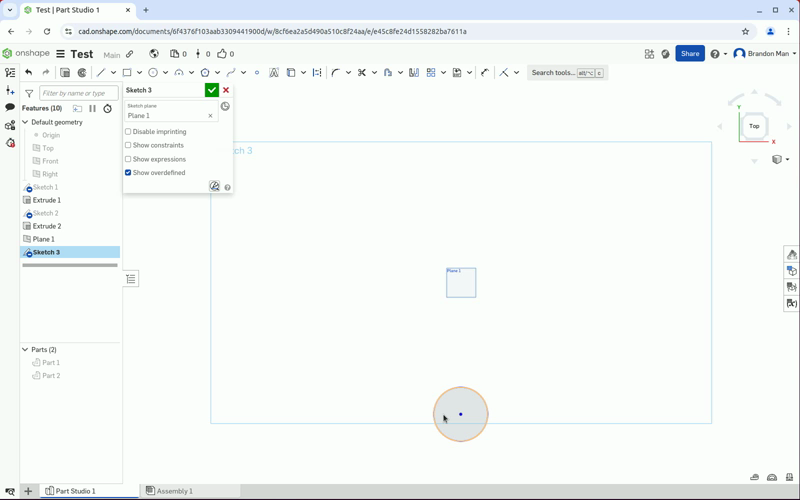
click(443, 414)
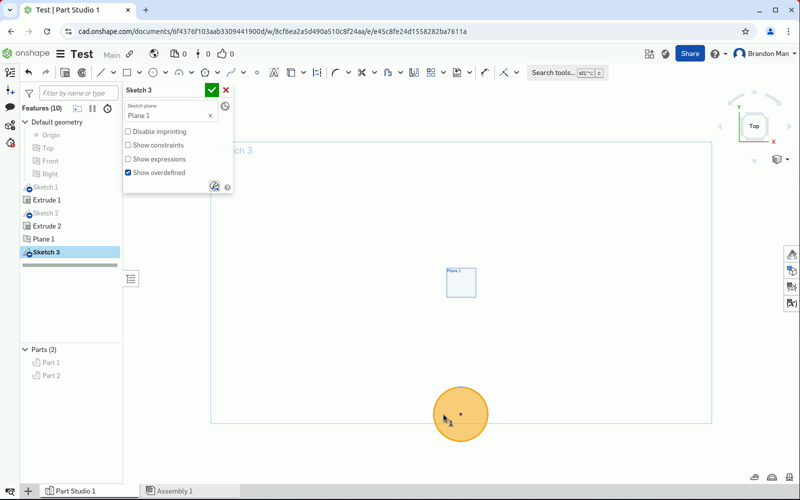
mouse_move(73, 352)
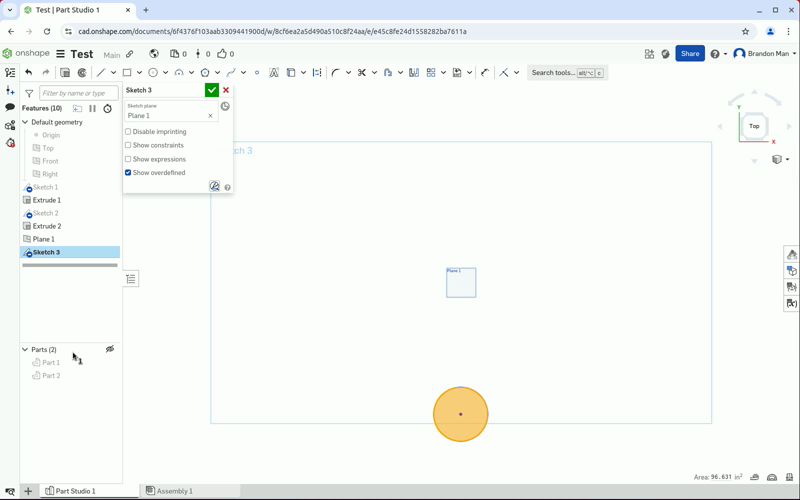
key(shift+y)
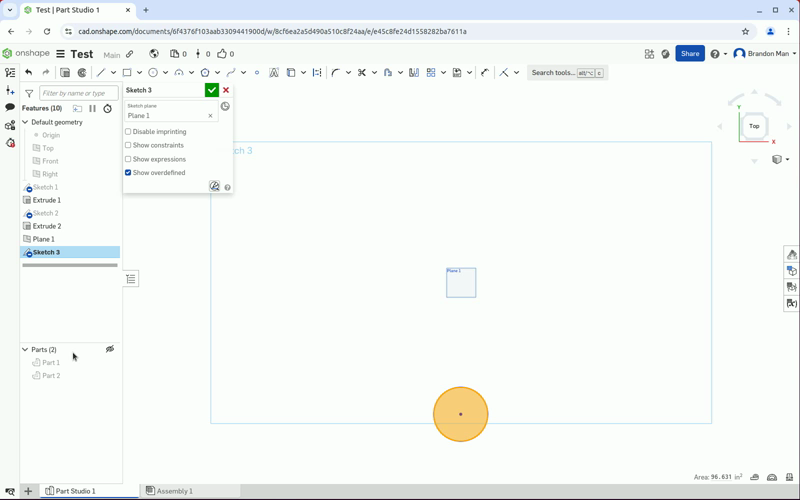
key(shift+e)
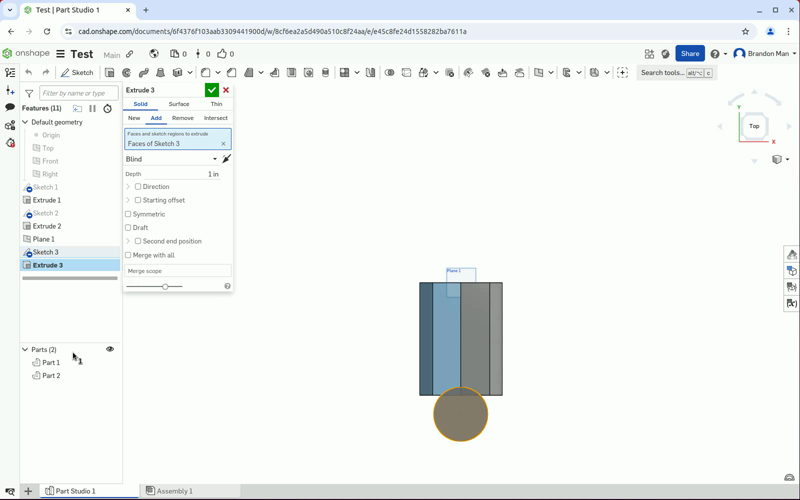
mouse_move(143, 106)
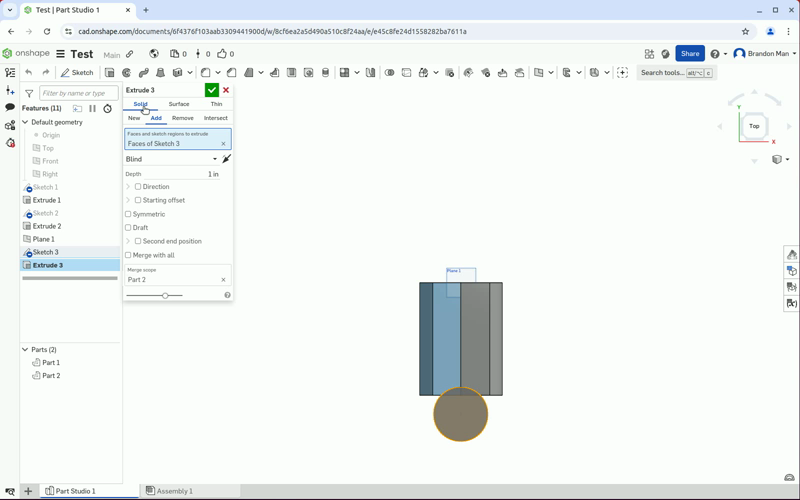
click(143, 106)
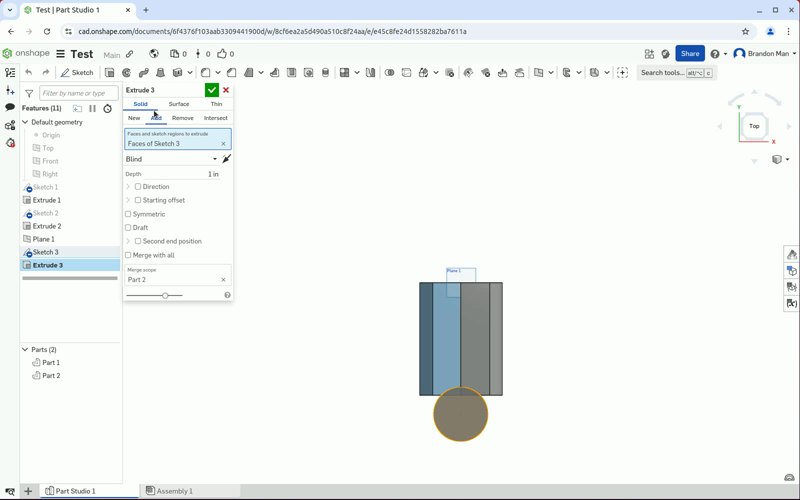
mouse_move(186, 120)
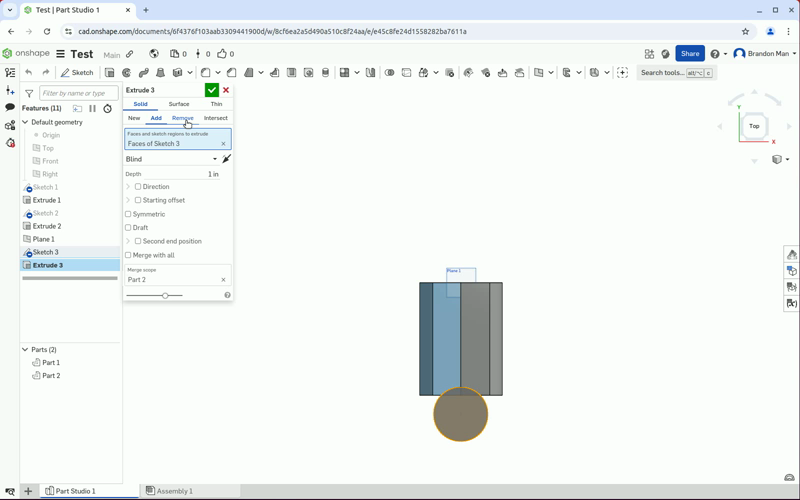
click(186, 120)
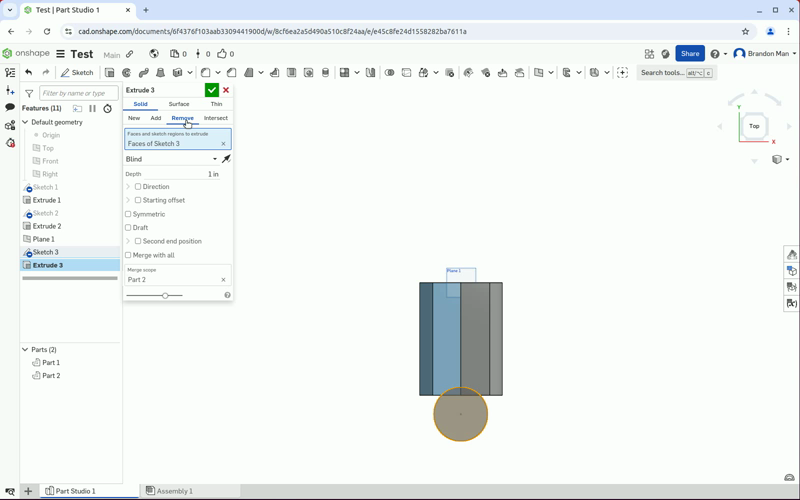
key(tab, 4)
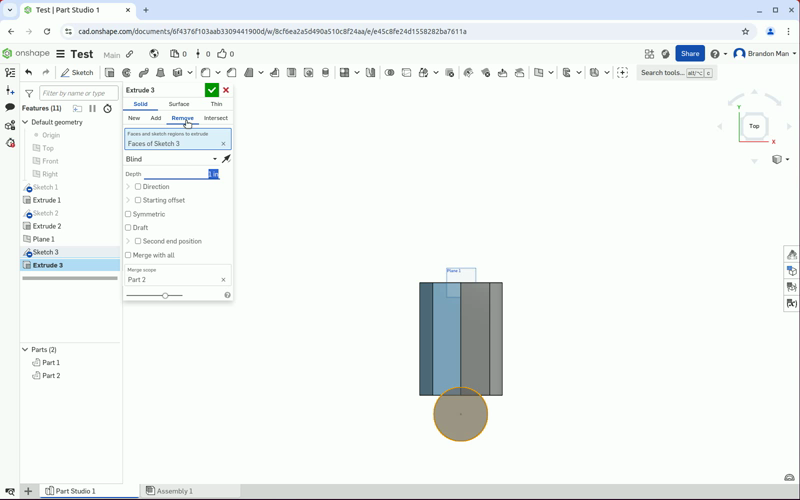
text(1.204)
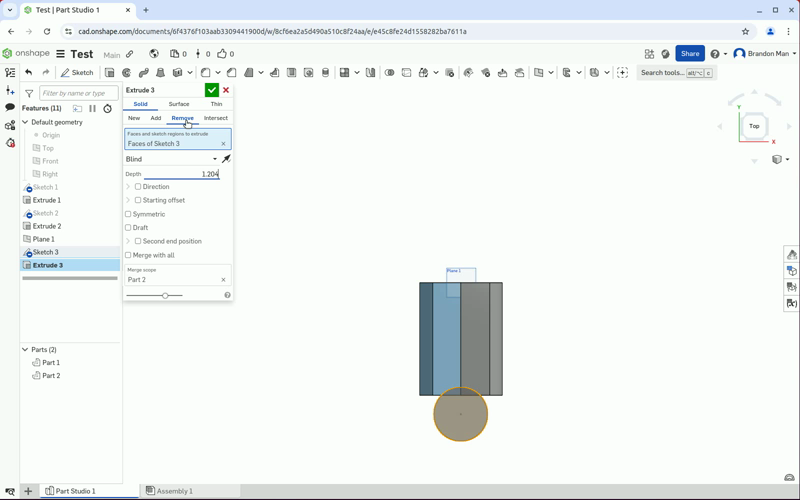
key(tab, 6)
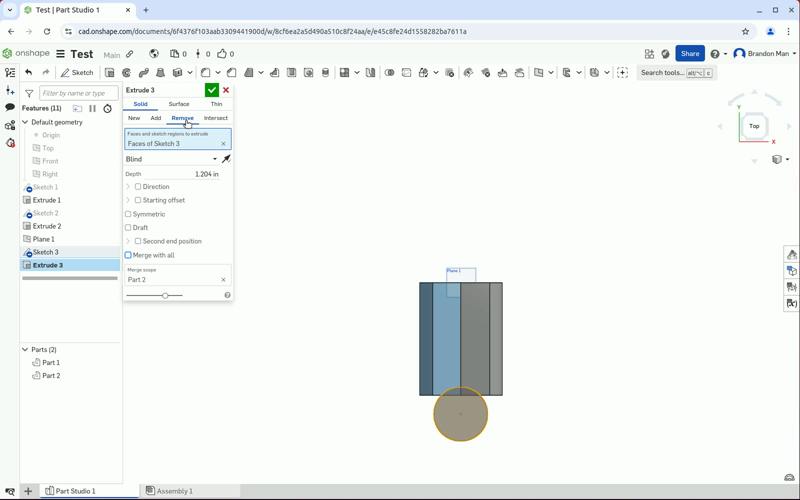
key(space)
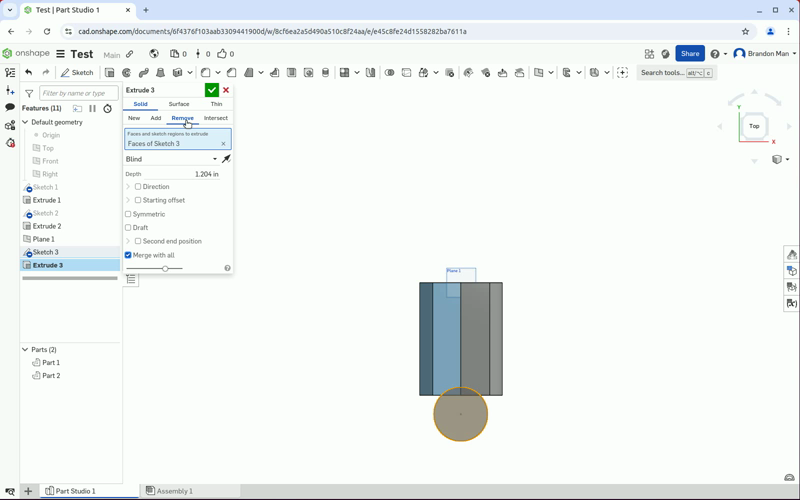
key(enter)
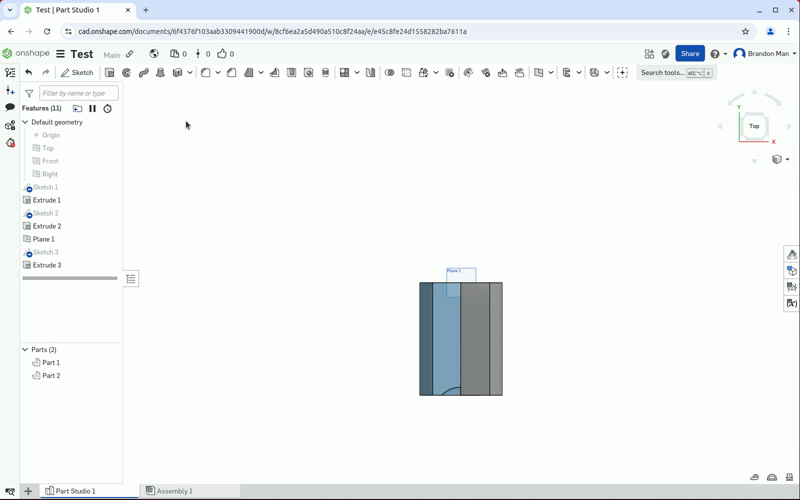
key(shift+h)
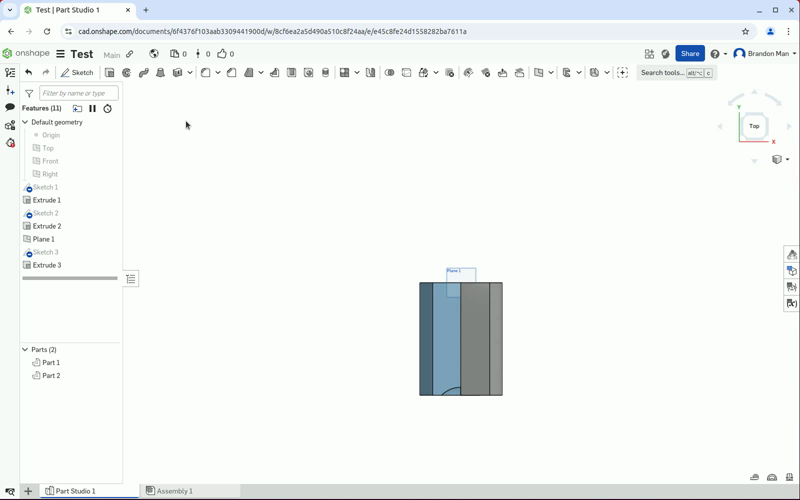
key(shift+h)
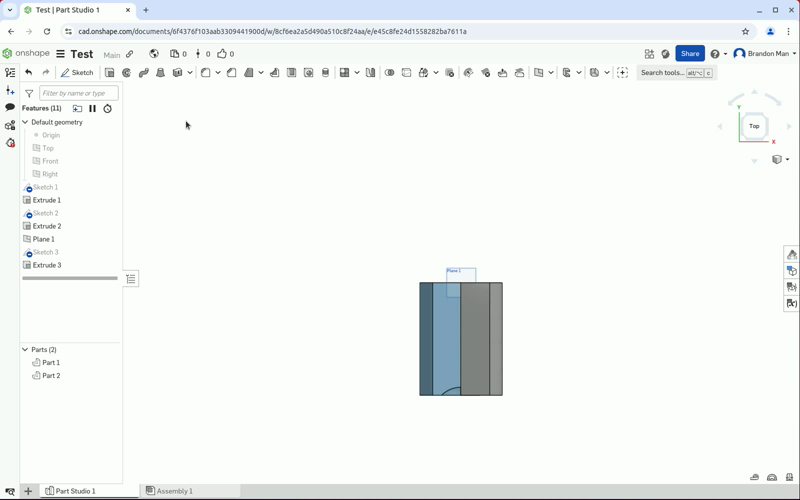
mouse_move(73, 189)
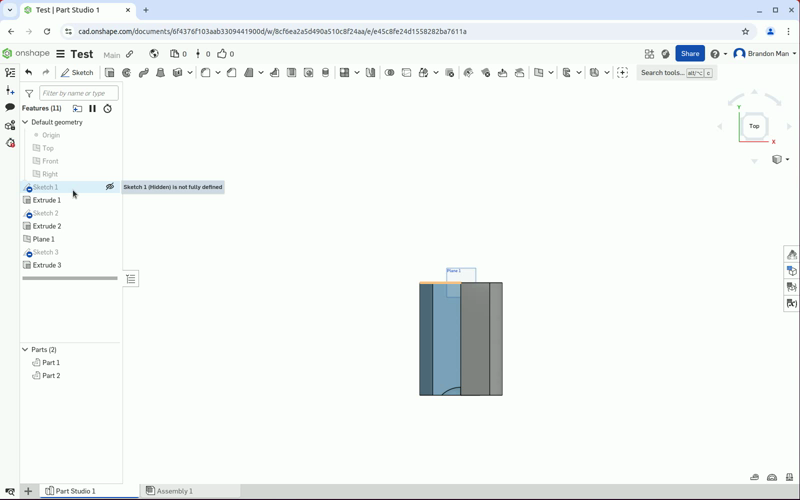
click(73, 189)
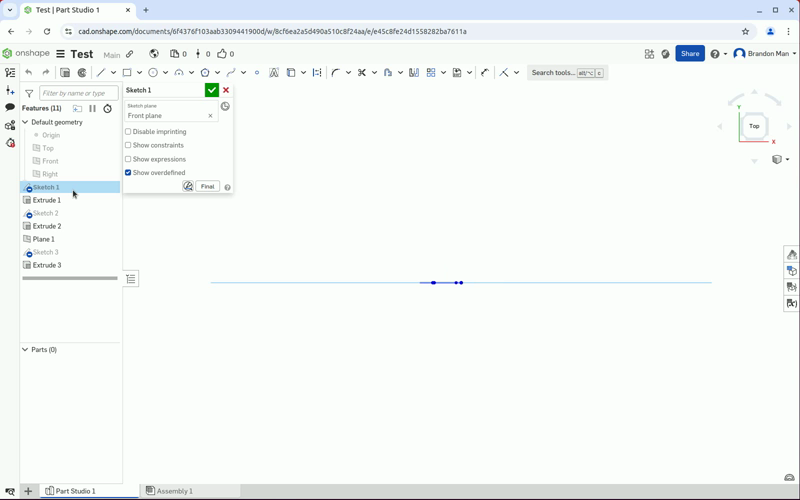
mouse_move(229, 92)
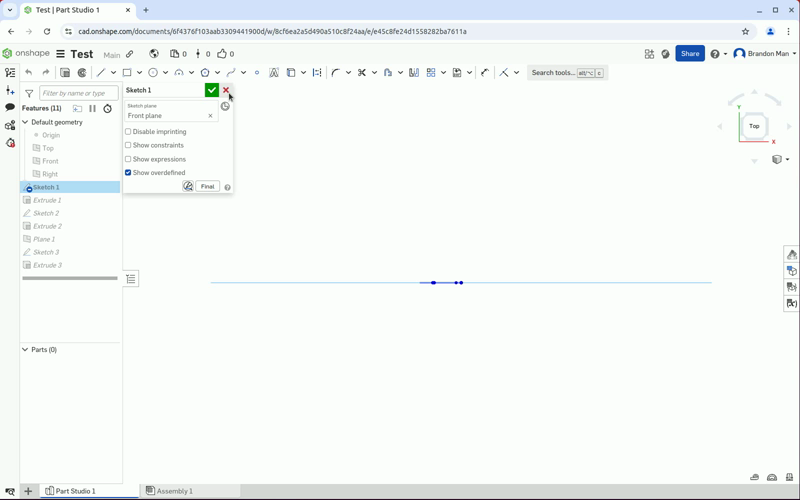
click(229, 92)
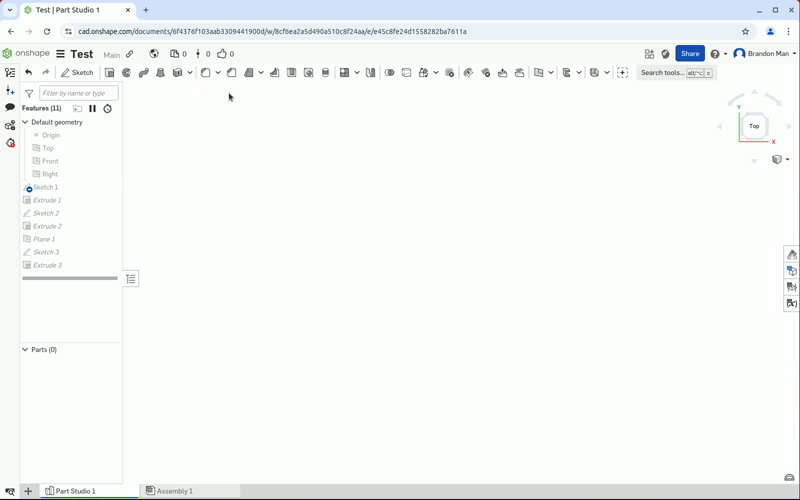
key(shift+s)
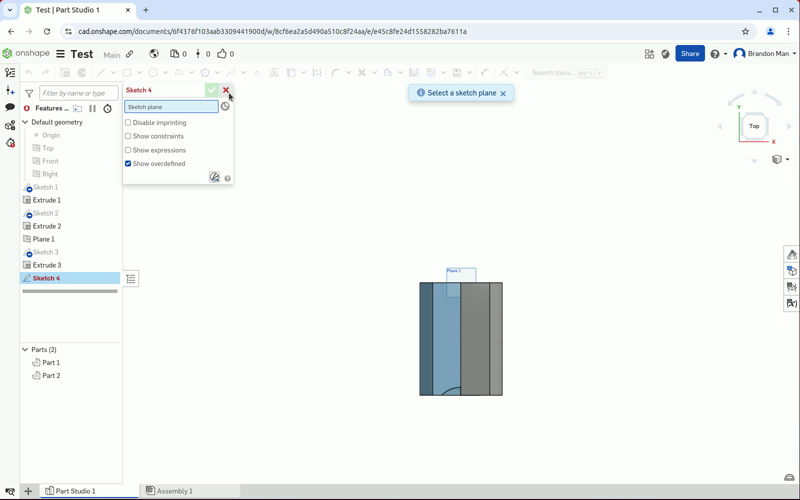
mouse_move(73, 241)
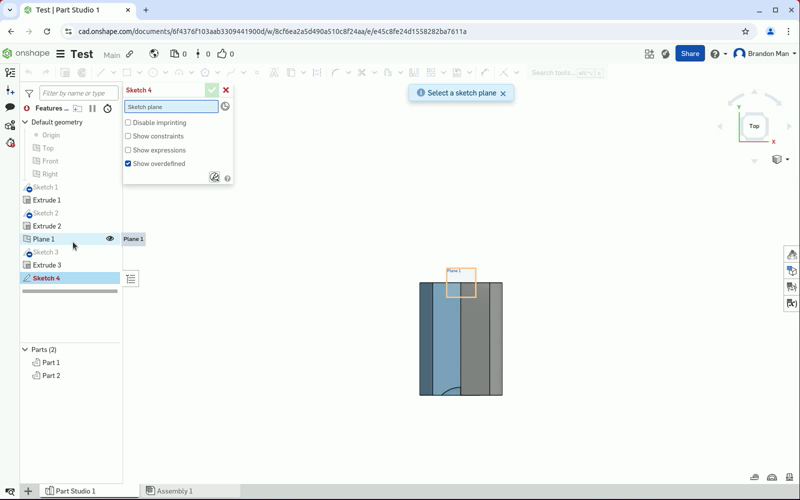
click(73, 241)
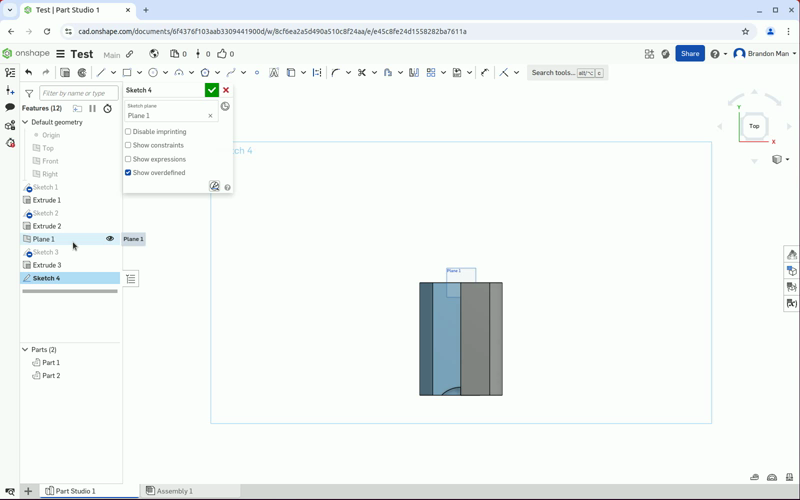
mouse_move(73, 352)
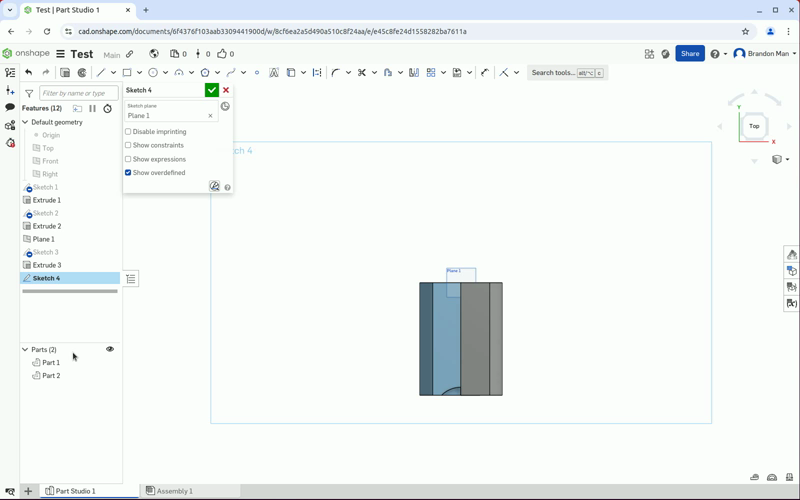
key(y)
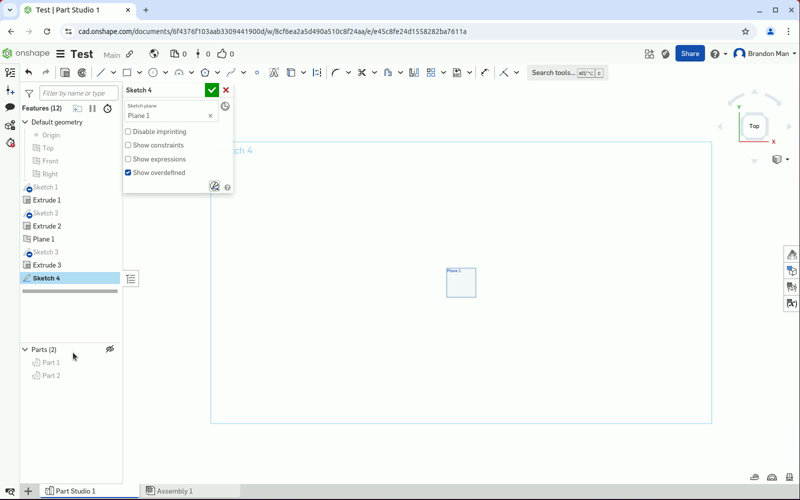
key(c)
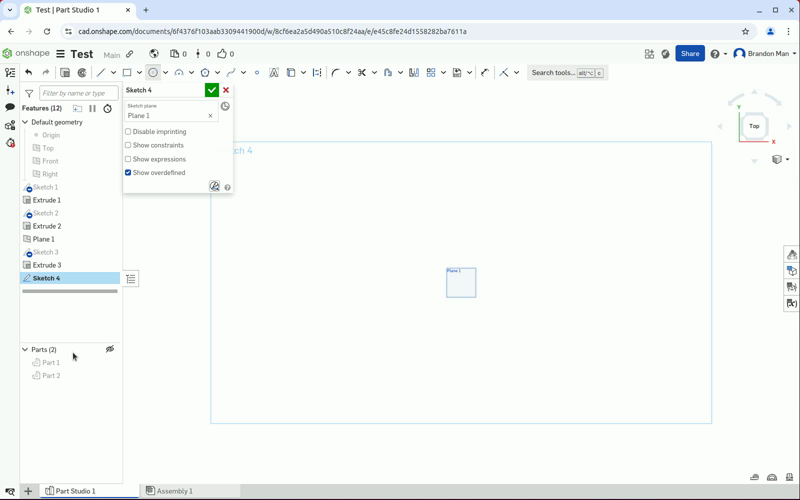
key_down(shift)
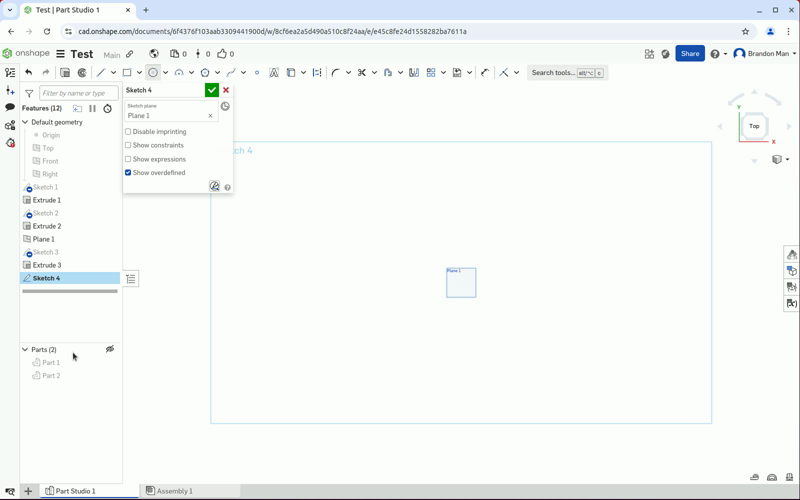
mouse_move(461, 414)
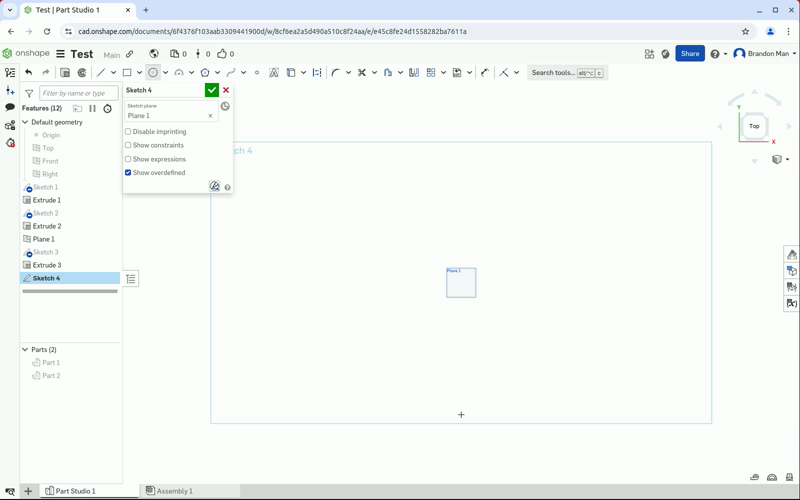
click(461, 414)
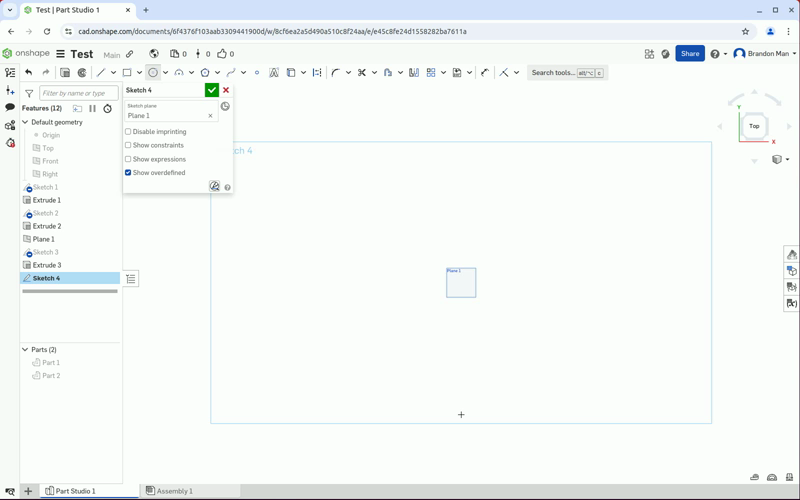
key_up(shift)
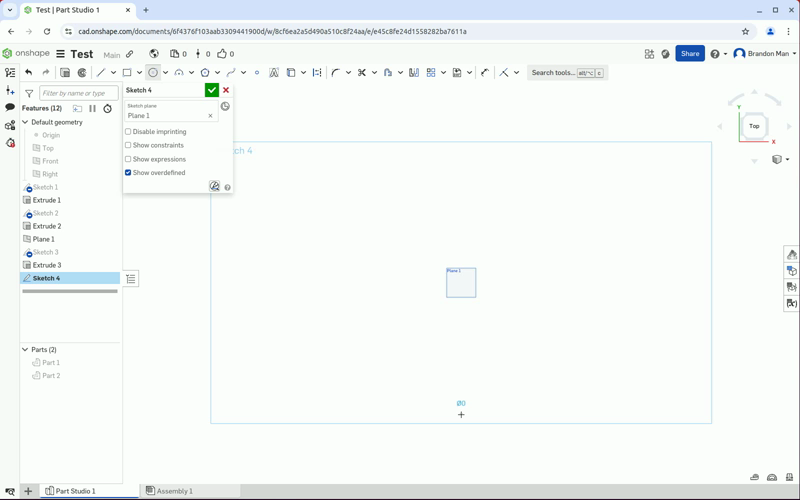
mouse_move(487, 414)
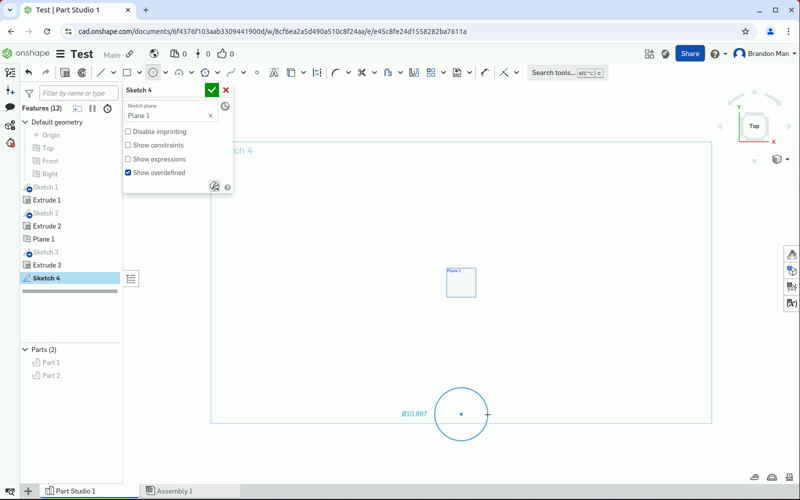
click(487, 414)
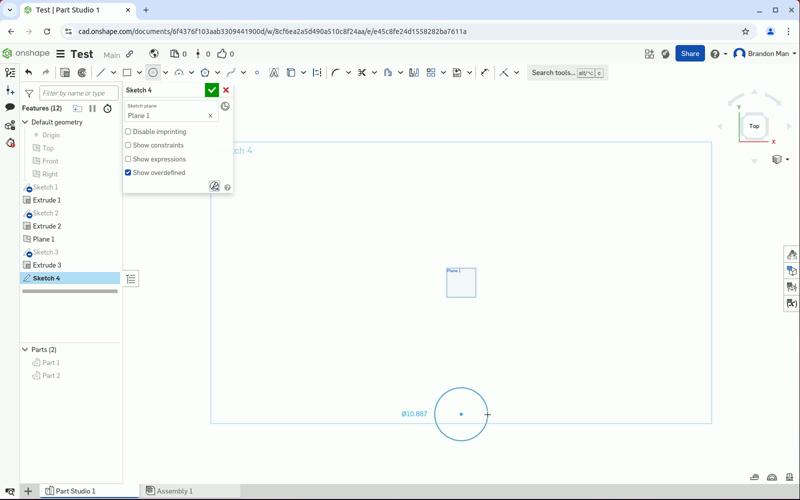
key(esc)
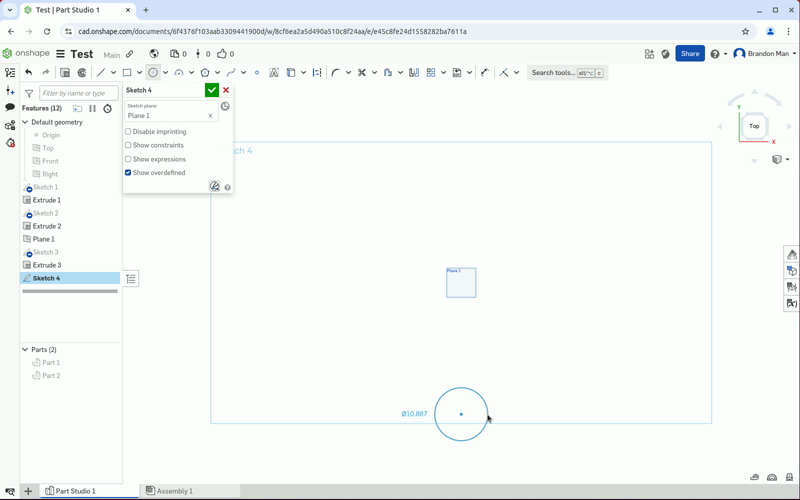
mouse_move(472, 414)
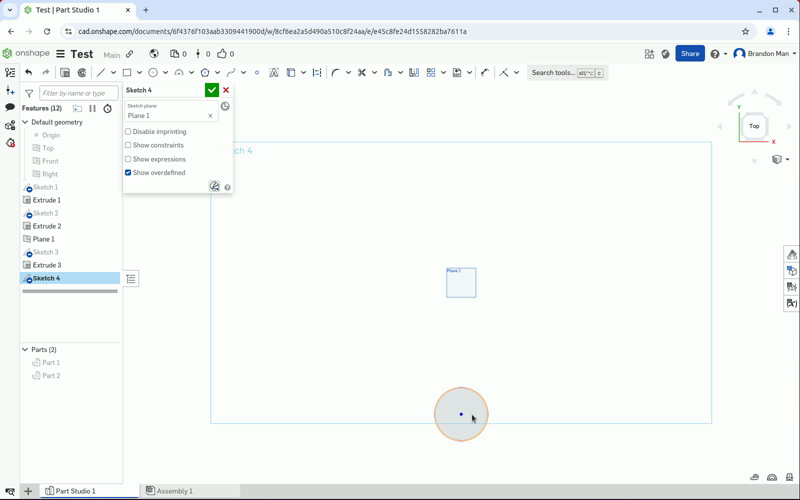
click(472, 414)
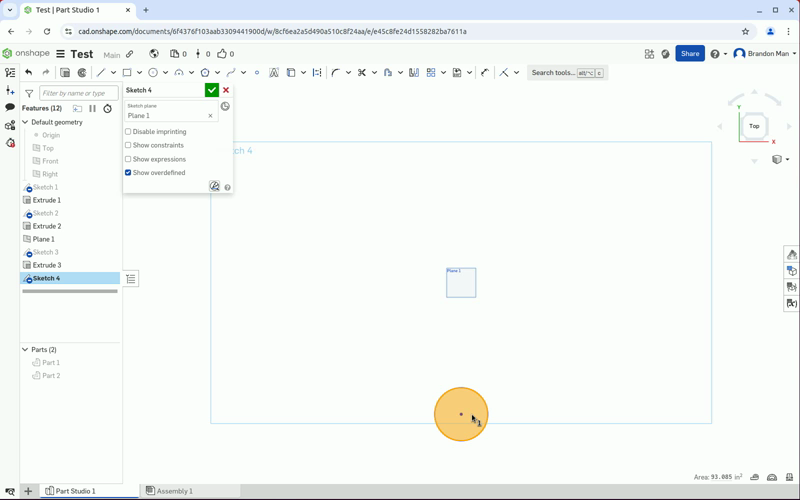
mouse_move(73, 352)
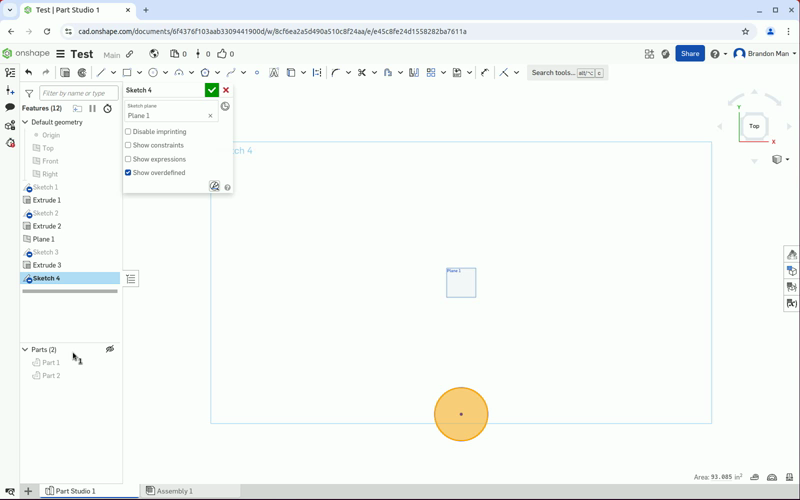
key(shift+y)
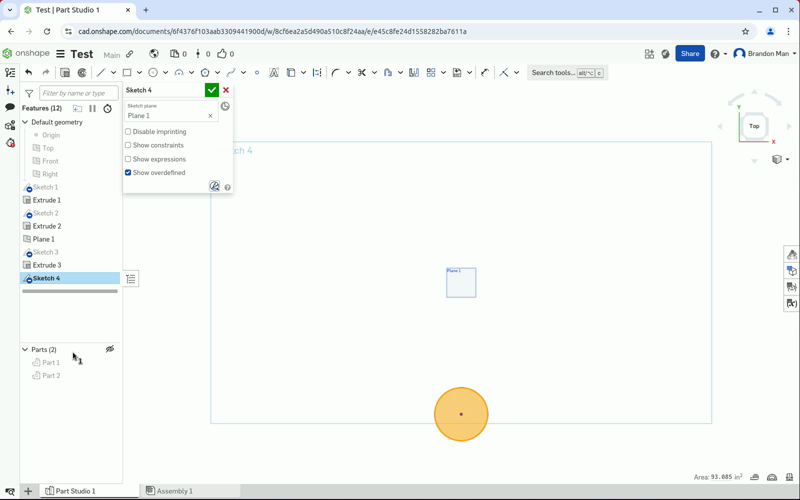
key(shift+e)
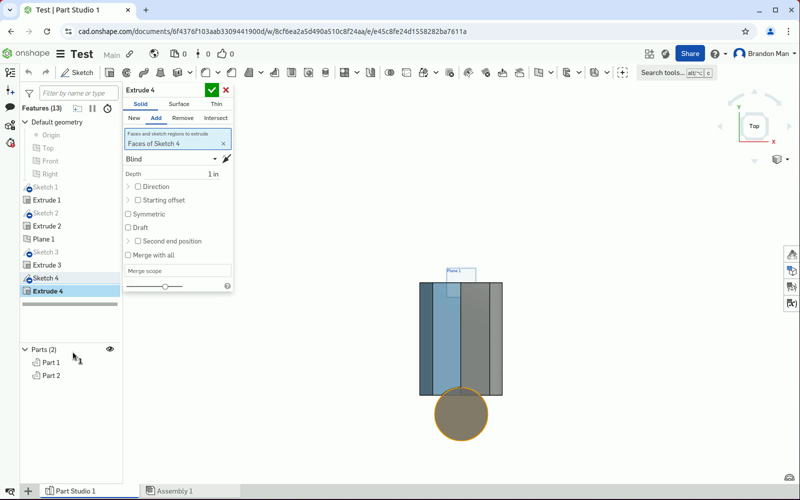
mouse_move(143, 106)
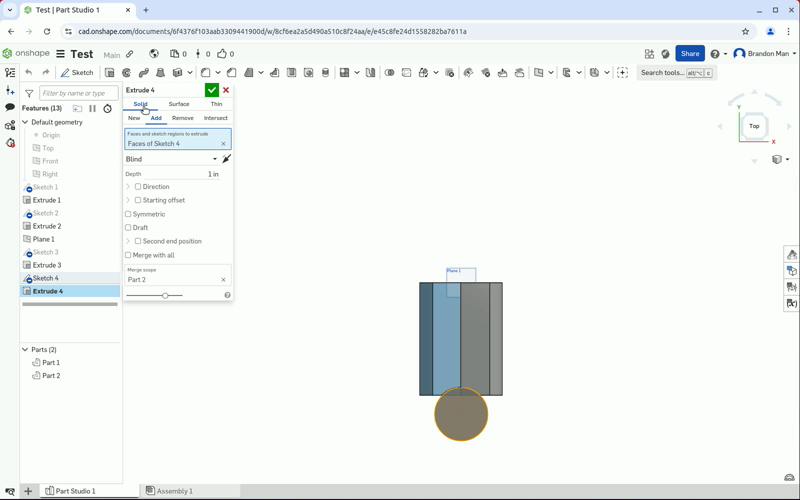
click(143, 106)
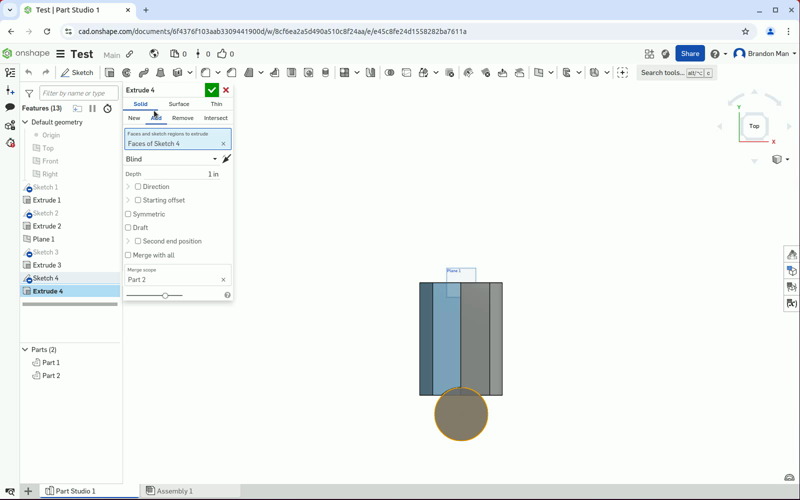
mouse_move(186, 120)
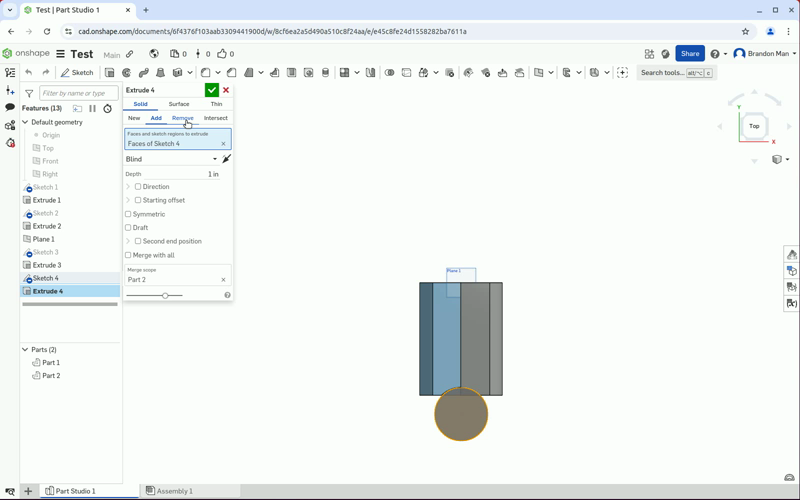
click(186, 120)
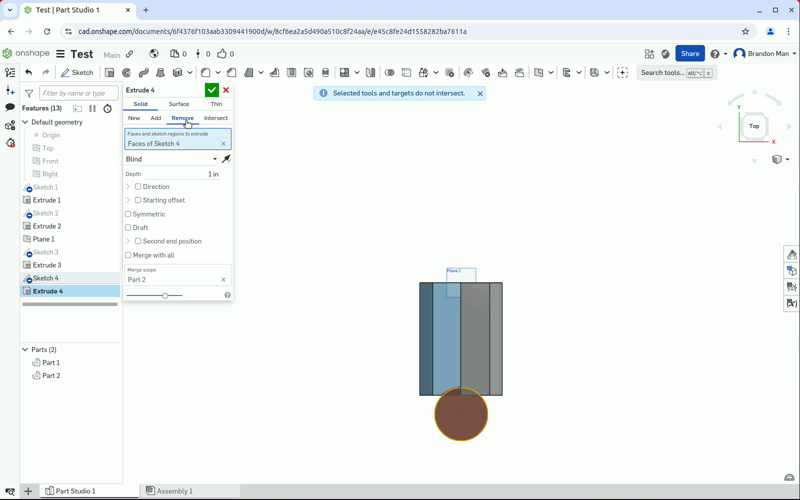
key(tab, 4)
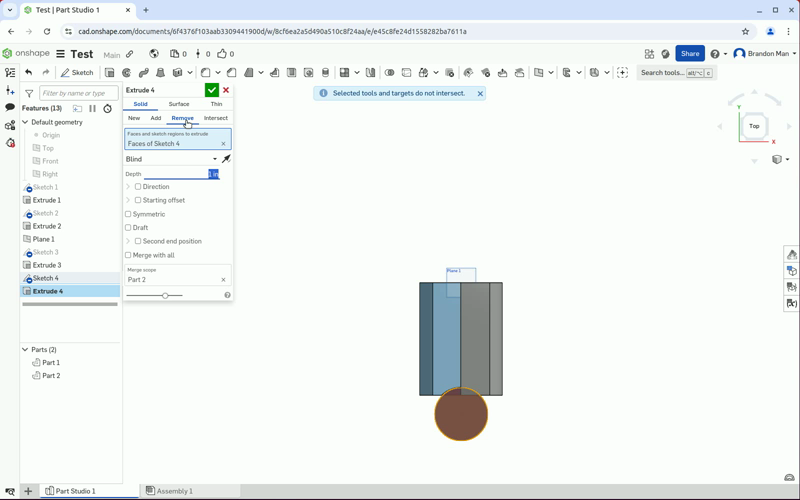
text(1.204)
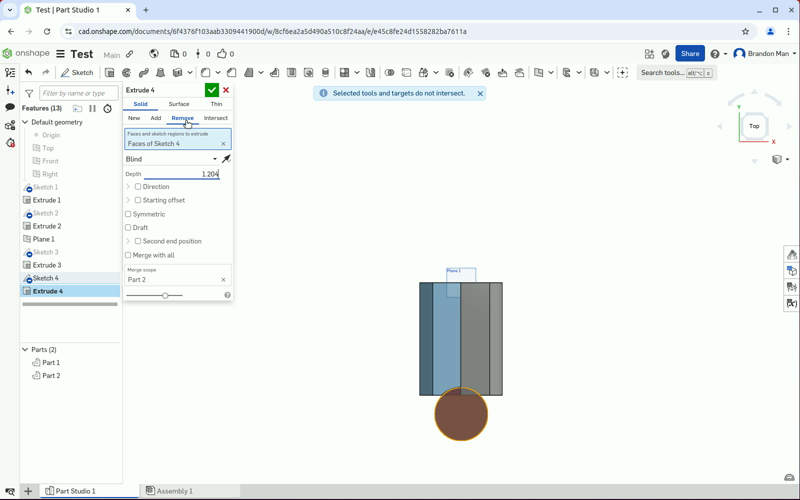
key(tab, 6)
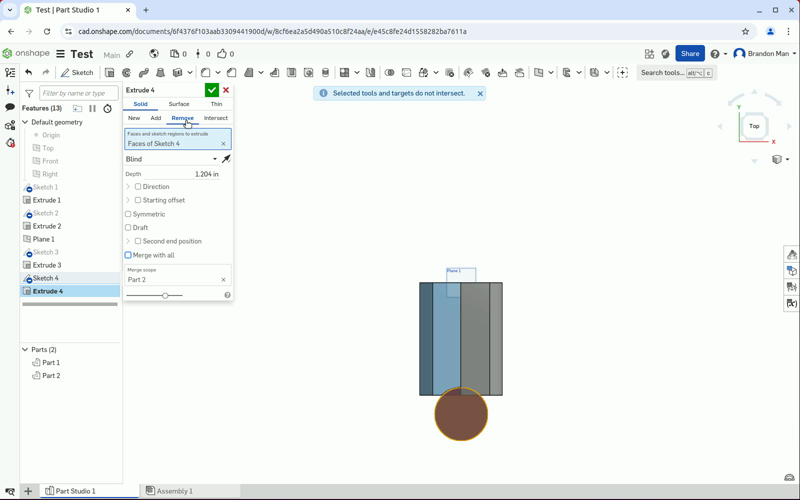
key(space)
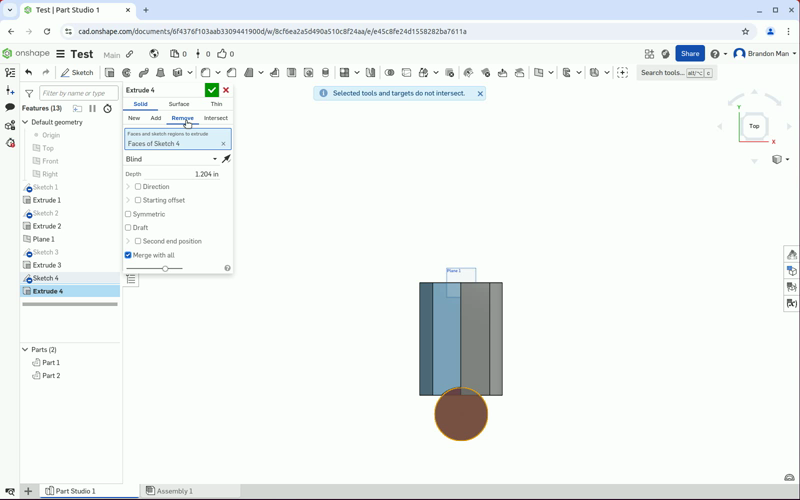
key(enter)
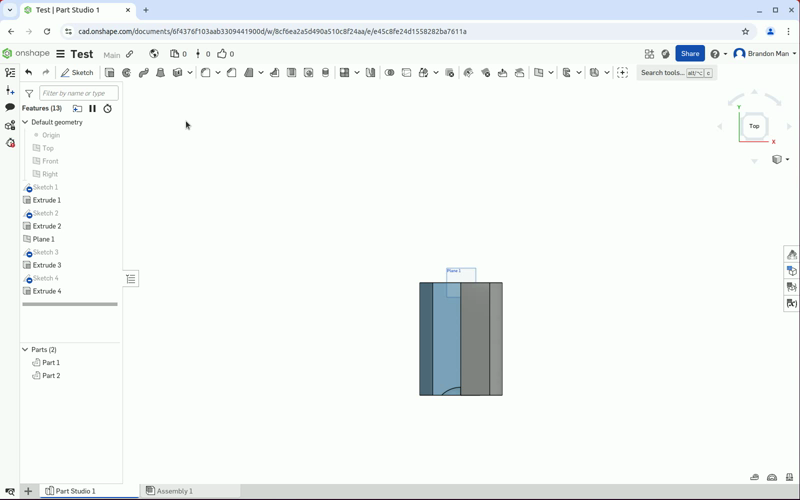
key(shift+h)
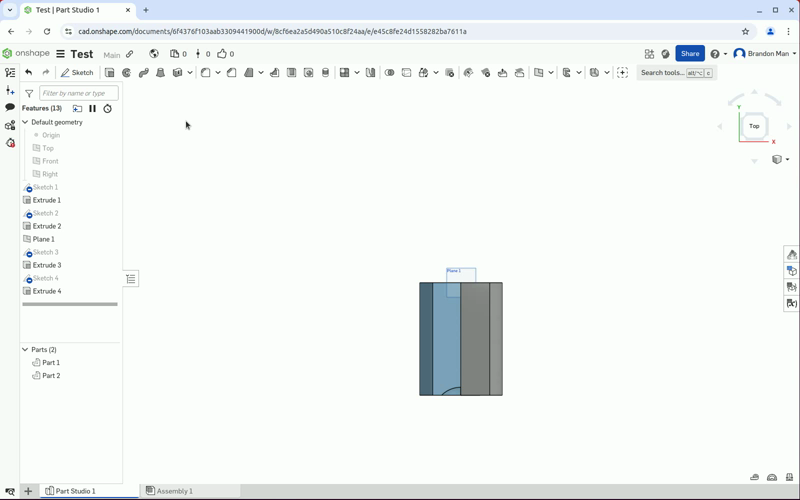
key(shift+h)
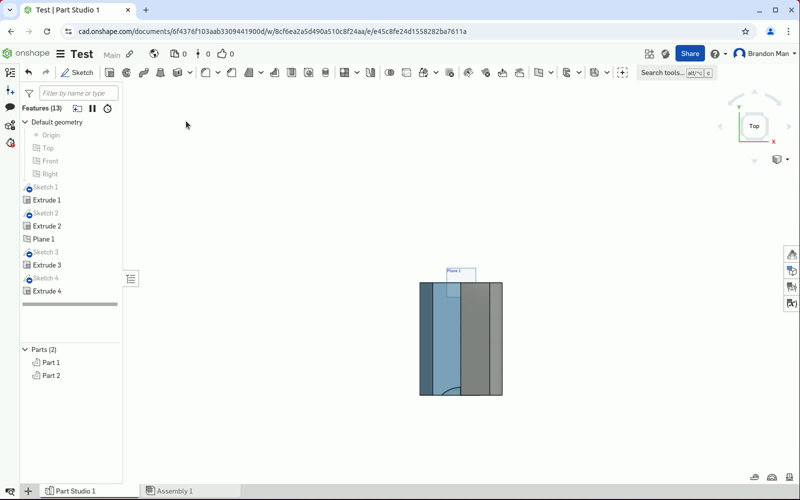
mouse_move(73, 189)
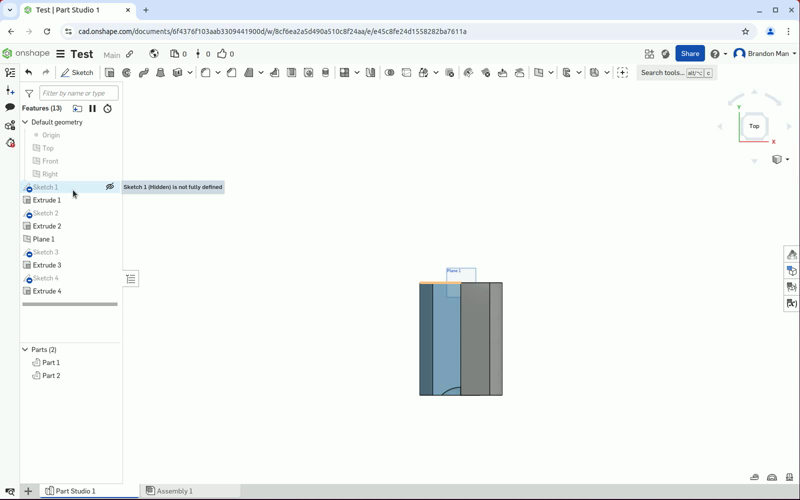
click(73, 189)
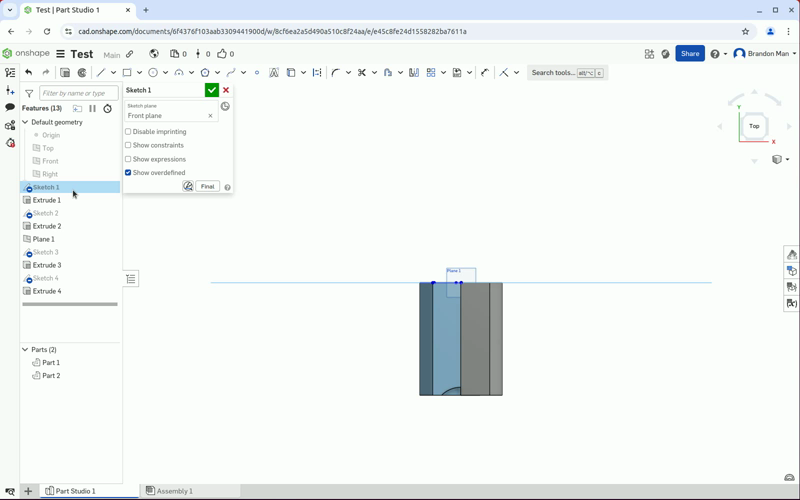
mouse_move(229, 92)
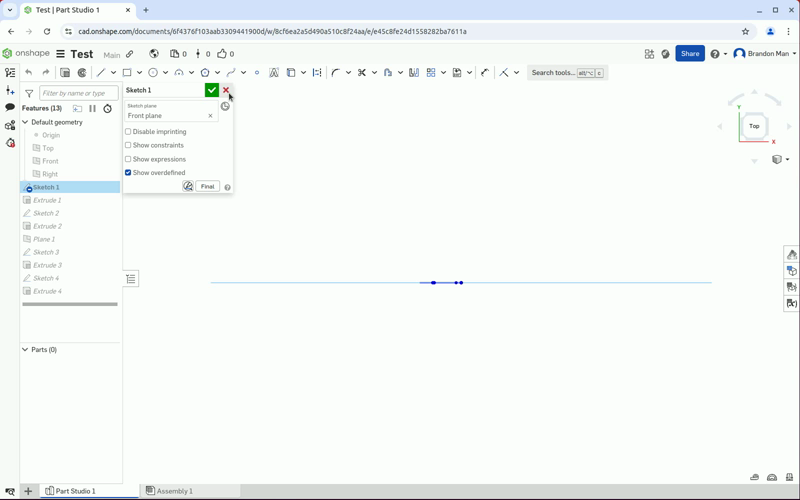
click(229, 92)
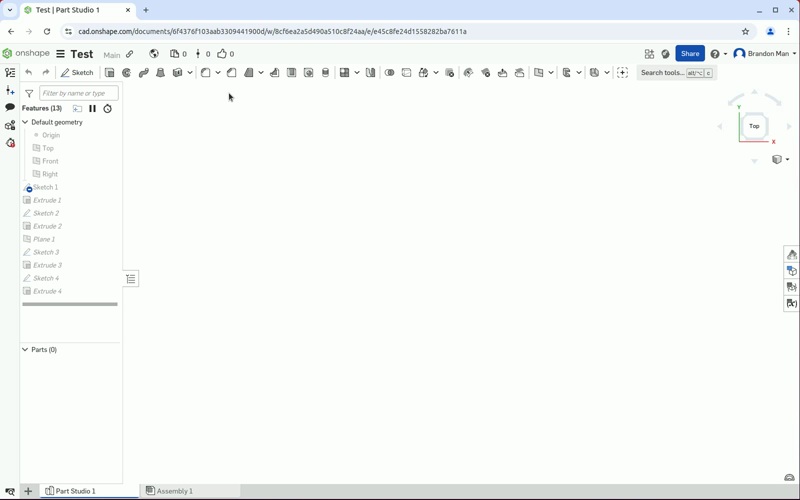
key(shift+s)
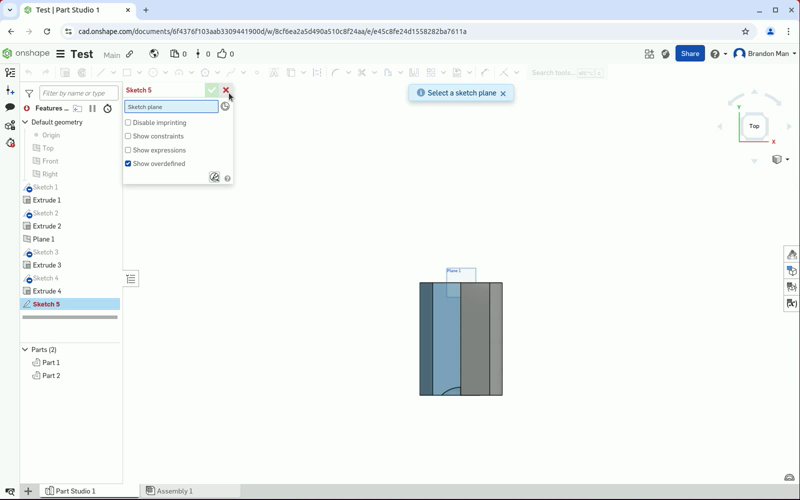
mouse_move(73, 241)
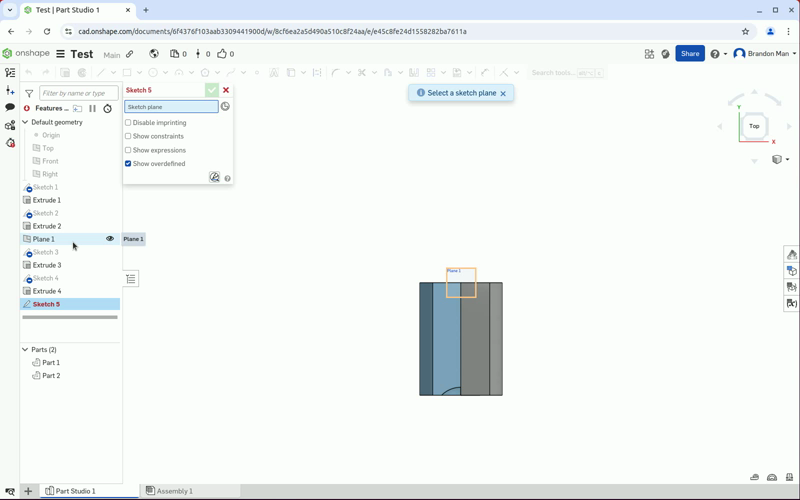
click(73, 241)
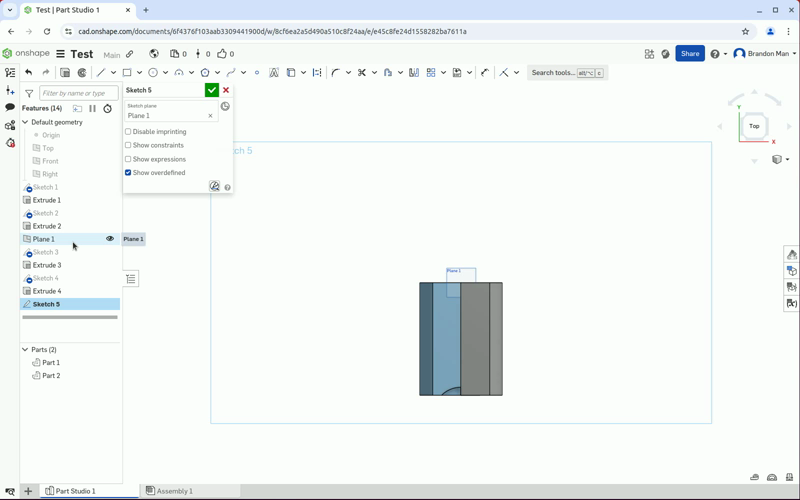
mouse_move(73, 352)
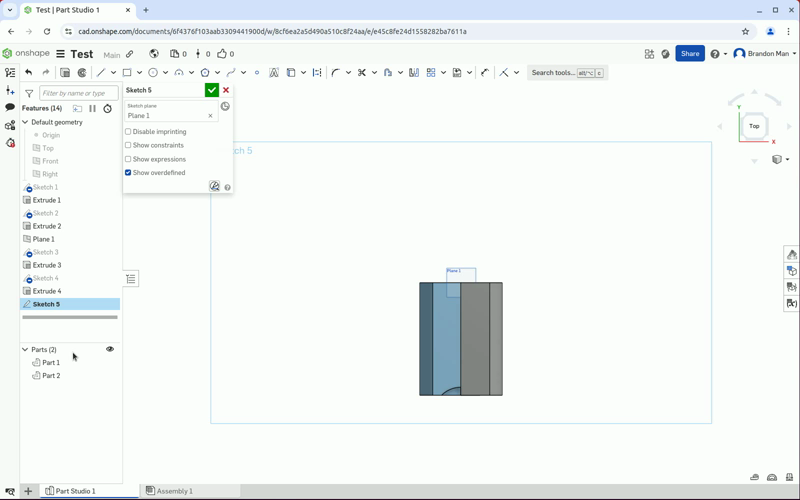
key(y)
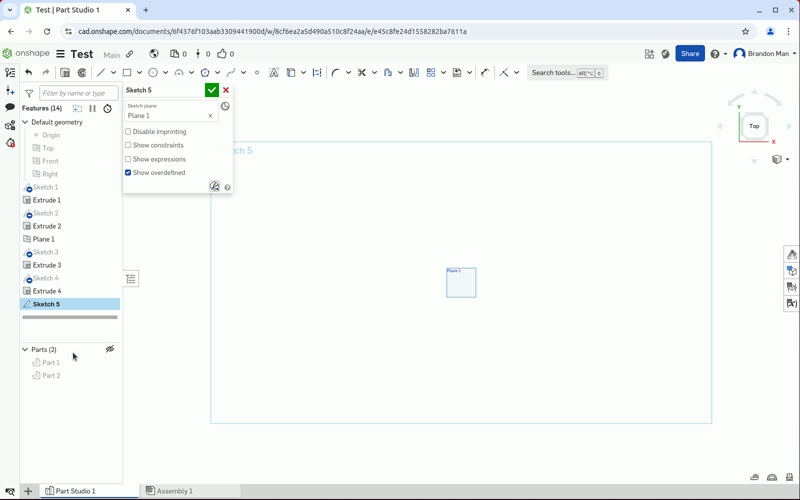
key(c)
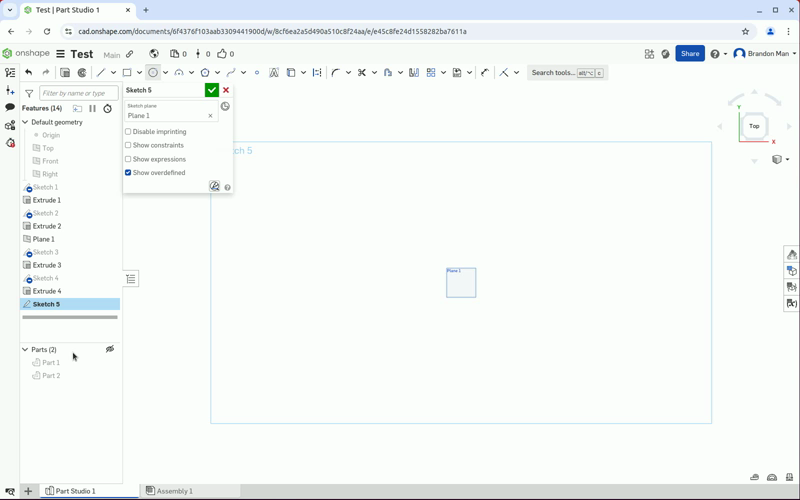
key_down(shift)
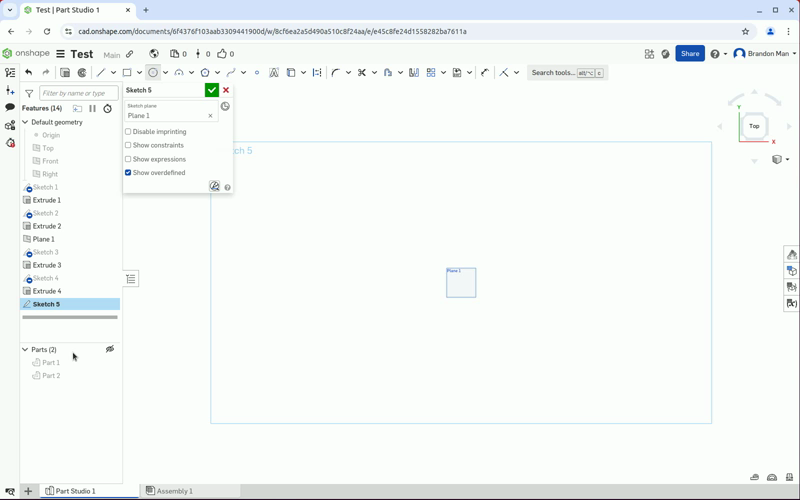
mouse_move(461, 306)
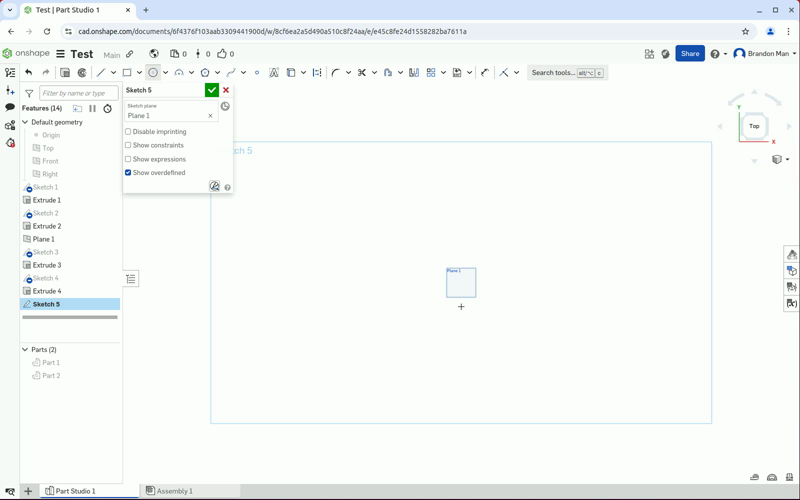
click(461, 306)
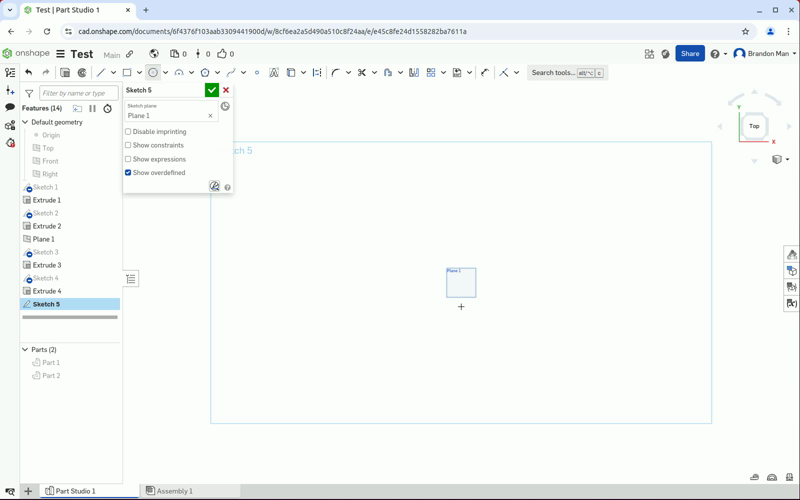
key_up(shift)
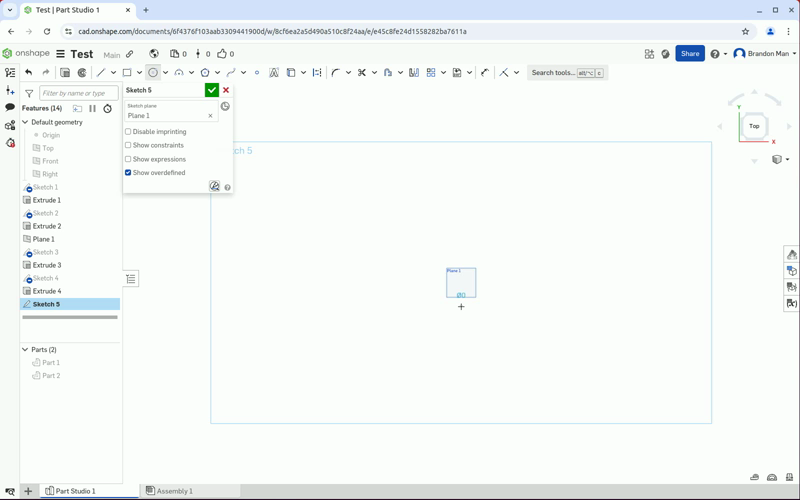
mouse_move(480, 306)
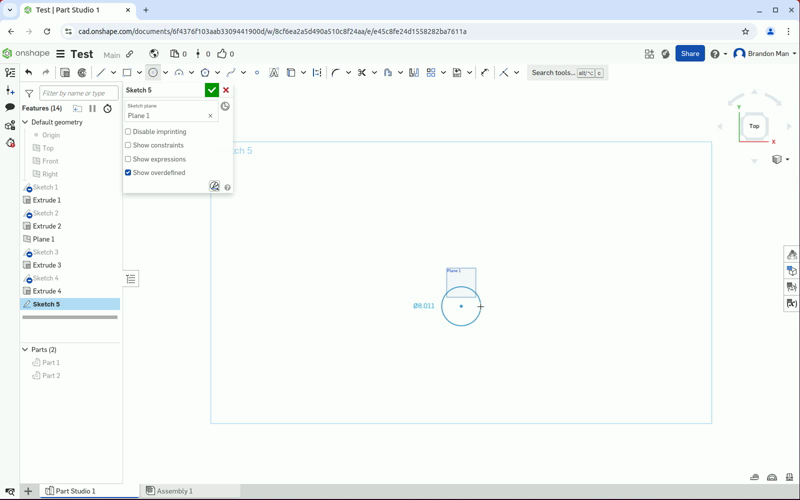
click(480, 306)
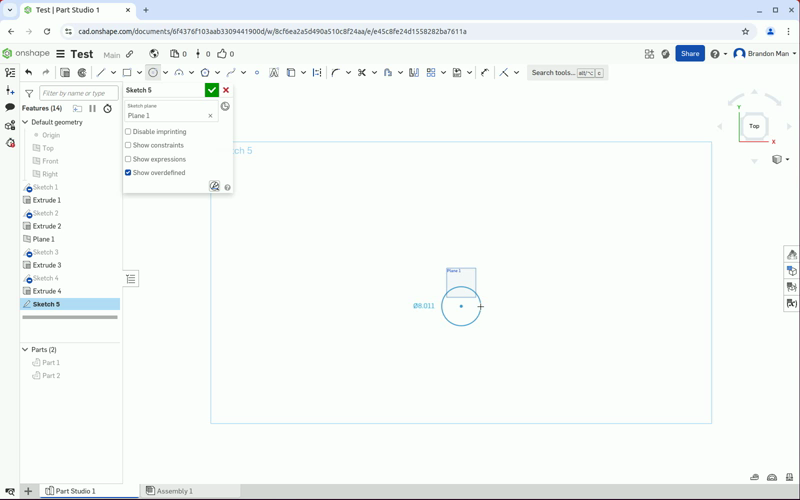
key(esc)
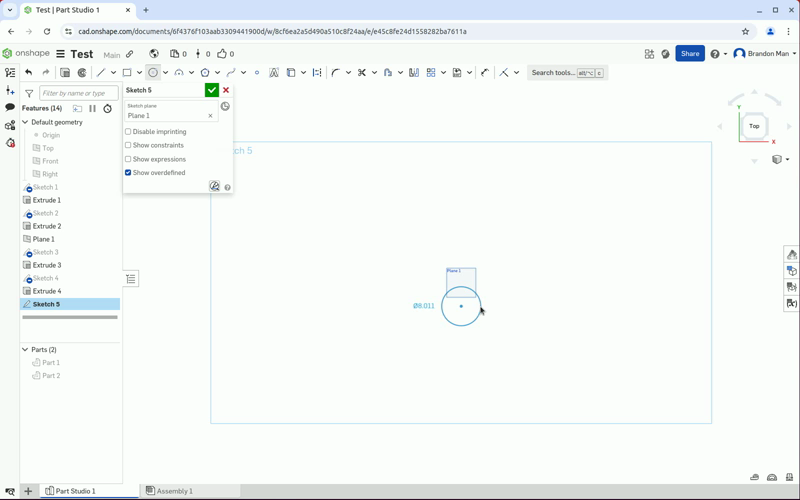
mouse_move(465, 319)
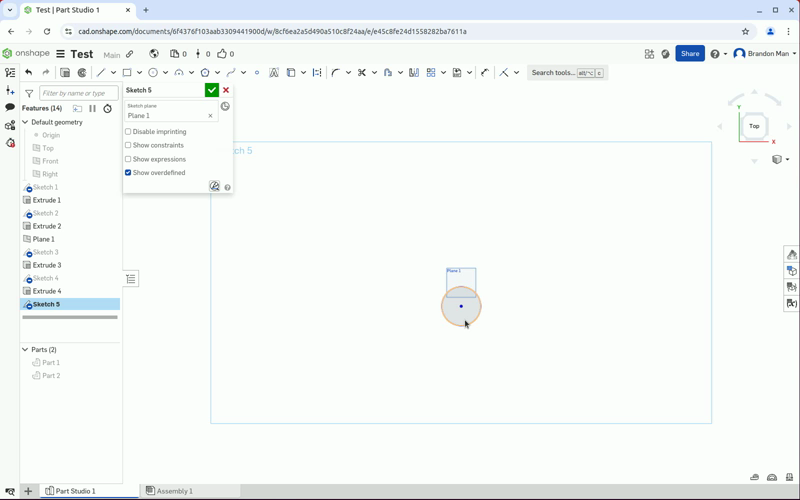
scroll(6)
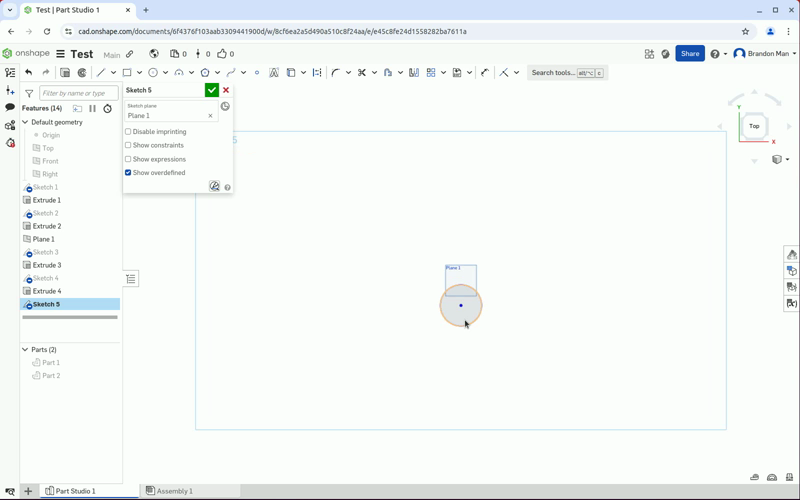
scroll(6)
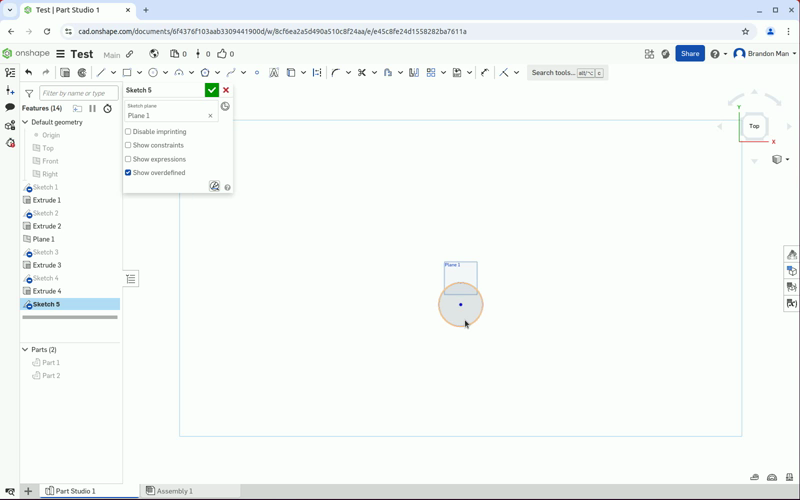
scroll(6)
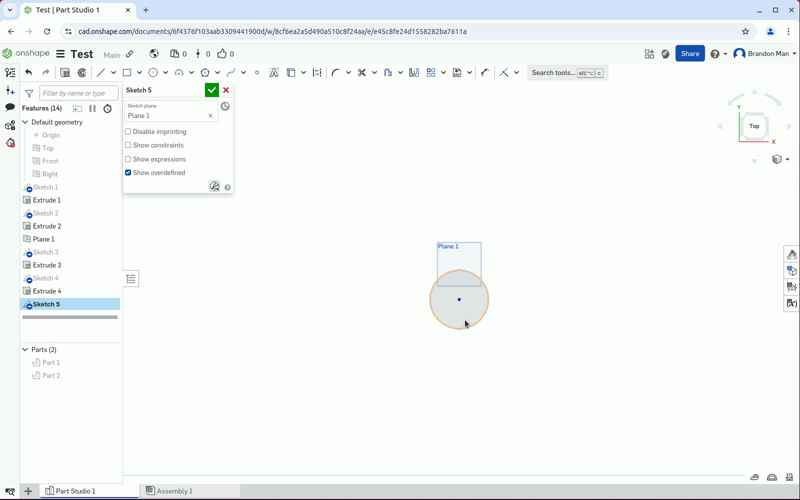
scroll(6)
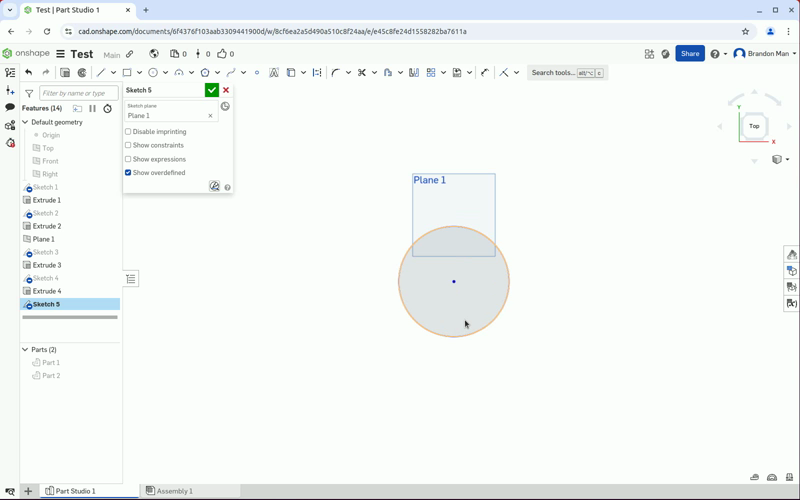
scroll(6)
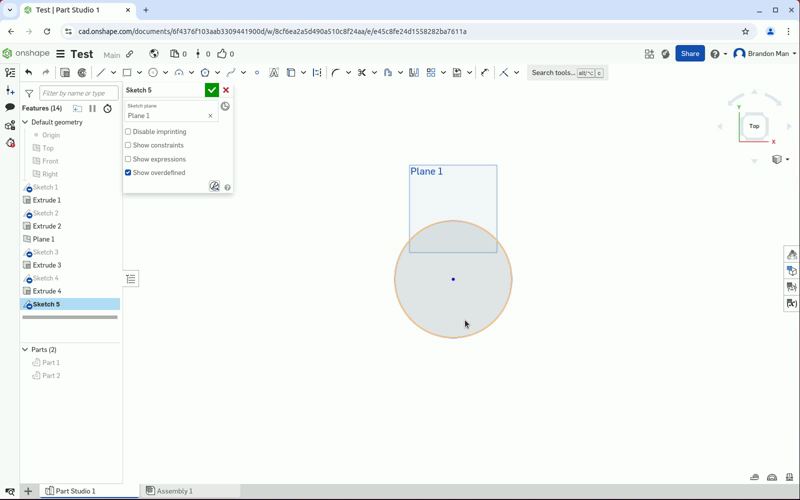
scroll(6)
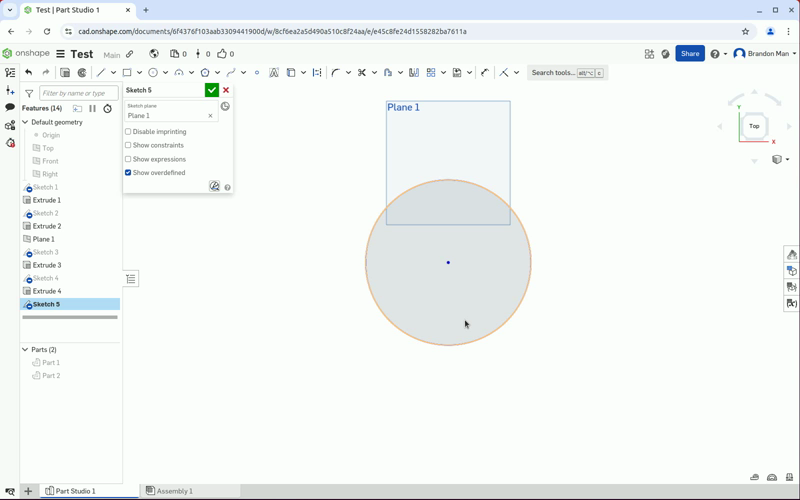
scroll(6)
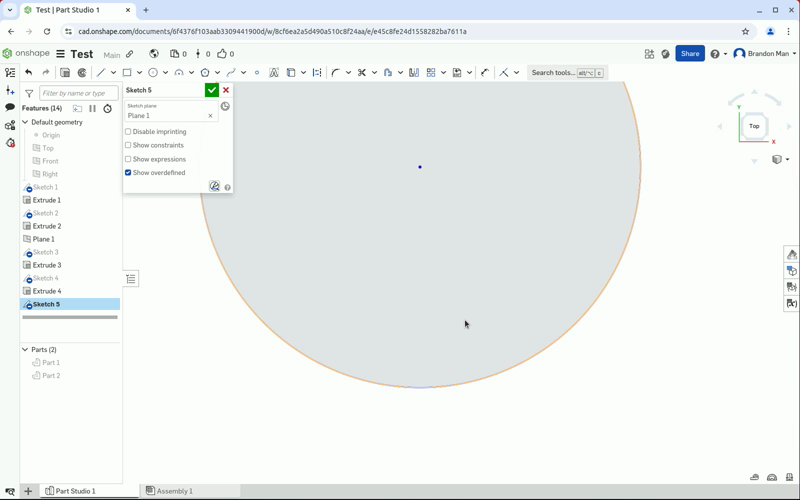
click(465, 319)
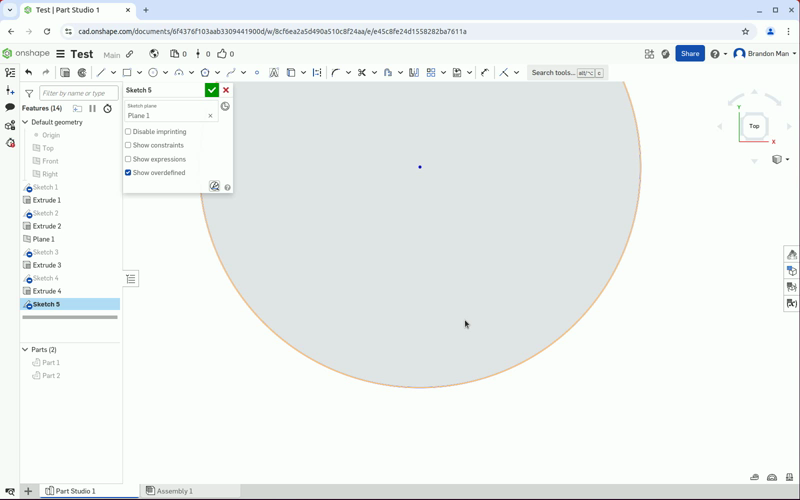
scroll(-6)
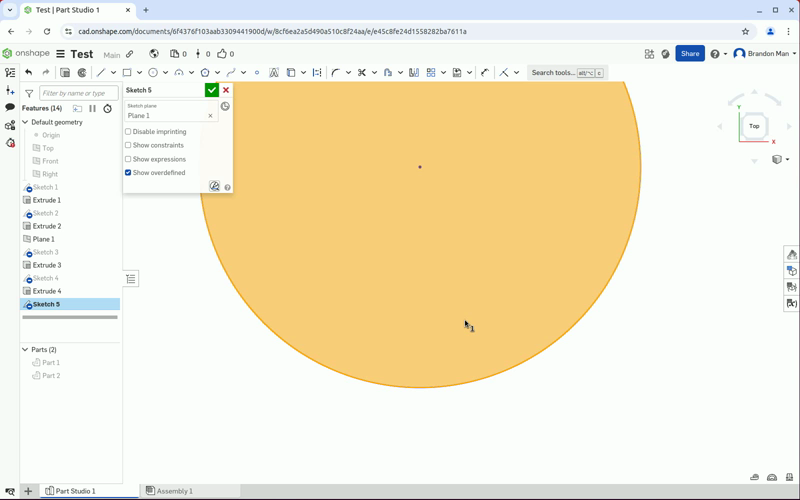
scroll(-6)
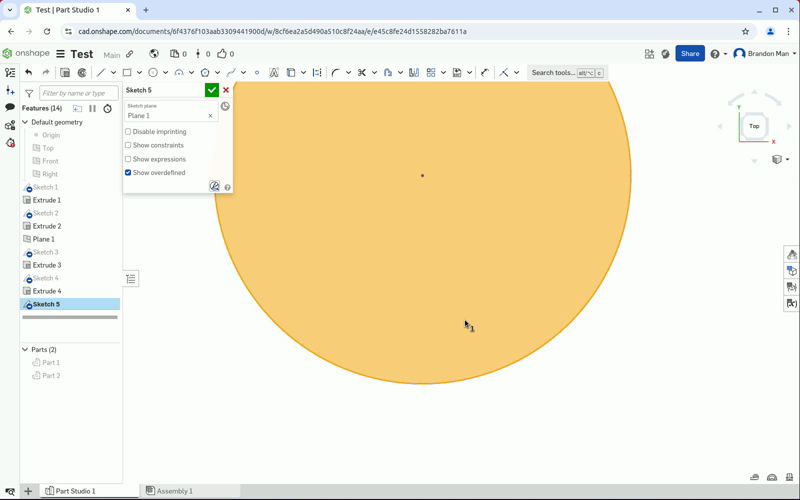
scroll(-6)
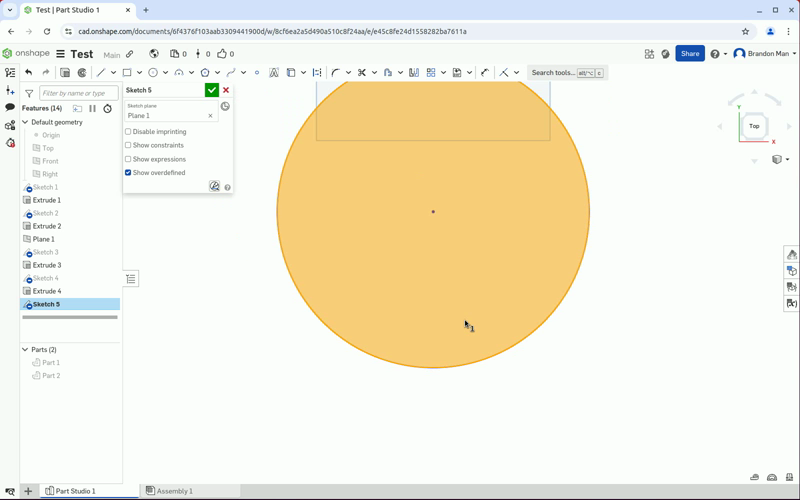
scroll(-6)
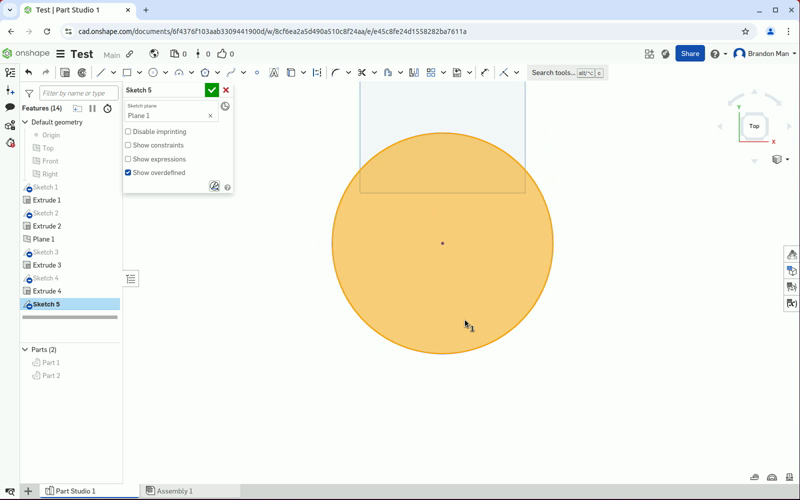
scroll(-6)
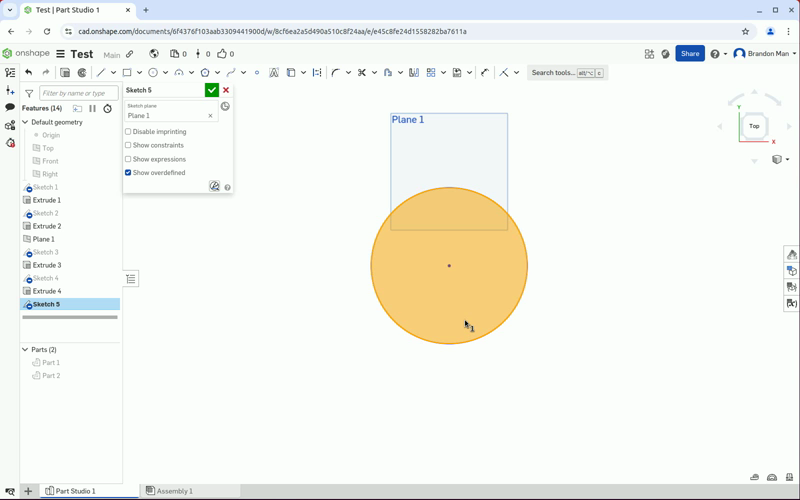
scroll(-6)
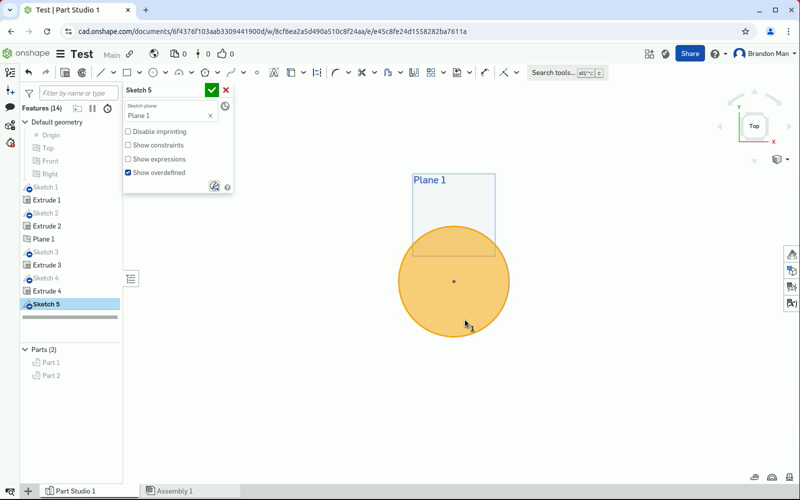
scroll(-6)
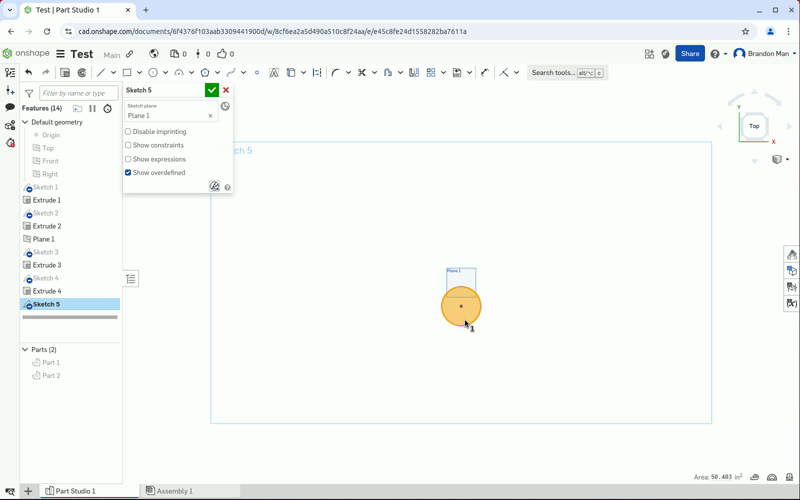
mouse_move(73, 352)
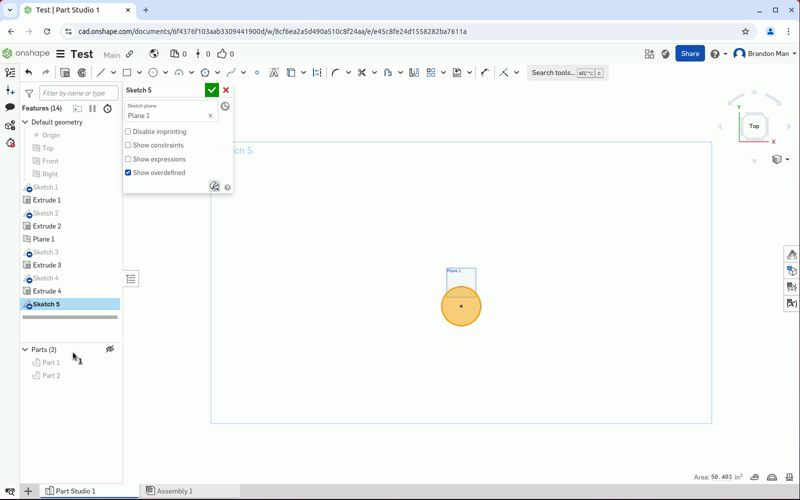
key(shift+y)
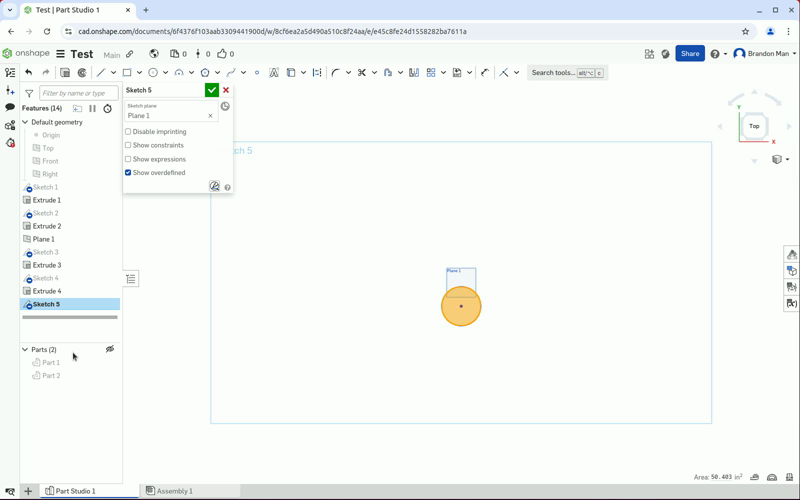
key(shift+e)
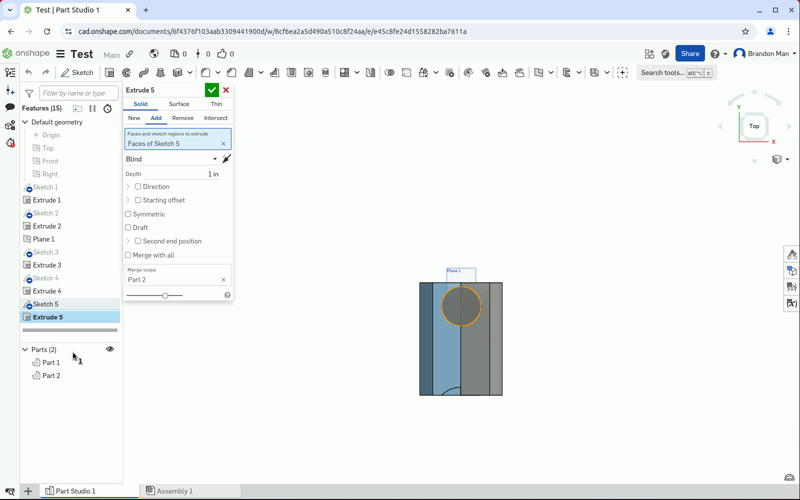
mouse_move(143, 106)
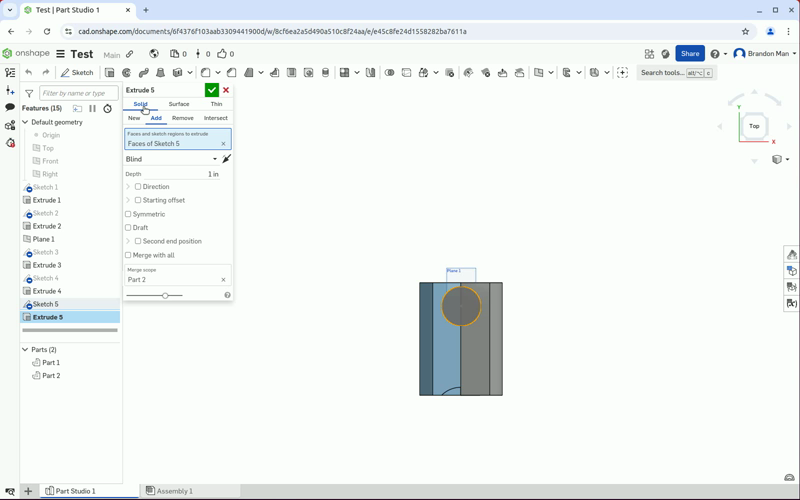
click(143, 106)
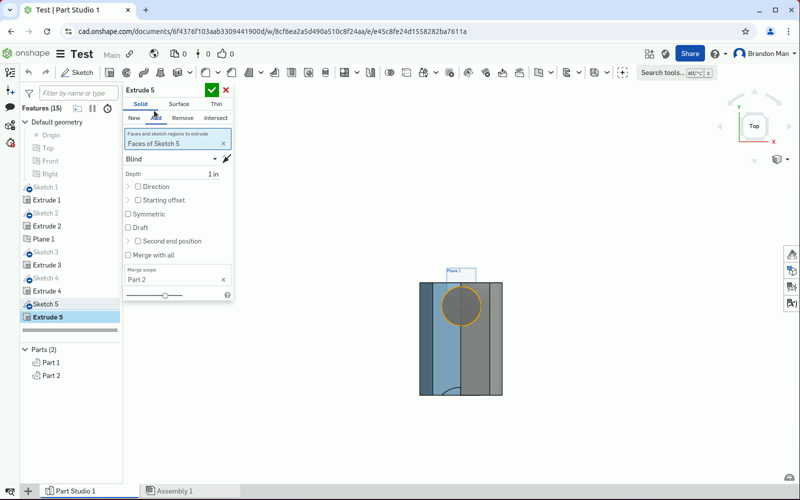
mouse_move(186, 120)
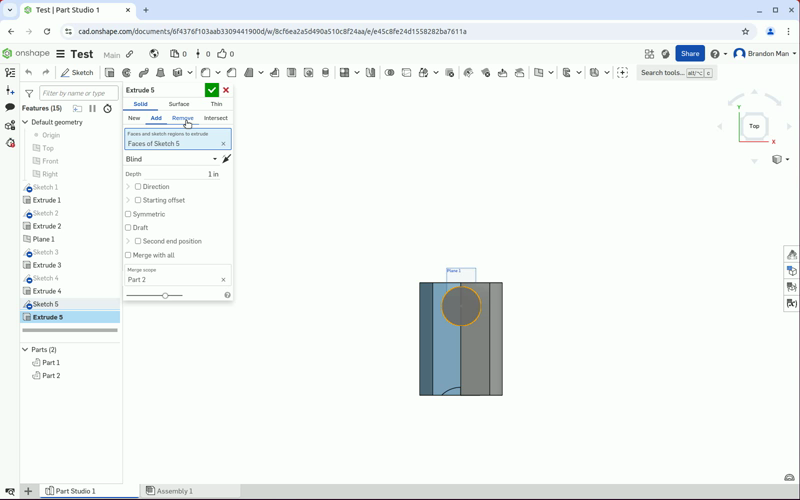
click(186, 120)
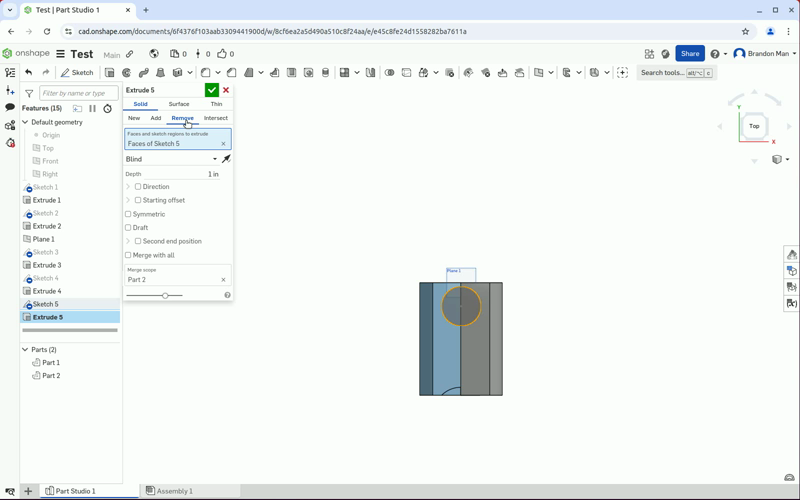
key(tab, 4)
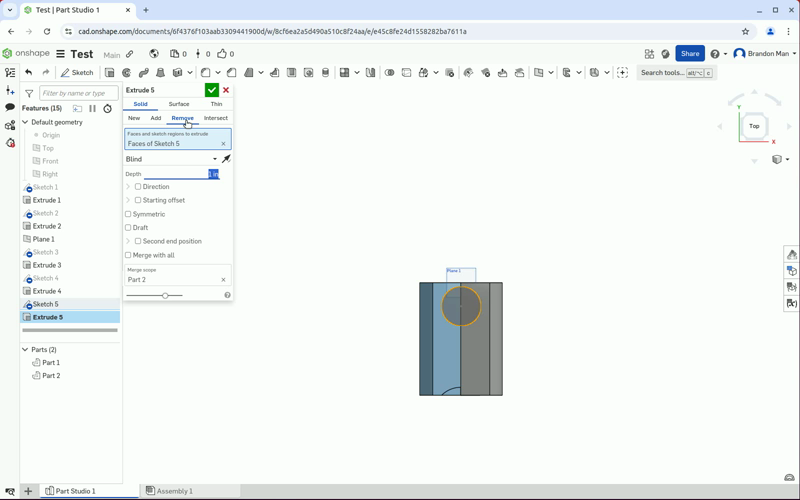
text(1.204)
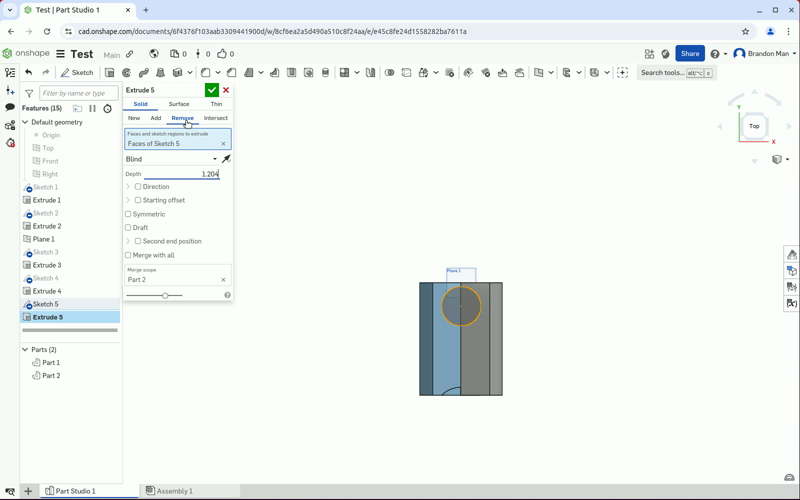
key(tab, 6)
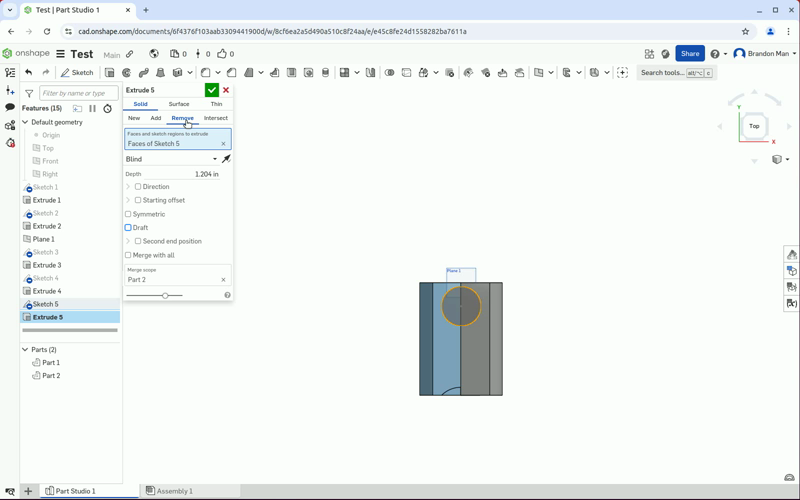
key(space)
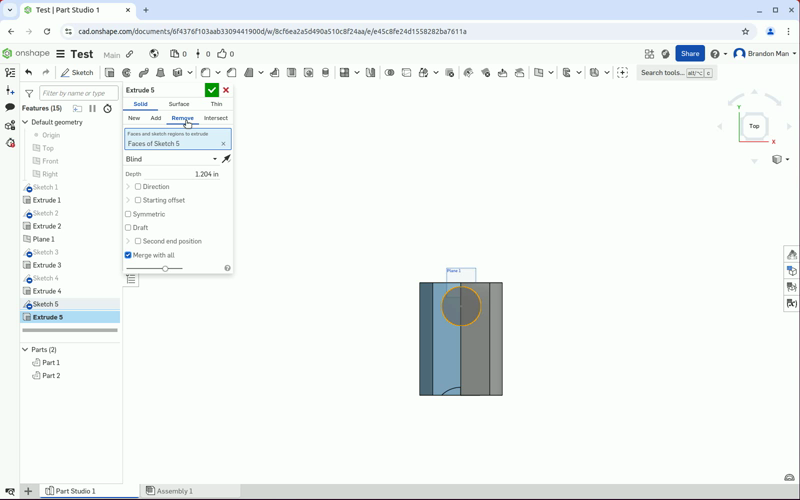
key(enter)
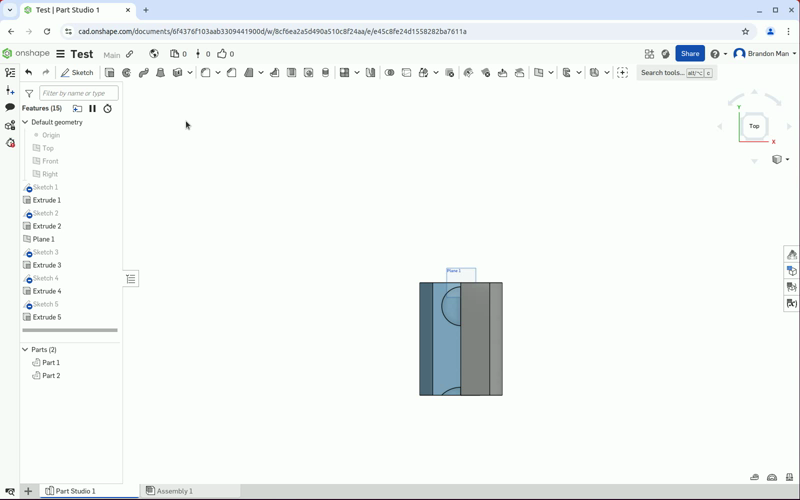
key(shift+h)
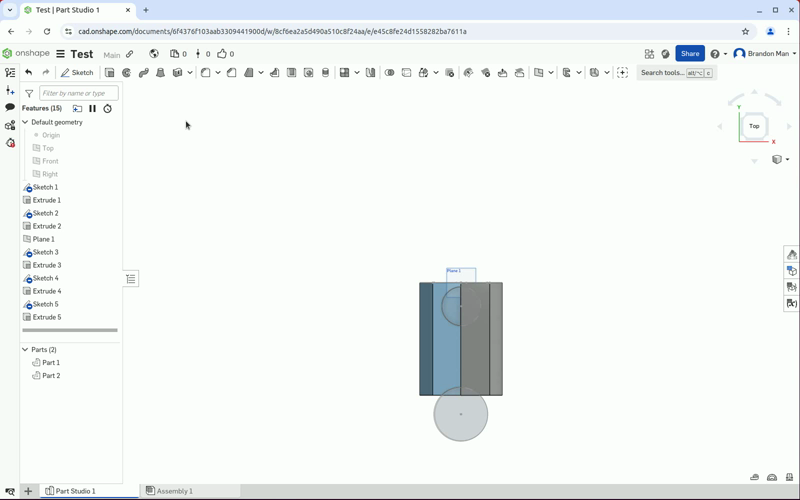
key(shift+h)
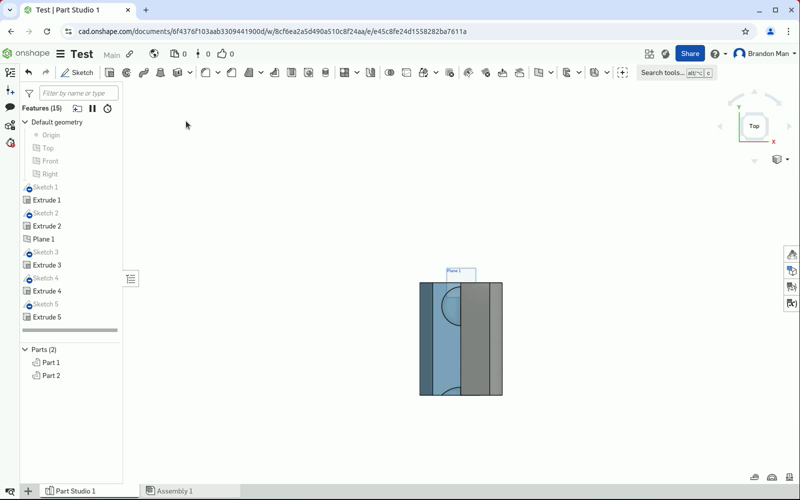
mouse_move(73, 189)
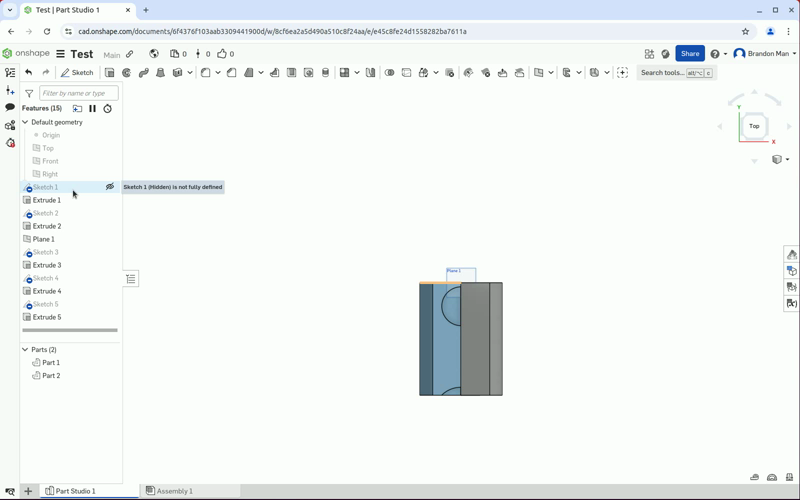
click(73, 189)
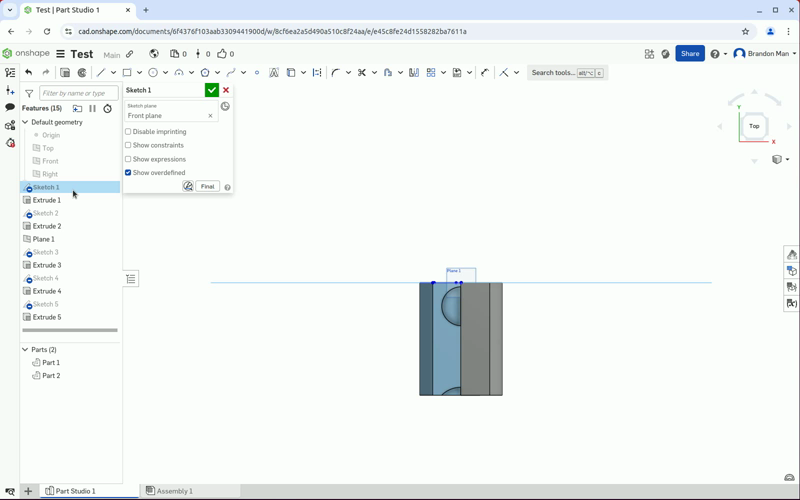
mouse_move(229, 92)
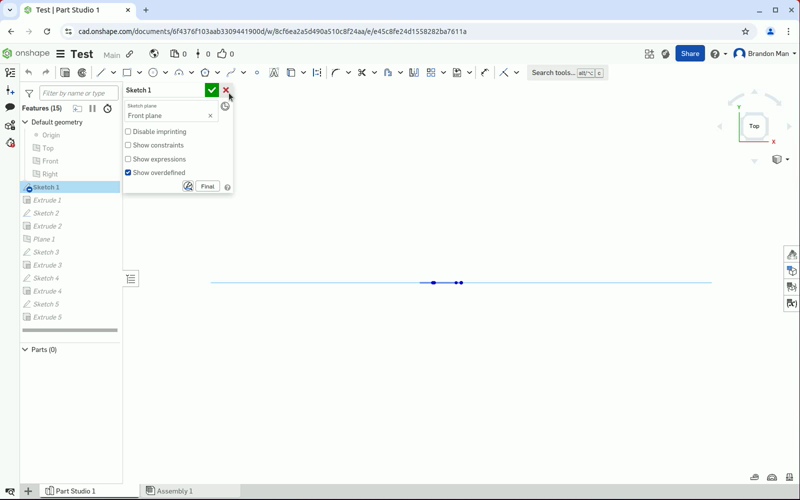
click(229, 92)
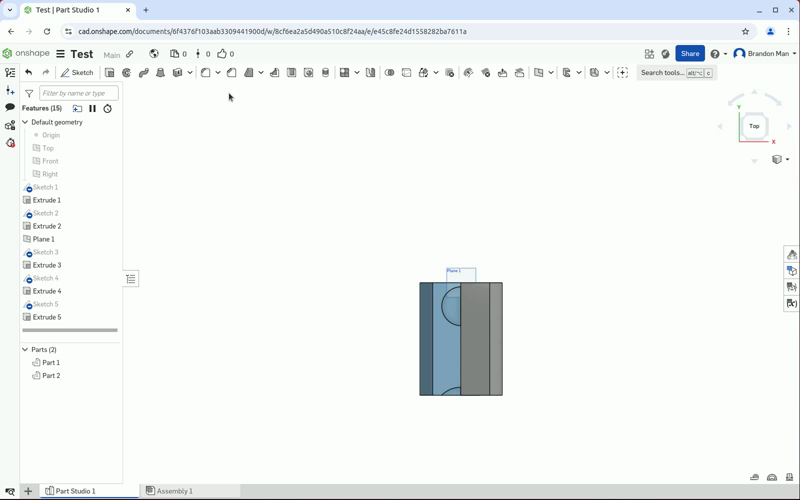
mouse_move(541, 75)
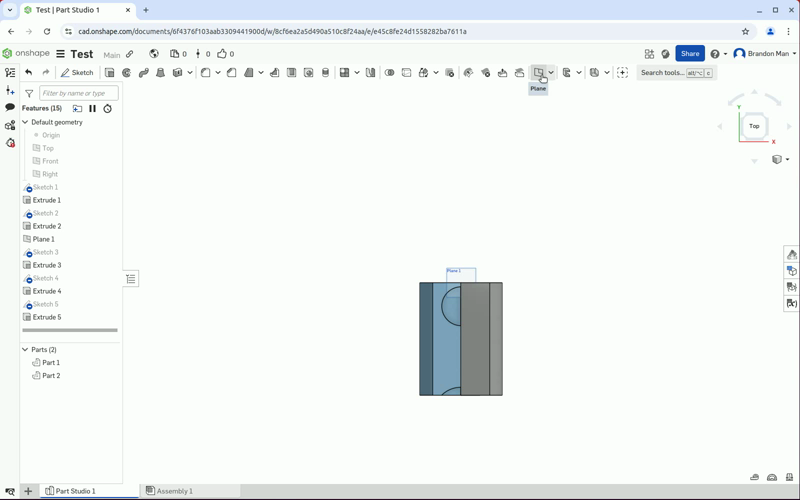
click(541, 75)
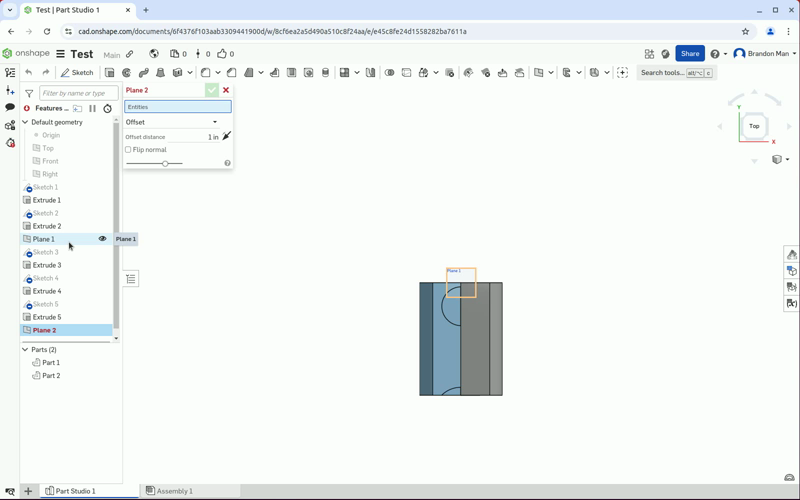
scroll(3)
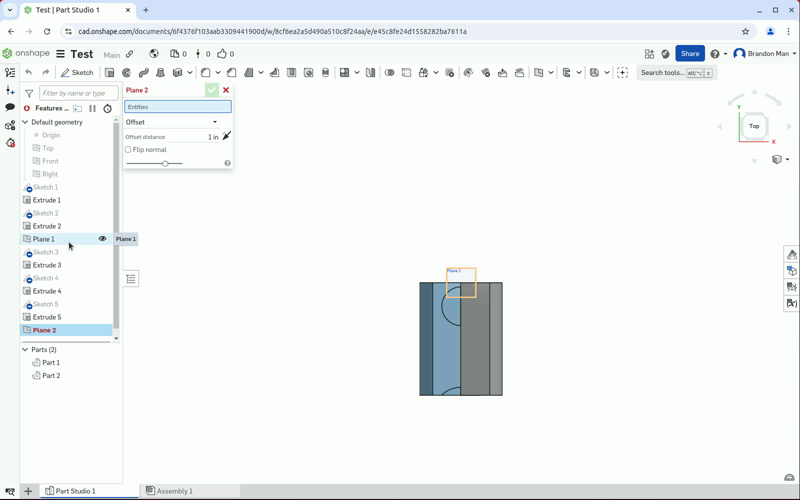
mouse_move(69, 150)
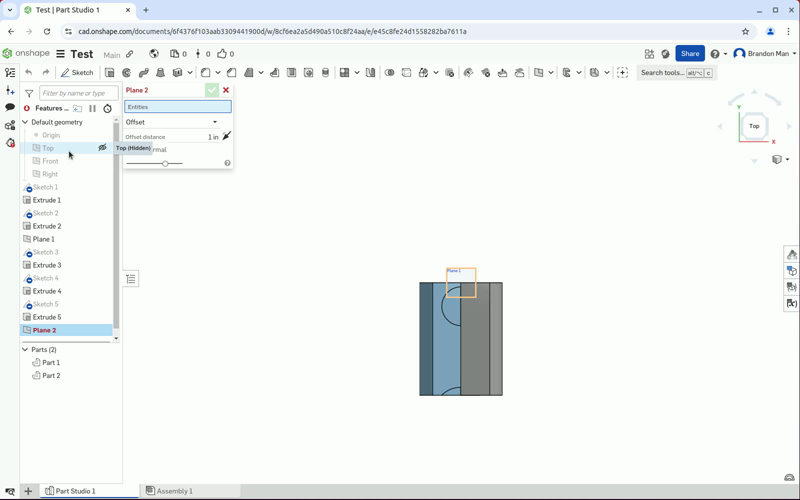
click(69, 150)
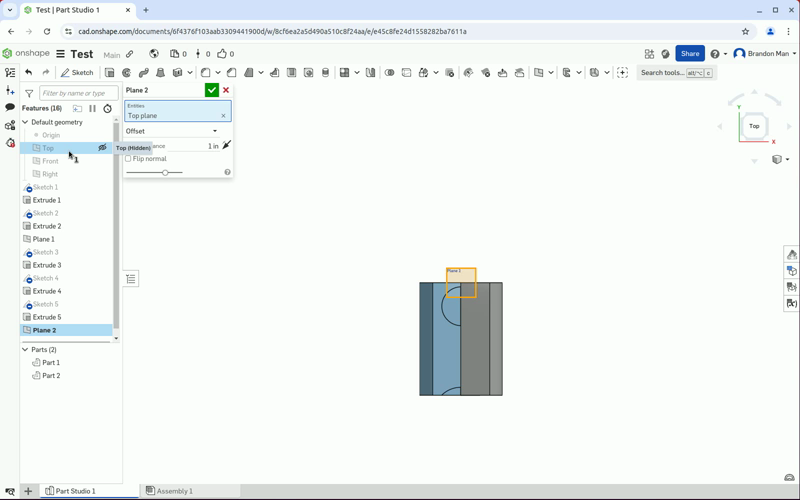
key(tab, 2)
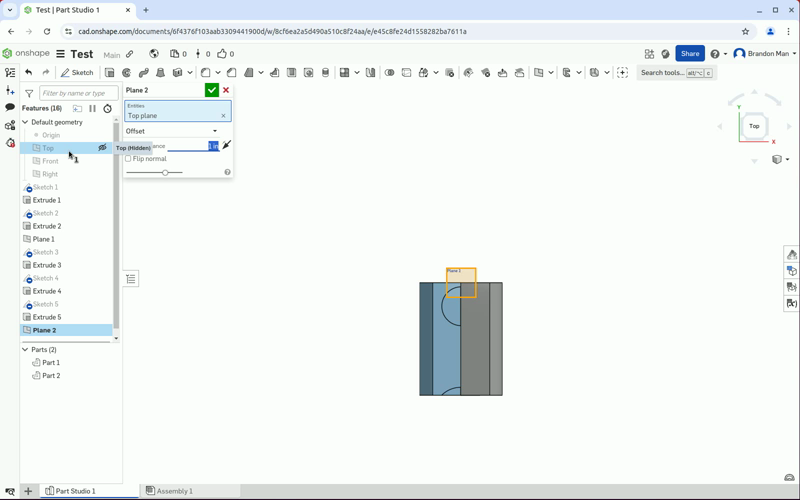
text(10.352)
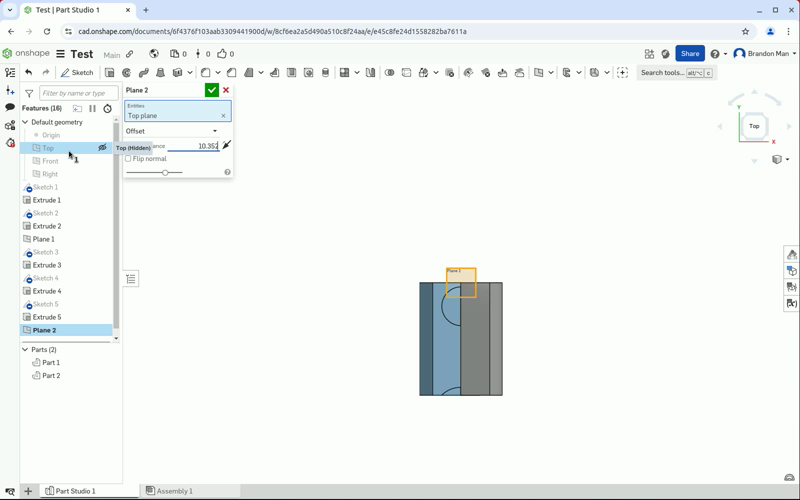
key(enter, 2)
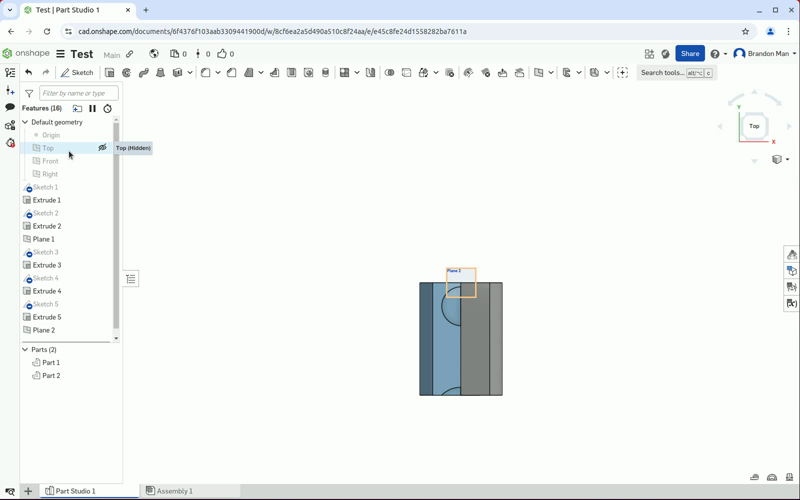
key(shift+s)
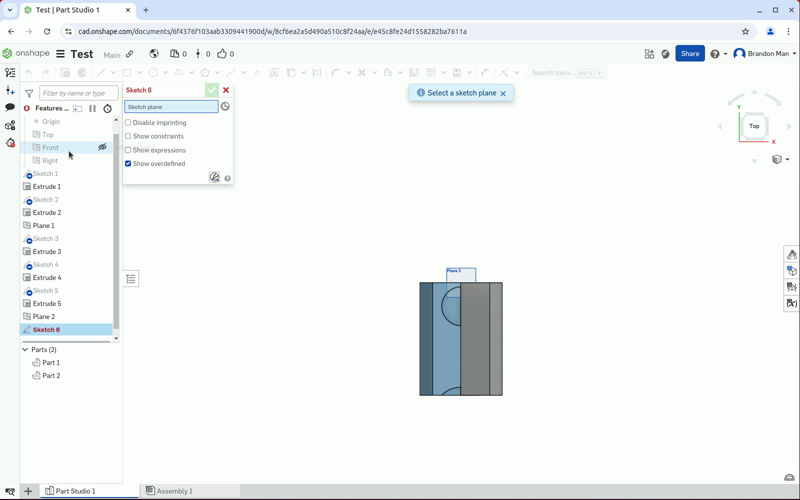
mouse_move(69, 319)
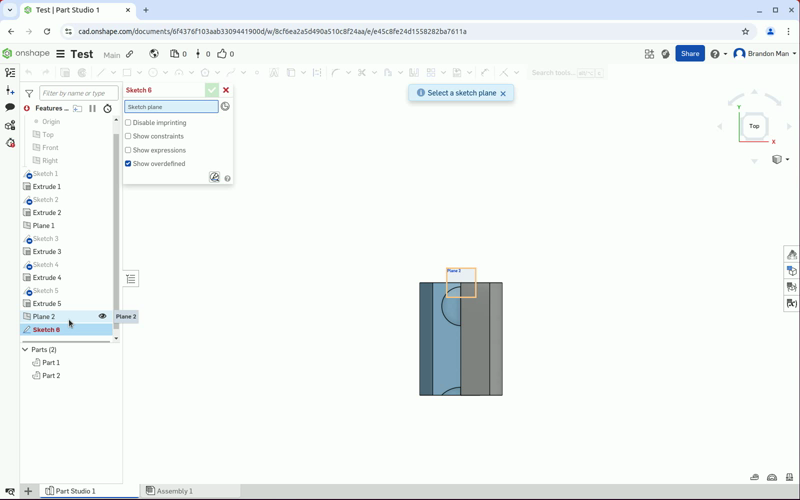
click(69, 319)
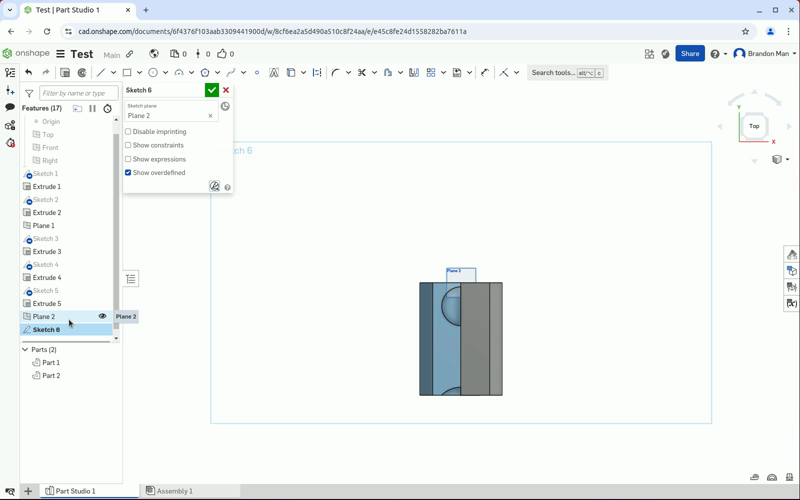
mouse_move(73, 352)
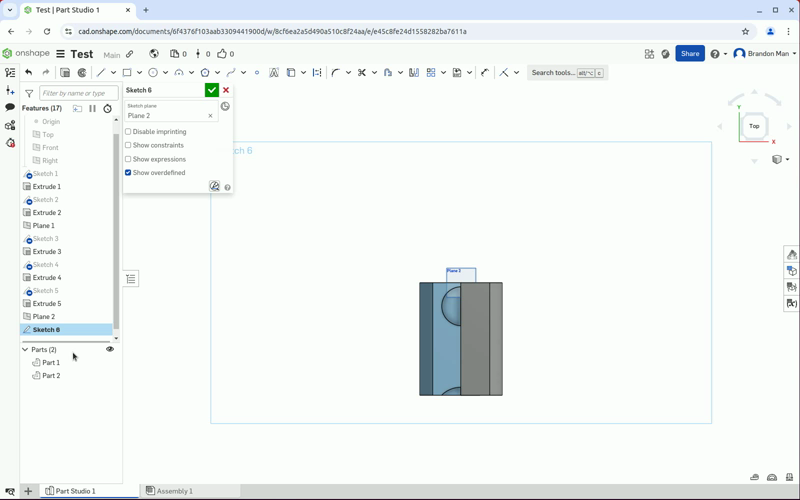
key(y)
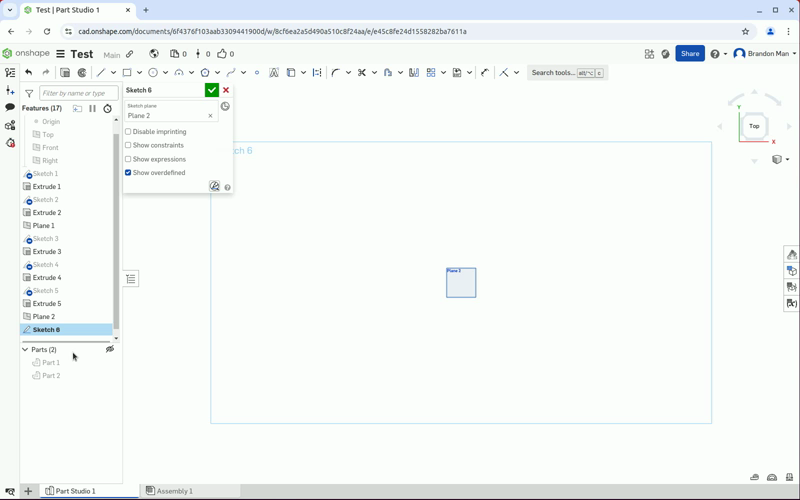
key(c)
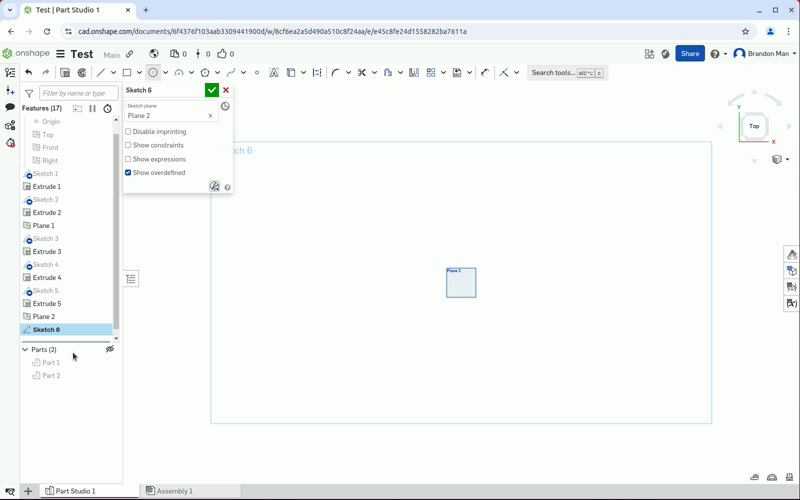
key_down(shift)
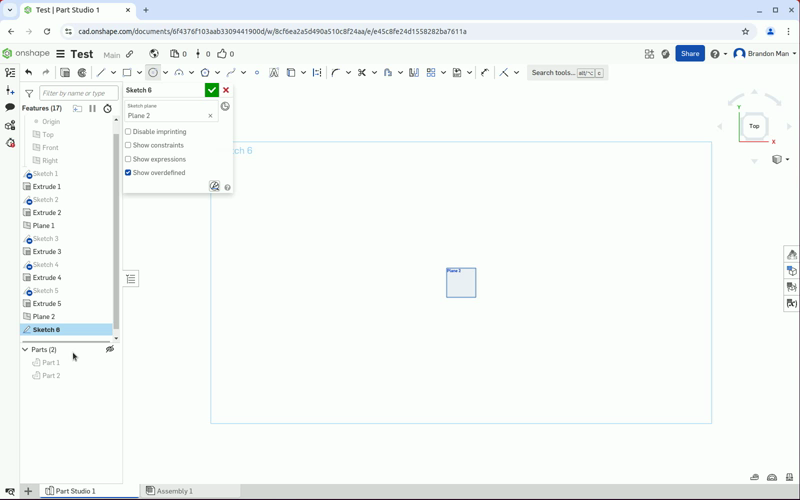
mouse_move(461, 306)
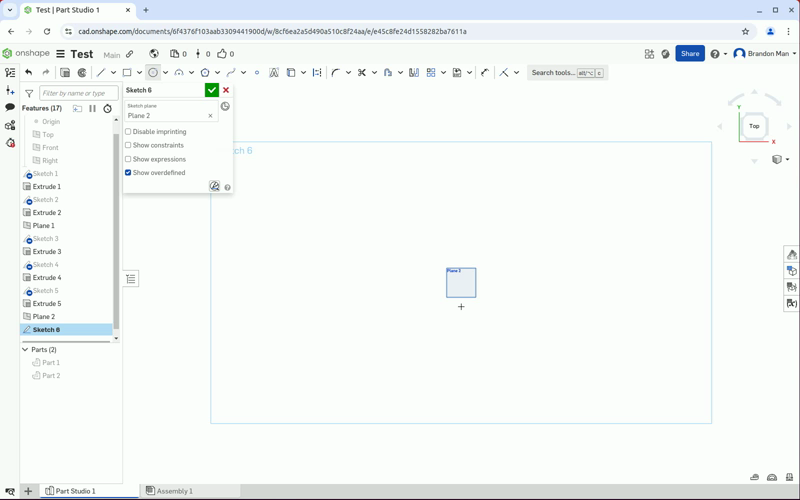
click(461, 306)
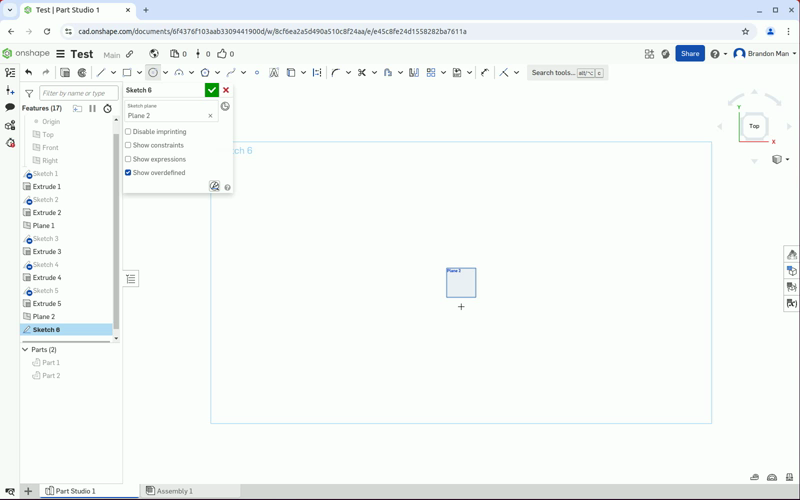
key_up(shift)
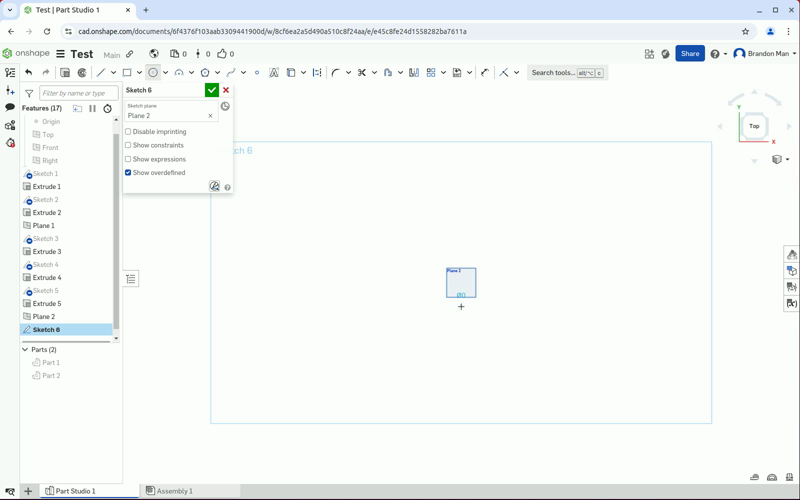
mouse_move(479, 306)
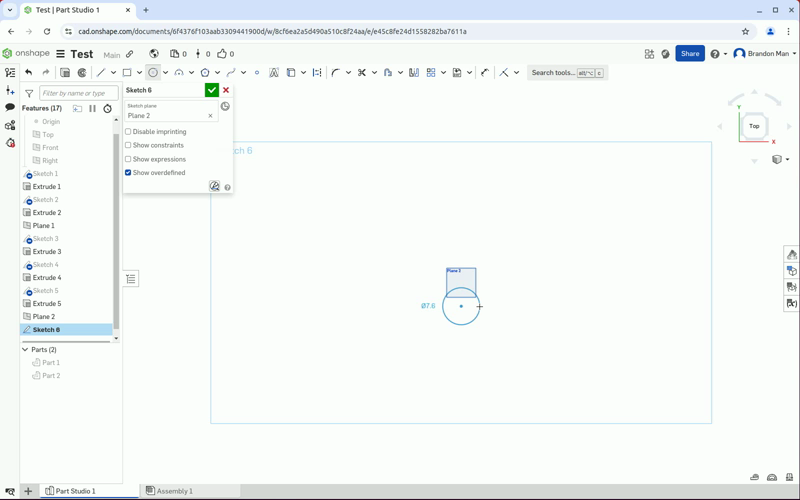
click(479, 306)
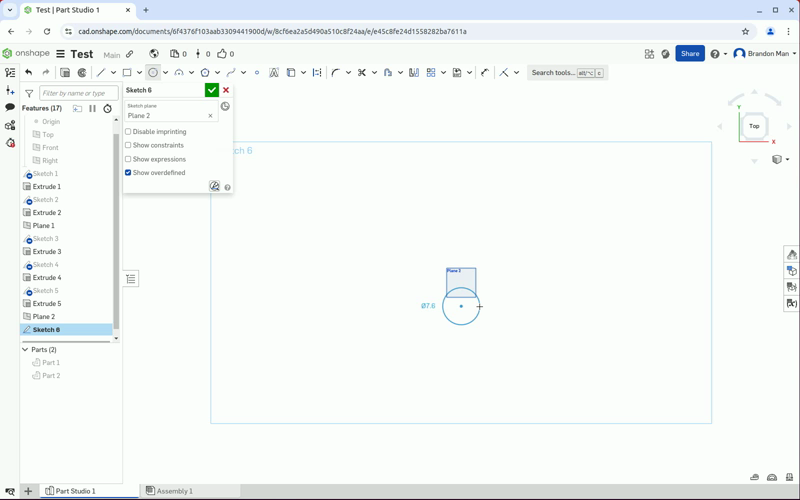
key(esc)
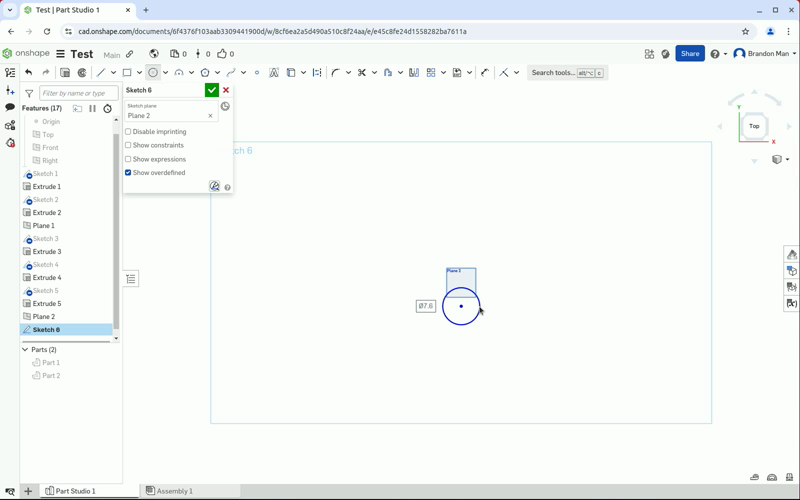
mouse_move(461, 302)
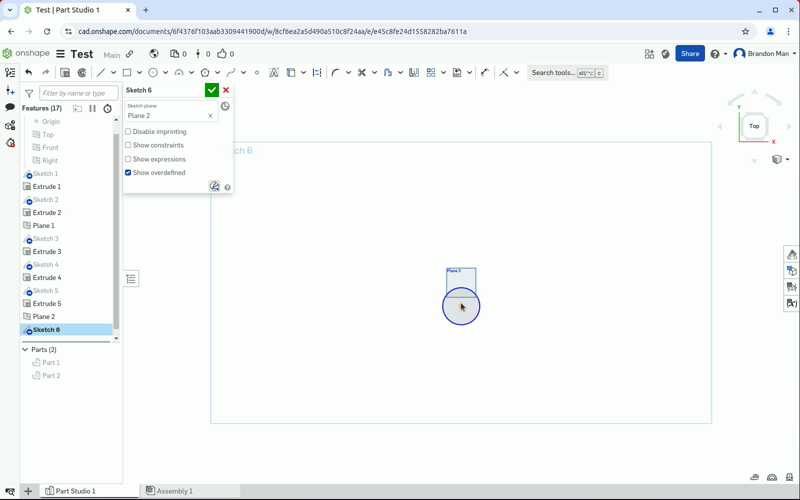
scroll(6)
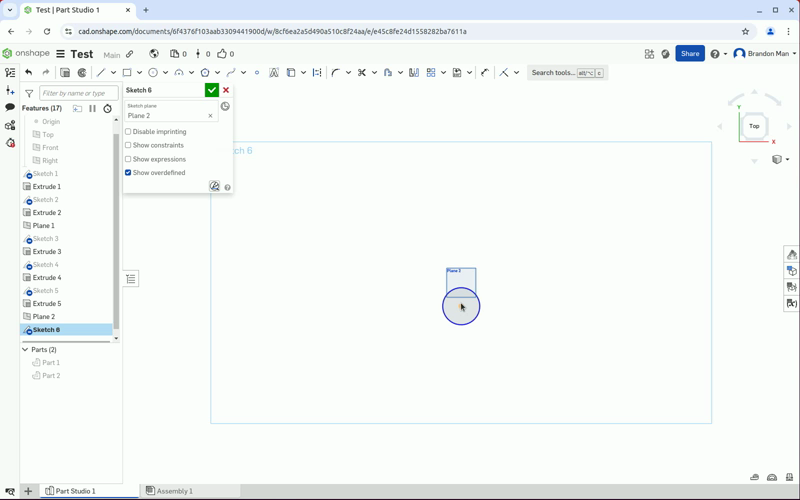
scroll(6)
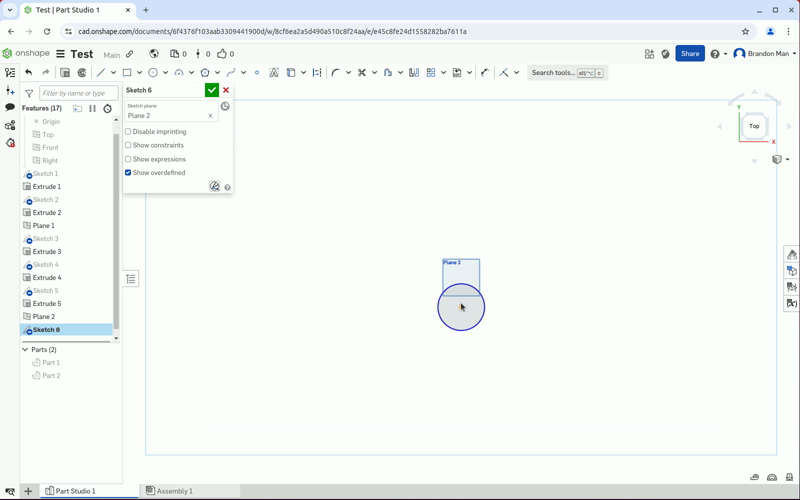
scroll(6)
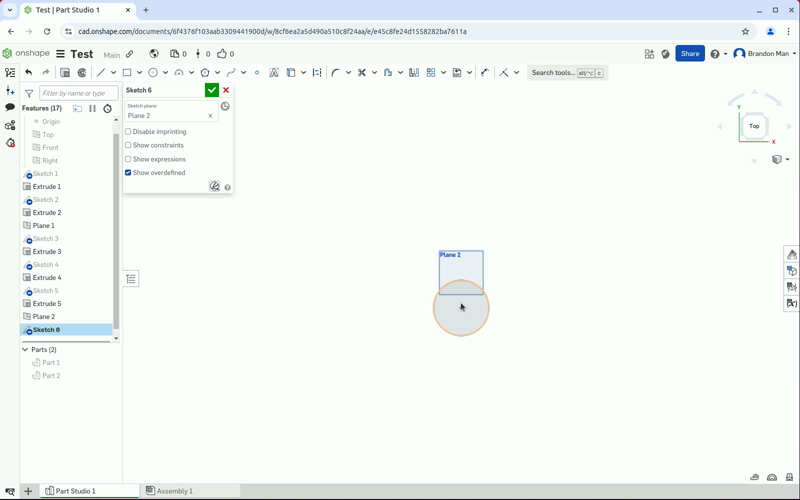
scroll(6)
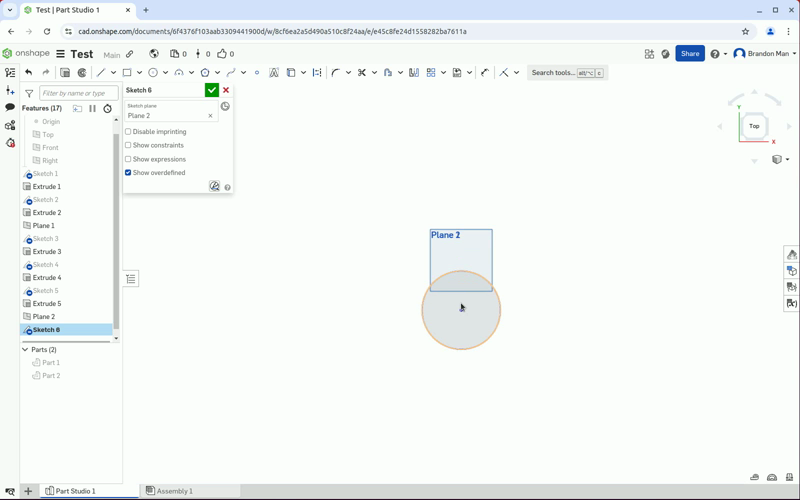
scroll(6)
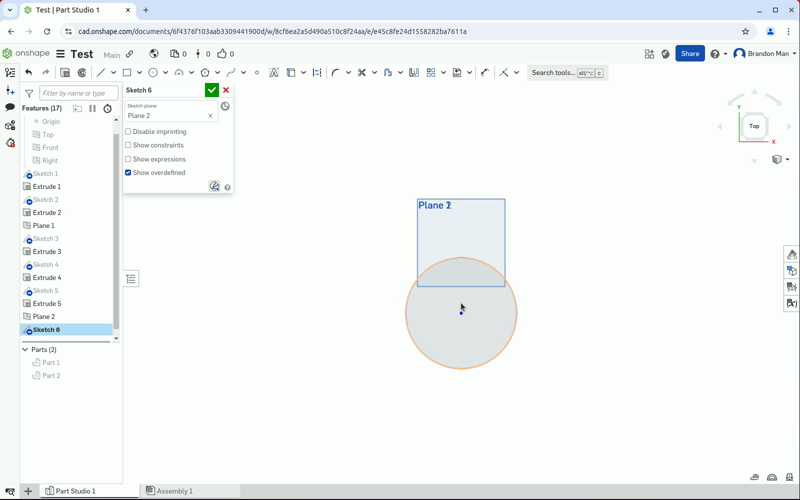
scroll(6)
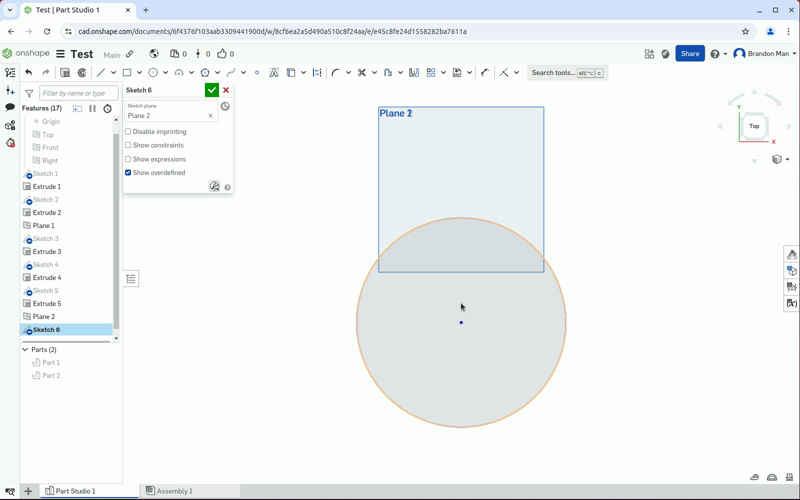
scroll(6)
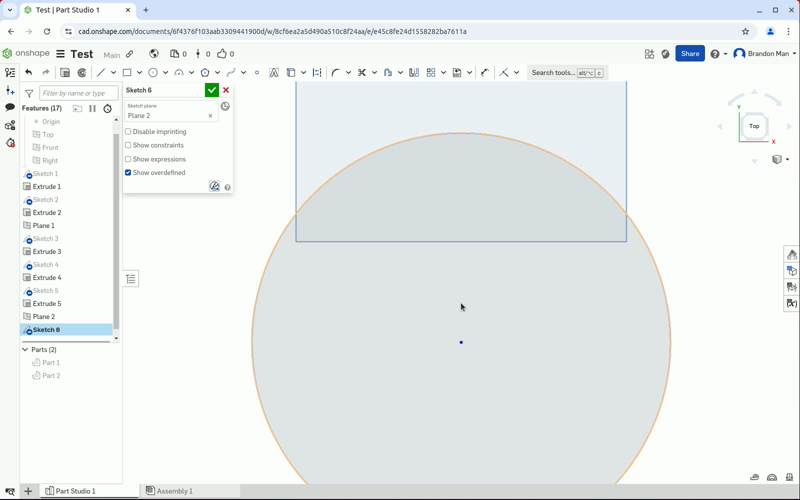
click(461, 302)
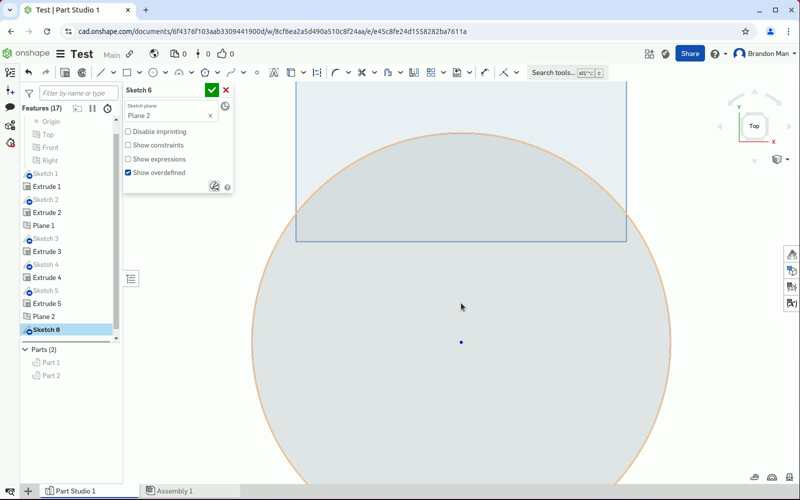
scroll(-6)
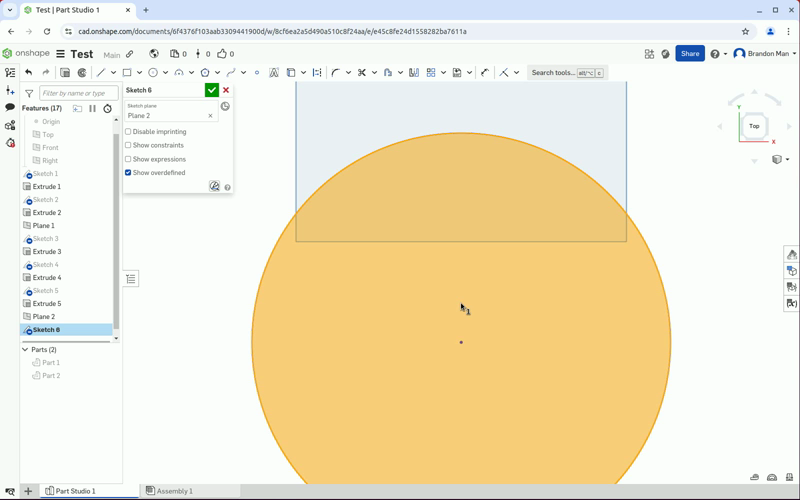
scroll(-6)
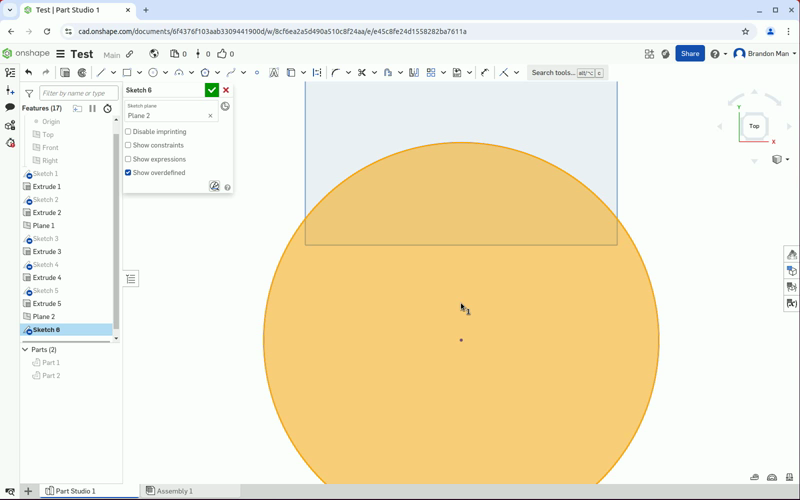
scroll(-6)
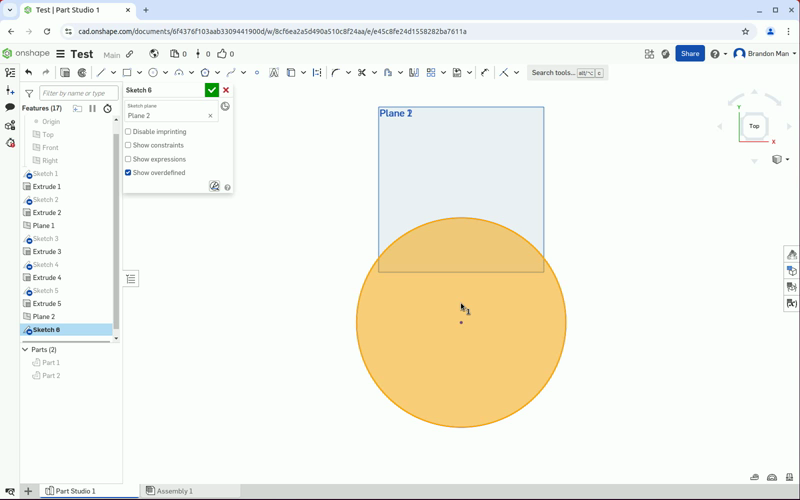
scroll(-6)
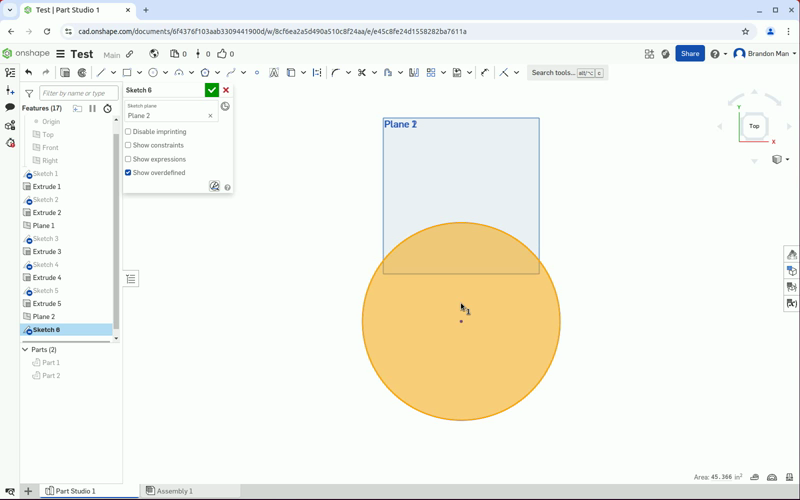
scroll(-6)
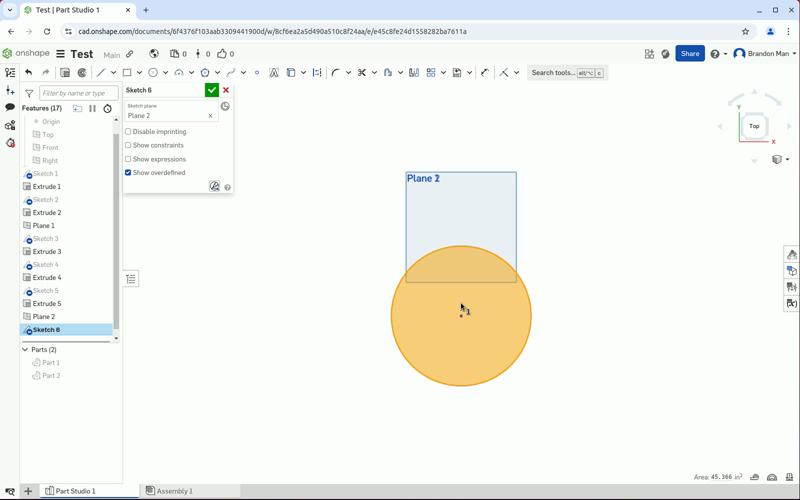
scroll(-6)
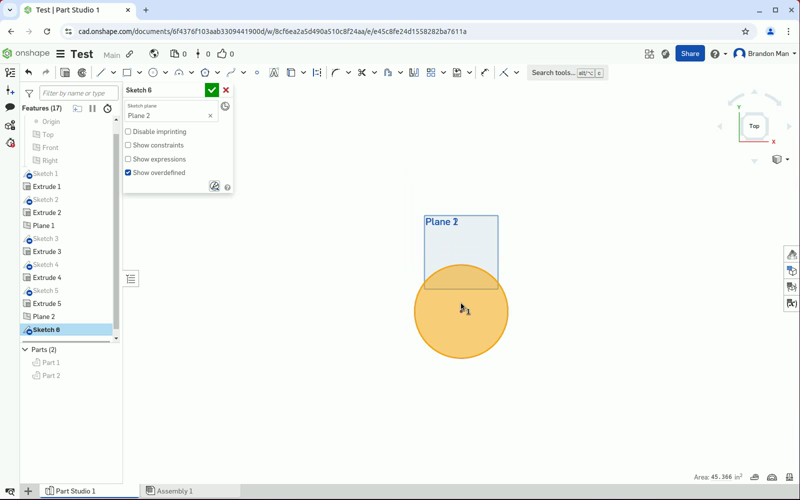
scroll(-6)
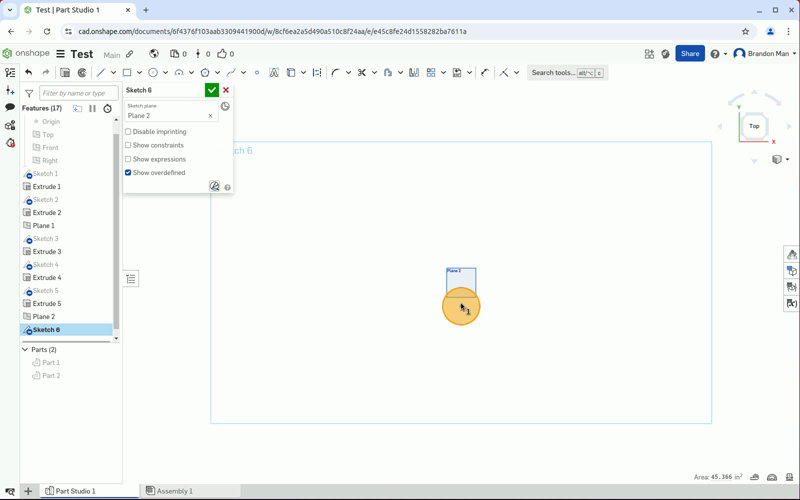
mouse_move(73, 352)
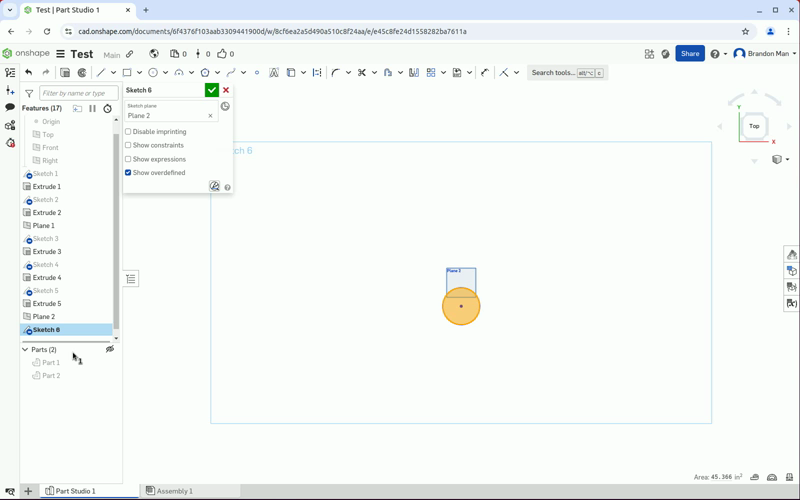
key(shift+y)
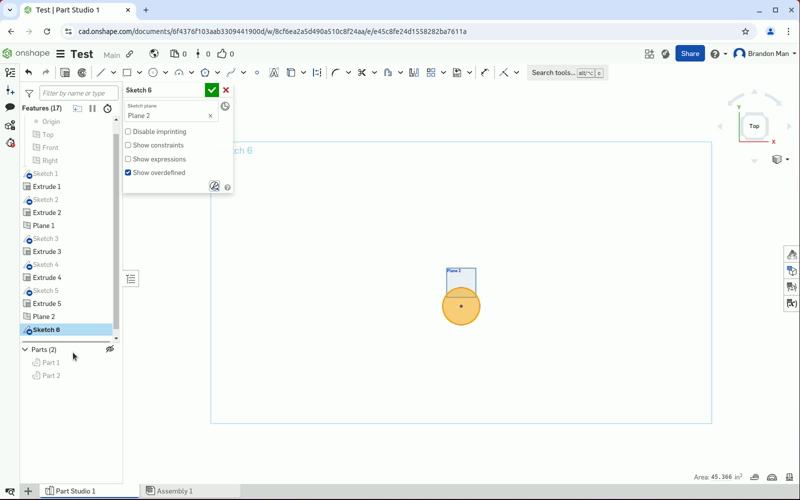
key(shift+e)
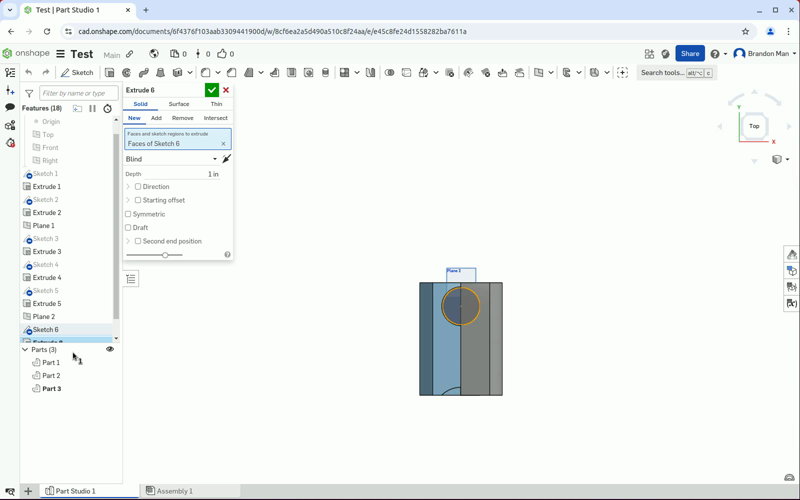
mouse_move(143, 106)
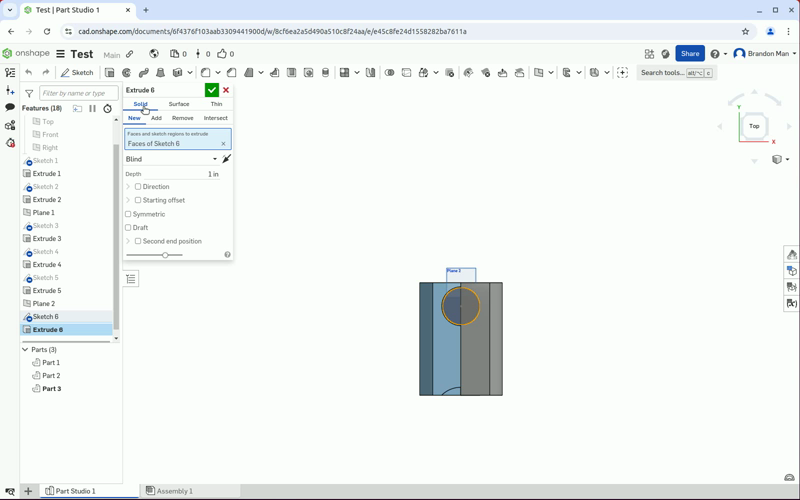
click(143, 106)
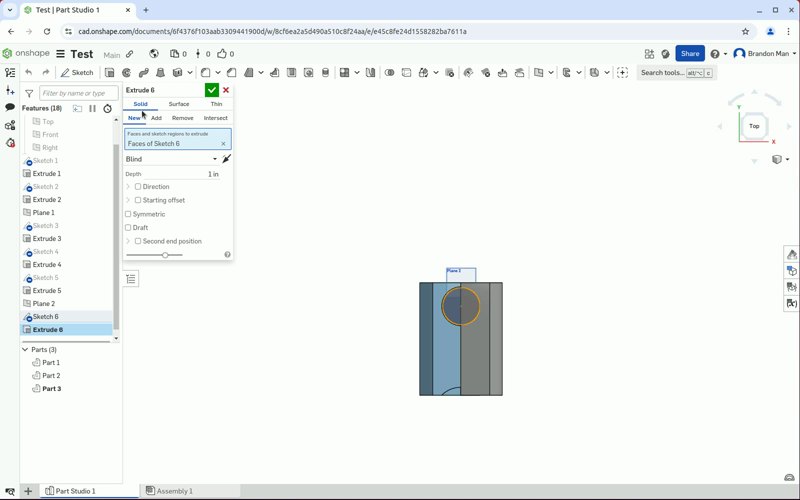
mouse_move(137, 120)
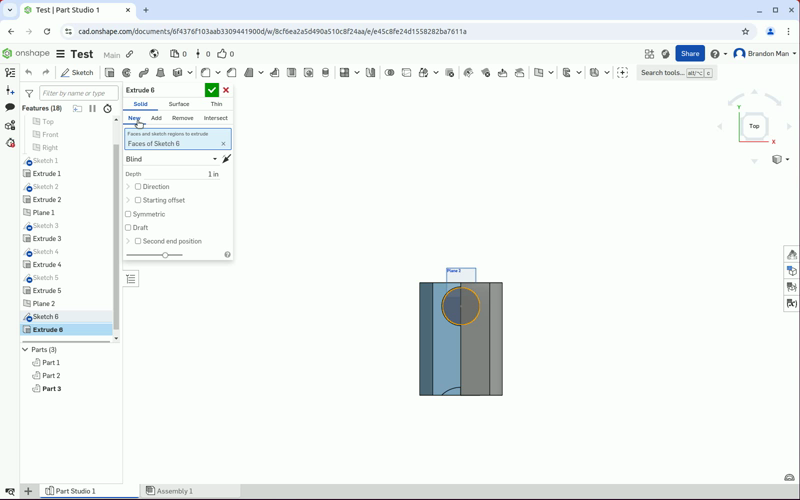
click(137, 120)
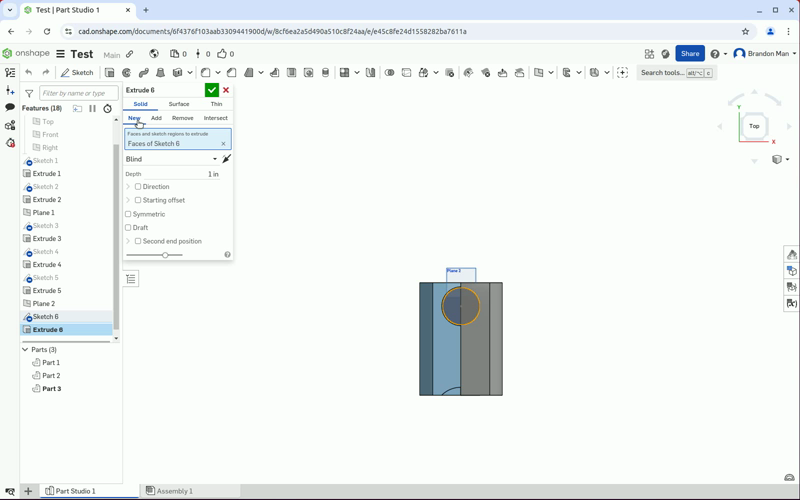
key(tab, 4)
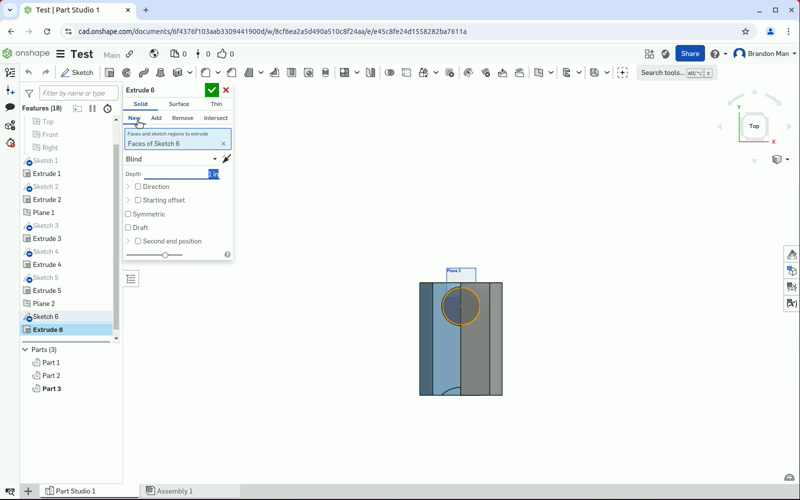
text(1.926)
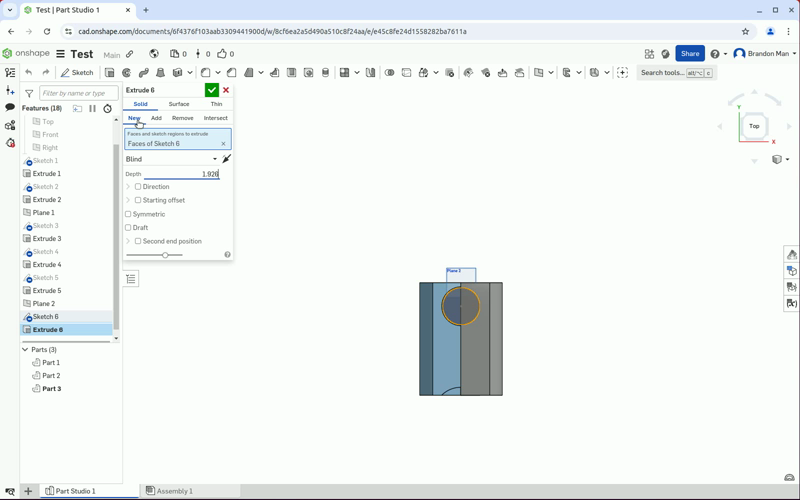
key(enter)
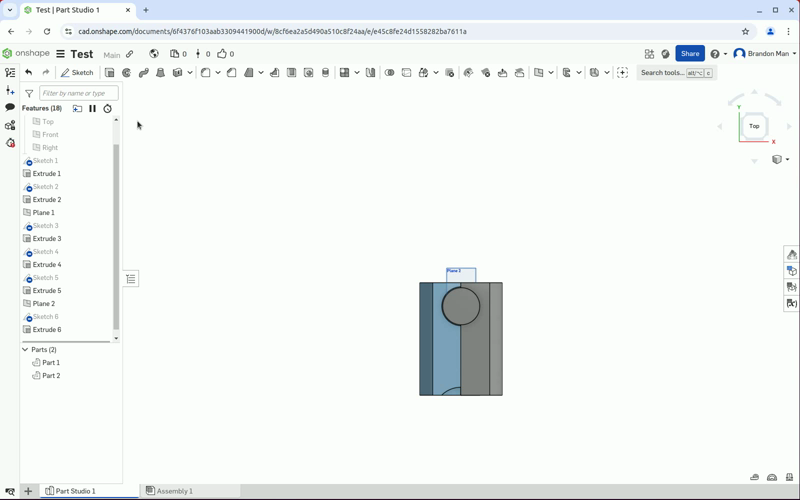
key(shift+h)
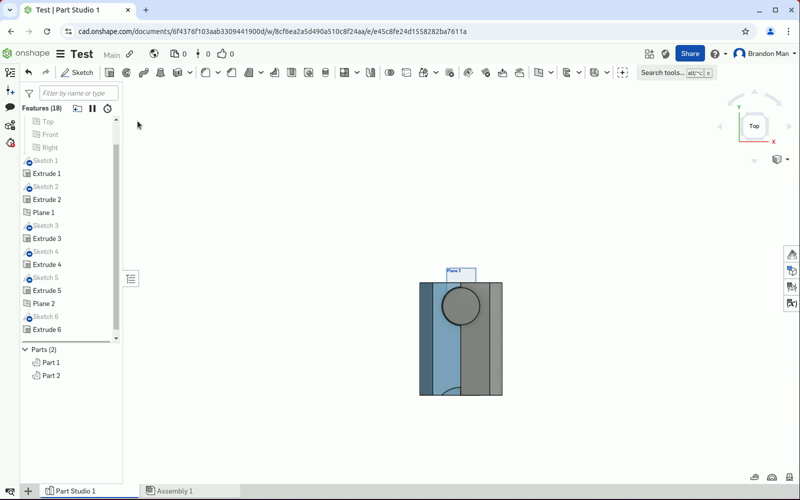
key(shift+h)
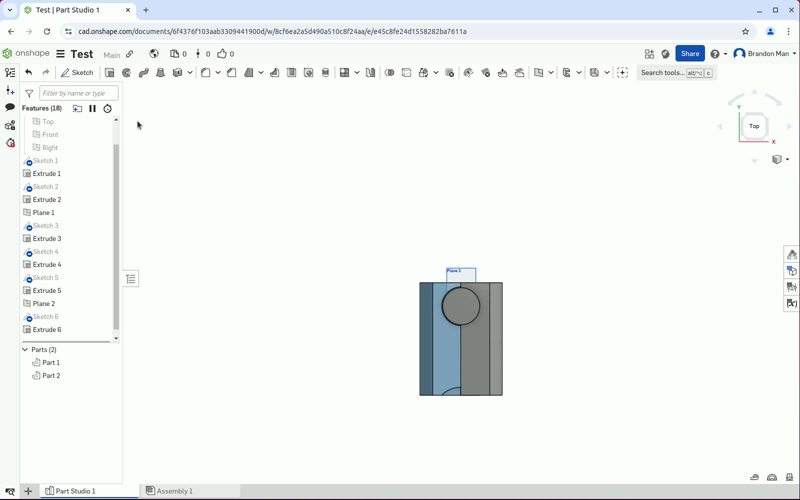
mouse_move(69, 163)
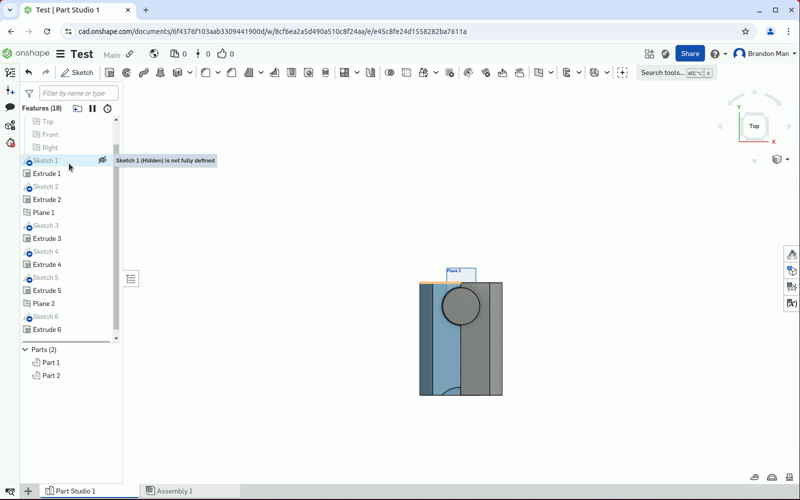
click(69, 163)
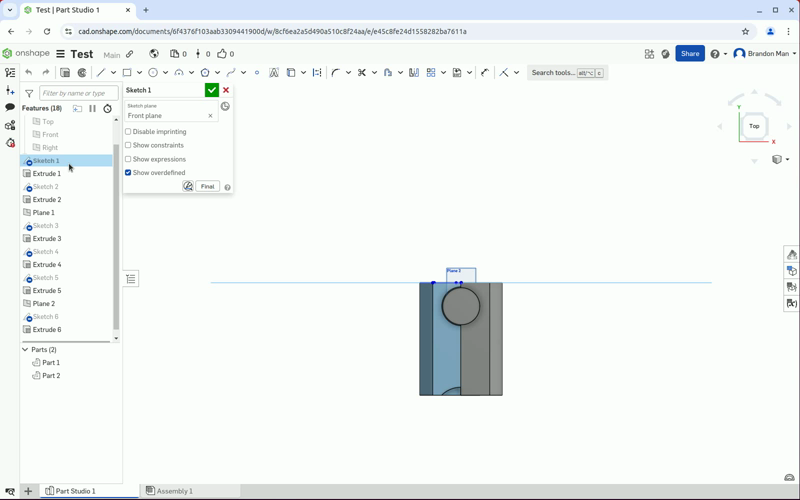
mouse_move(229, 92)
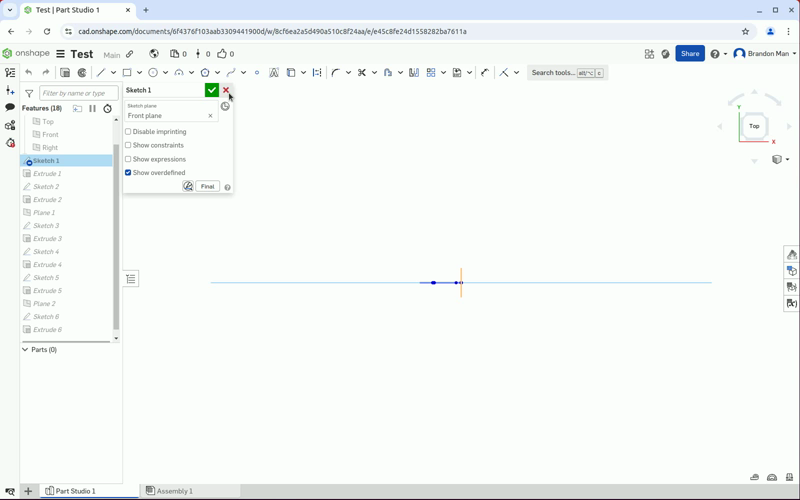
click(229, 92)
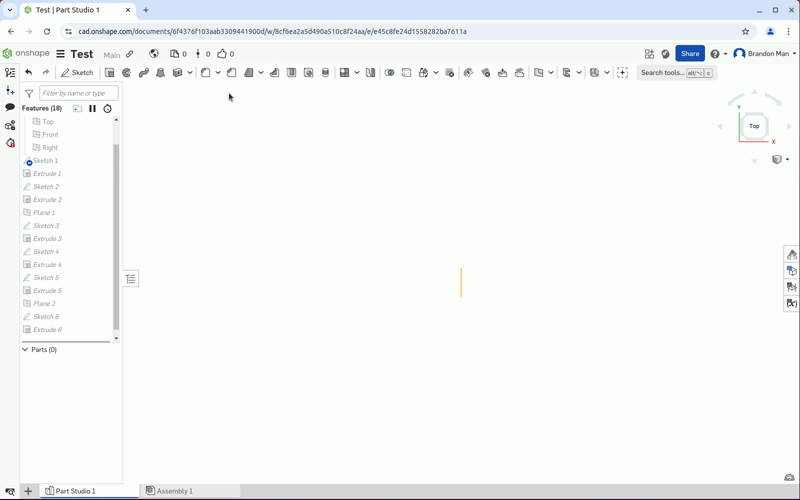
key(shift+s)
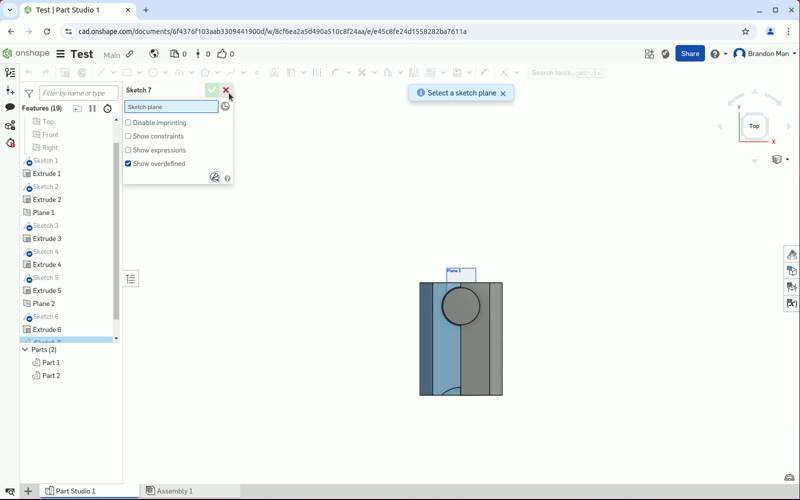
mouse_move(69, 202)
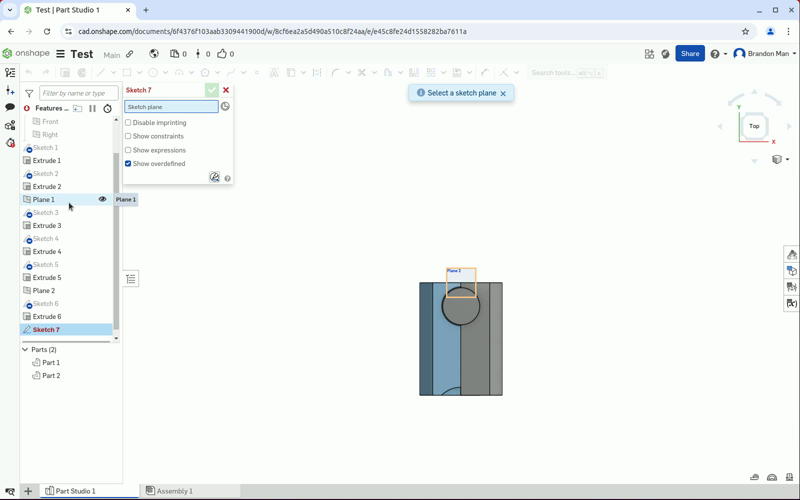
click(69, 202)
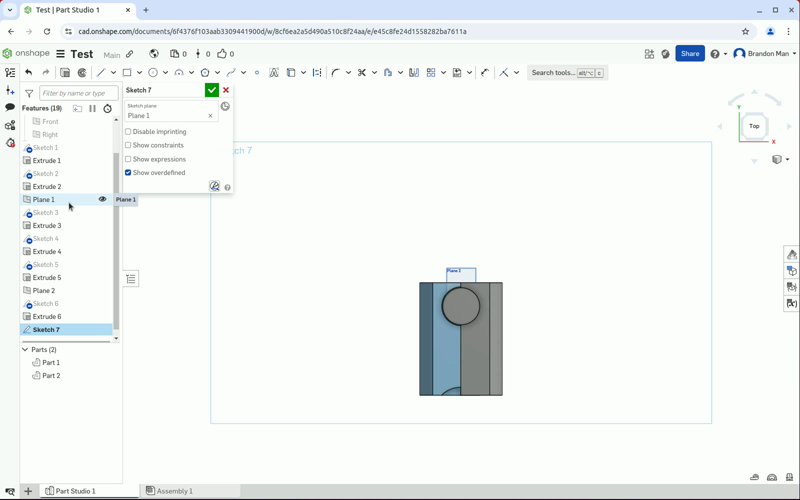
mouse_move(73, 352)
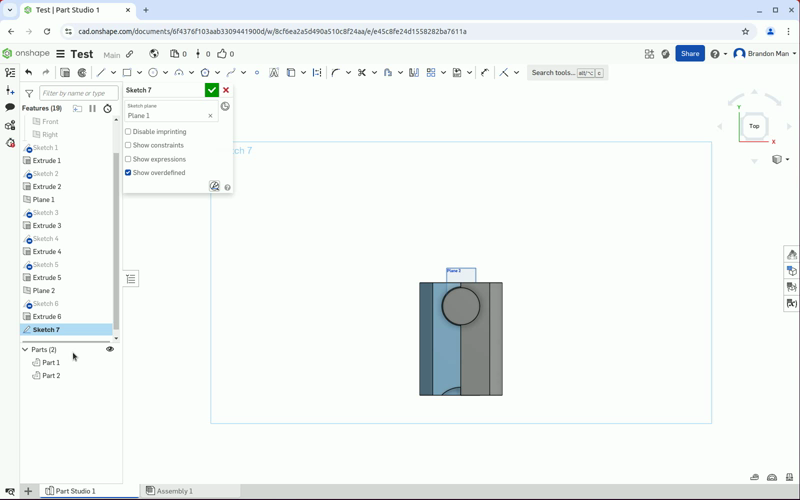
key(y)
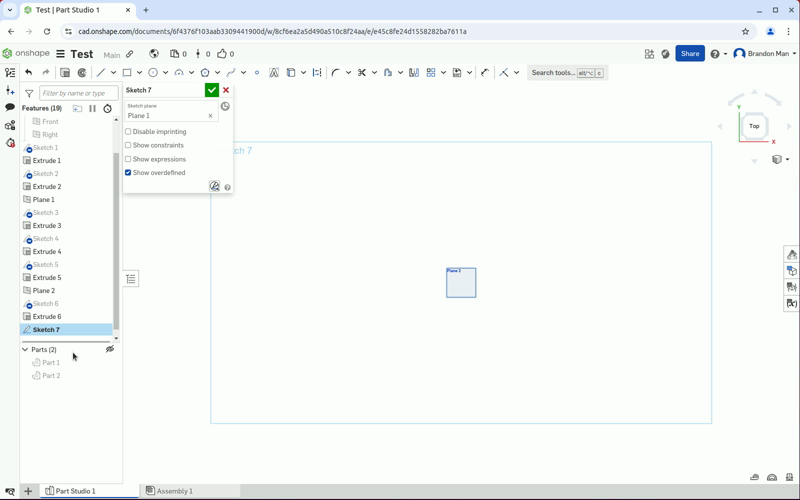
key(c)
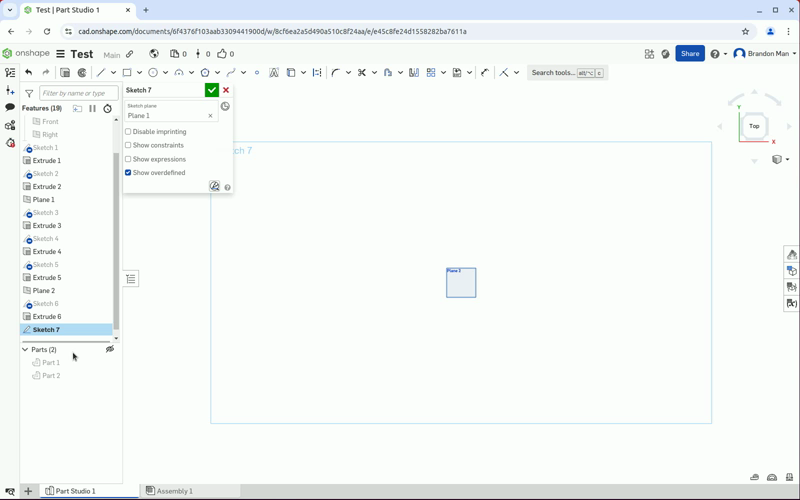
key_down(shift)
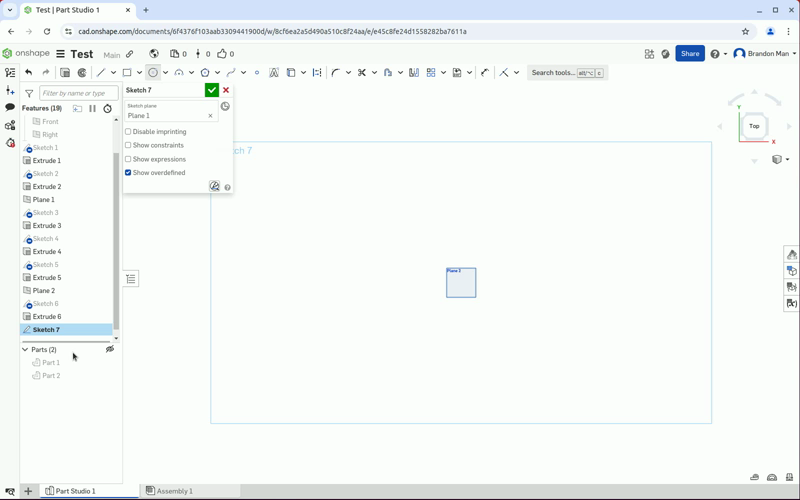
mouse_move(461, 362)
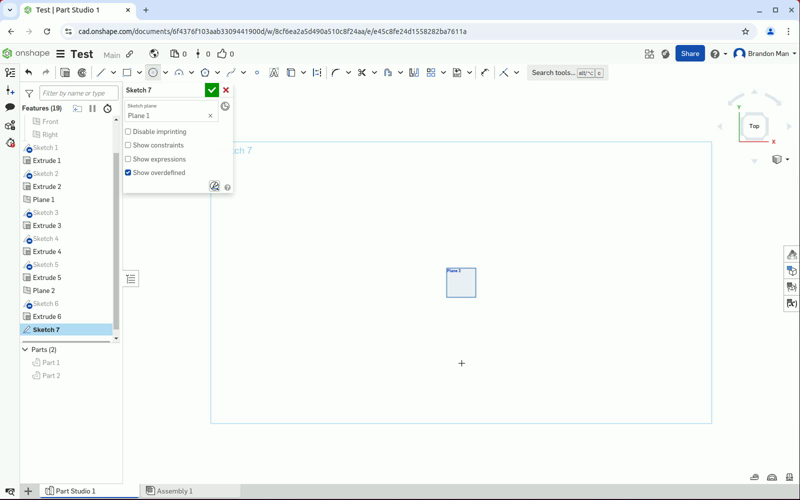
click(461, 362)
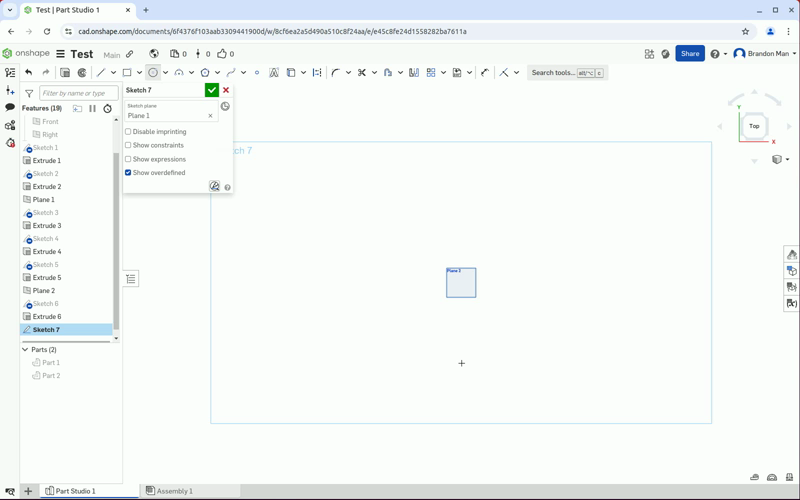
key_up(shift)
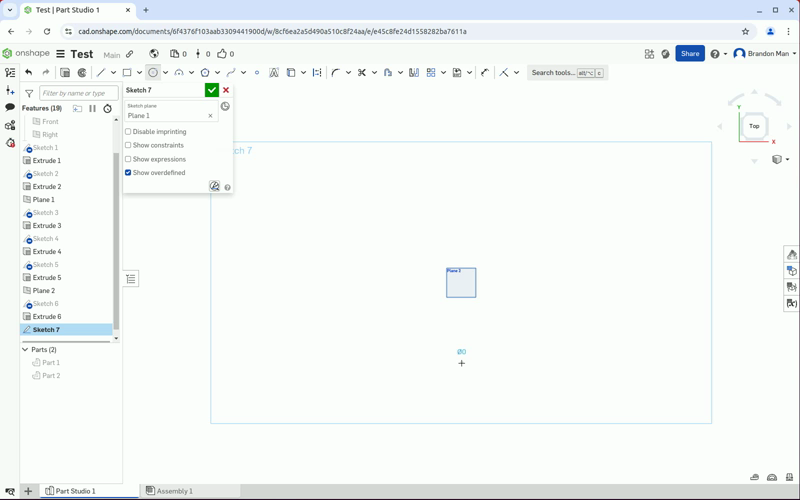
mouse_move(479, 362)
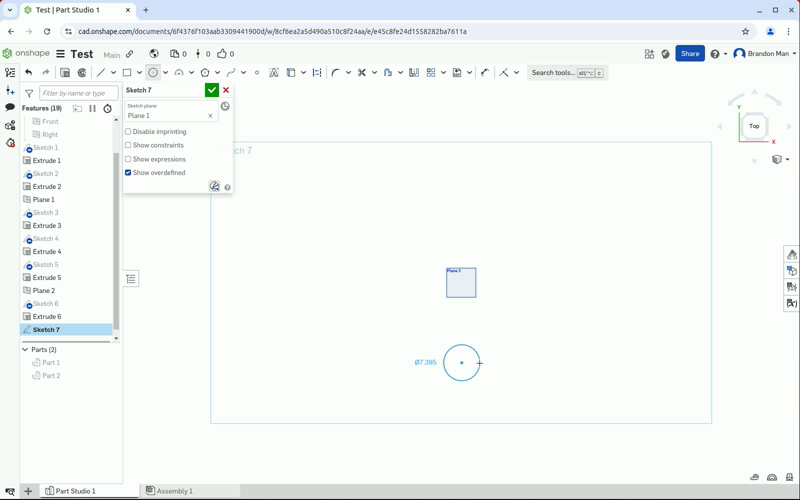
click(479, 362)
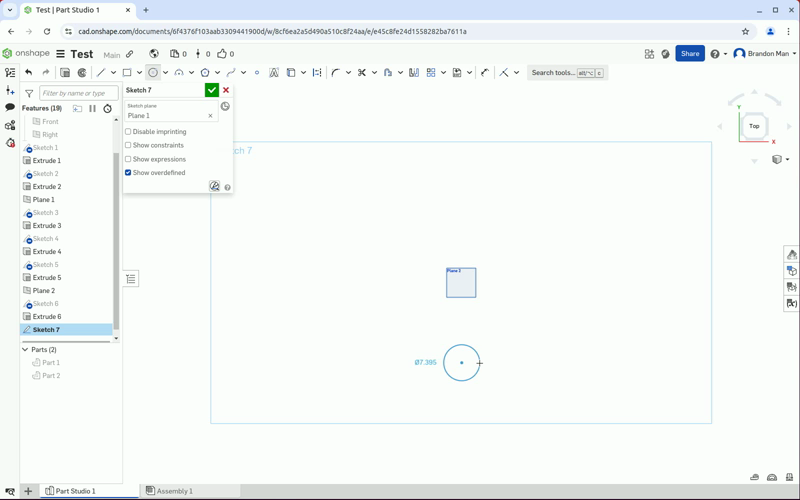
key(esc)
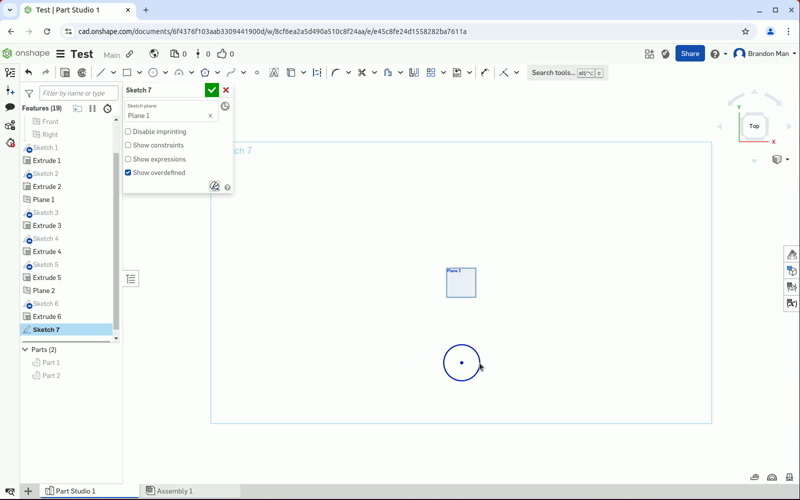
mouse_move(465, 355)
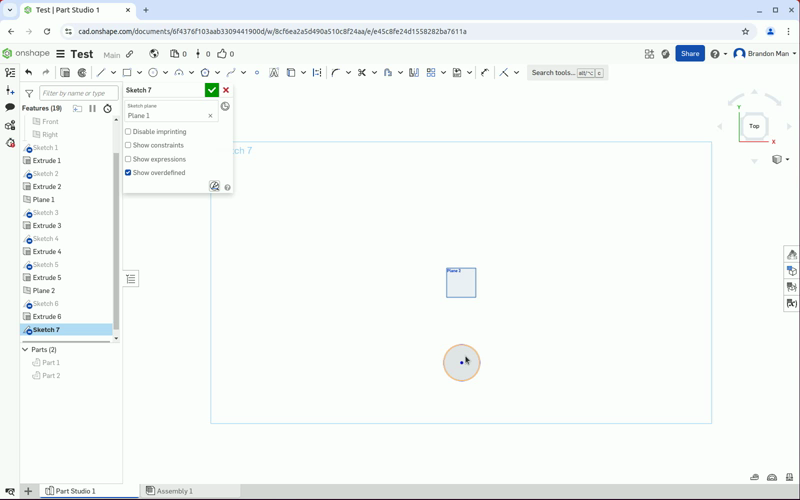
scroll(6)
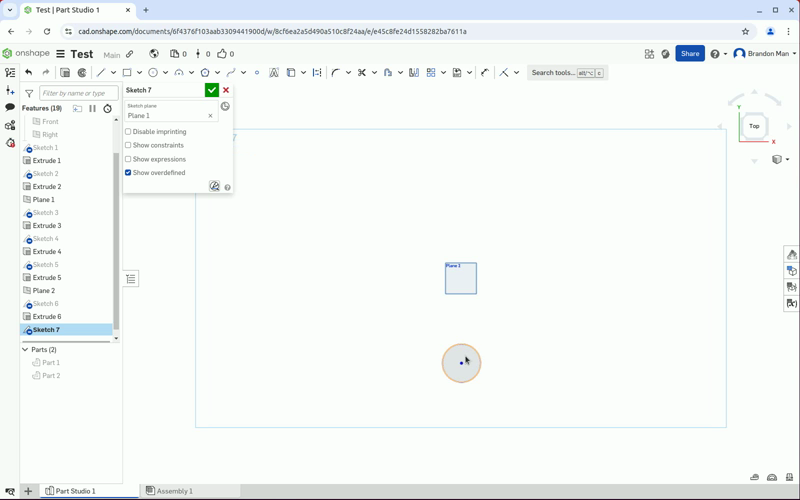
scroll(6)
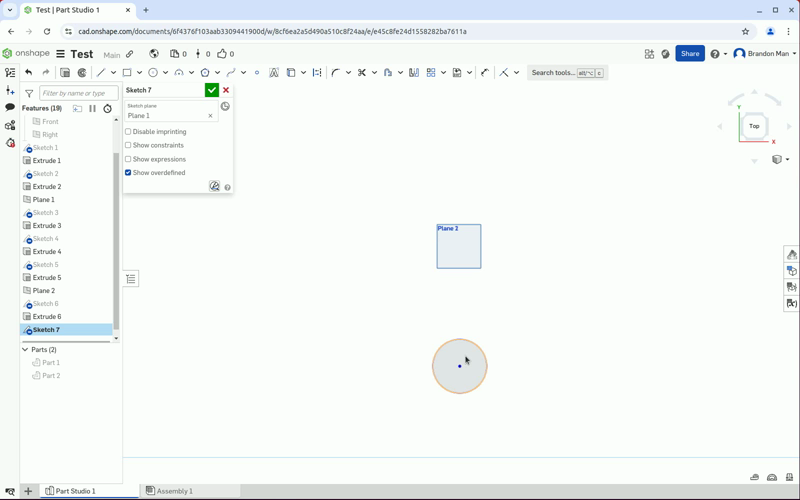
scroll(6)
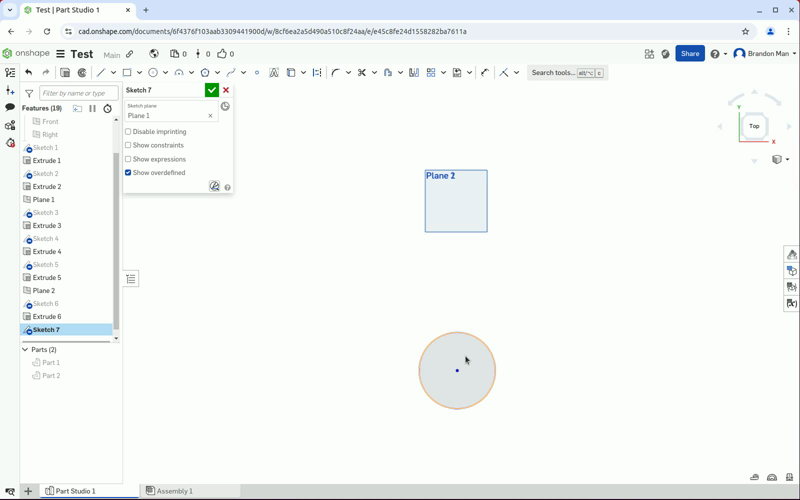
scroll(6)
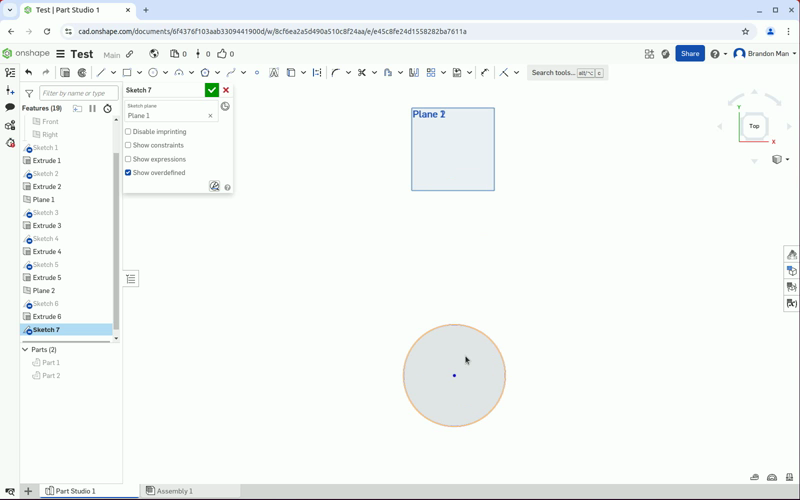
scroll(6)
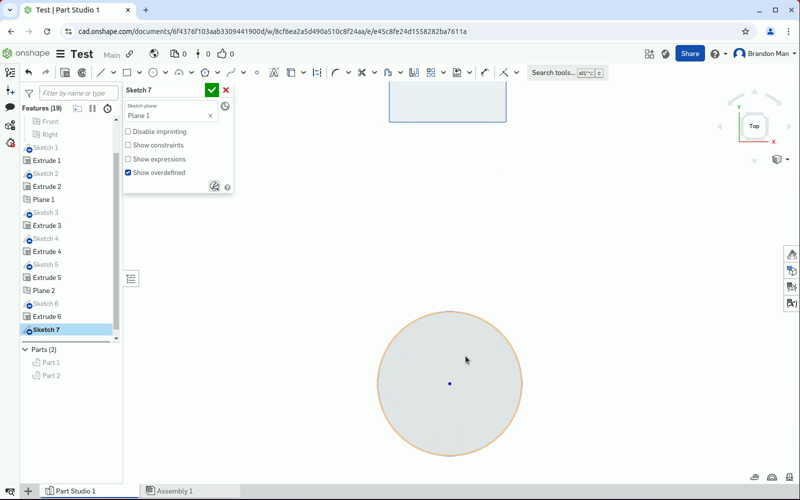
scroll(6)
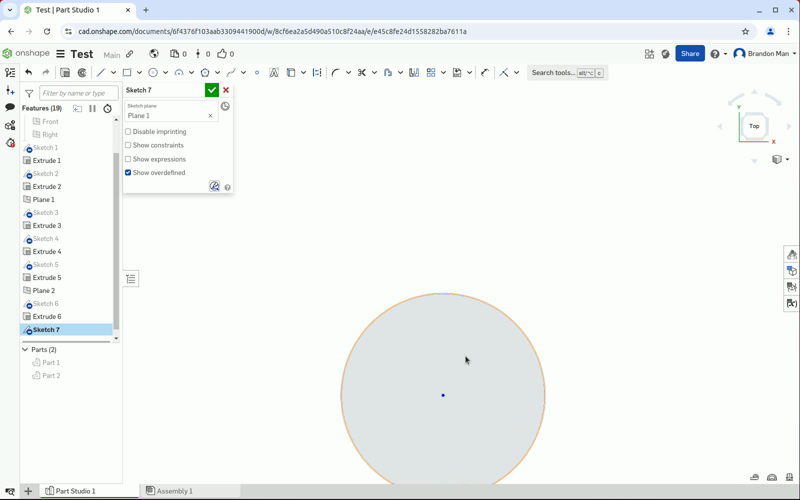
scroll(6)
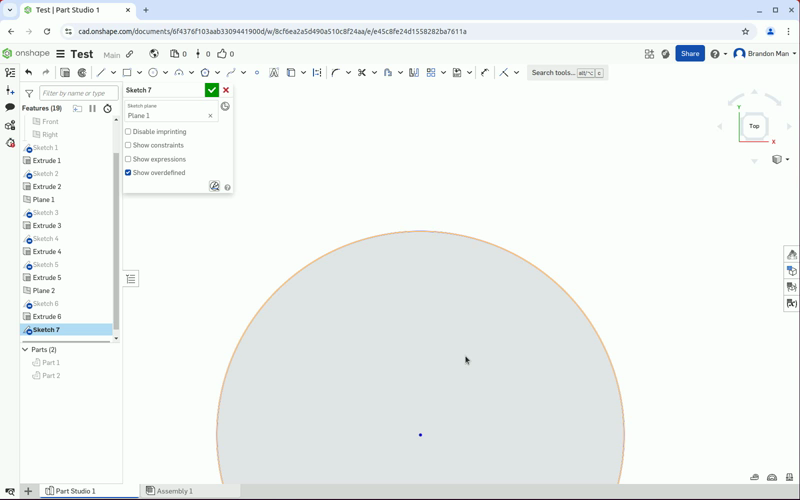
click(465, 355)
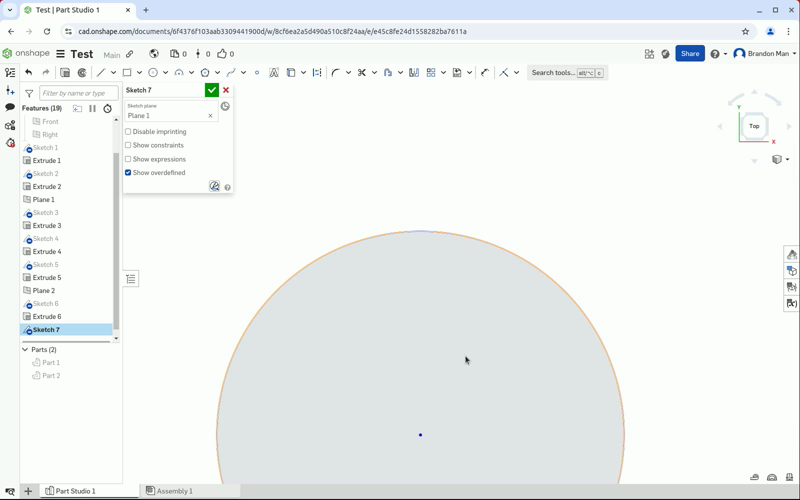
scroll(-6)
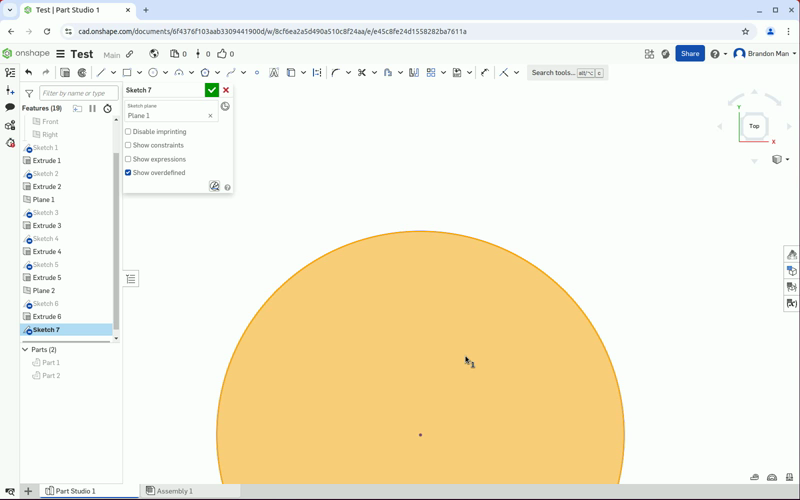
scroll(-6)
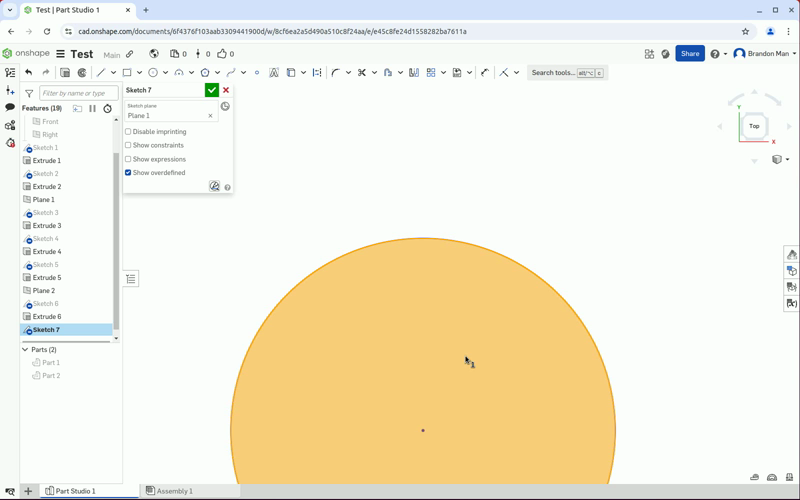
scroll(-6)
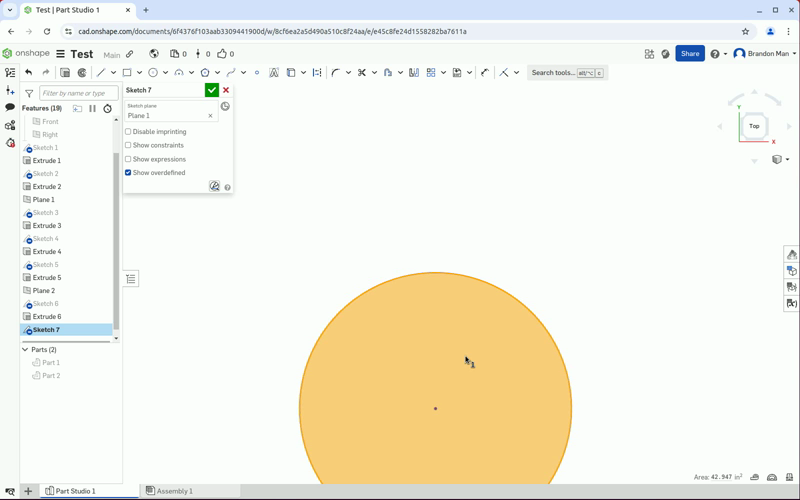
scroll(-6)
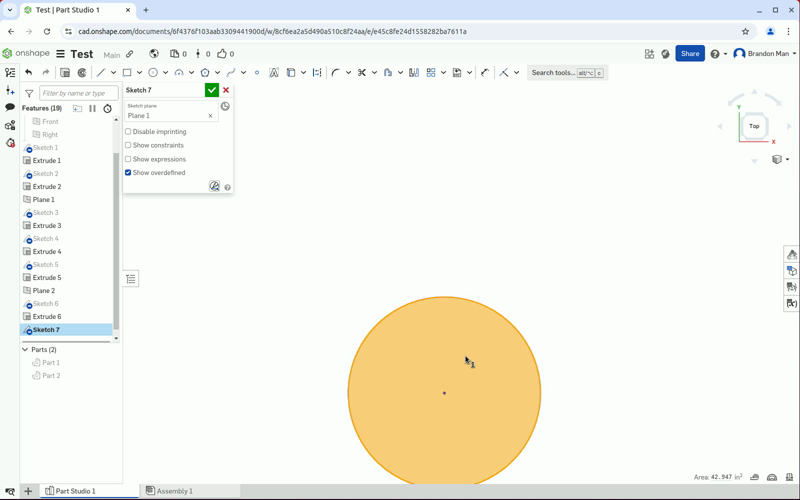
scroll(-6)
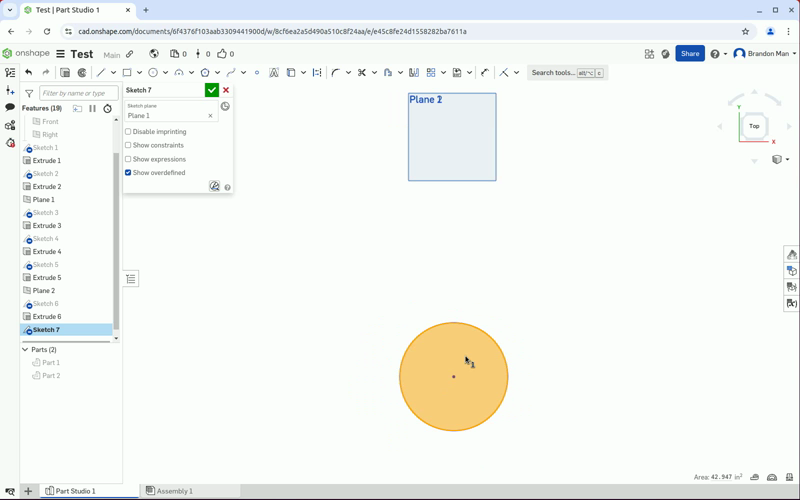
scroll(-6)
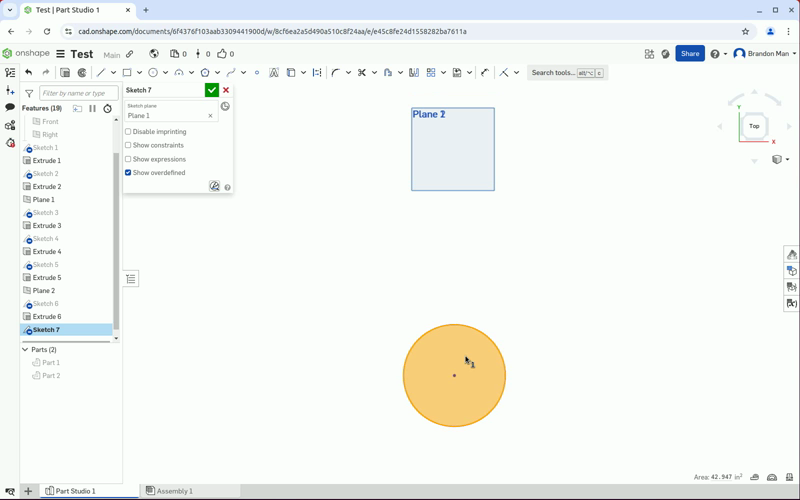
scroll(-6)
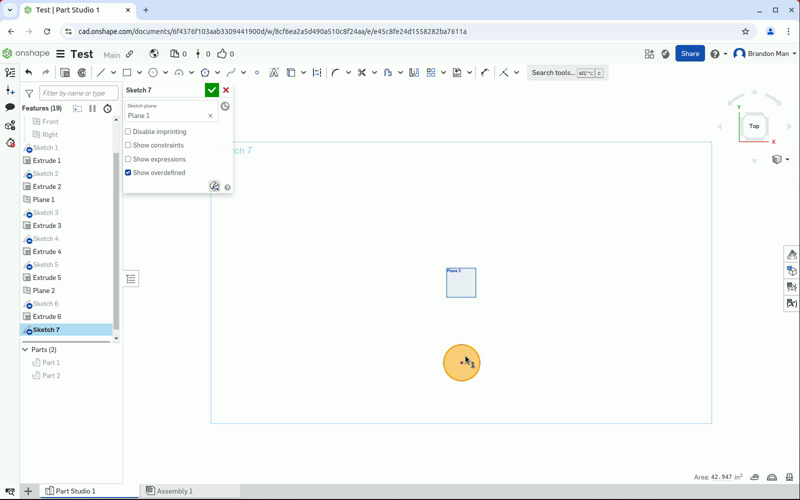
mouse_move(73, 352)
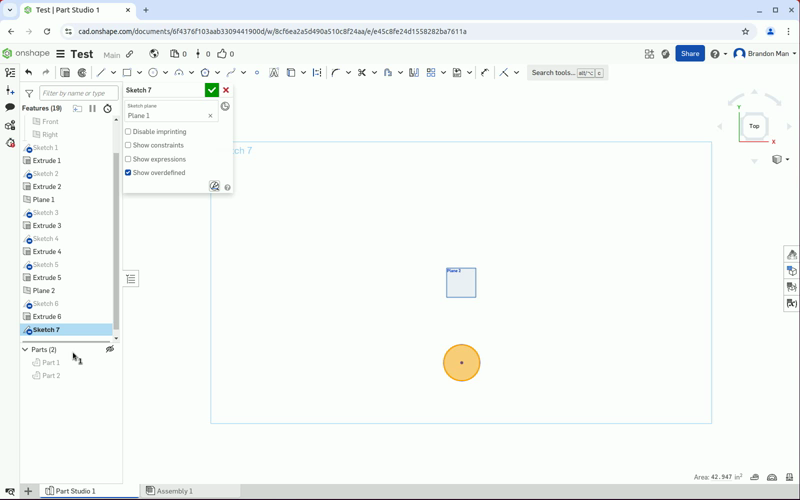
key(shift+y)
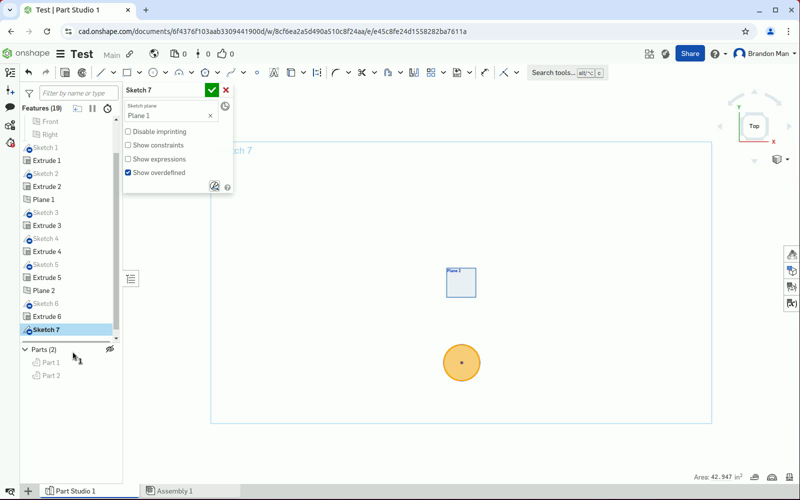
key(shift+e)
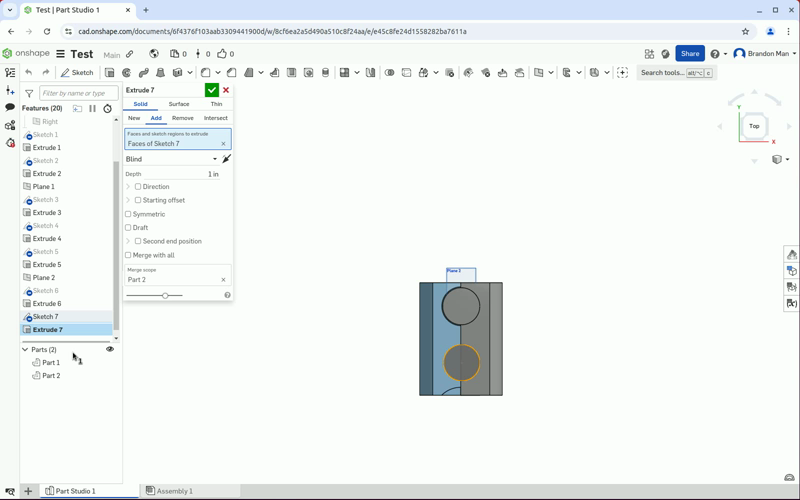
mouse_move(143, 106)
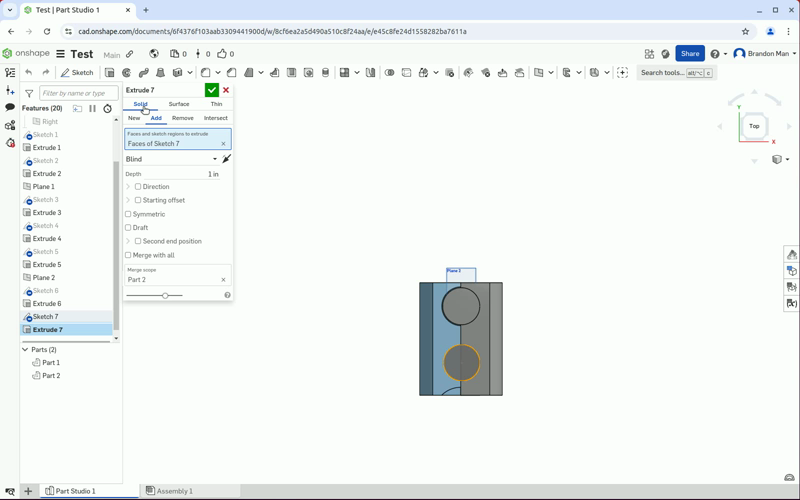
click(143, 106)
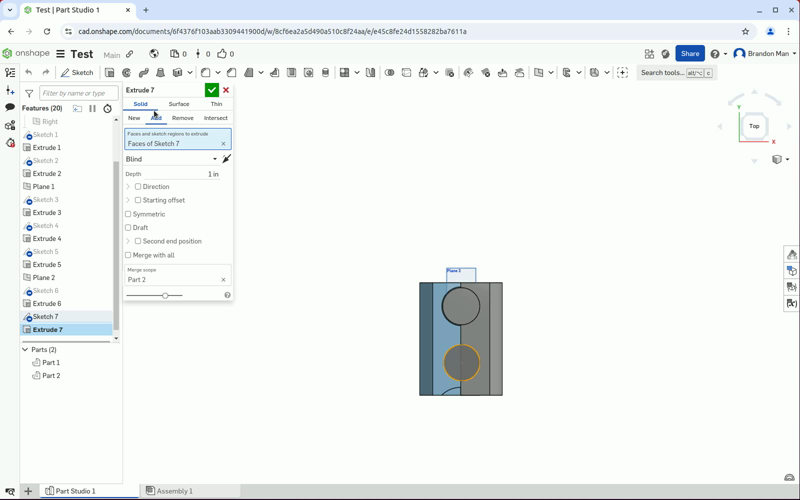
mouse_move(186, 120)
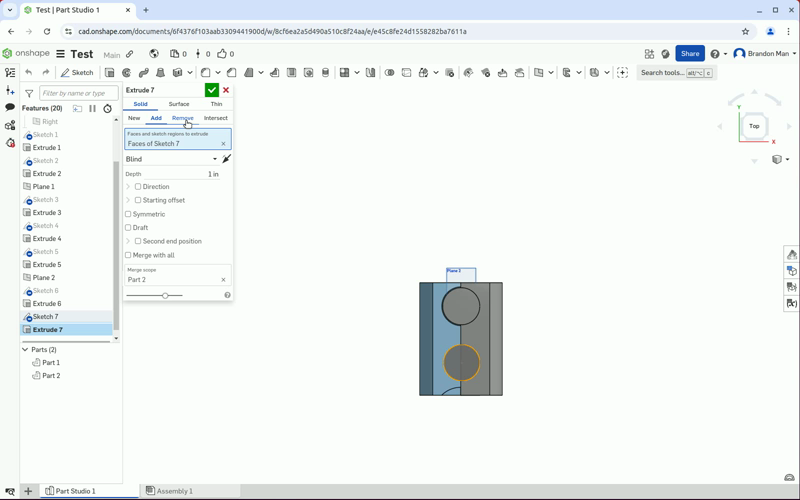
click(186, 120)
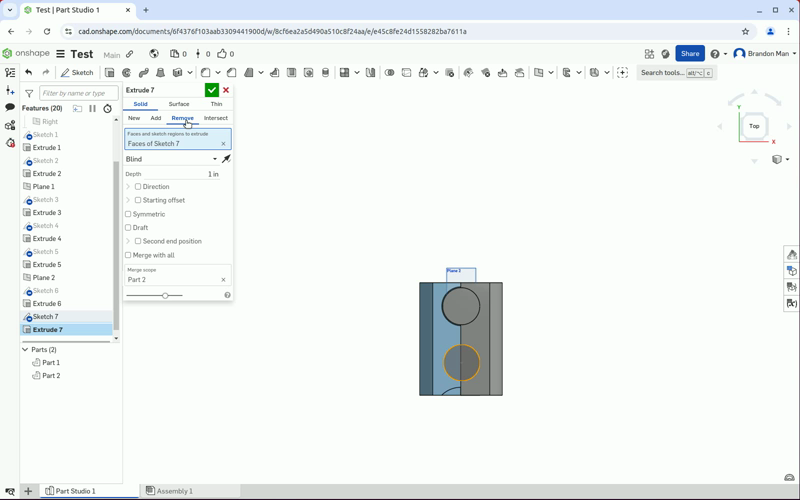
key(tab, 4)
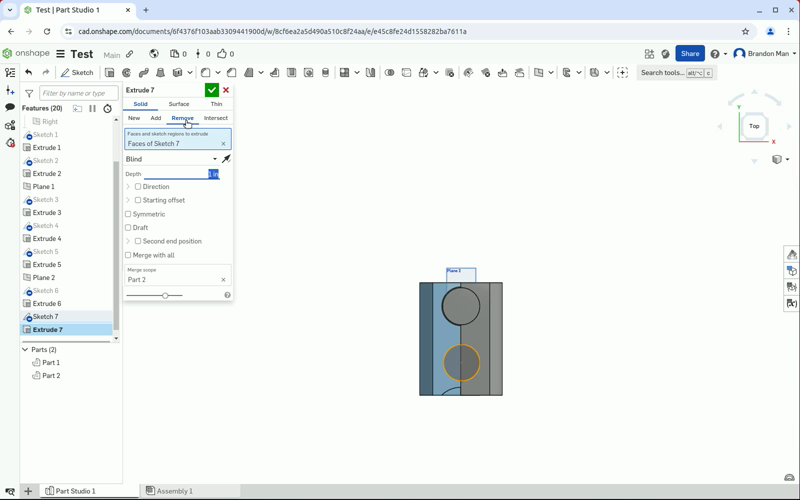
text(1.204)
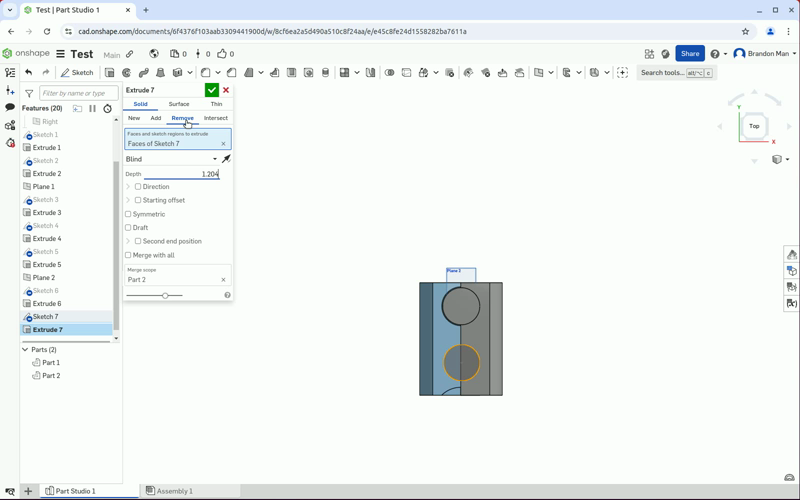
key(tab, 6)
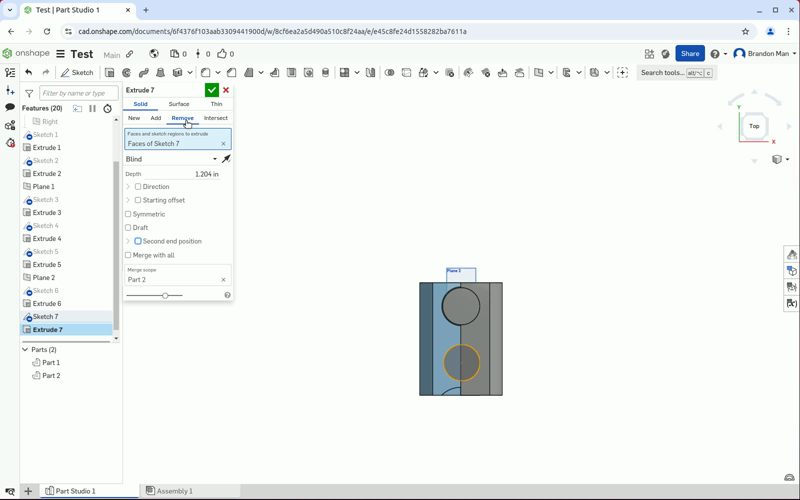
key(space)
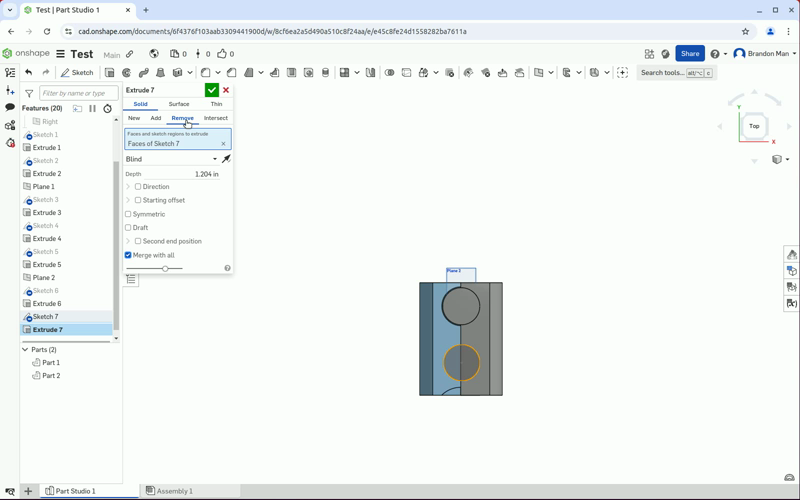
key(enter)
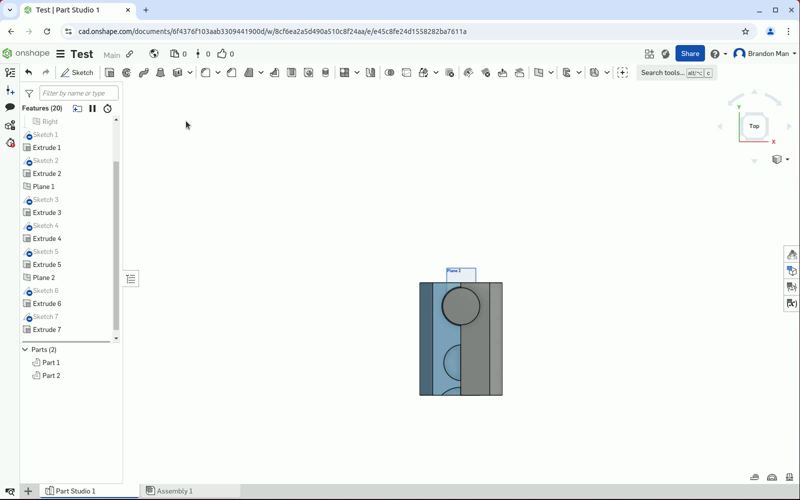
key(shift+h)
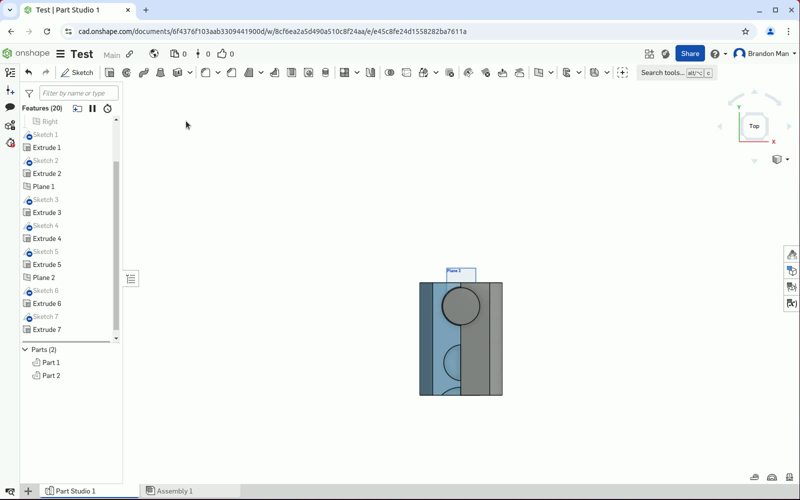
key(shift+h)
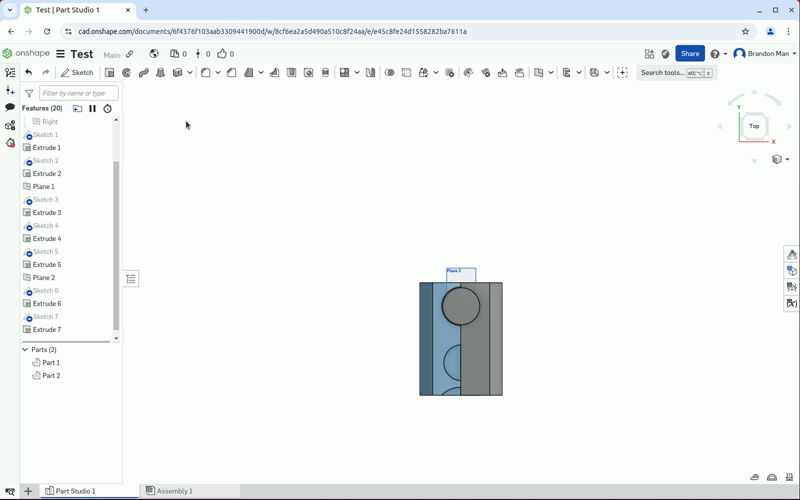
mouse_move(69, 137)
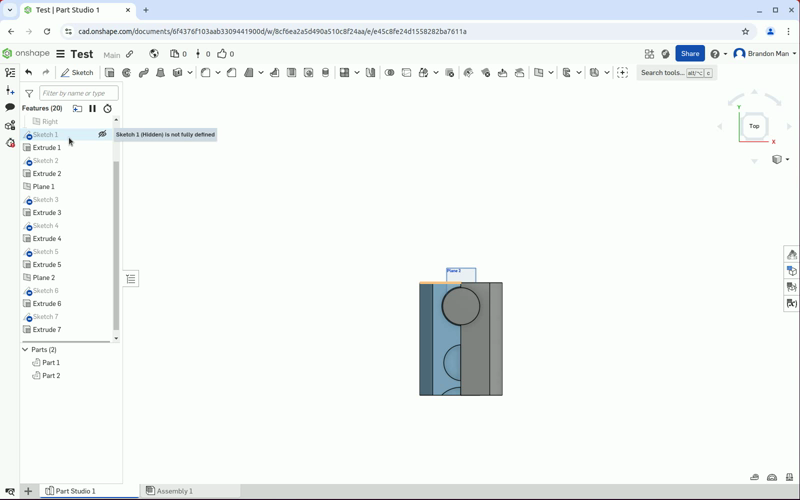
click(69, 137)
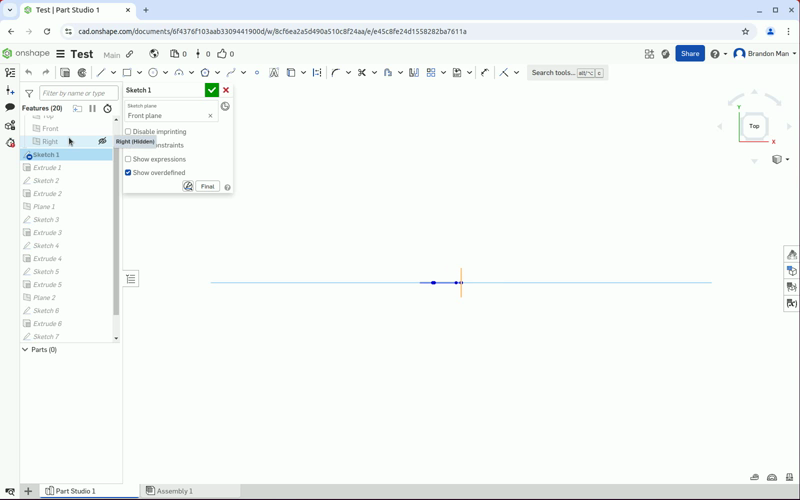
mouse_move(229, 92)
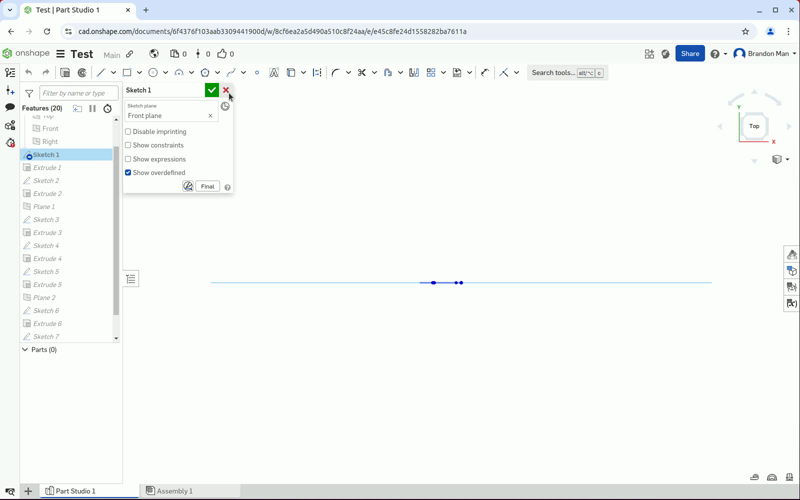
click(229, 92)
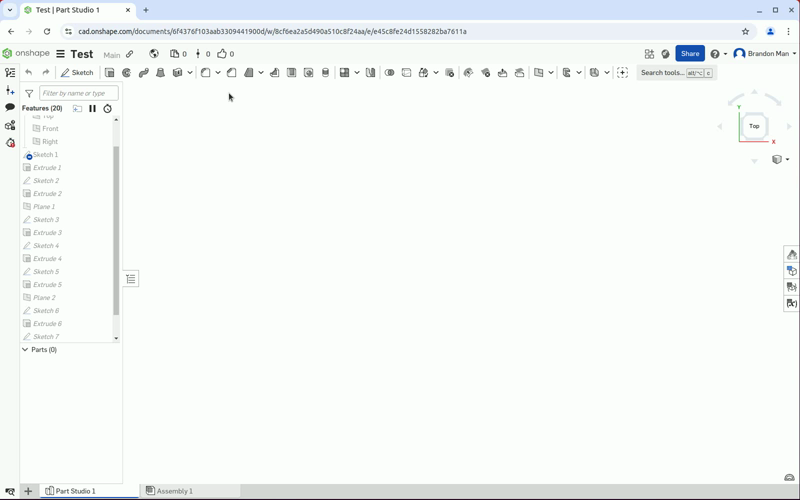
key(shift+s)
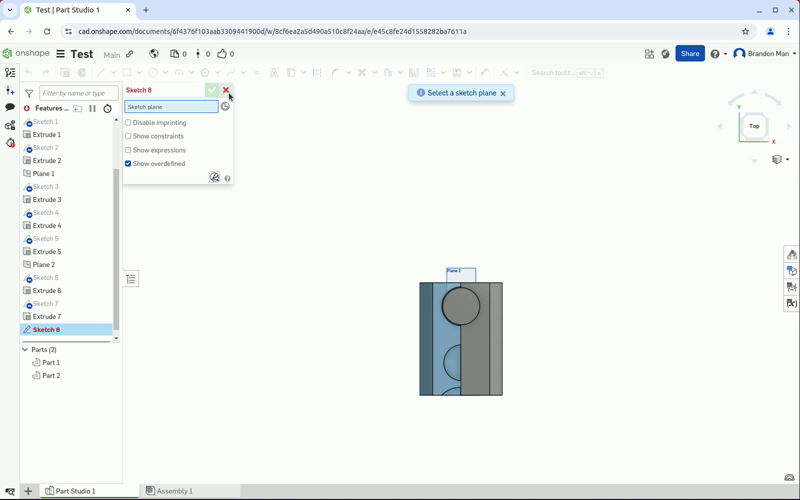
mouse_move(69, 267)
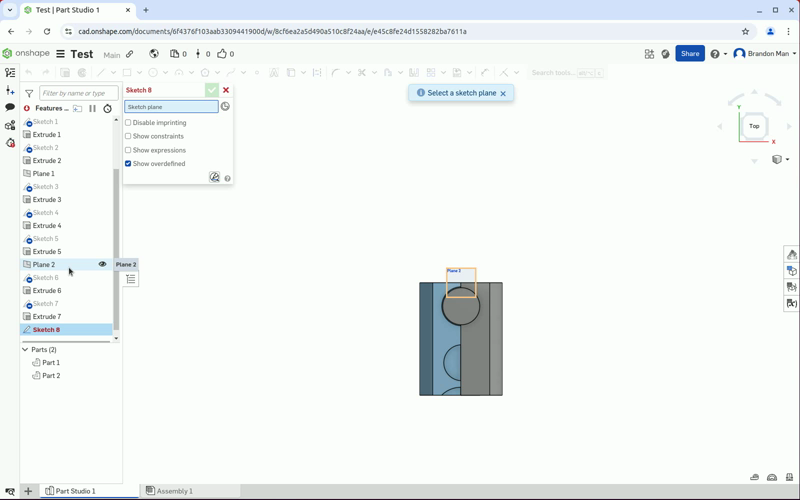
click(69, 267)
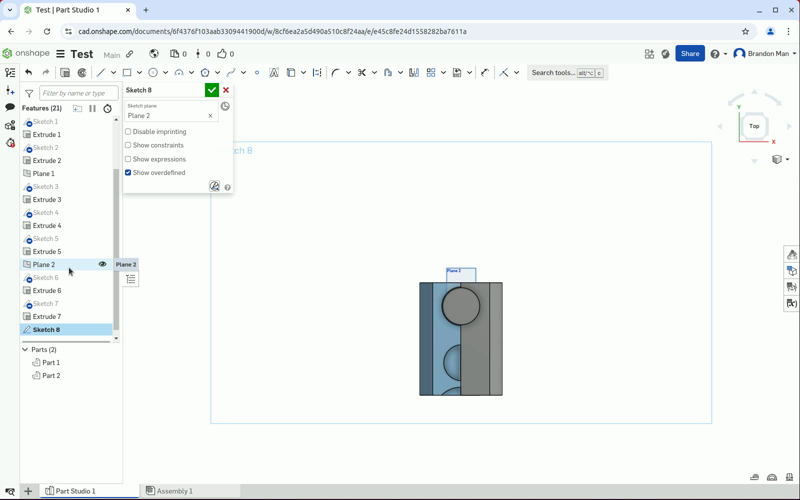
mouse_move(73, 352)
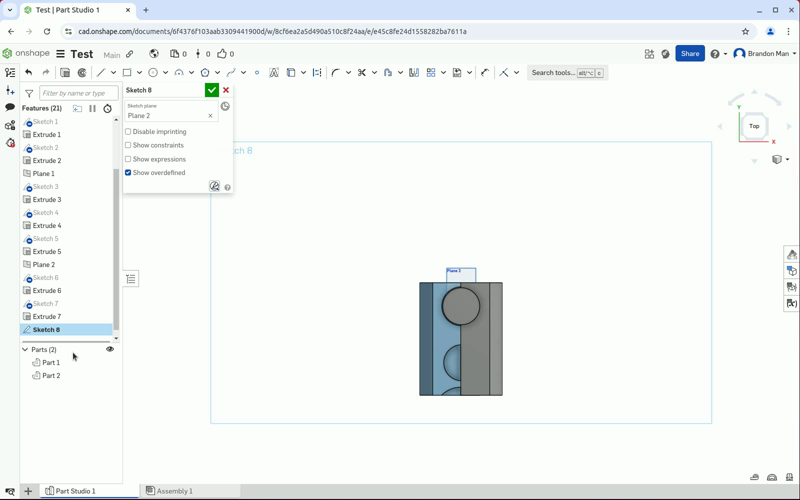
key(y)
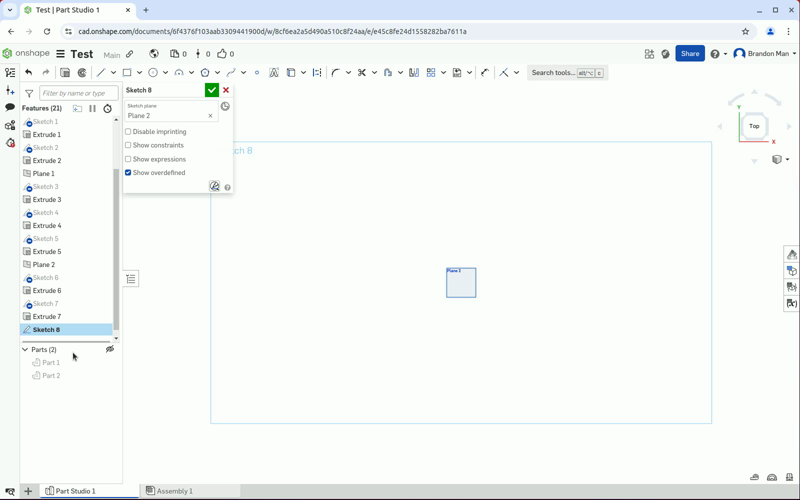
key(c)
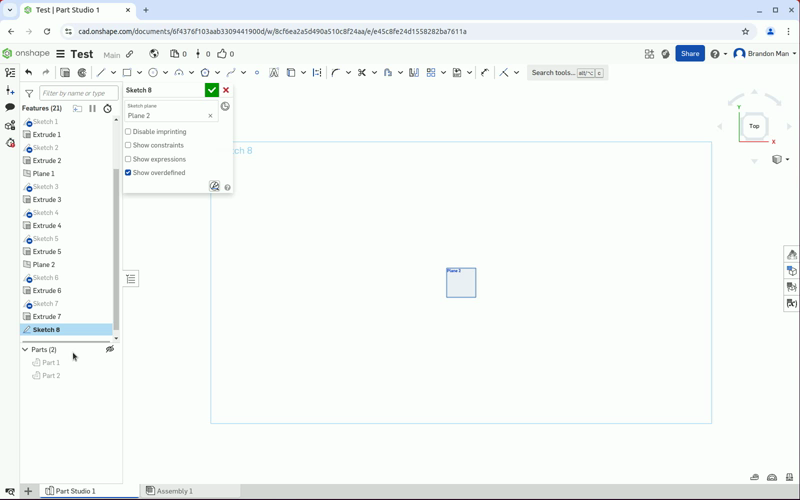
key_down(shift)
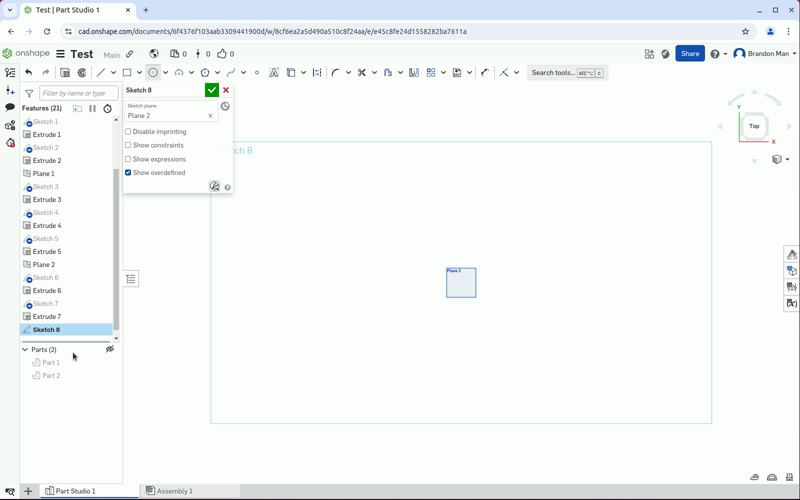
mouse_move(460, 362)
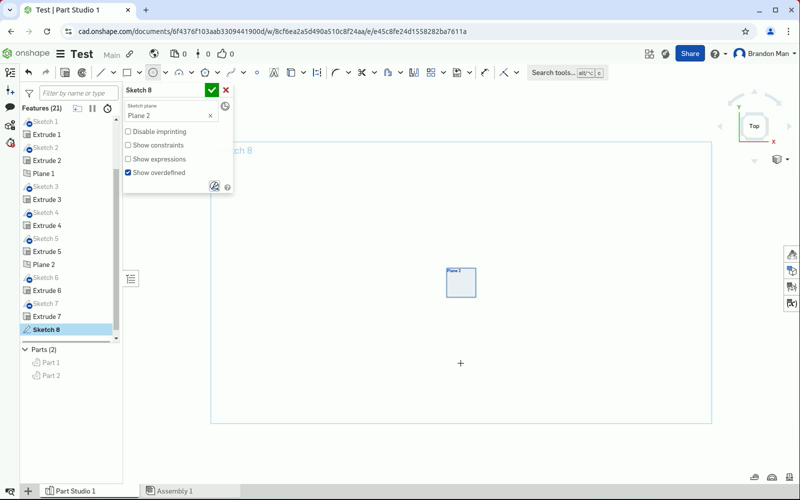
click(460, 362)
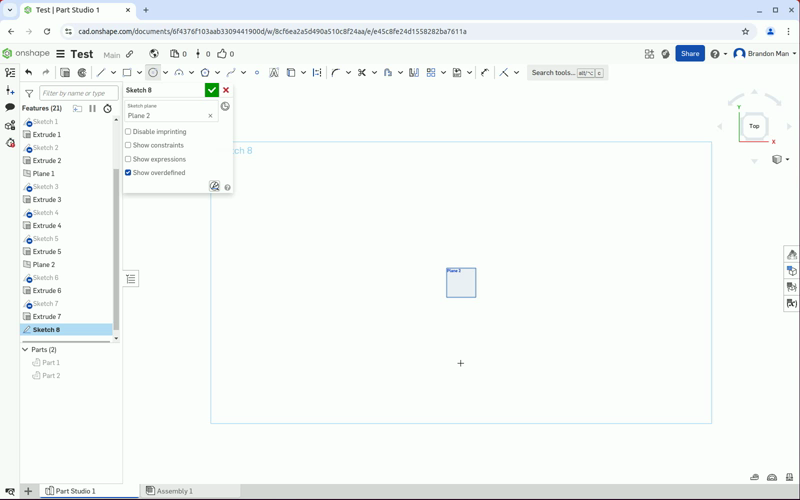
key_up(shift)
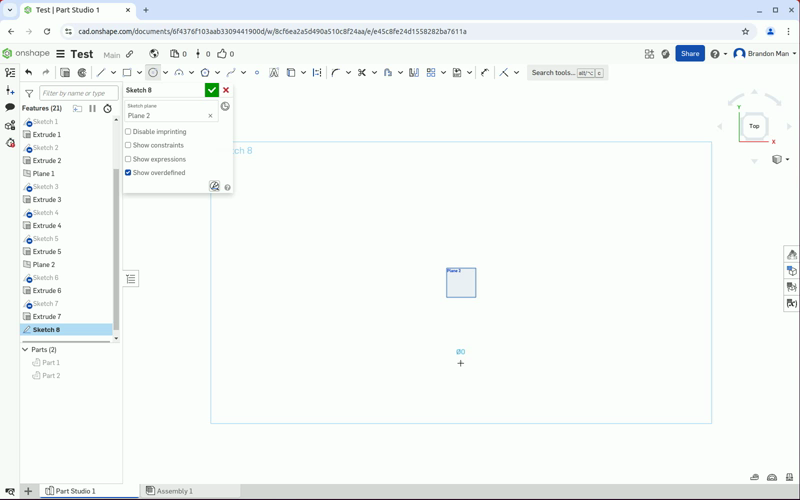
mouse_move(477, 362)
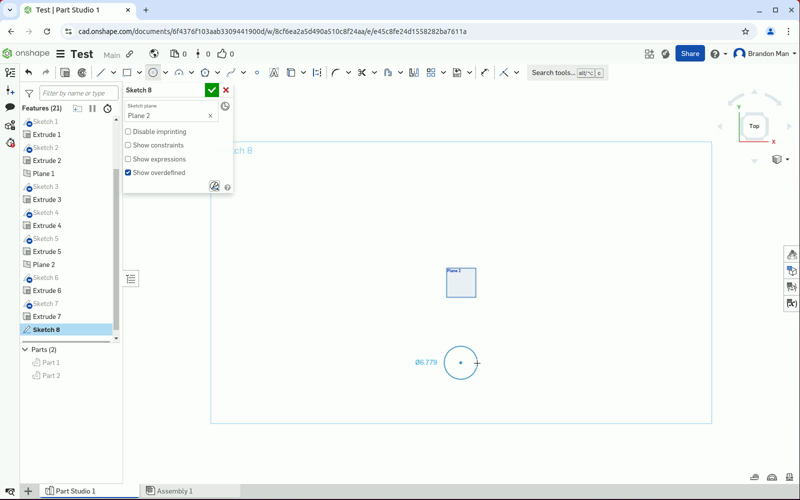
click(477, 362)
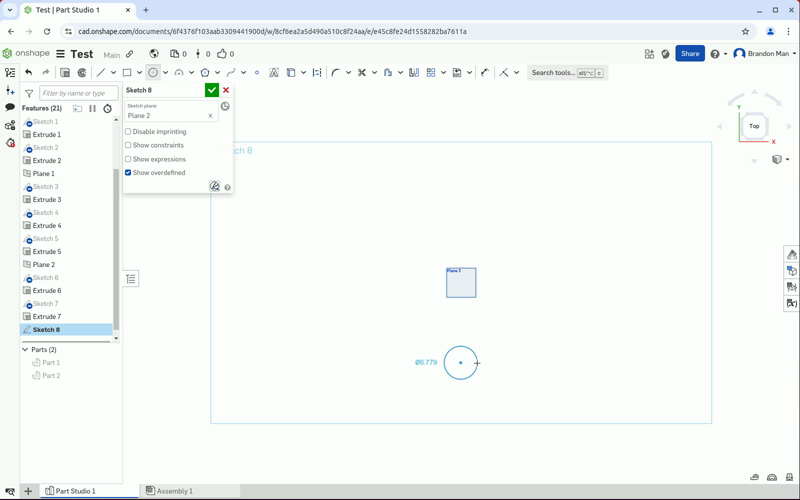
key(esc)
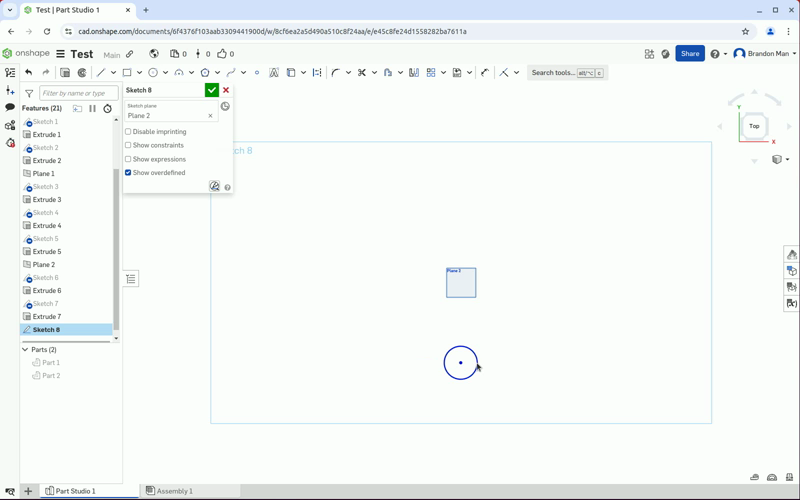
mouse_move(457, 376)
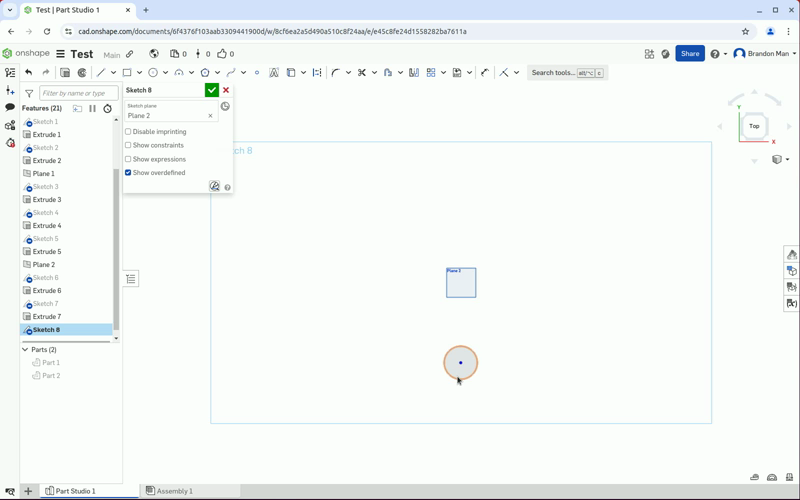
scroll(6)
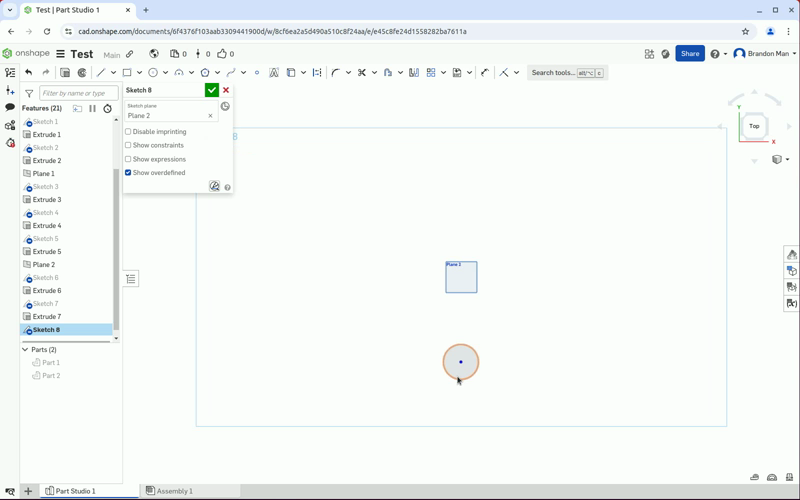
scroll(6)
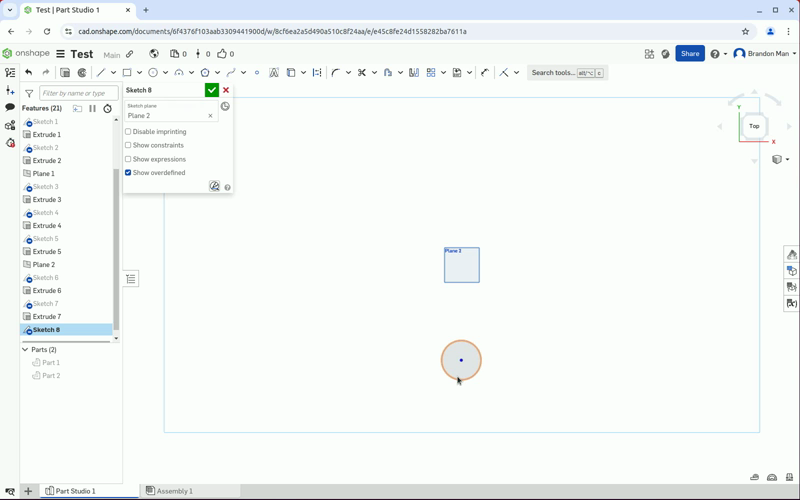
scroll(6)
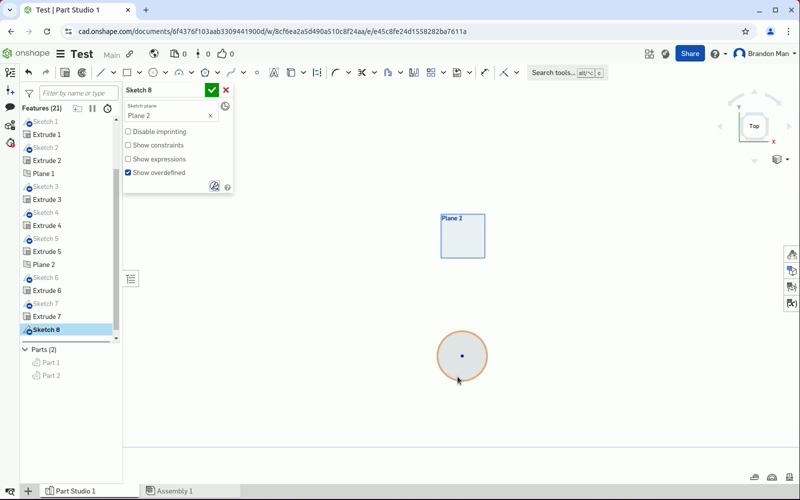
scroll(6)
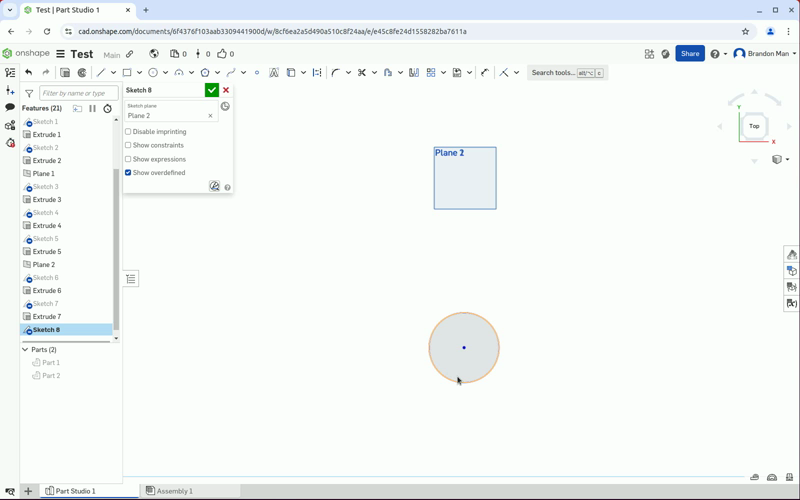
scroll(6)
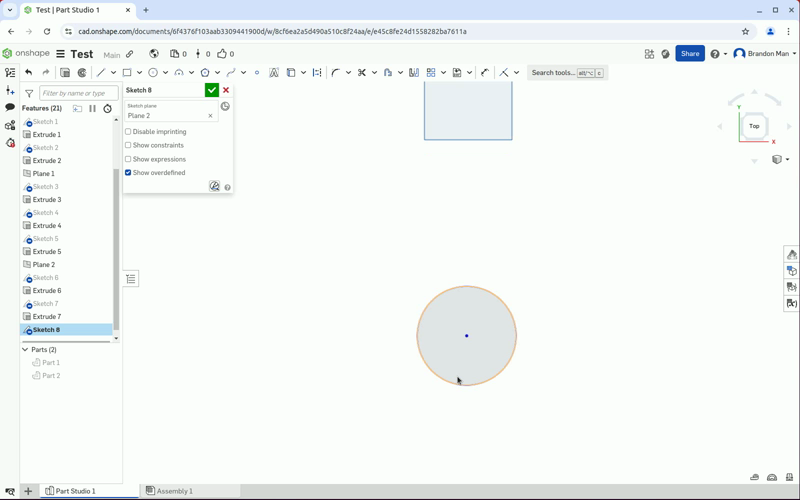
scroll(6)
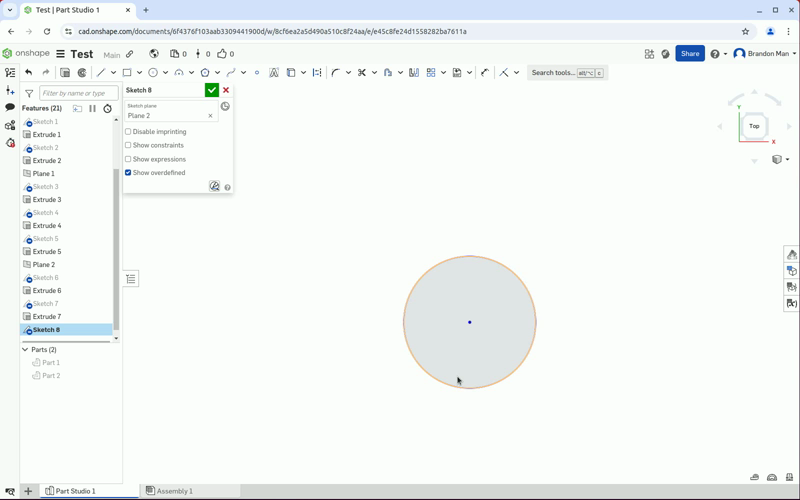
scroll(6)
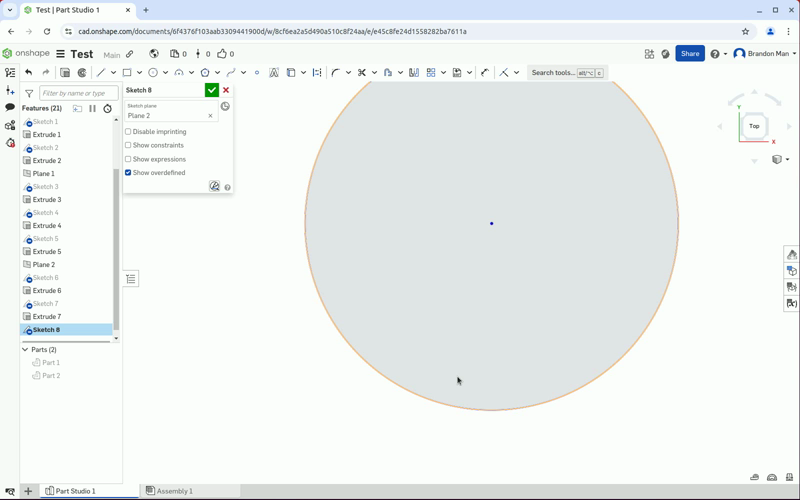
click(457, 376)
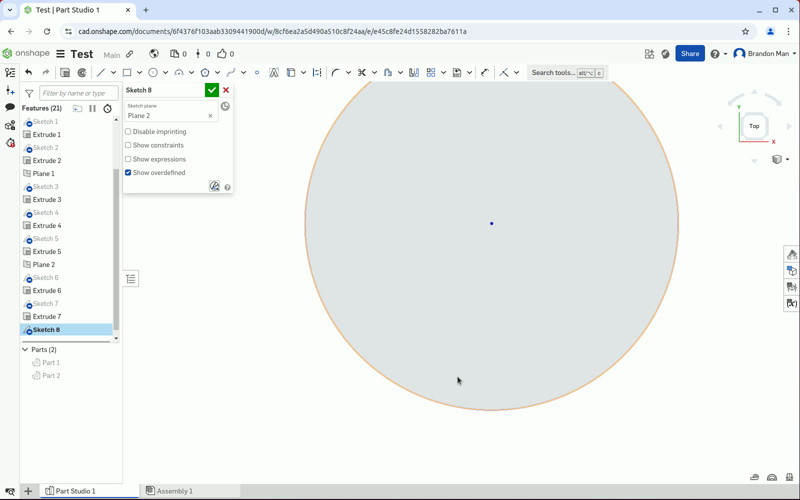
scroll(-6)
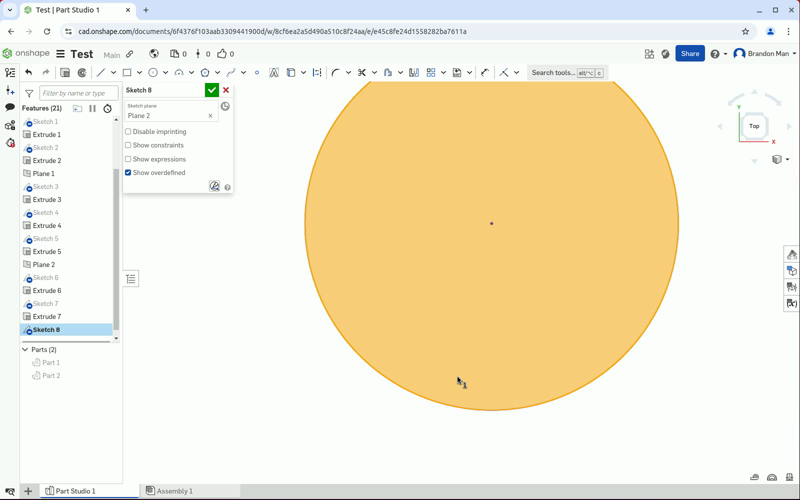
scroll(-6)
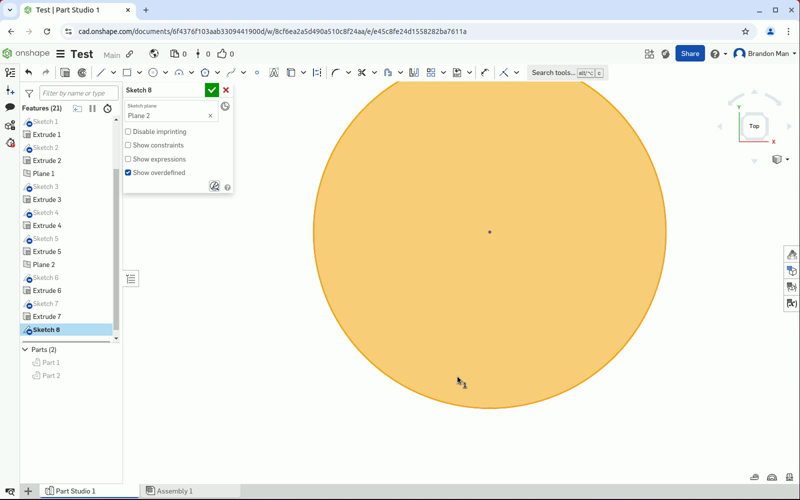
scroll(-6)
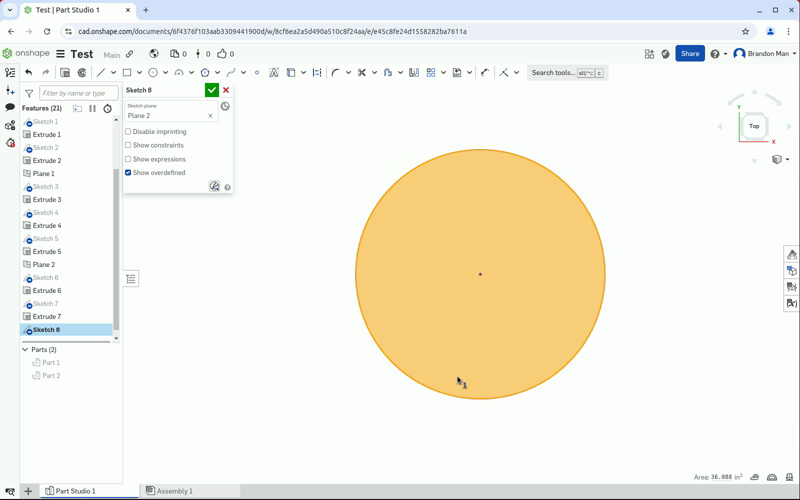
scroll(-6)
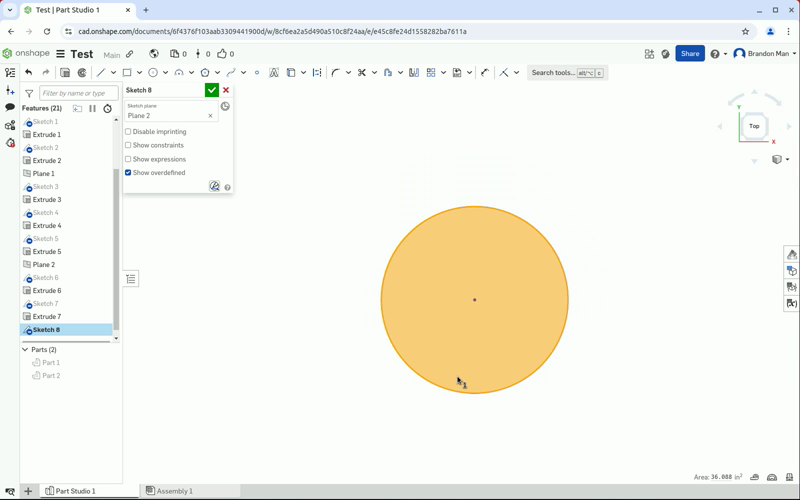
scroll(-6)
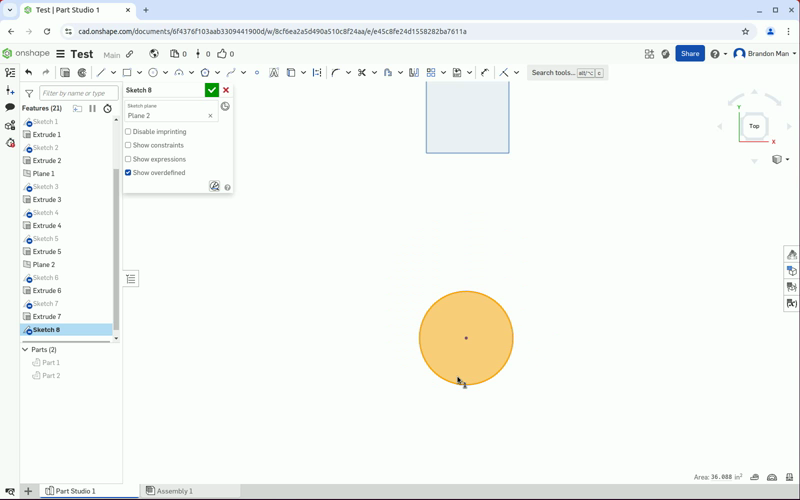
scroll(-6)
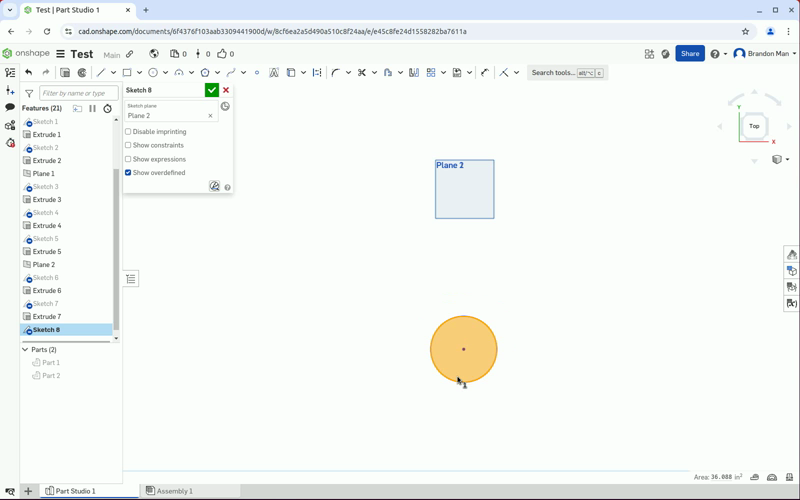
scroll(-6)
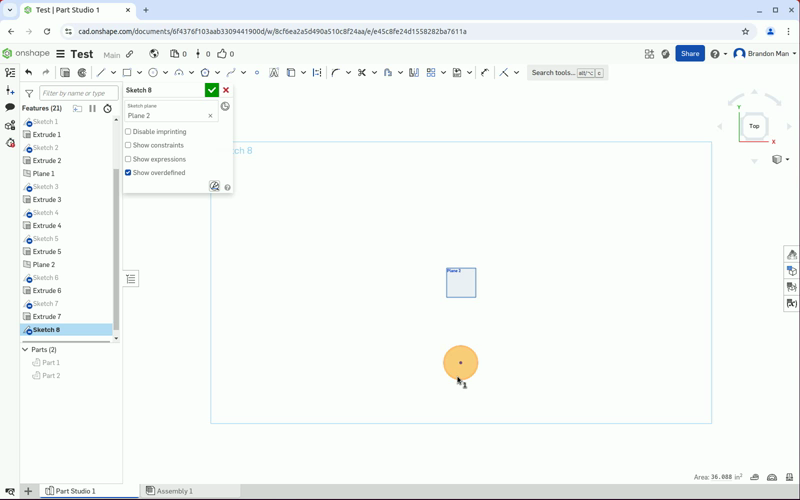
mouse_move(73, 352)
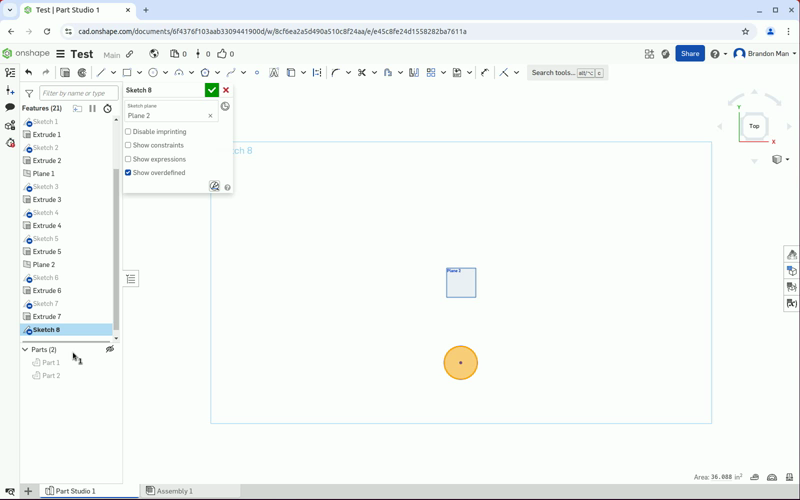
key(shift+y)
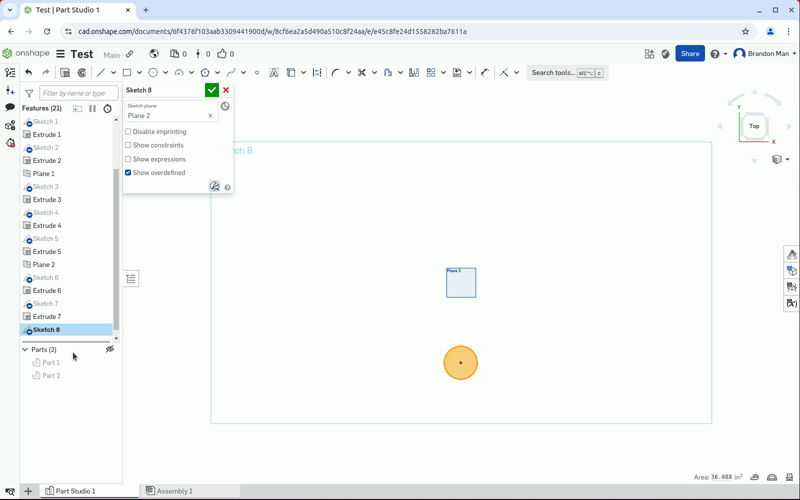
key(shift+e)
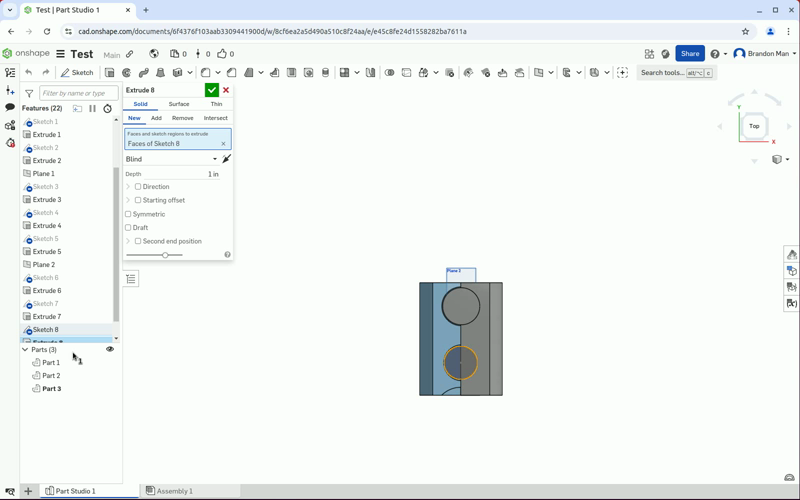
mouse_move(143, 106)
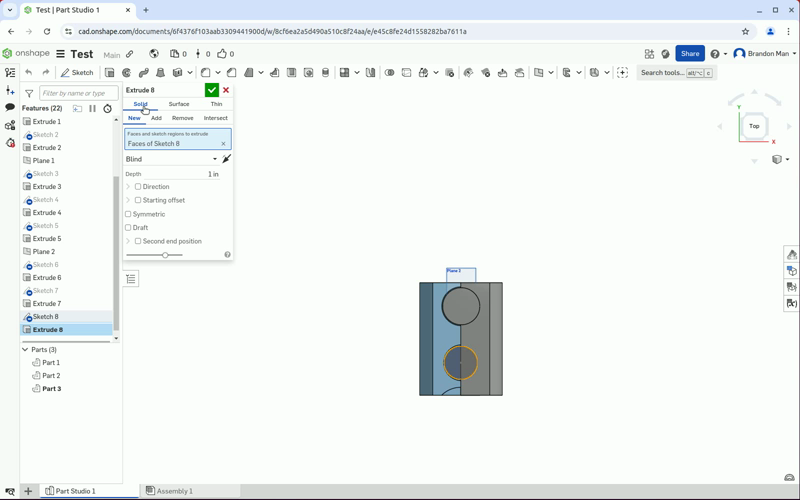
click(143, 106)
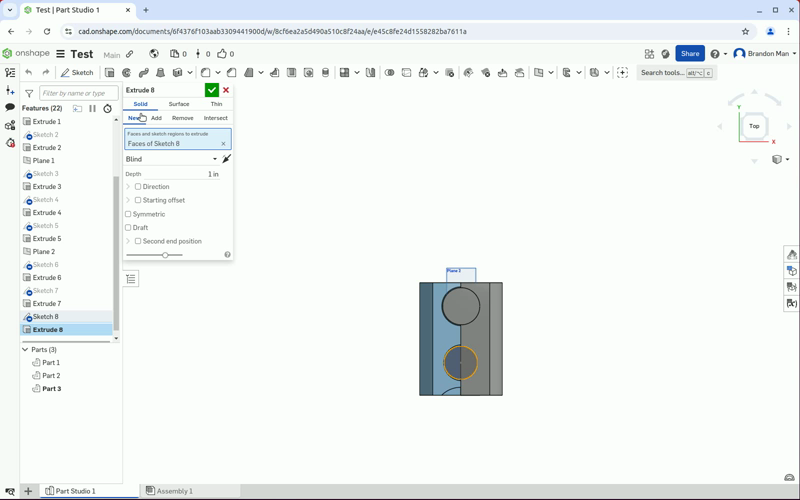
mouse_move(137, 120)
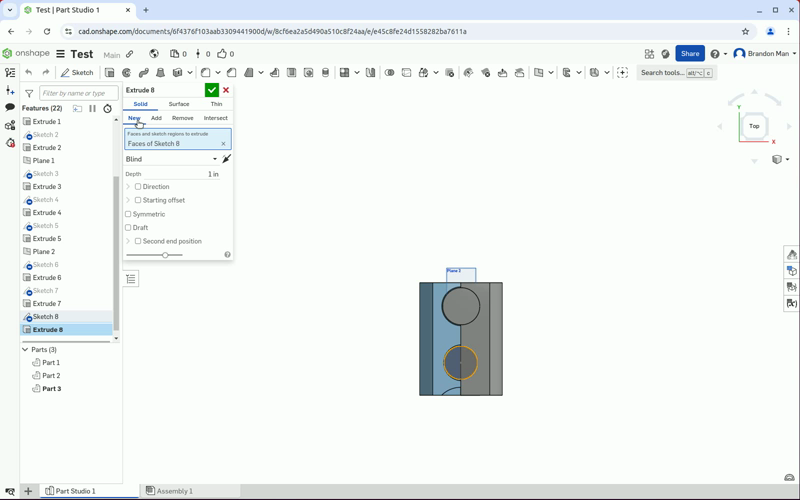
click(137, 120)
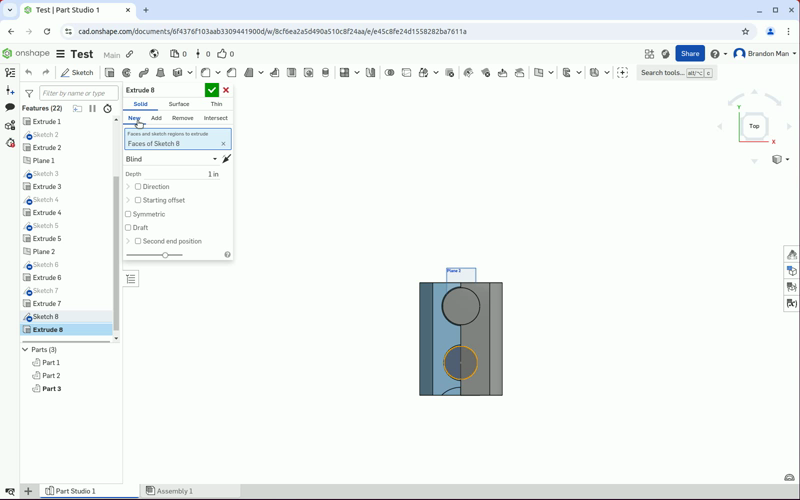
key(tab, 4)
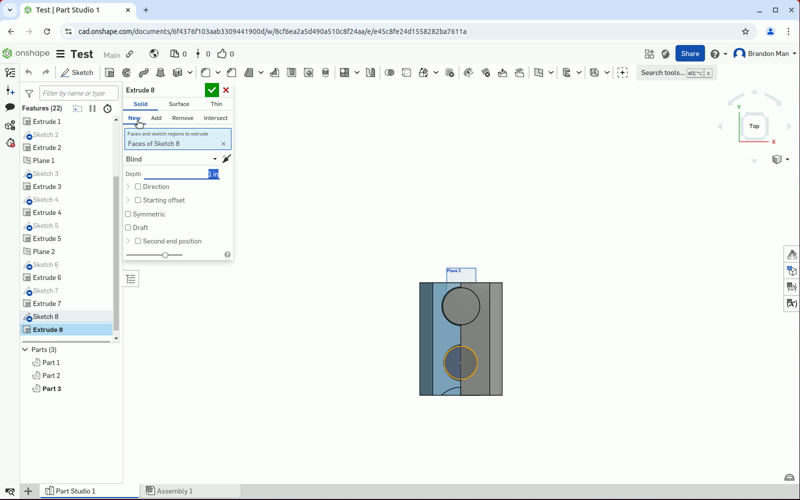
text(1.926)
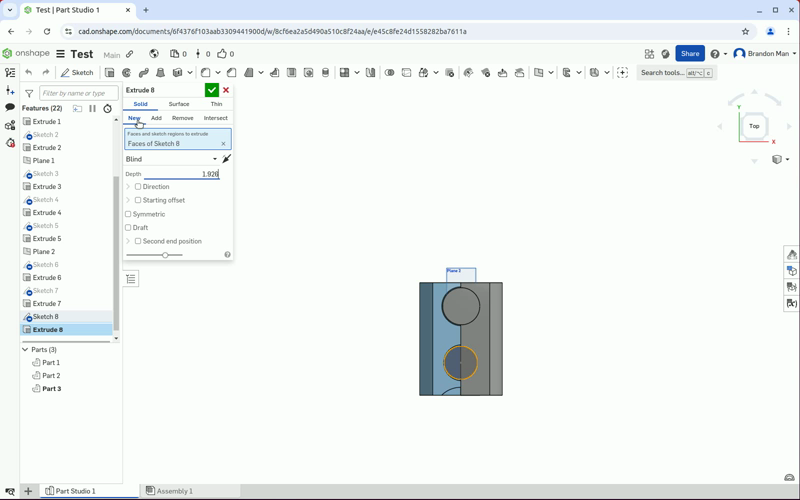
key(enter)
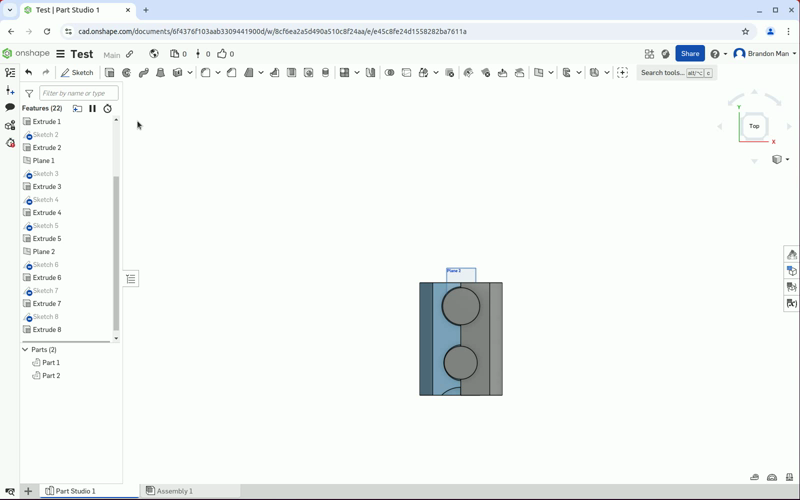
key(shift+h)
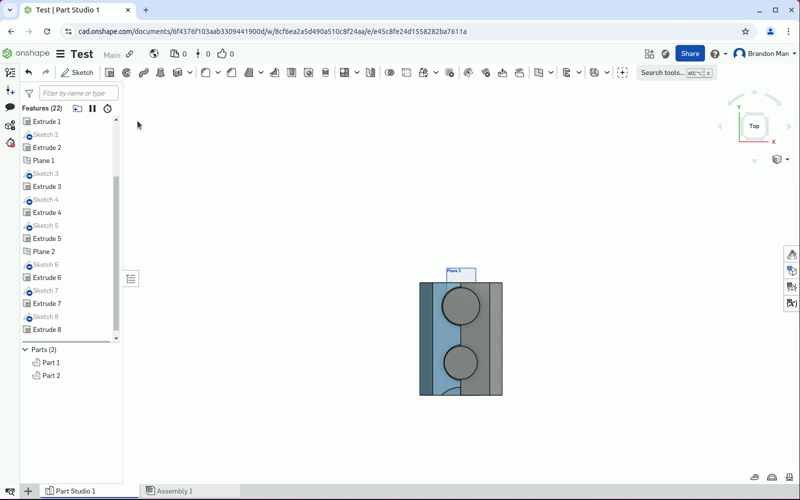
key(shift+h)
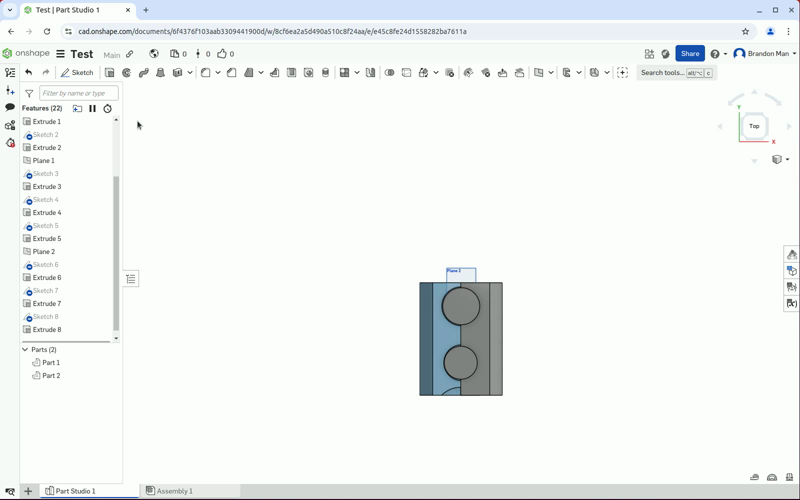
mouse_move(69, 111)
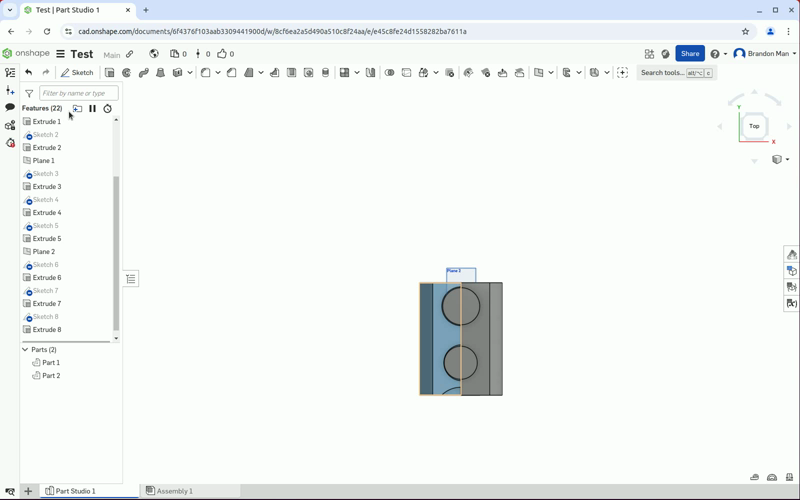
click(69, 111)
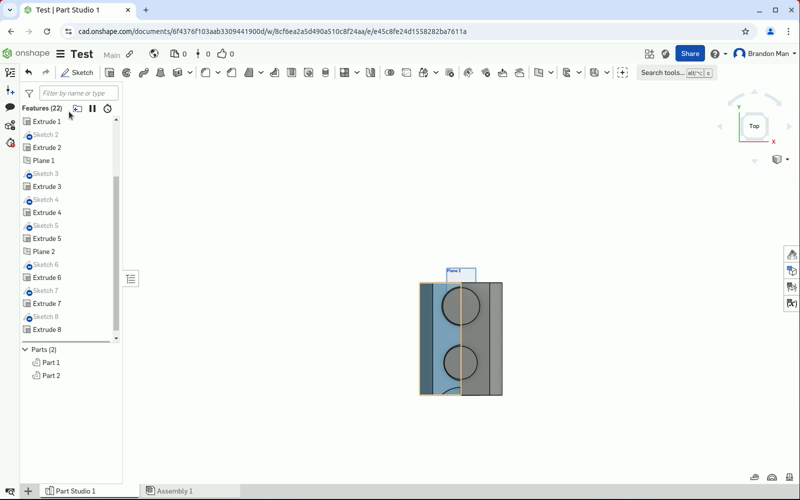
mouse_move(73, 352)
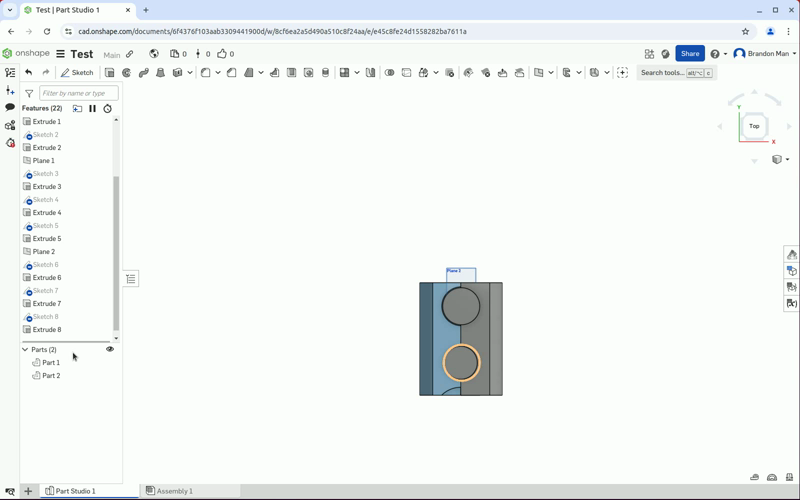
key(y)
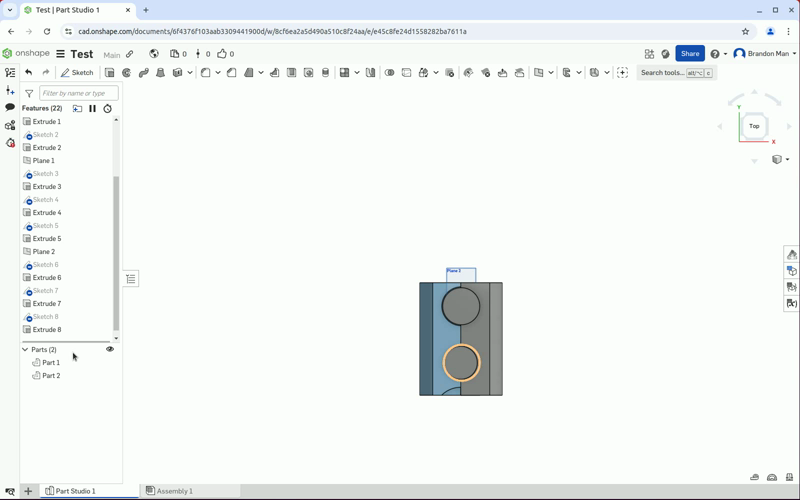
key(shift+p)
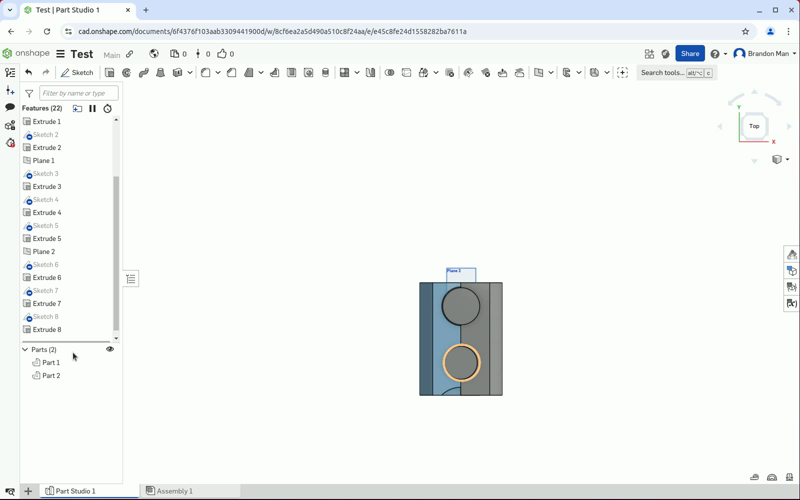
key(space)
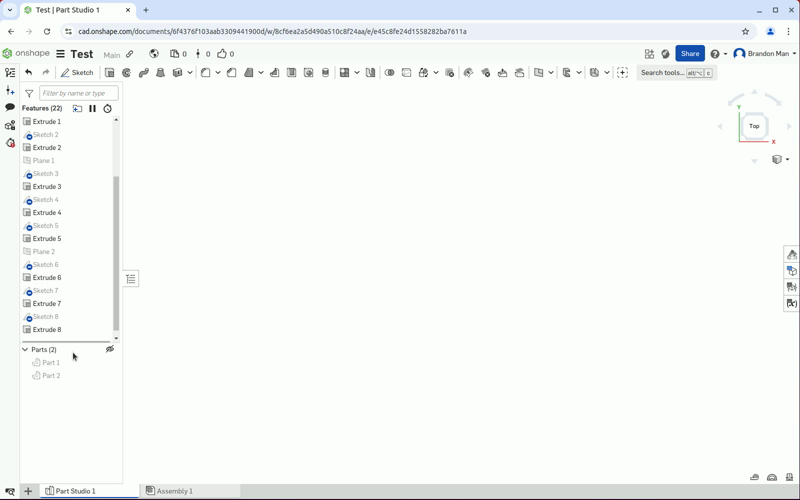
key_down(shift)
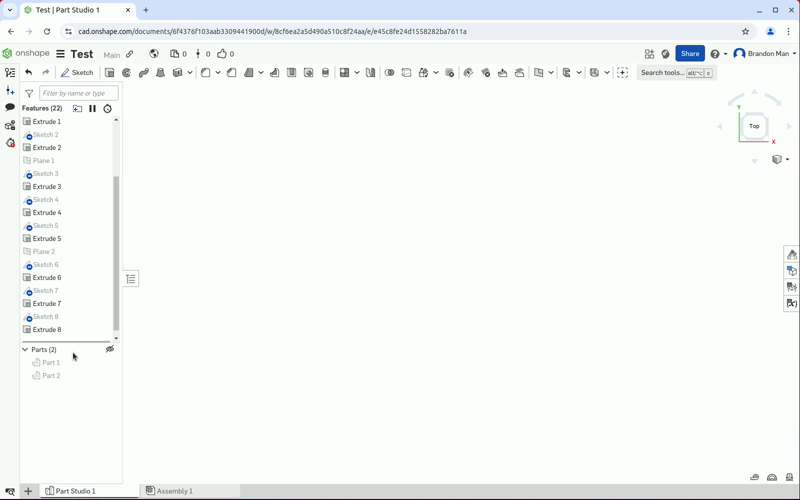
key(up)
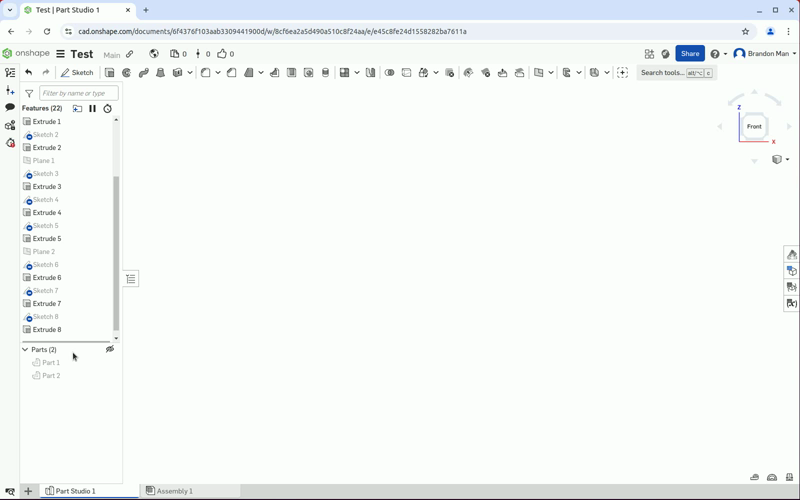
key_up(shift)
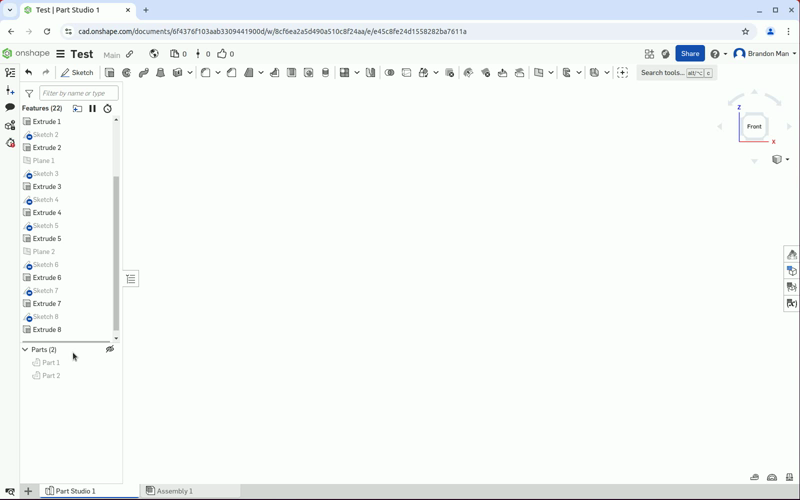
mouse_move(73, 352)
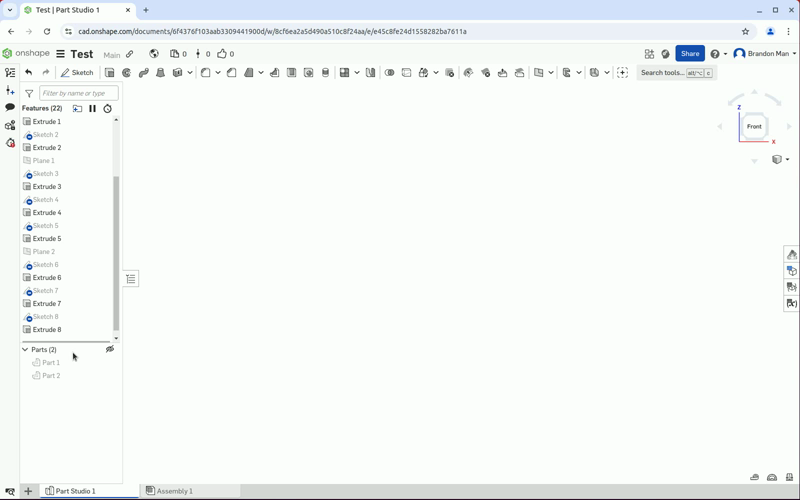
key(shift+y)
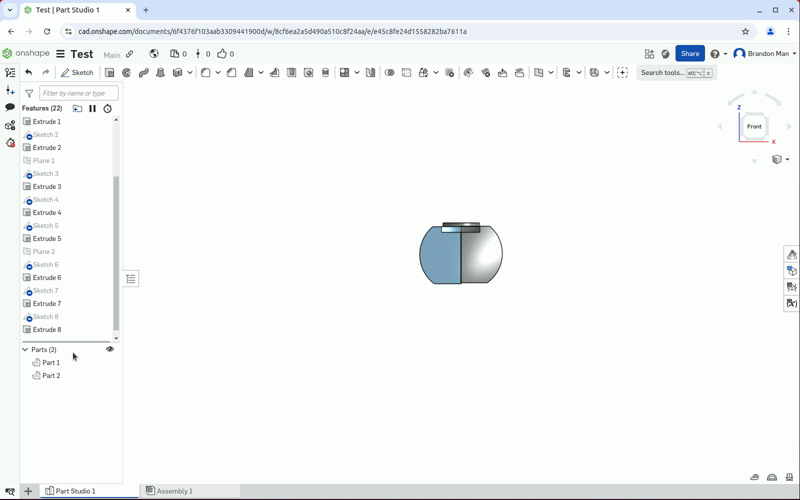
mouse_move(541, 75)
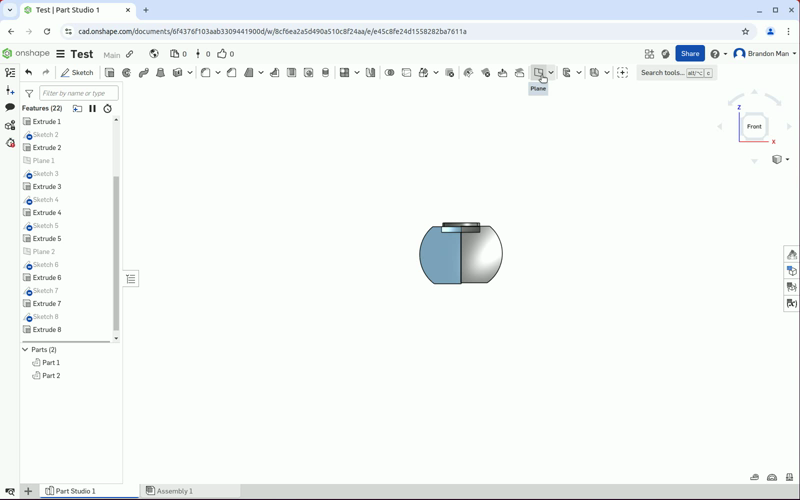
click(541, 75)
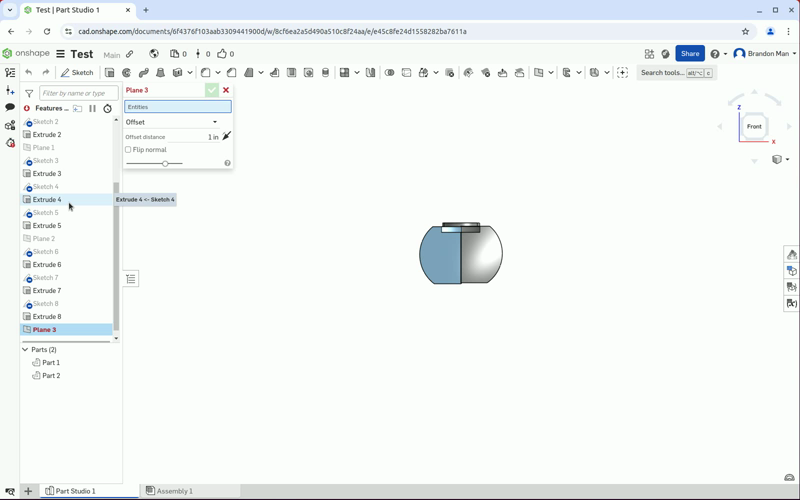
scroll(3)
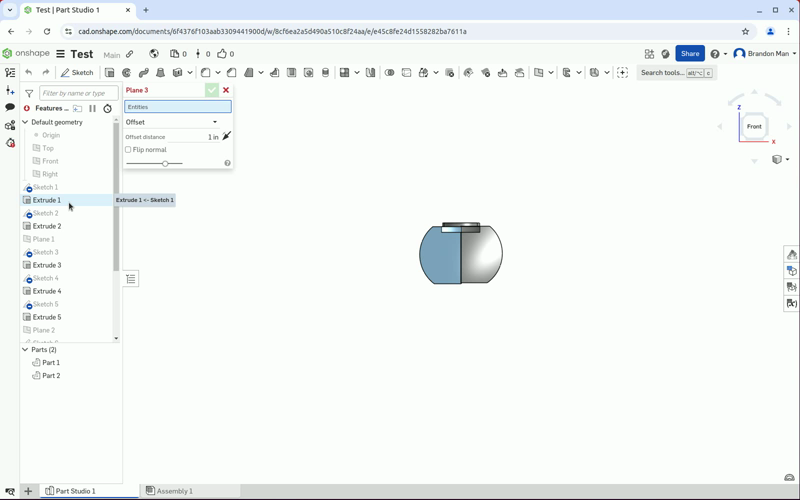
mouse_move(69, 163)
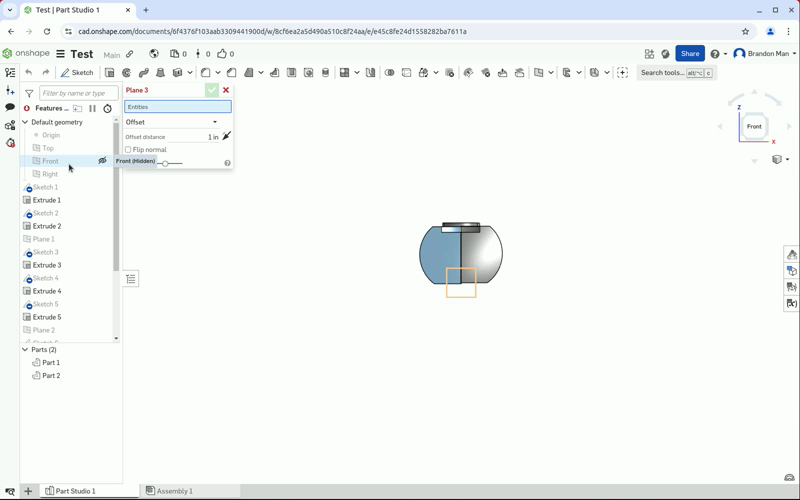
click(69, 163)
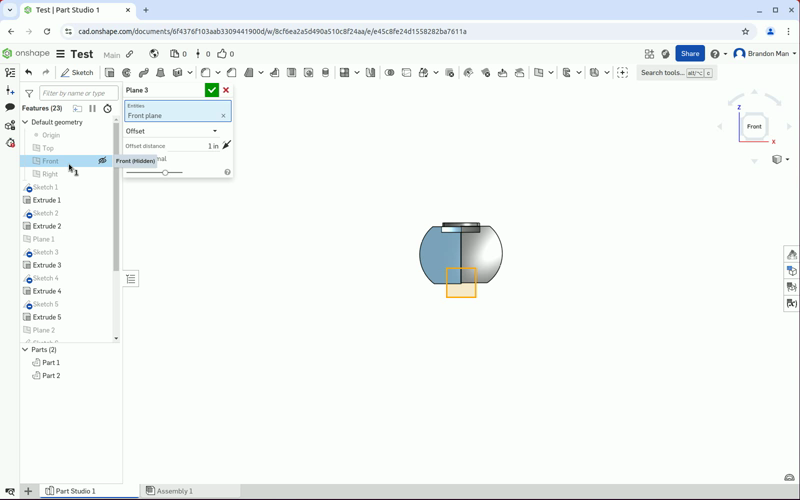
key(tab, 2)
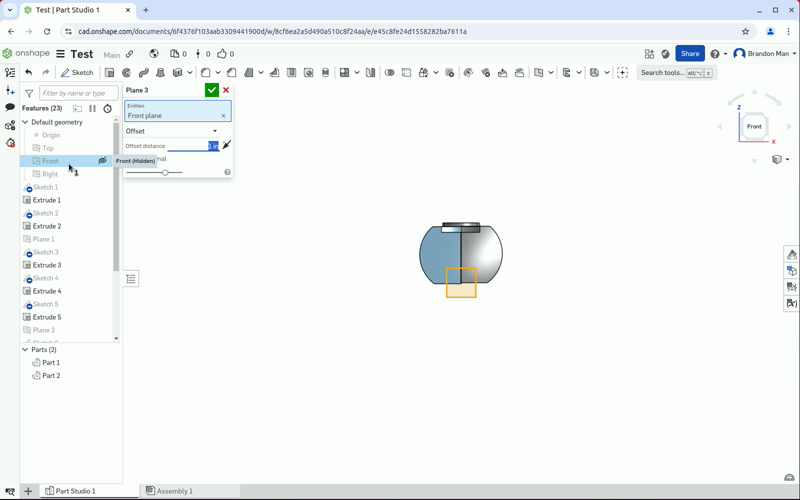
text(23.108)
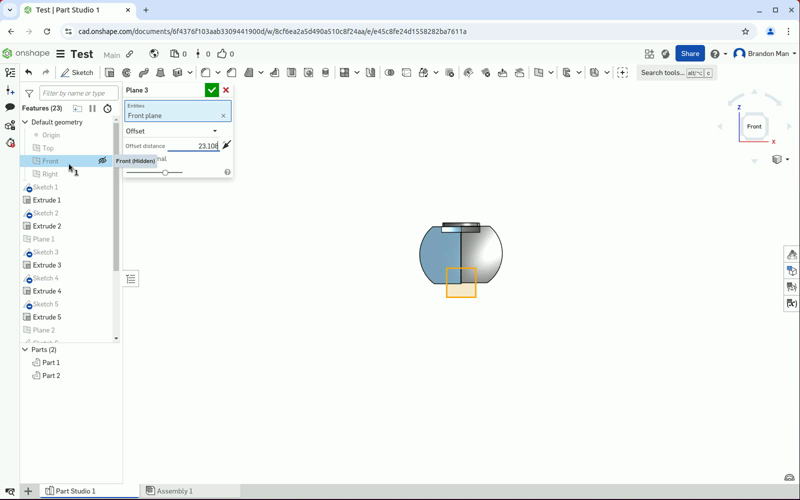
key(enter, 2)
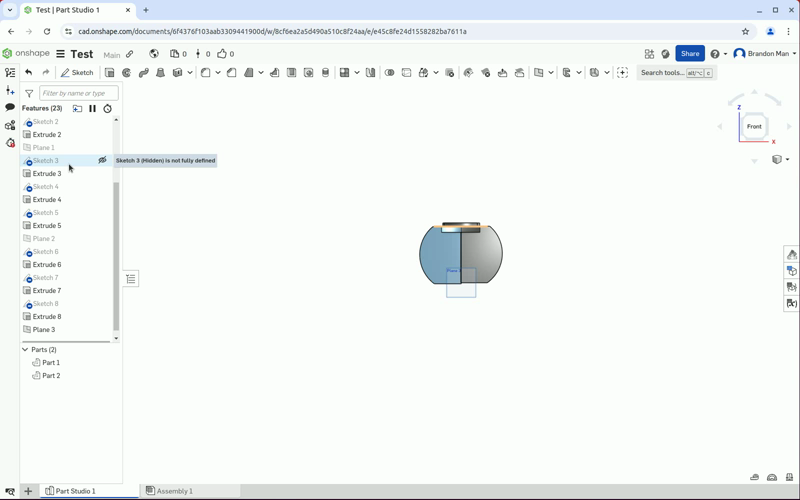
key(shift+s)
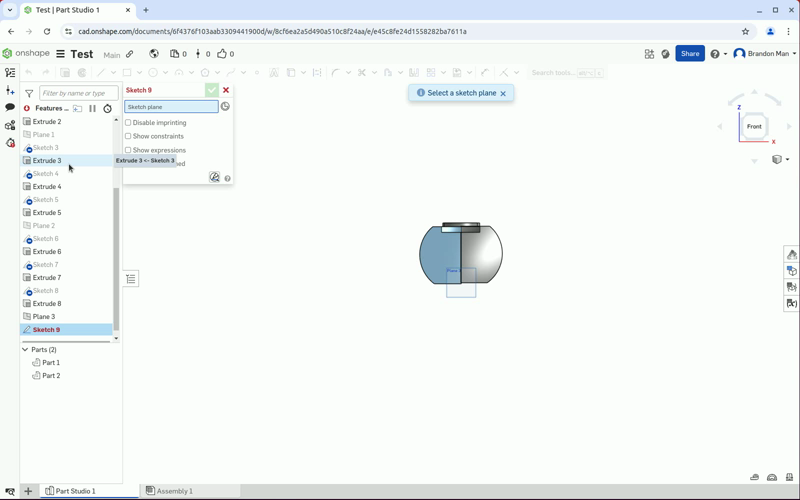
mouse_move(69, 319)
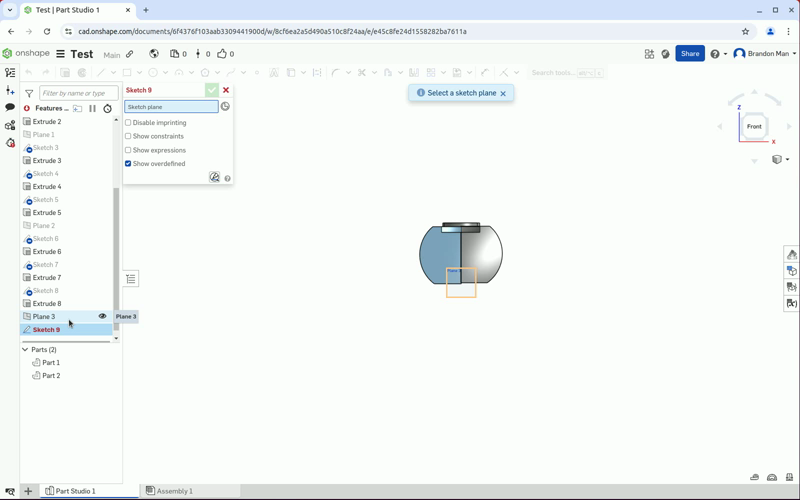
click(69, 319)
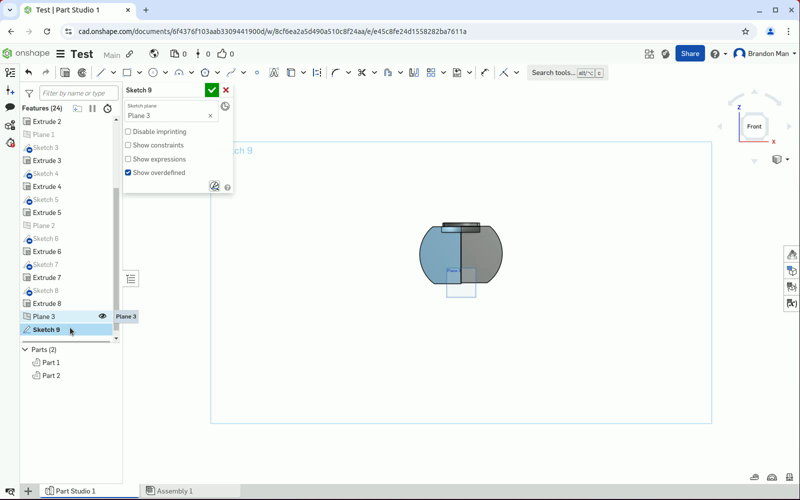
mouse_move(73, 352)
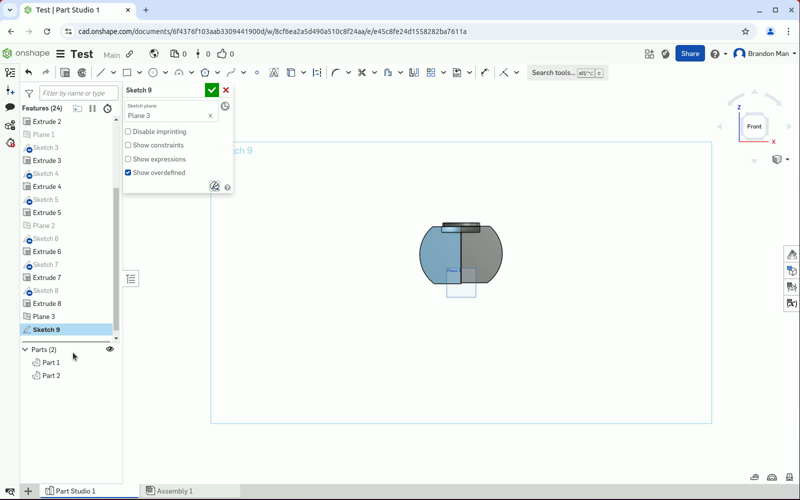
key(y)
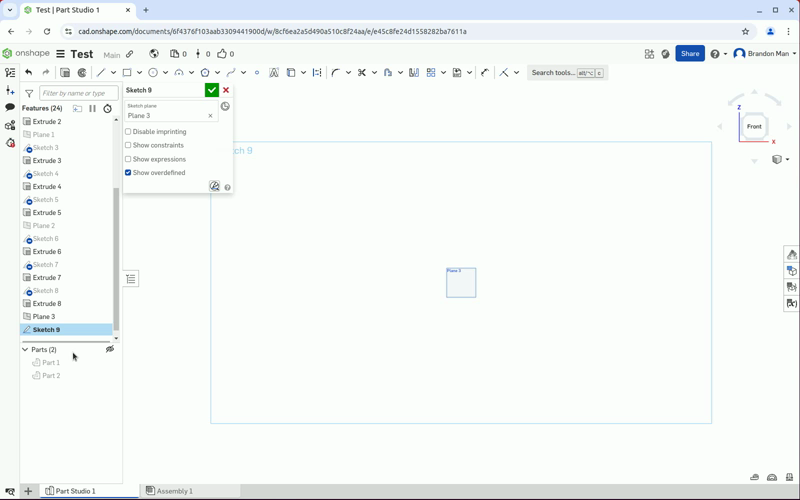
key(l)
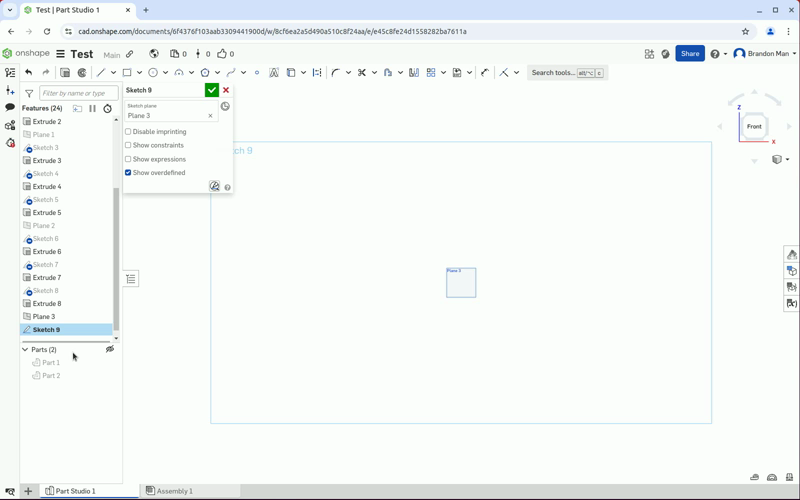
key_down(shift)
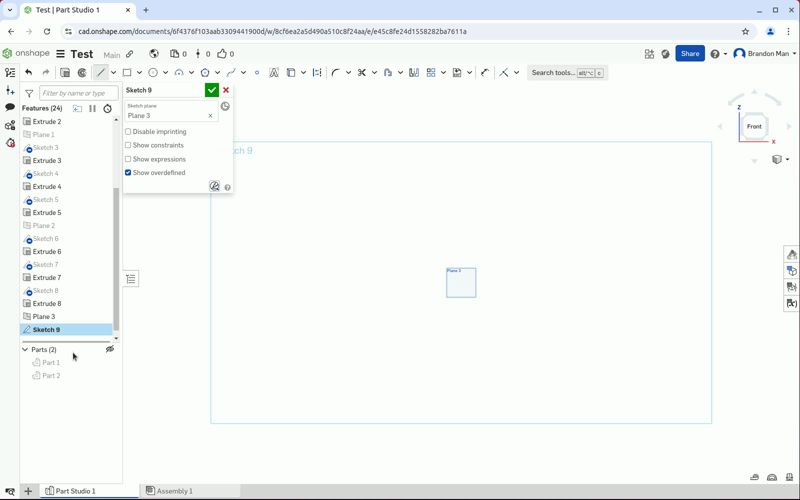
mouse_move(456, 228)
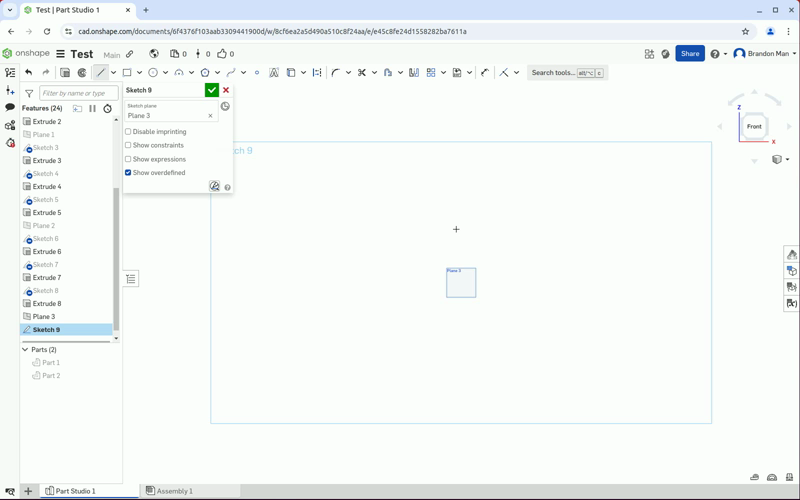
click(456, 228)
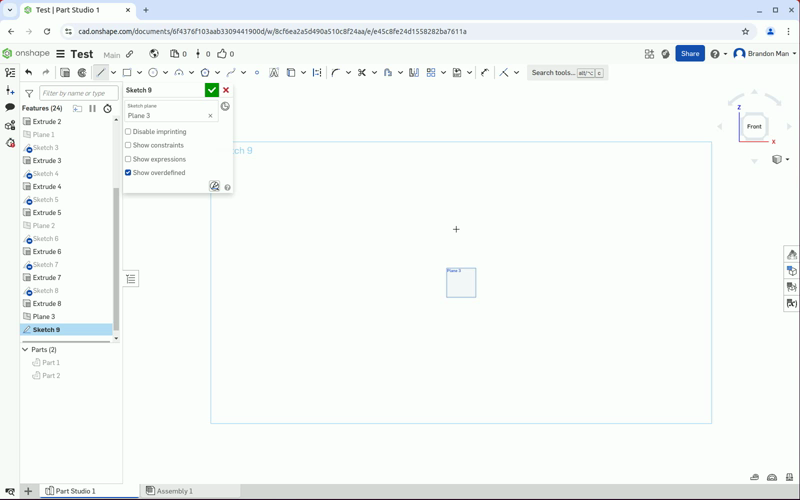
key_up(shift)
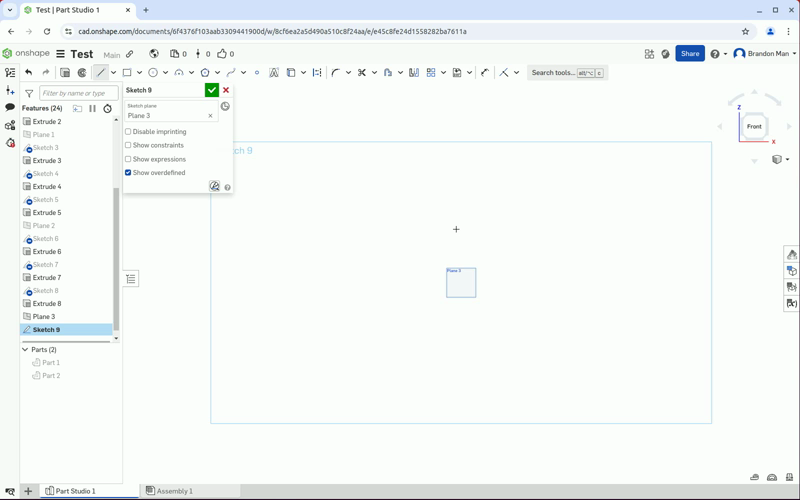
key_down(shift)
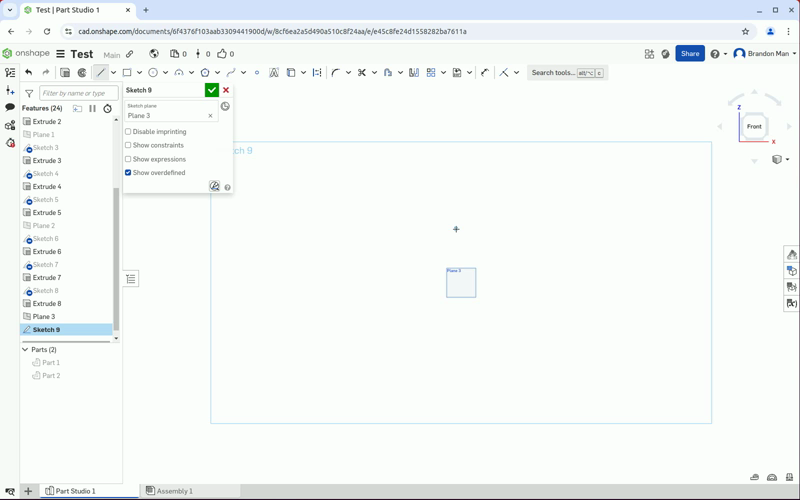
mouse_move(486, 228)
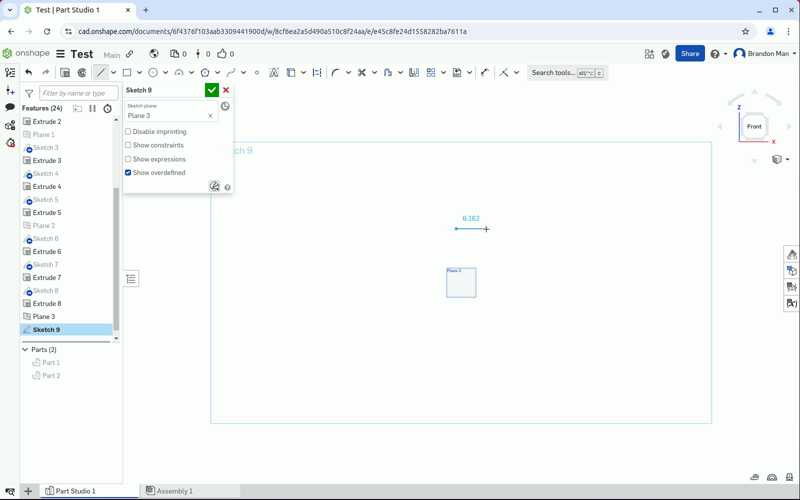
mouse_move(466, 228)
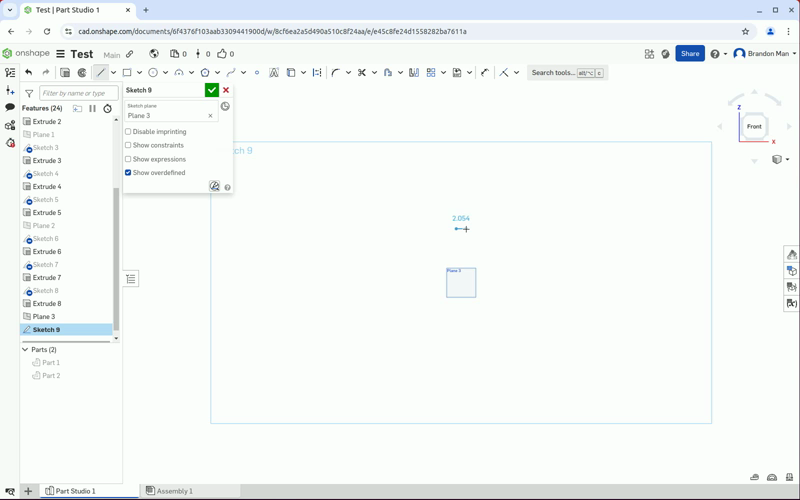
click(466, 228)
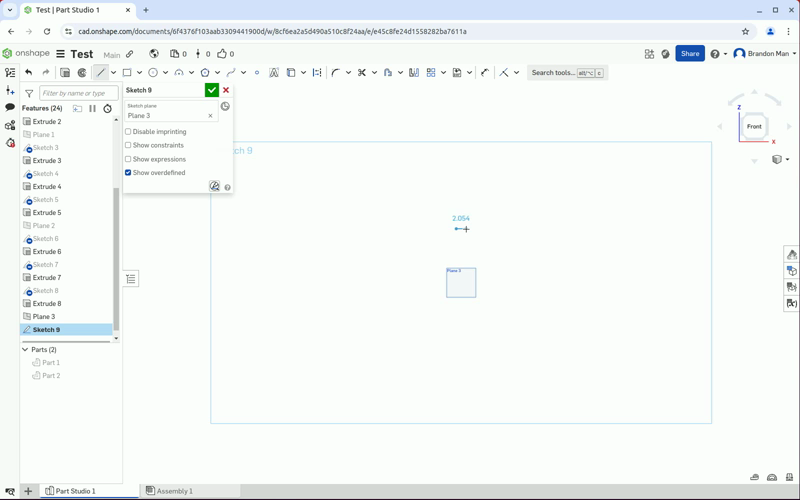
key_up(shift)
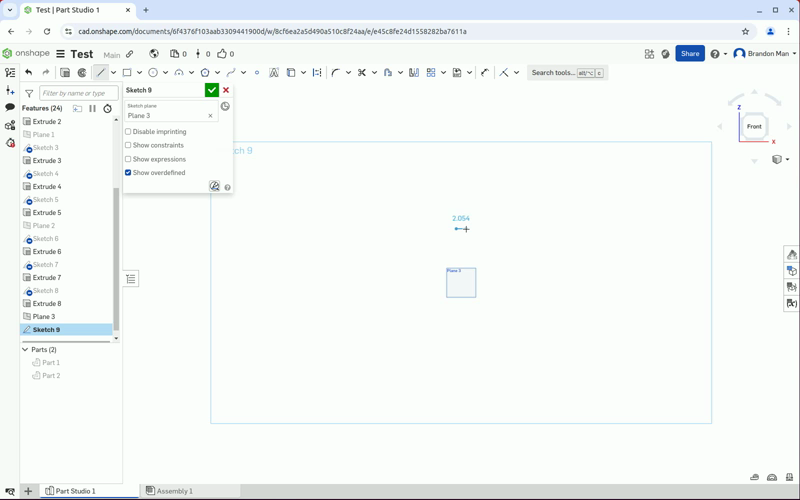
key_down(shift)
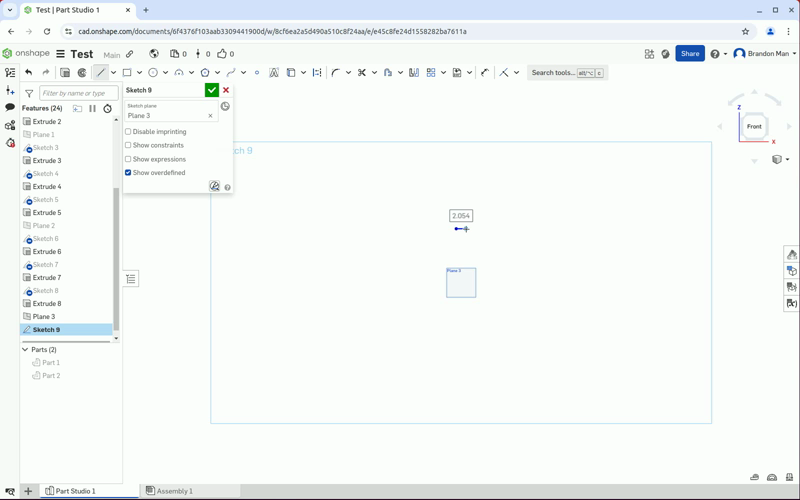
mouse_move(496, 228)
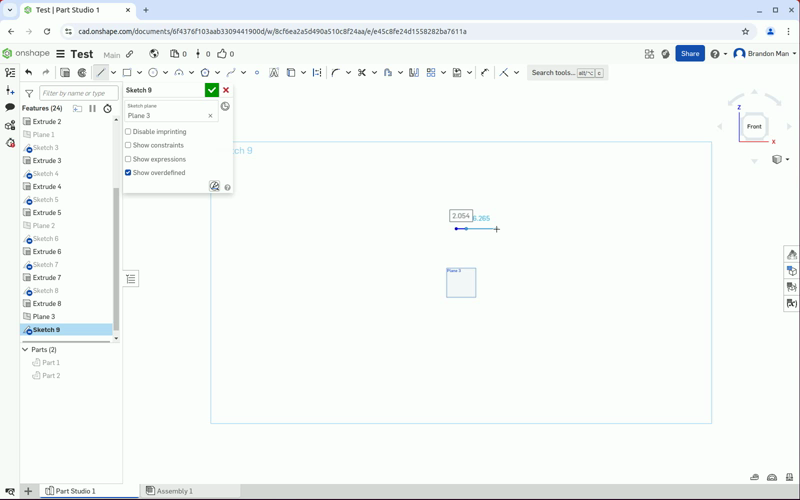
mouse_move(466, 227)
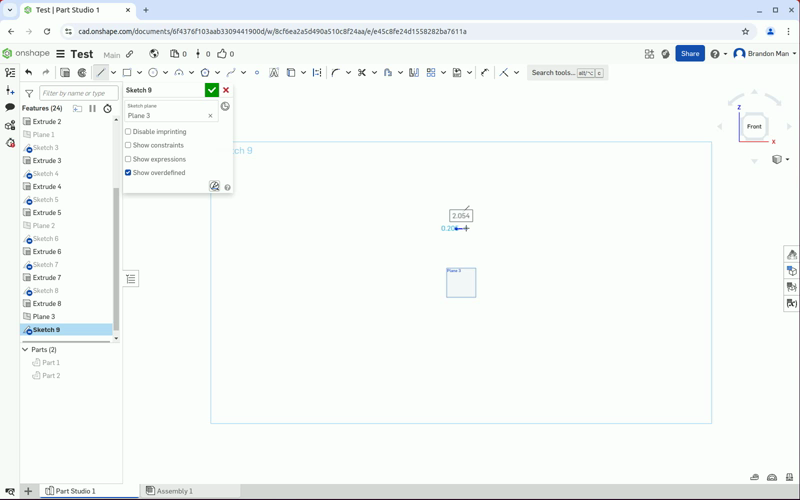
scroll(6)
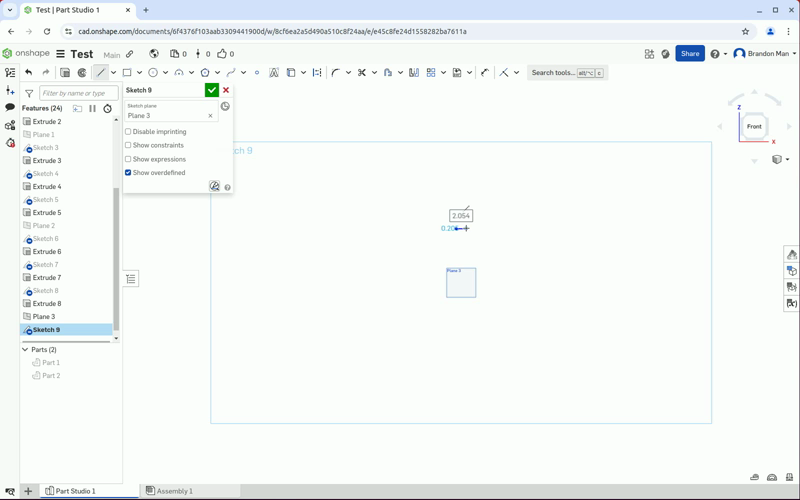
scroll(6)
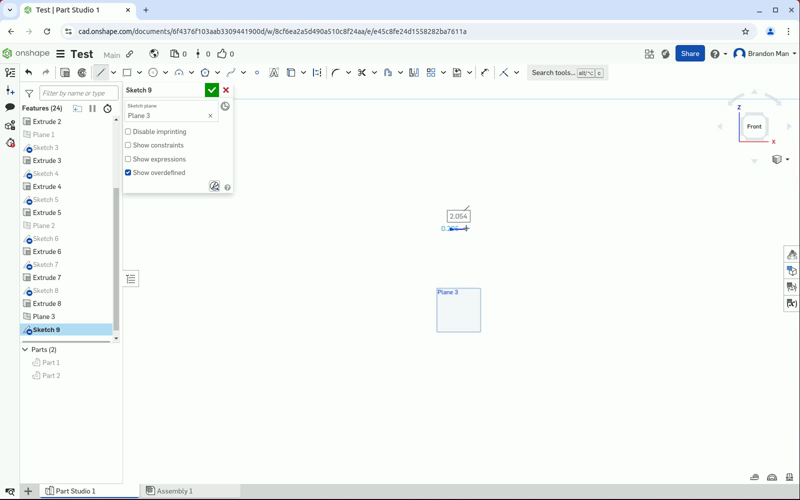
scroll(6)
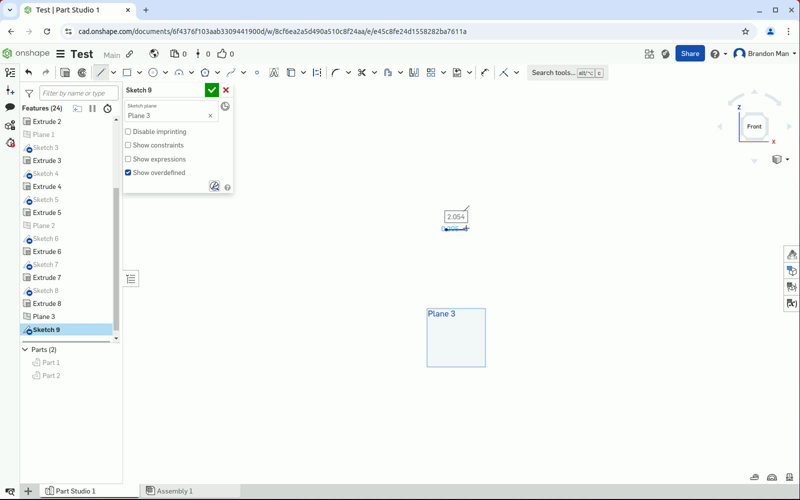
scroll(6)
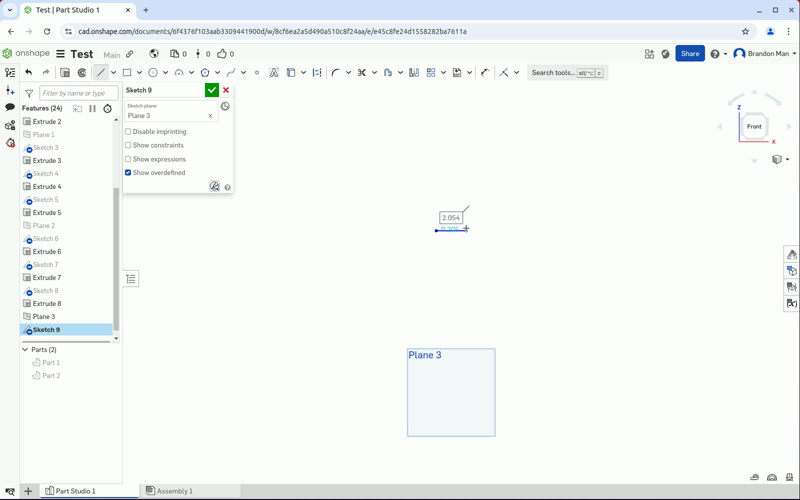
scroll(6)
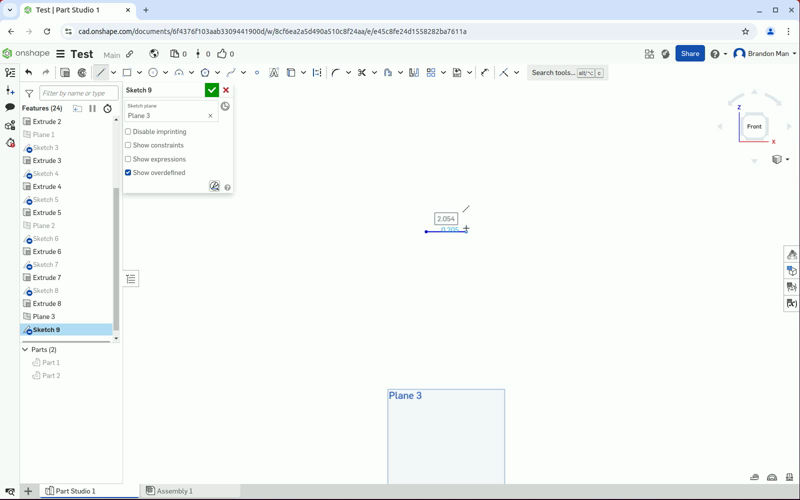
scroll(6)
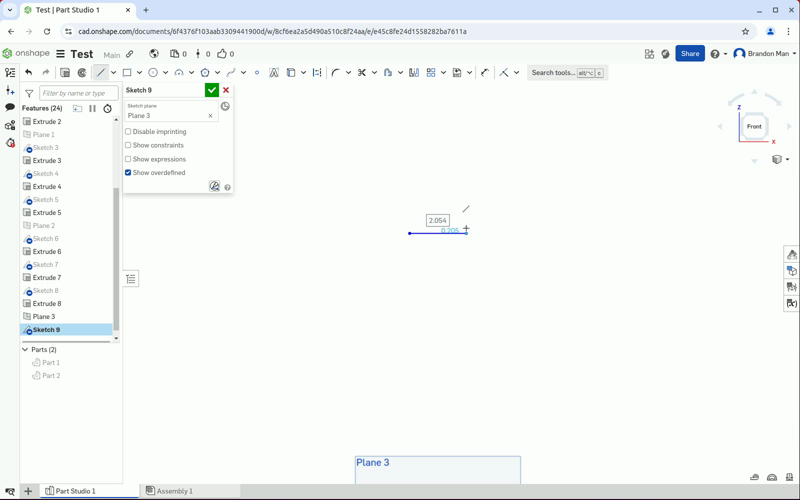
scroll(6)
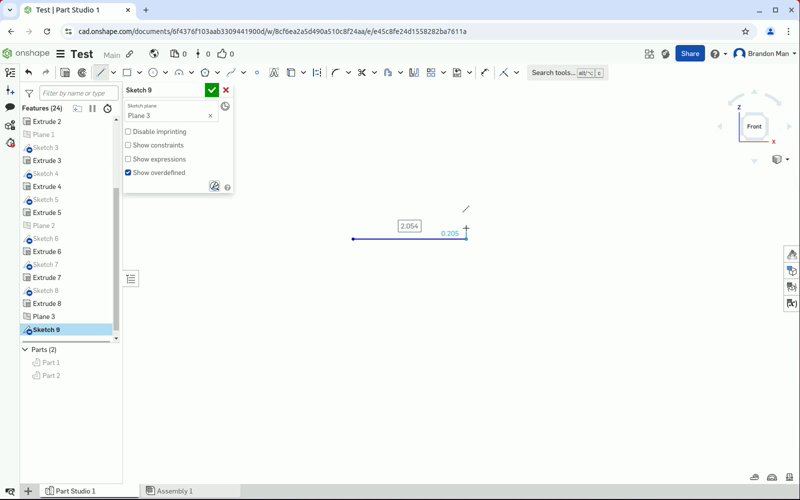
click(466, 227)
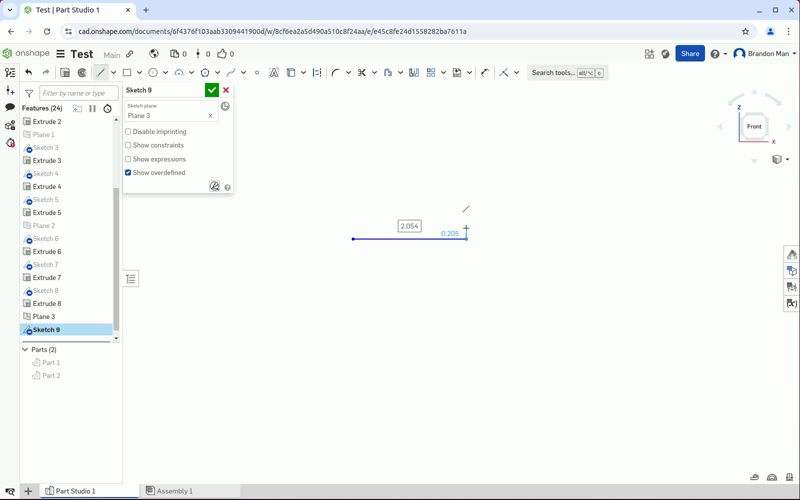
scroll(-6)
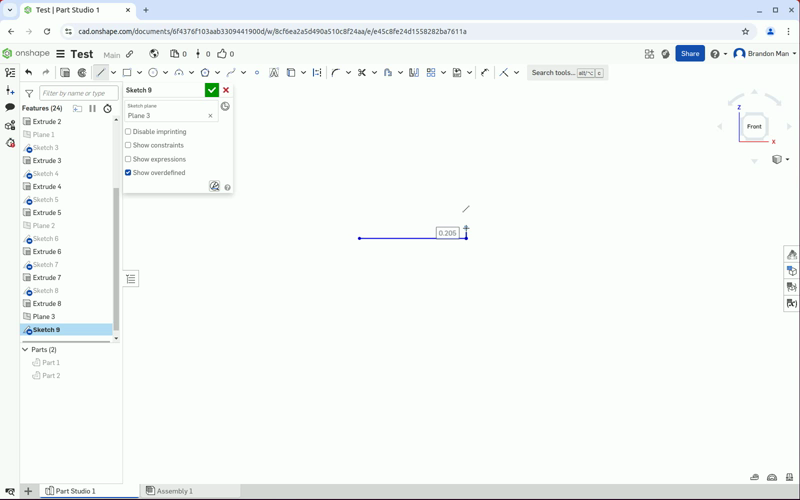
scroll(-6)
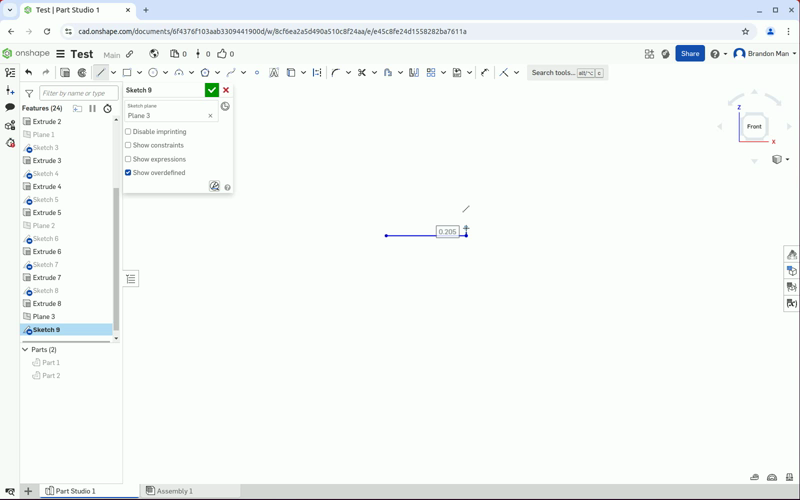
scroll(-6)
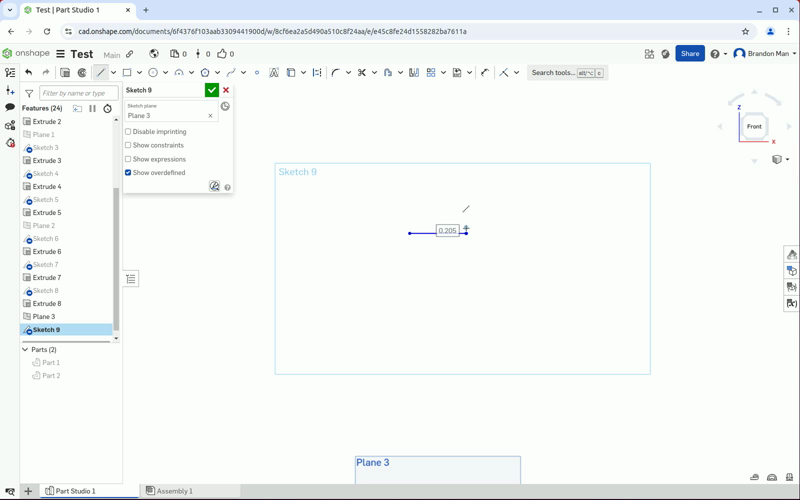
scroll(-6)
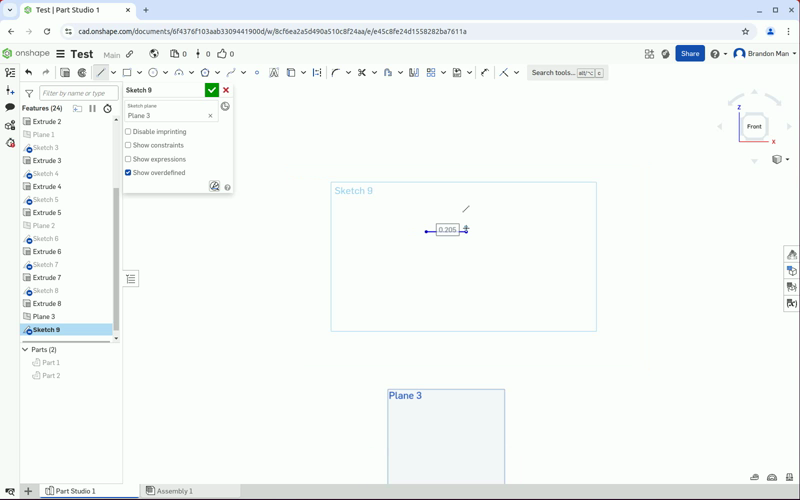
scroll(-6)
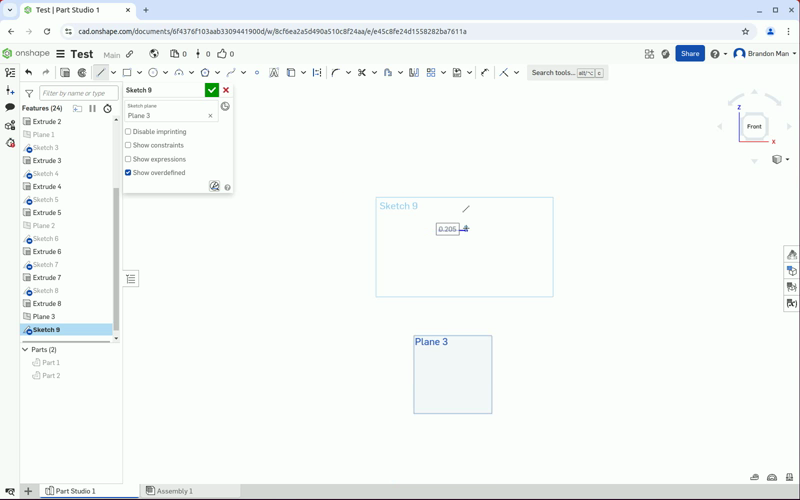
scroll(-6)
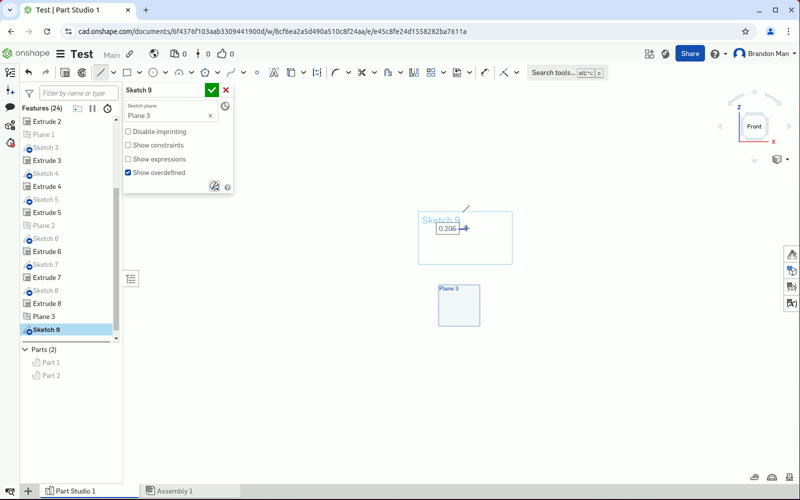
scroll(-6)
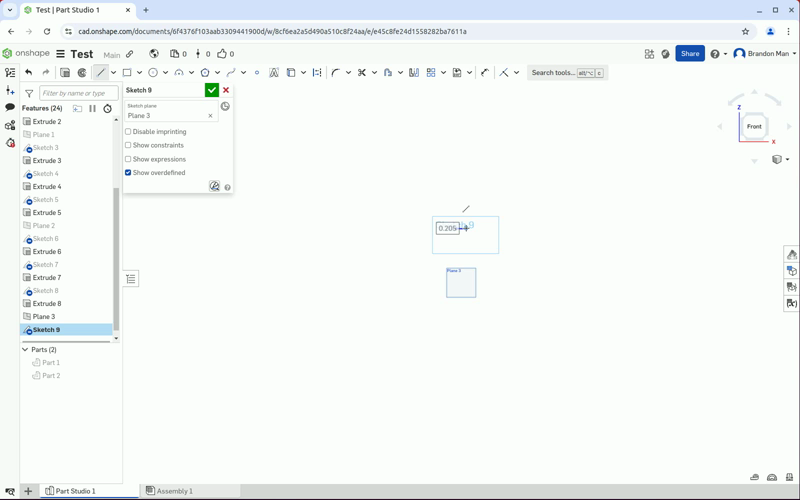
key_up(shift)
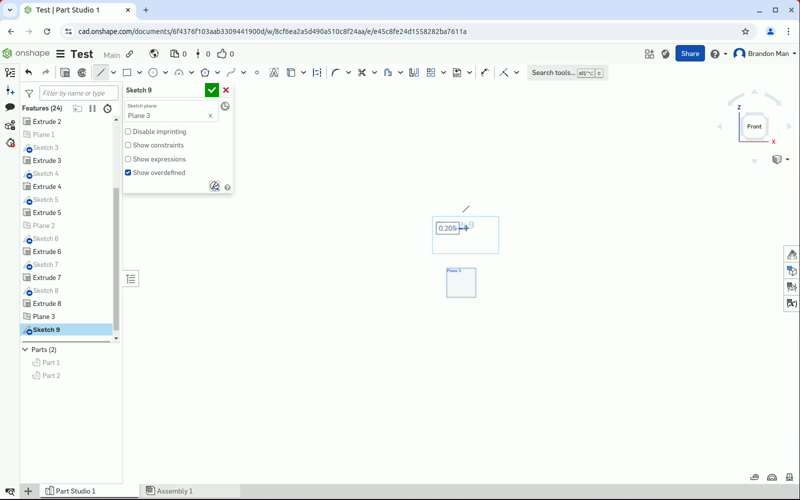
key_down(shift)
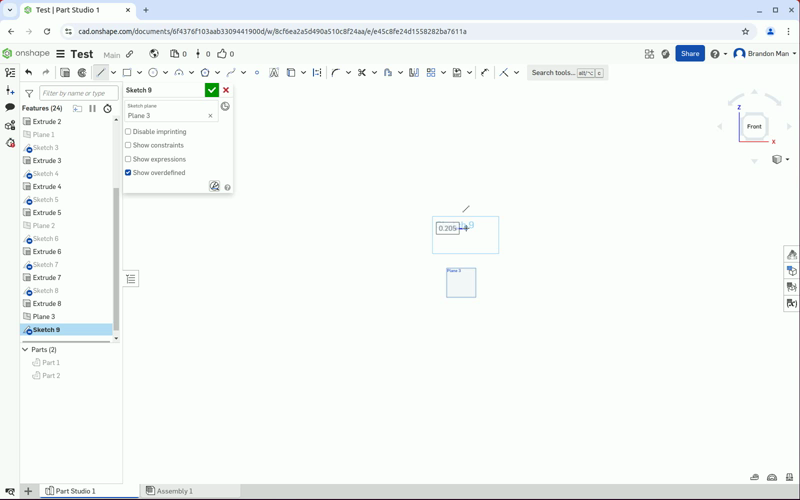
mouse_move(496, 227)
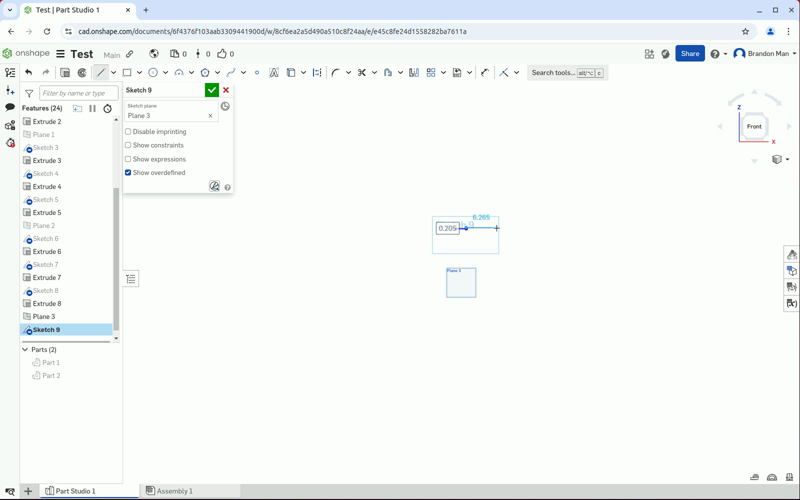
mouse_move(456, 227)
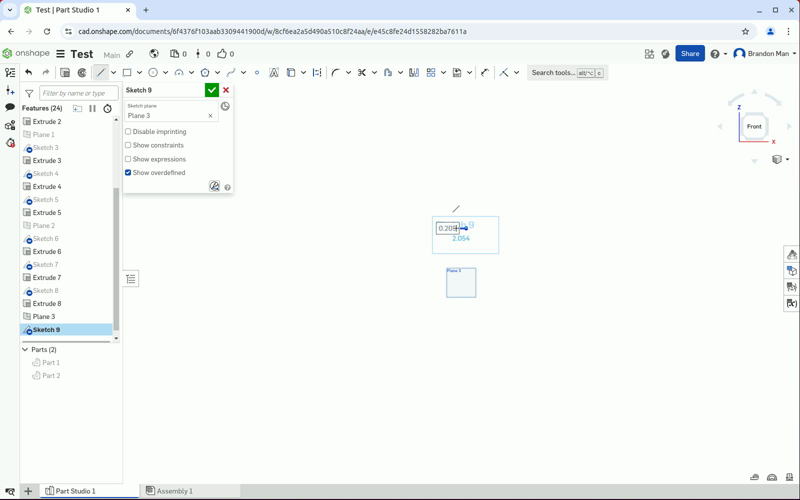
scroll(6)
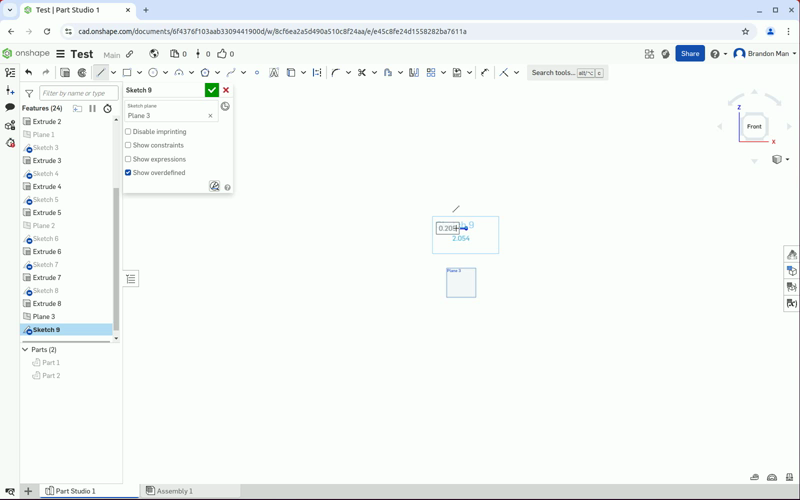
scroll(6)
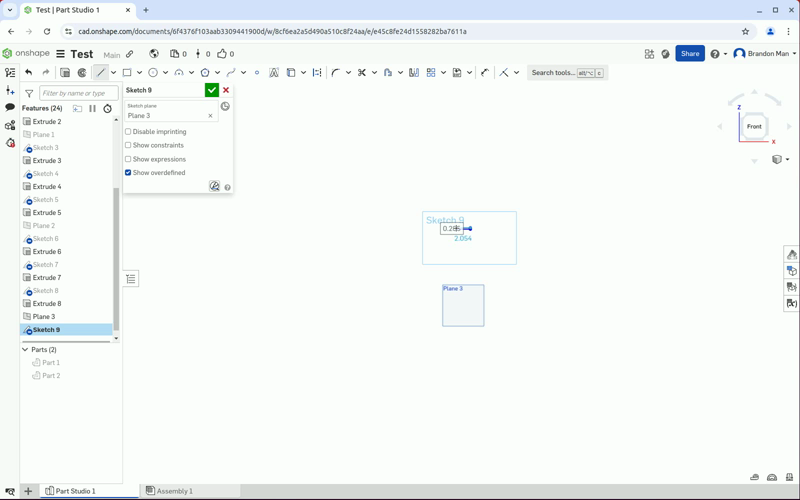
scroll(6)
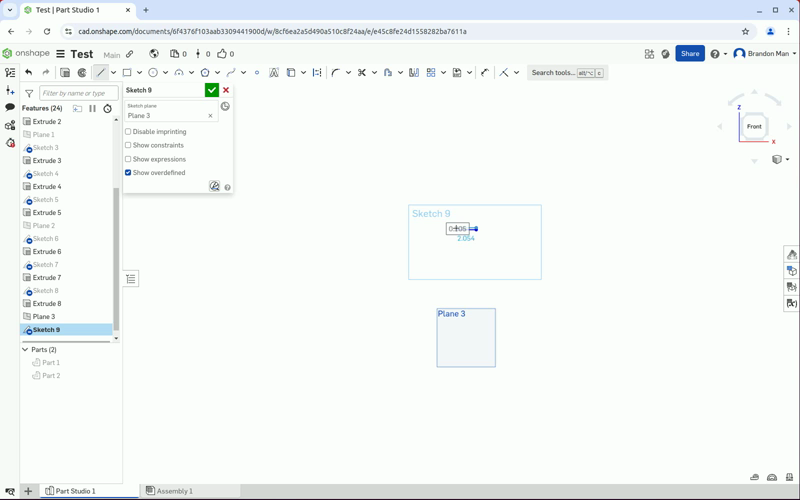
scroll(6)
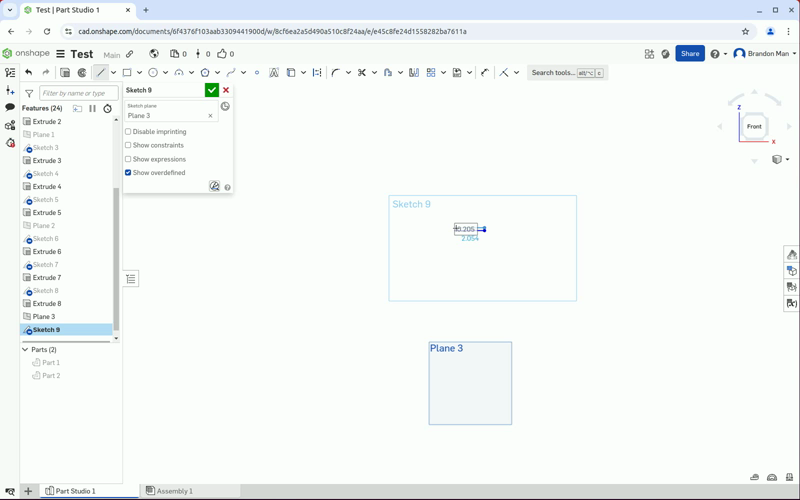
scroll(6)
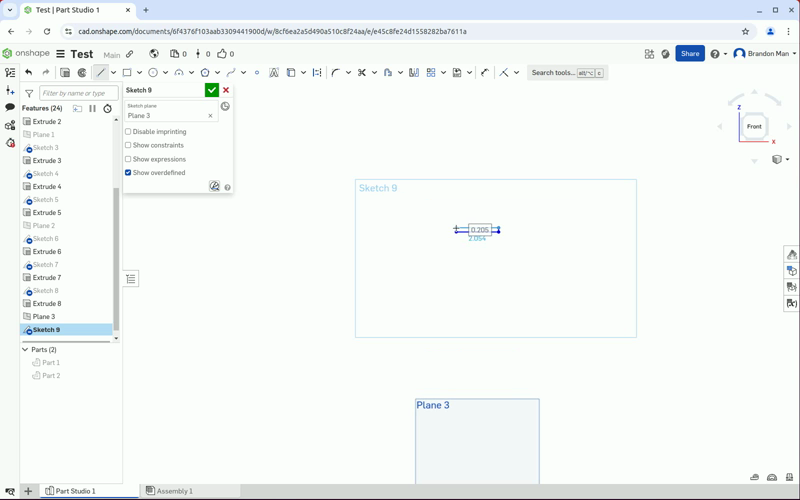
scroll(6)
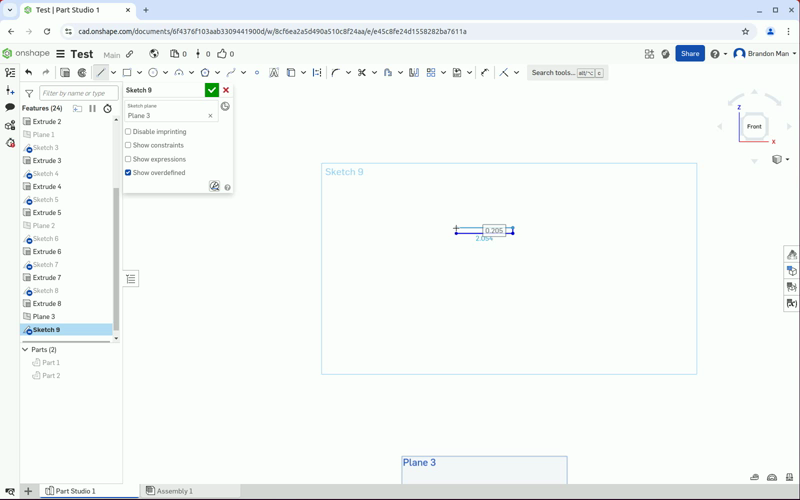
scroll(6)
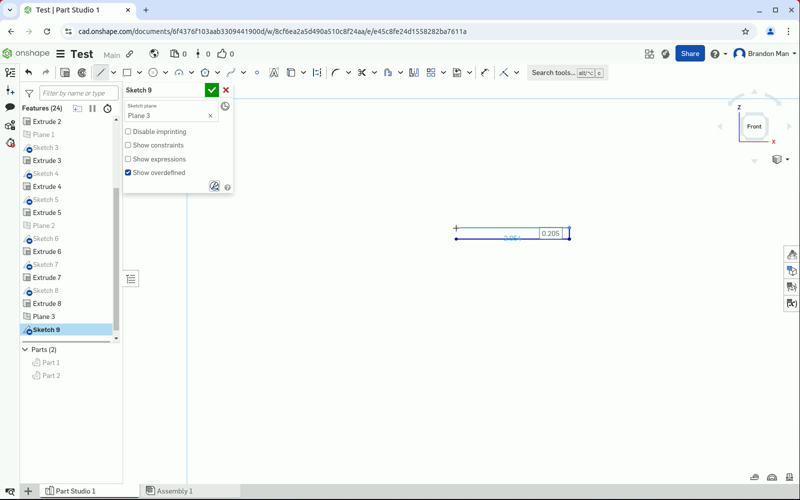
click(456, 227)
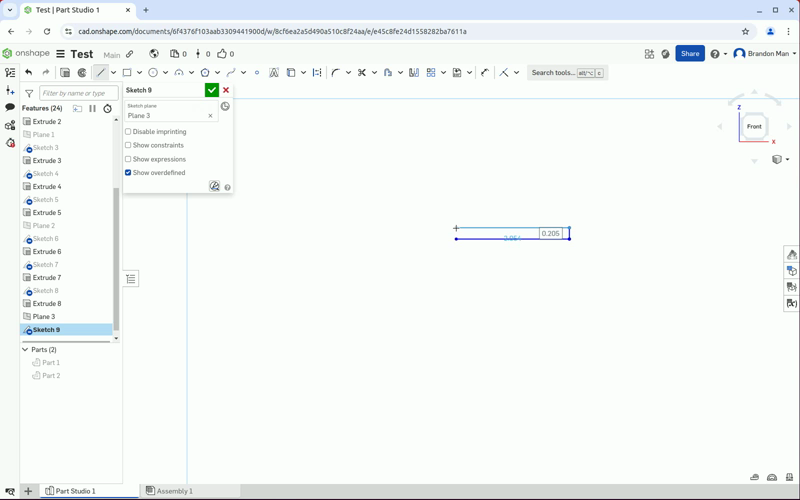
scroll(-6)
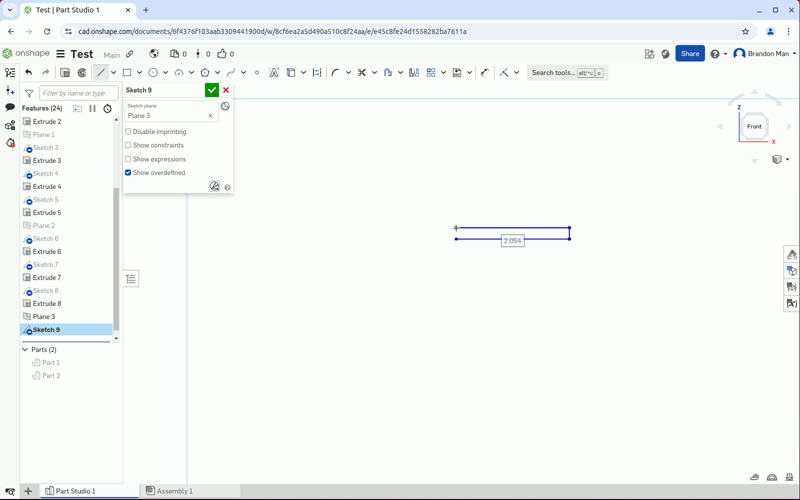
scroll(-6)
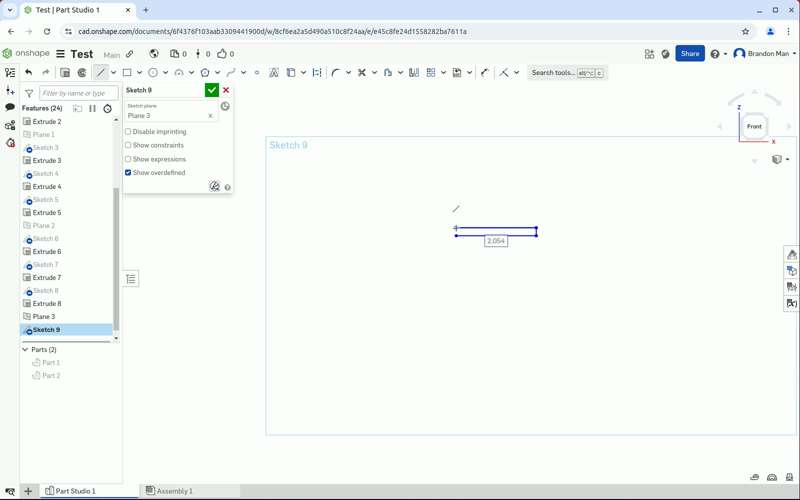
scroll(-6)
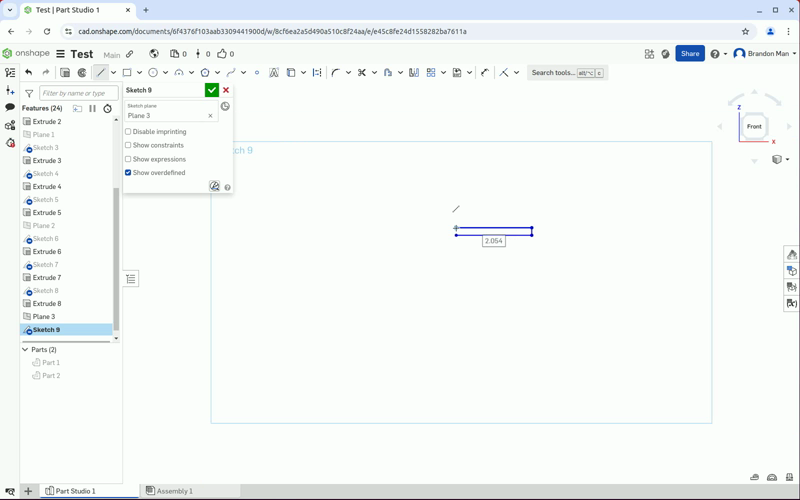
scroll(-6)
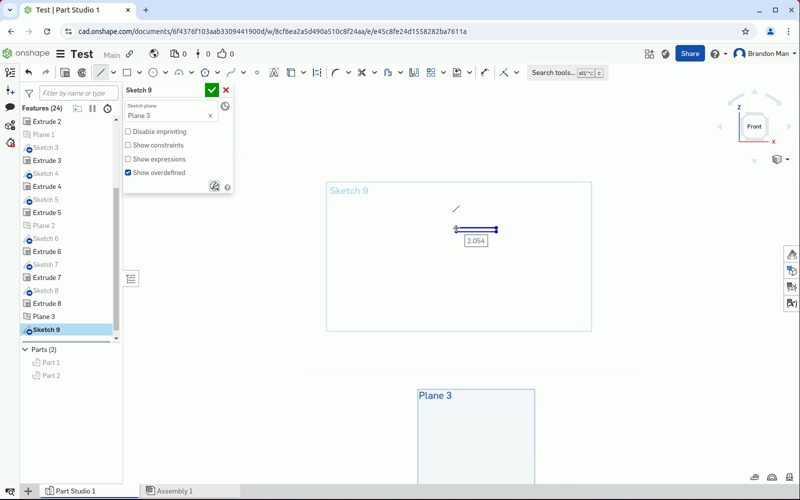
scroll(-6)
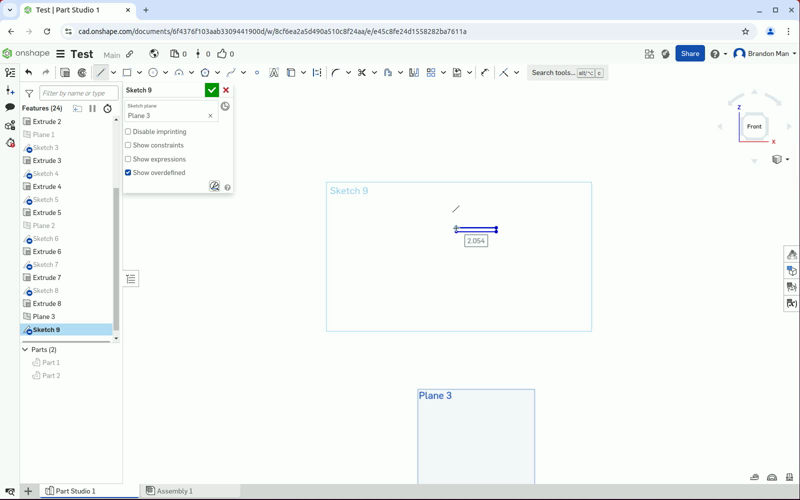
scroll(-6)
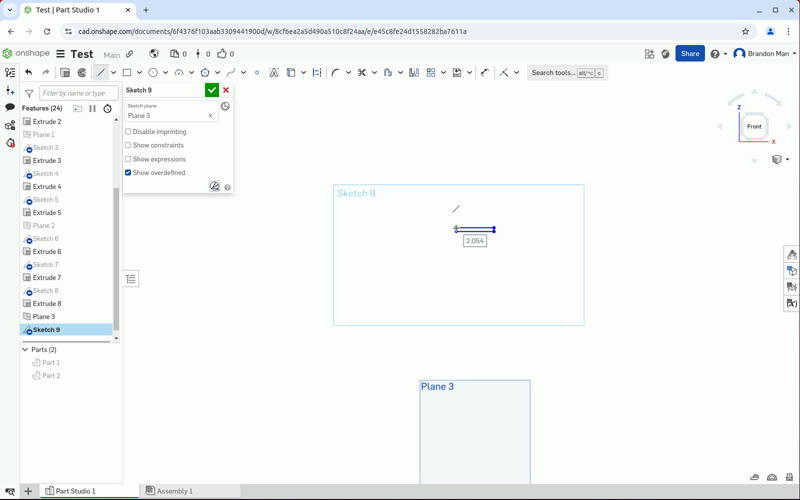
scroll(-6)
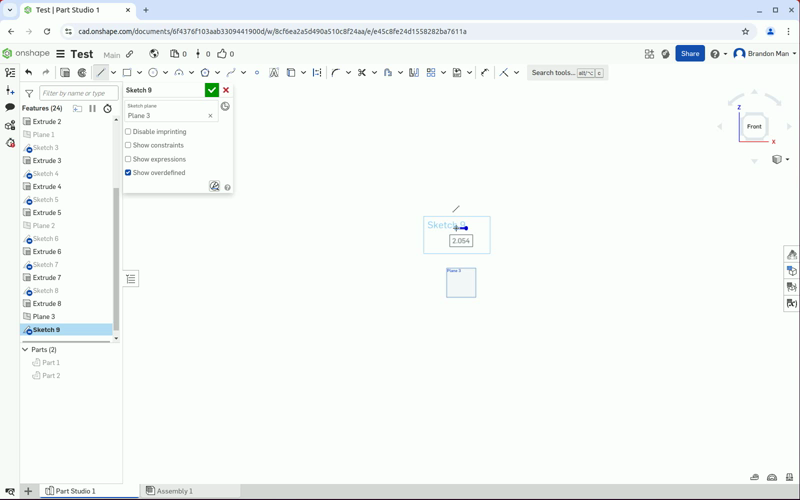
key_up(shift)
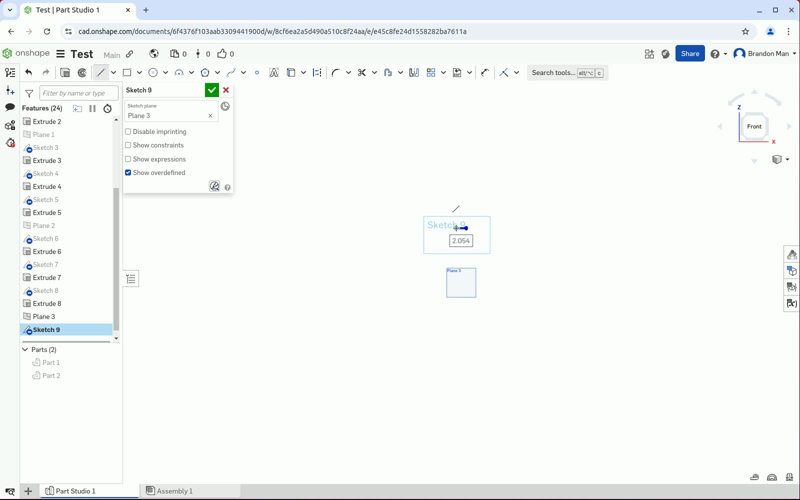
mouse_move(486, 227)
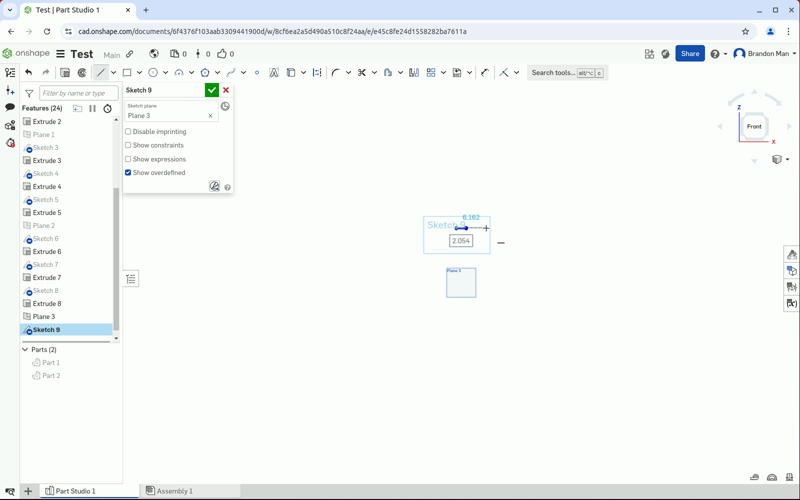
key_down(shift)
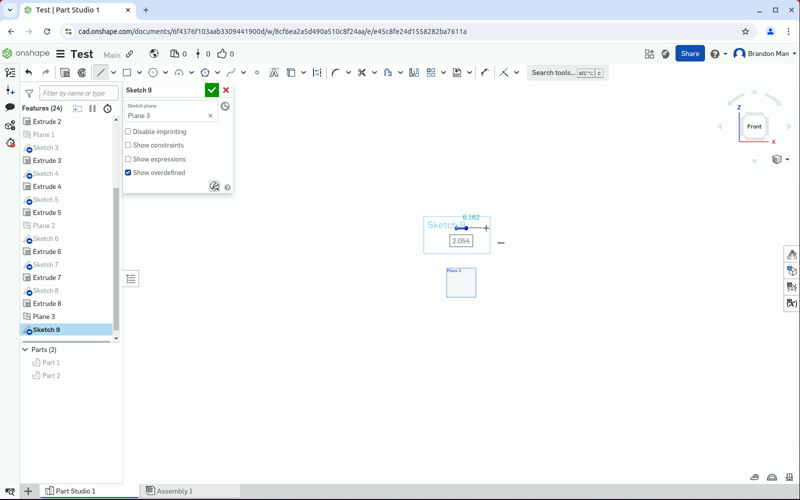
mouse_move(456, 228)
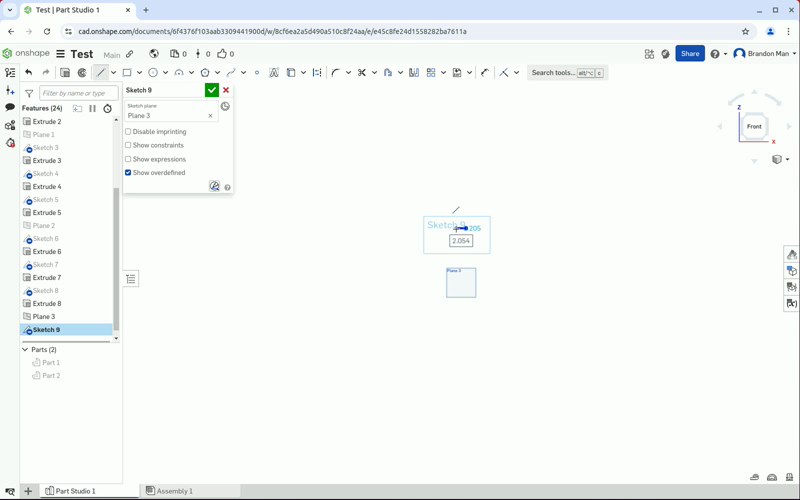
scroll(6)
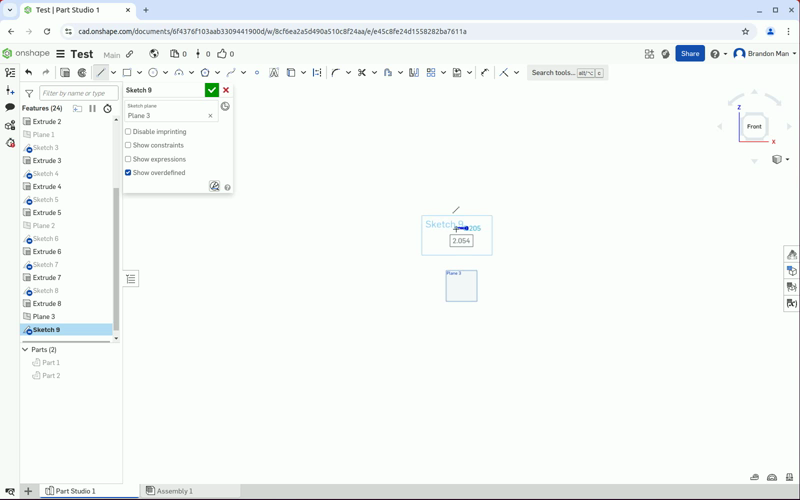
scroll(6)
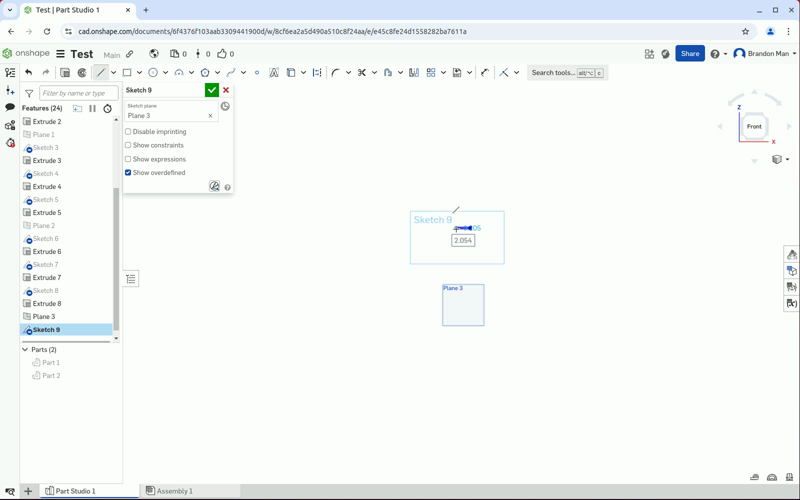
scroll(6)
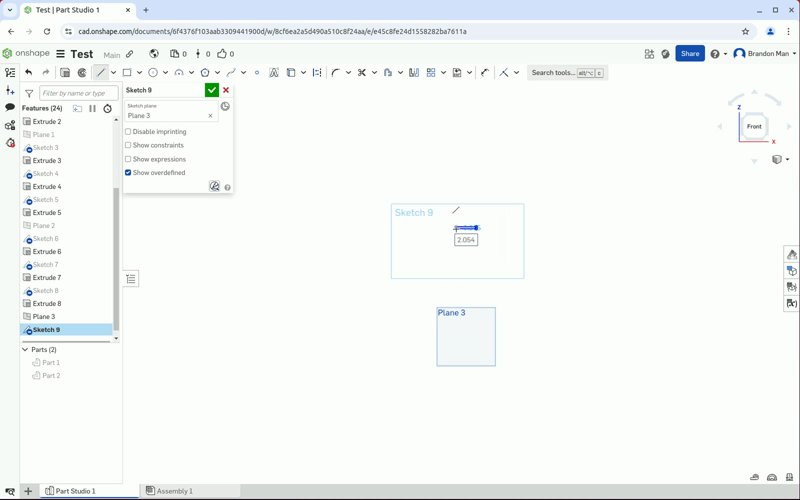
scroll(6)
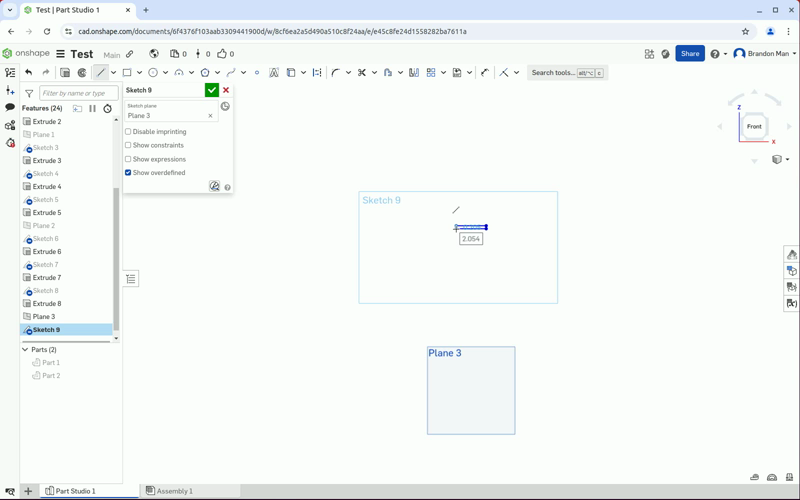
scroll(6)
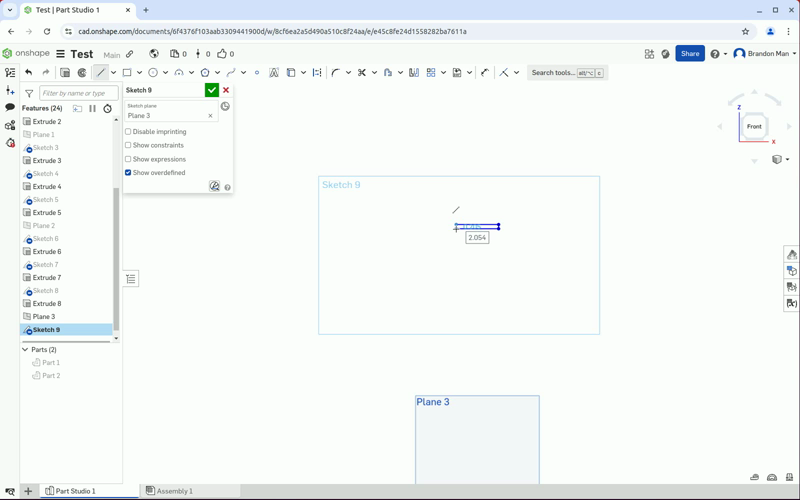
scroll(6)
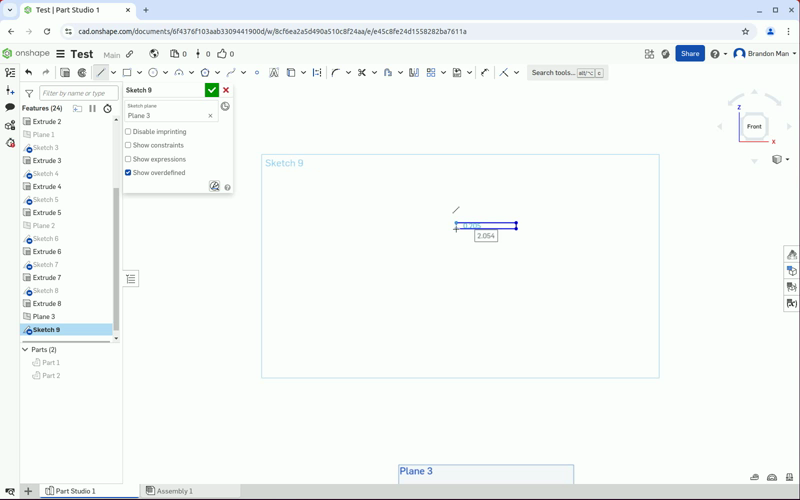
scroll(6)
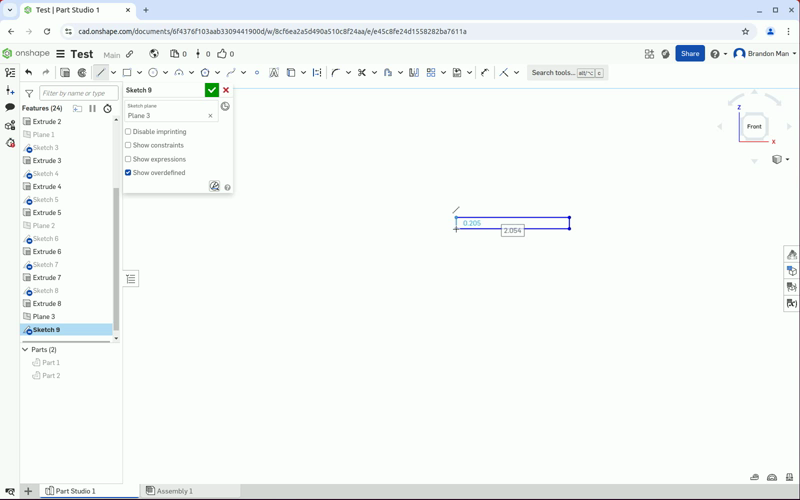
key_up(shift)
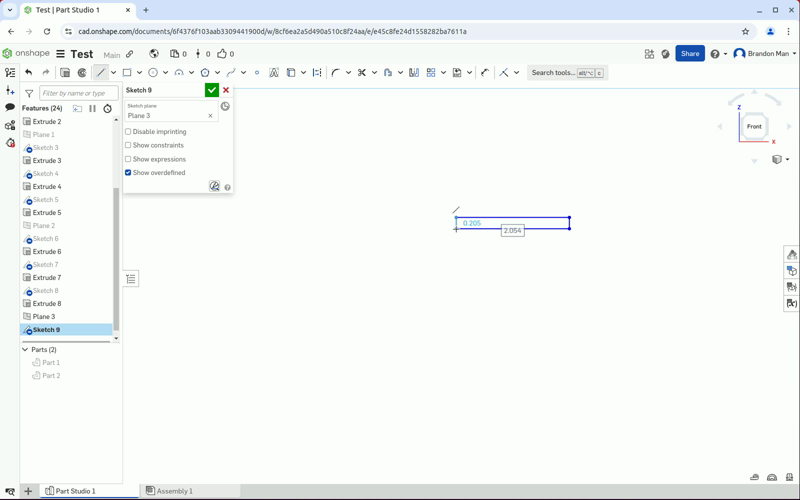
click(456, 228)
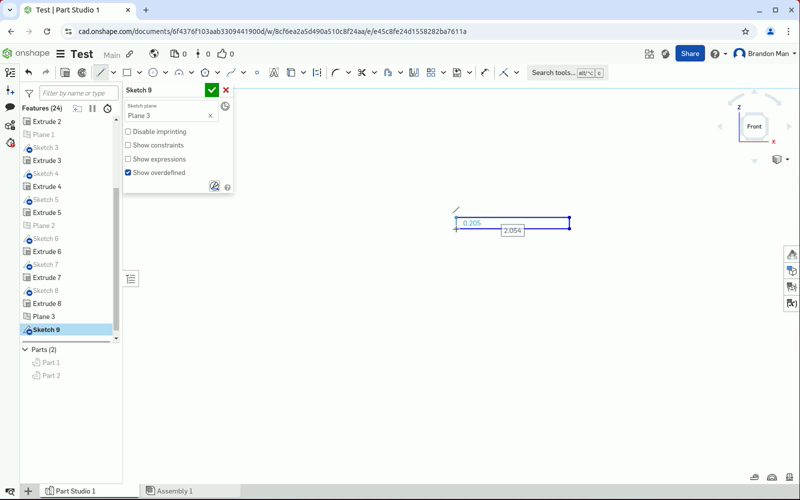
scroll(-6)
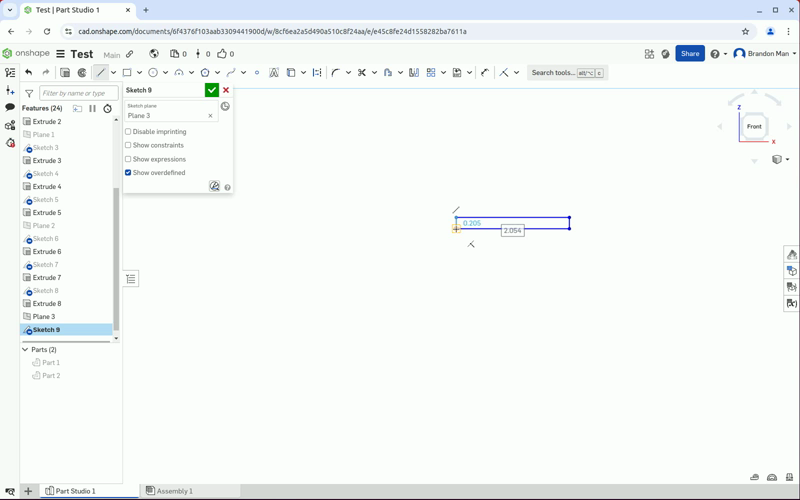
scroll(-6)
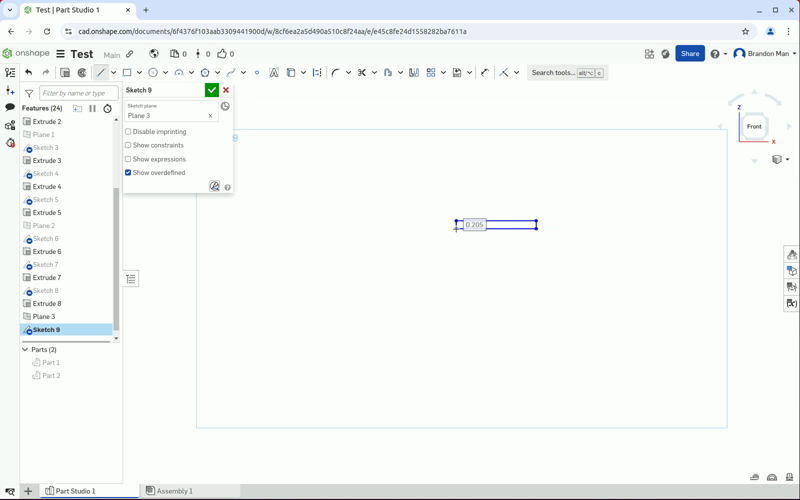
scroll(-6)
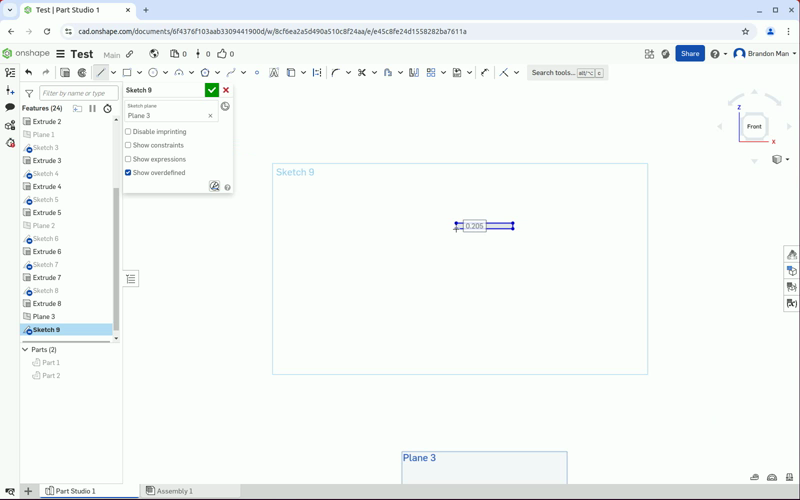
scroll(-6)
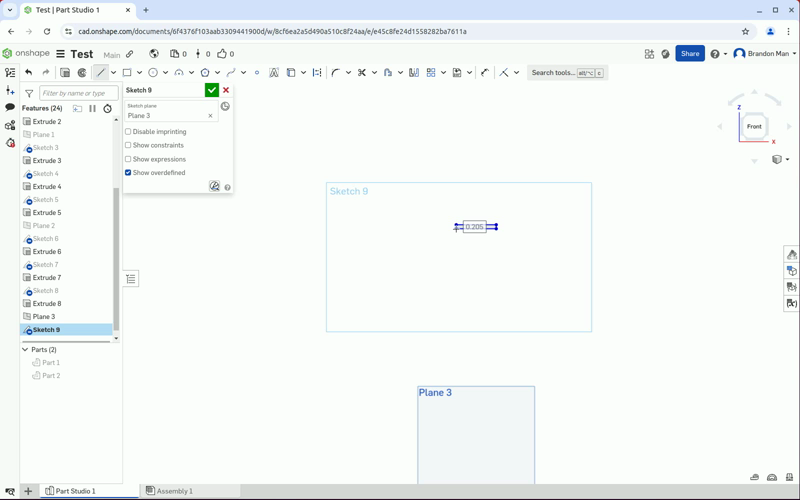
scroll(-6)
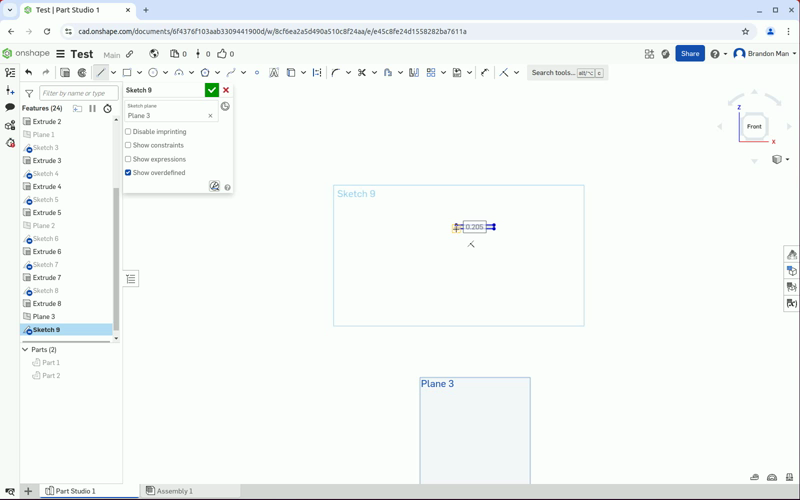
scroll(-6)
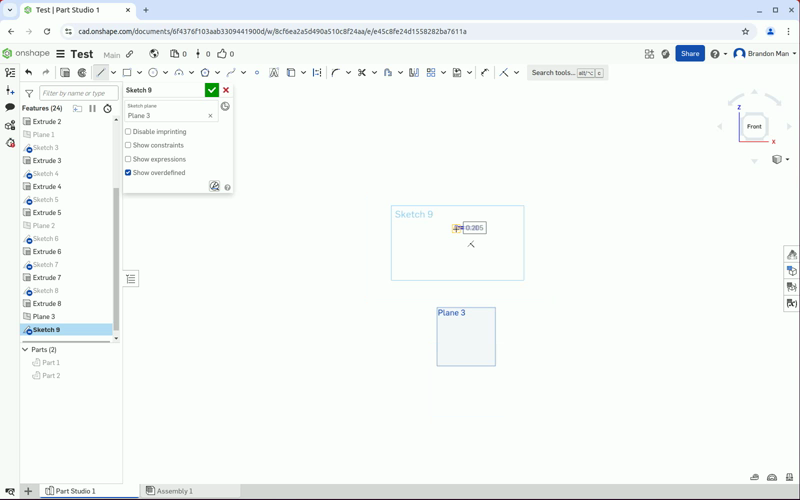
scroll(-6)
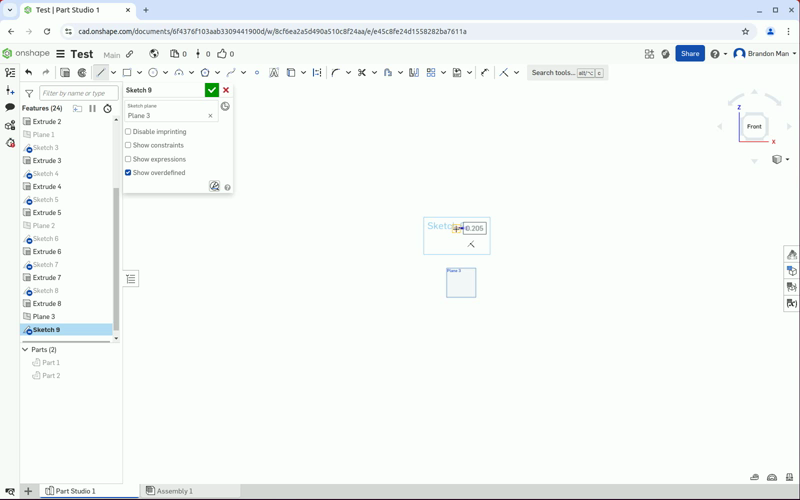
key(esc)
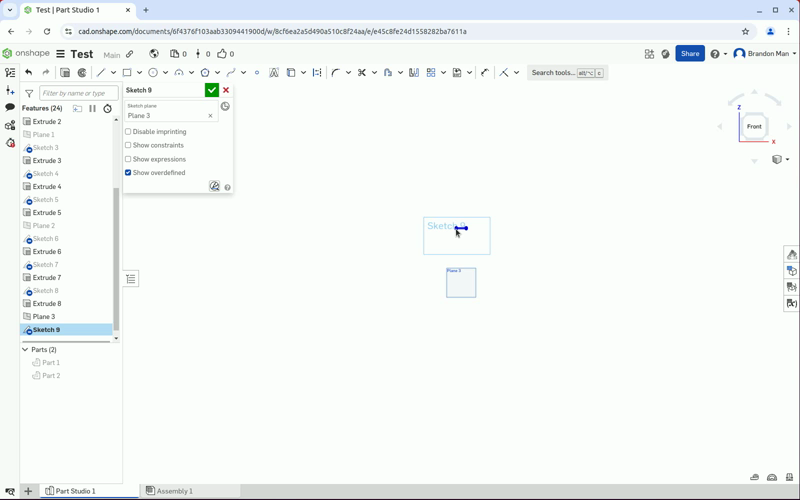
mouse_move(456, 227)
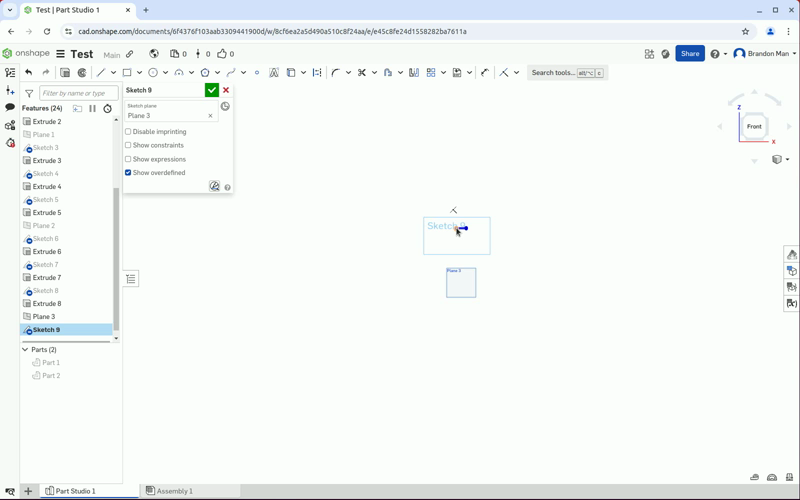
scroll(6)
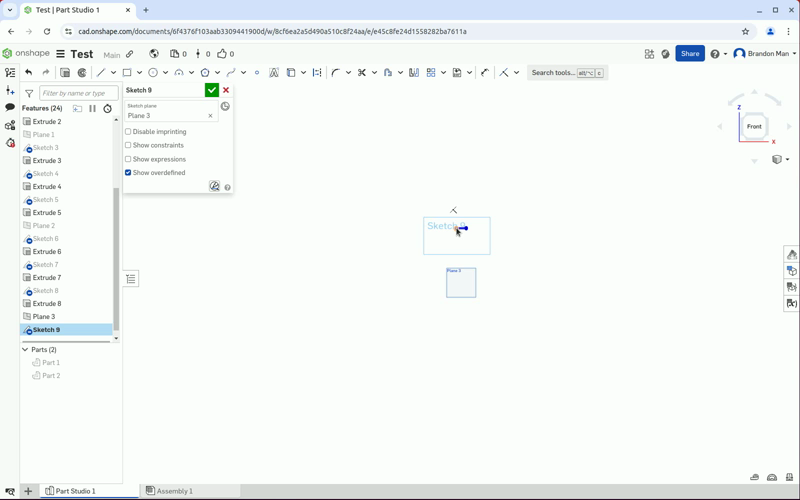
scroll(6)
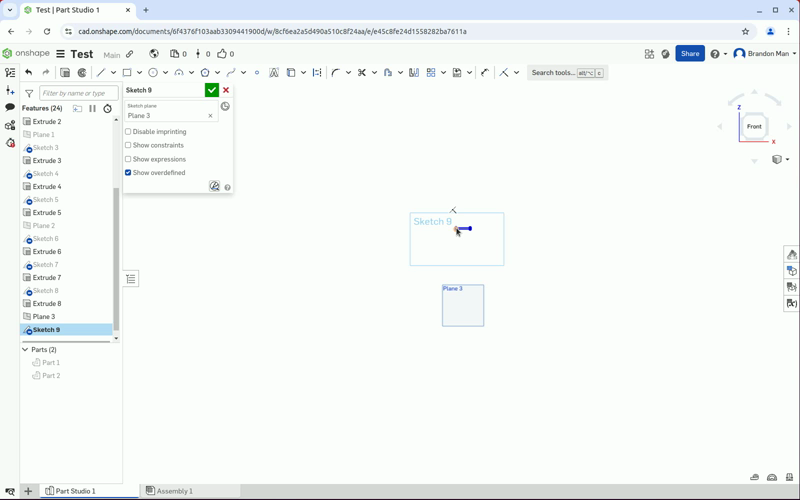
scroll(6)
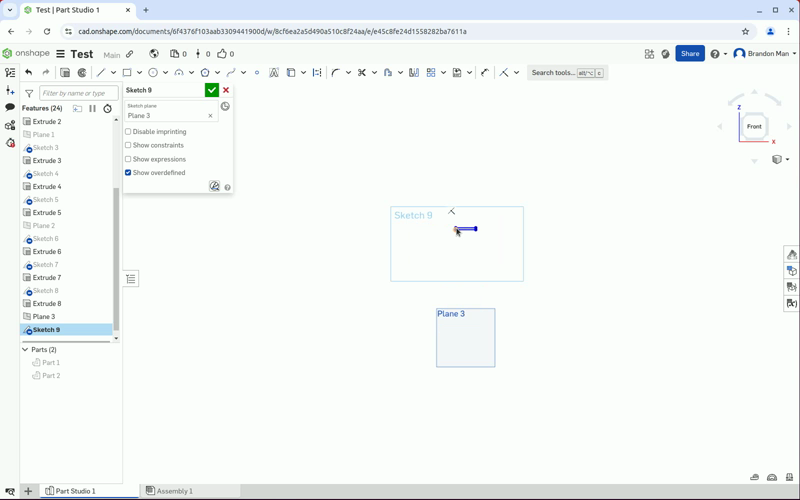
scroll(6)
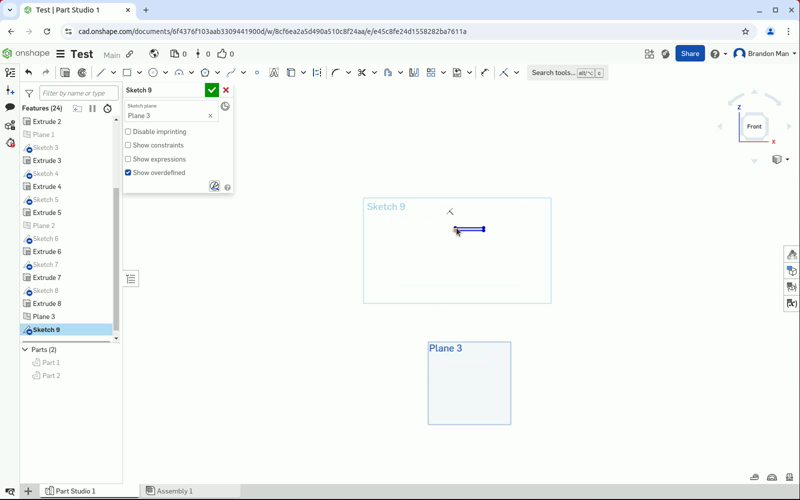
scroll(6)
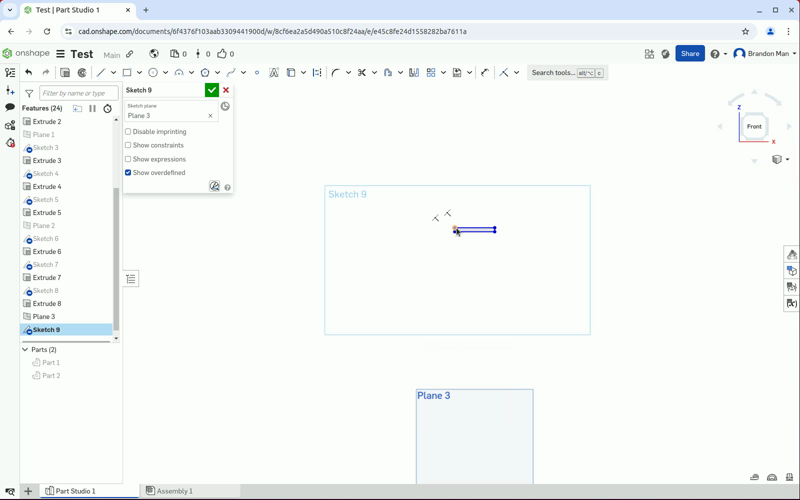
scroll(6)
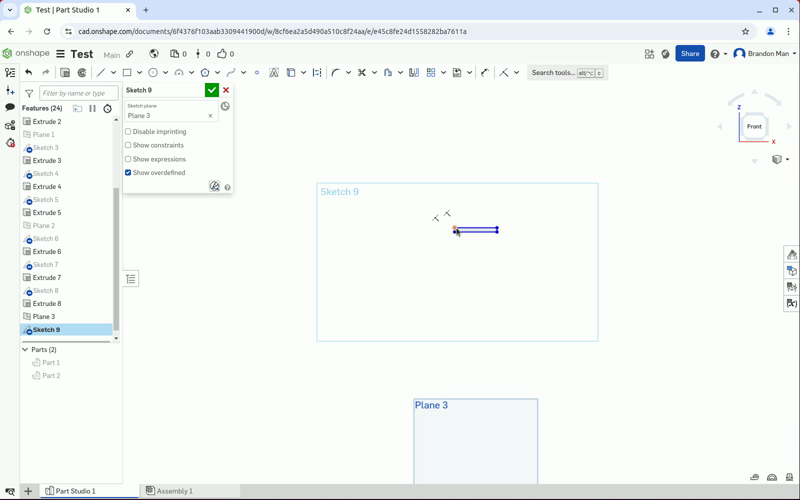
scroll(6)
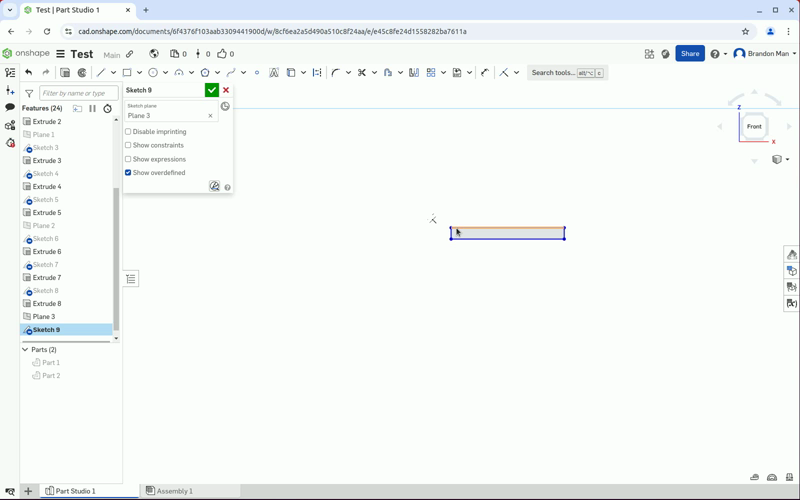
click(456, 227)
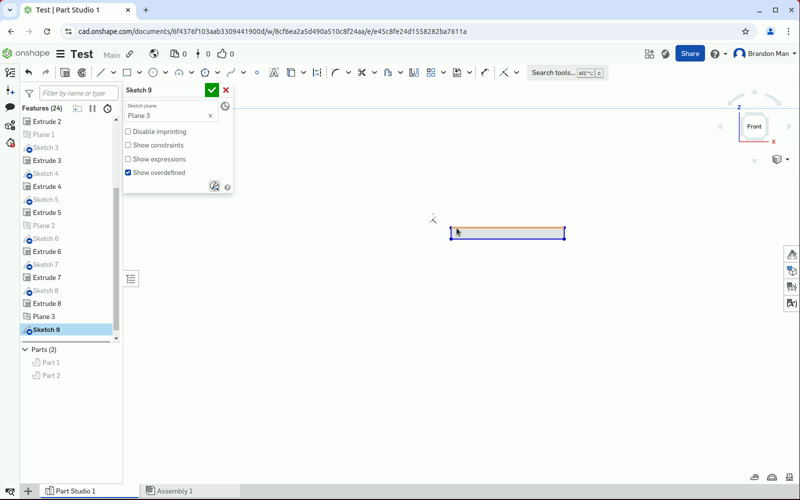
scroll(-6)
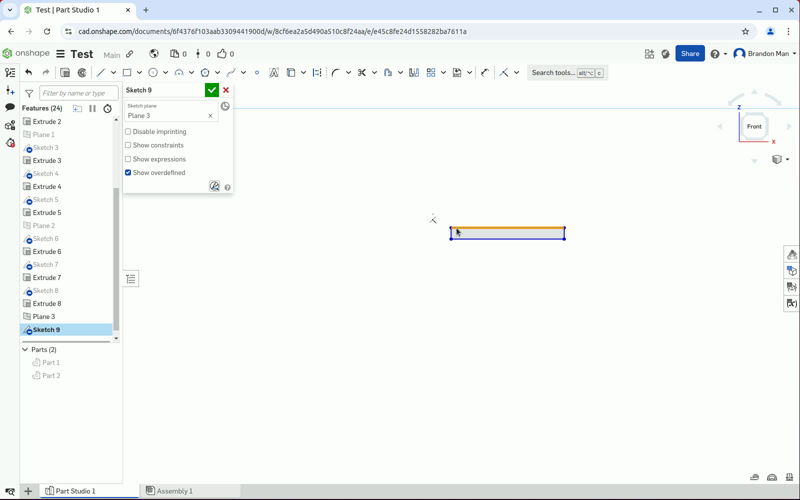
scroll(-6)
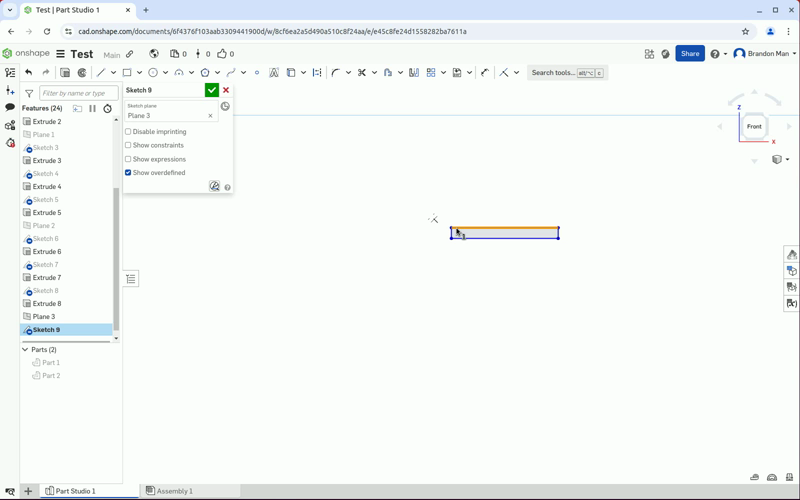
scroll(-6)
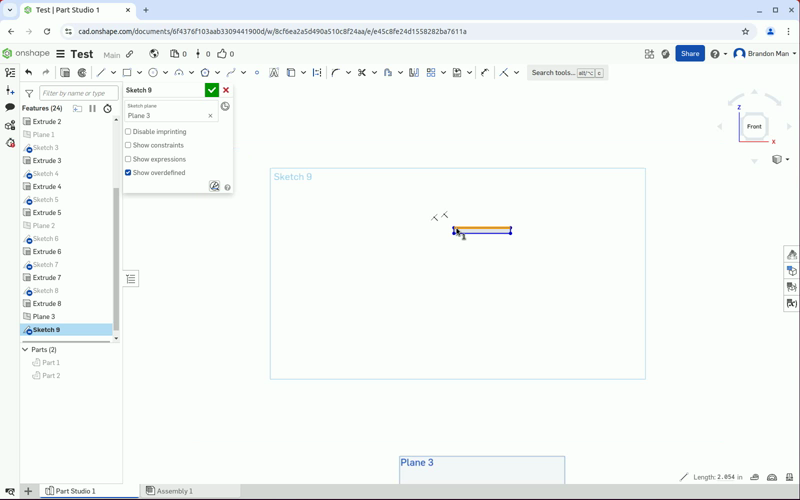
scroll(-6)
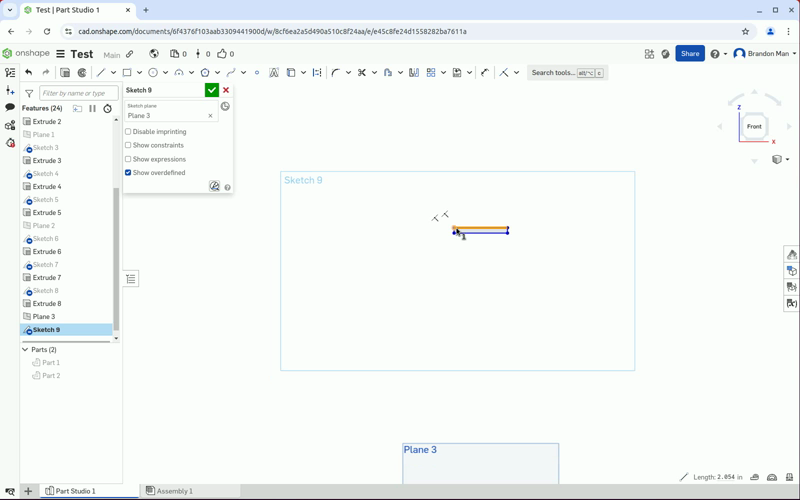
scroll(-6)
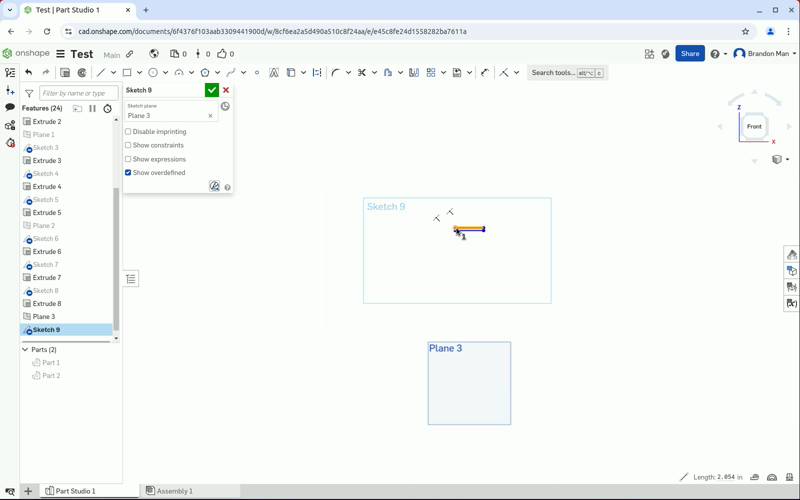
scroll(-6)
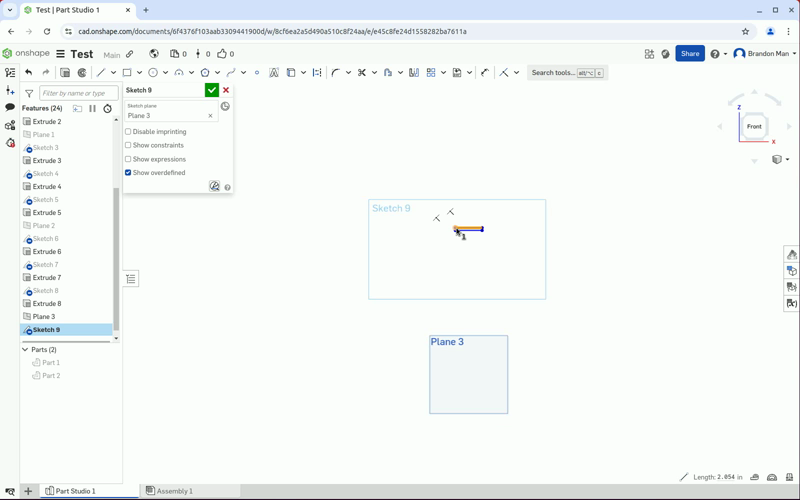
scroll(-6)
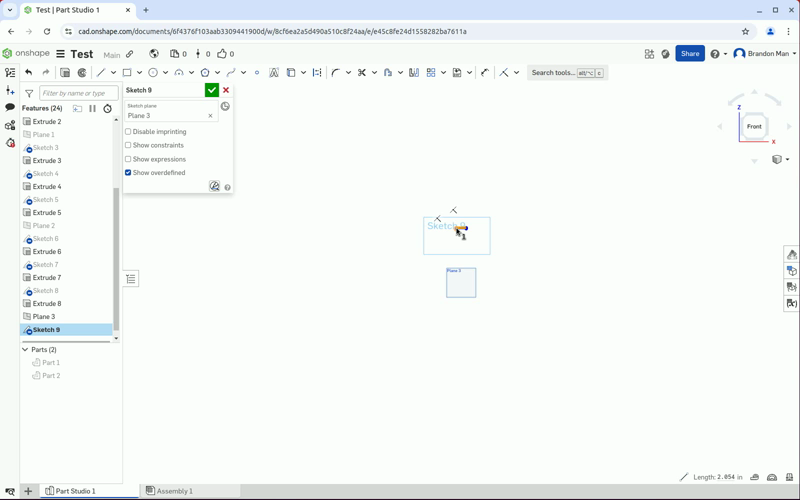
mouse_move(73, 352)
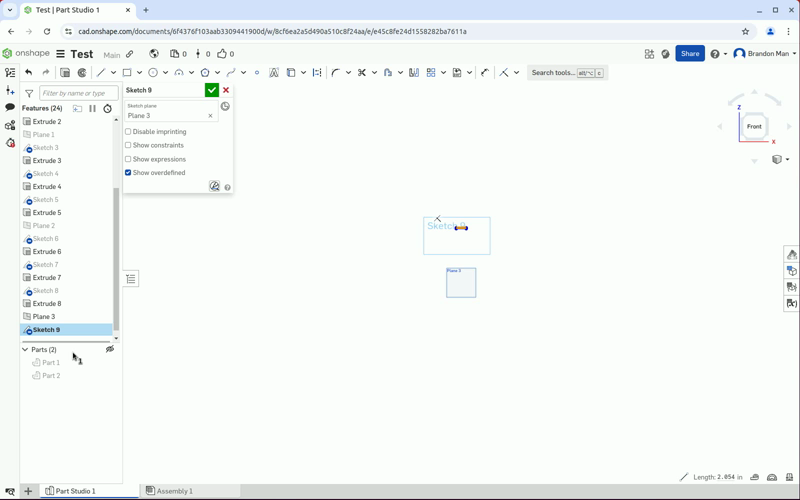
key(shift+y)
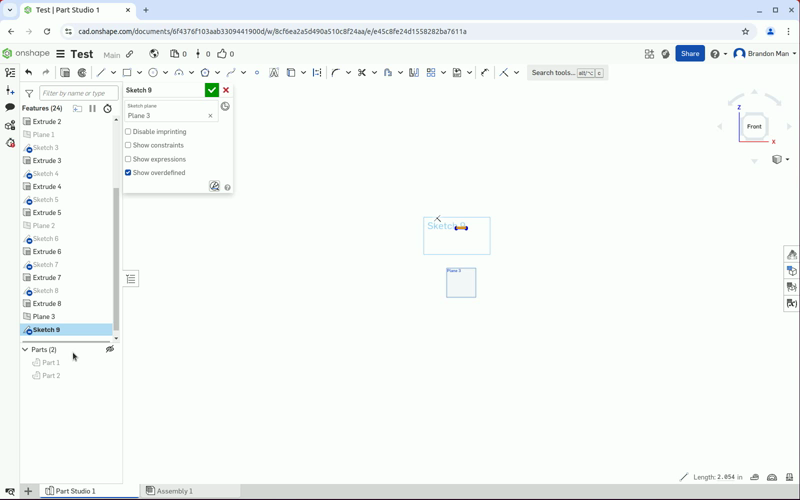
key(shift+e)
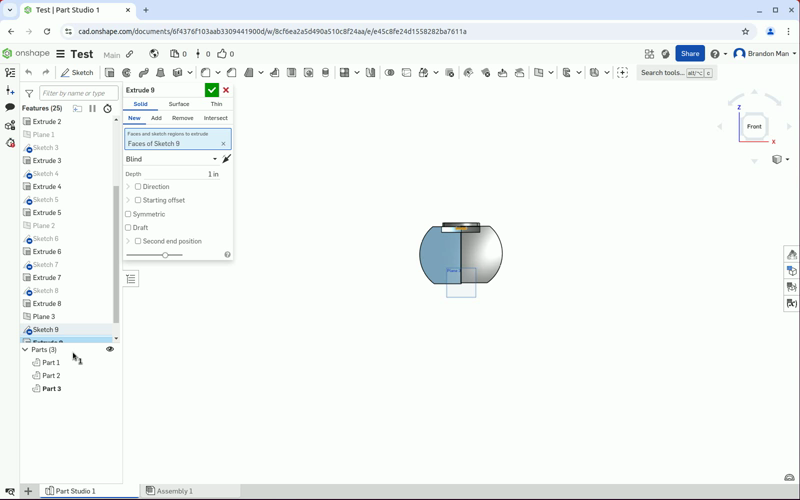
mouse_move(143, 106)
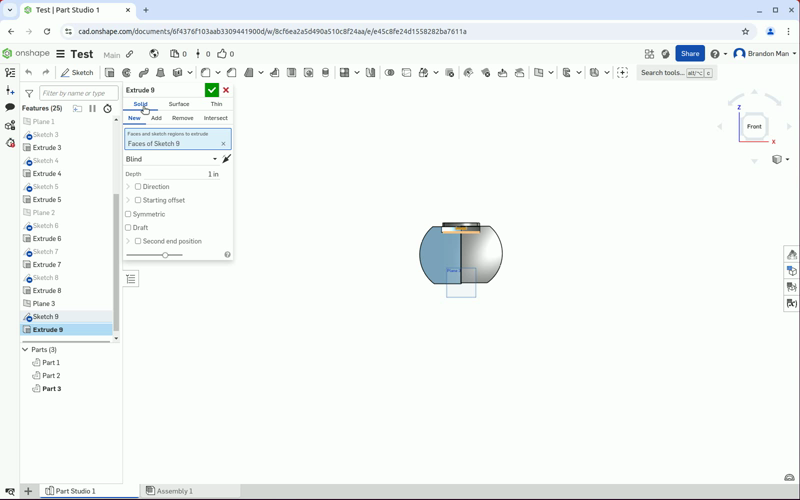
click(143, 106)
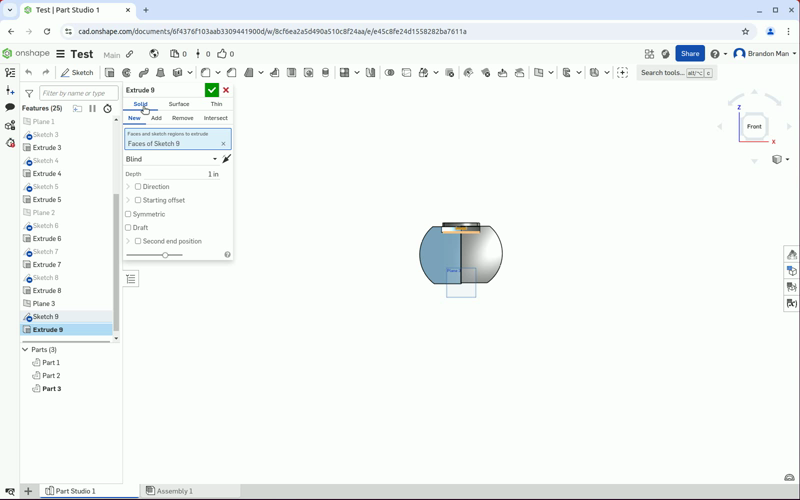
mouse_move(186, 120)
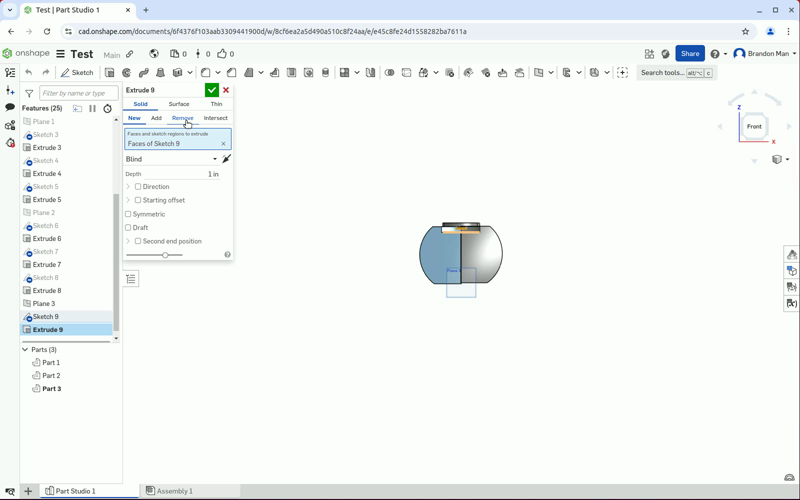
click(186, 120)
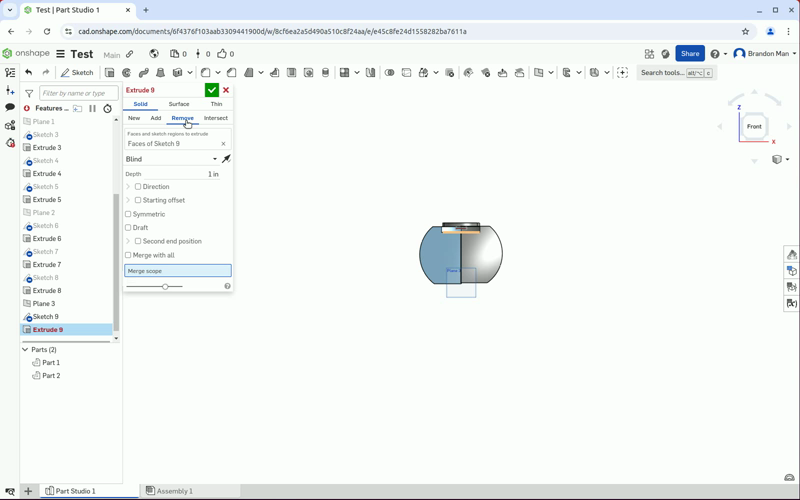
key(tab, 4)
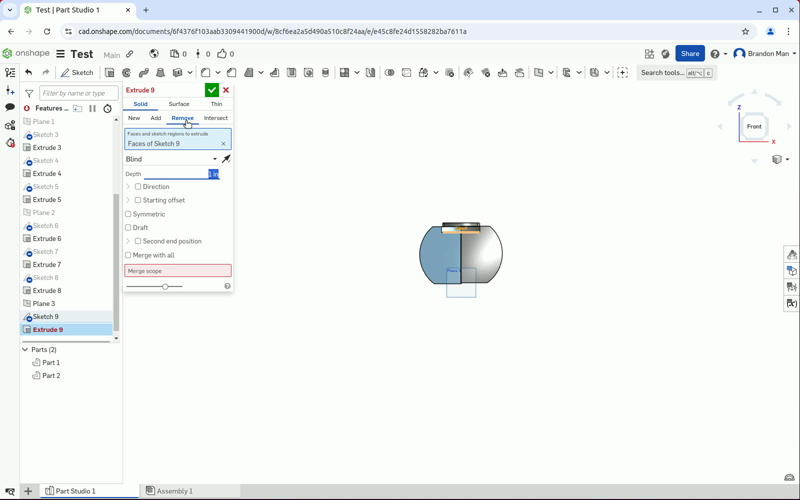
text(1.926)
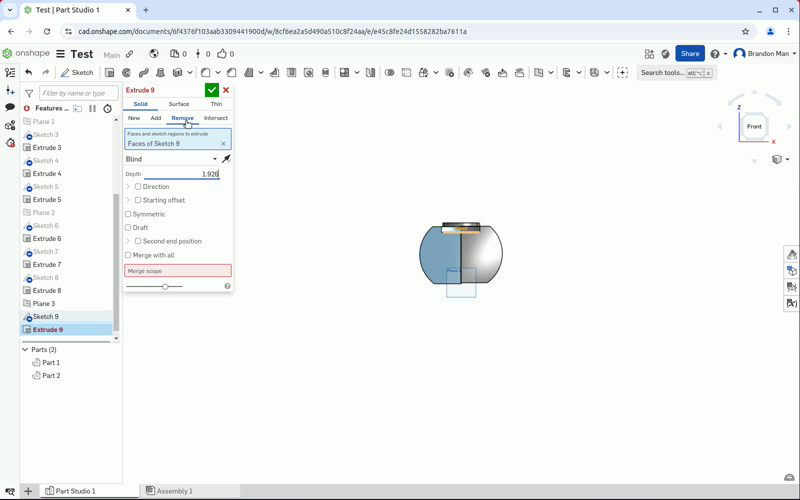
key(tab, 6)
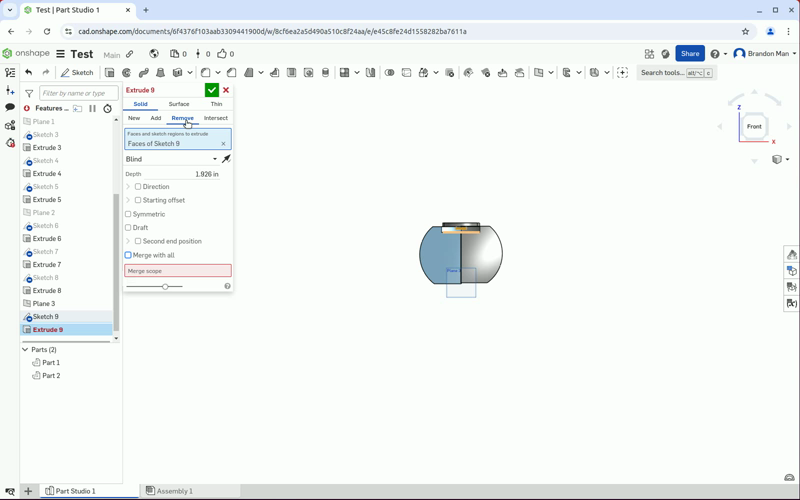
key(space)
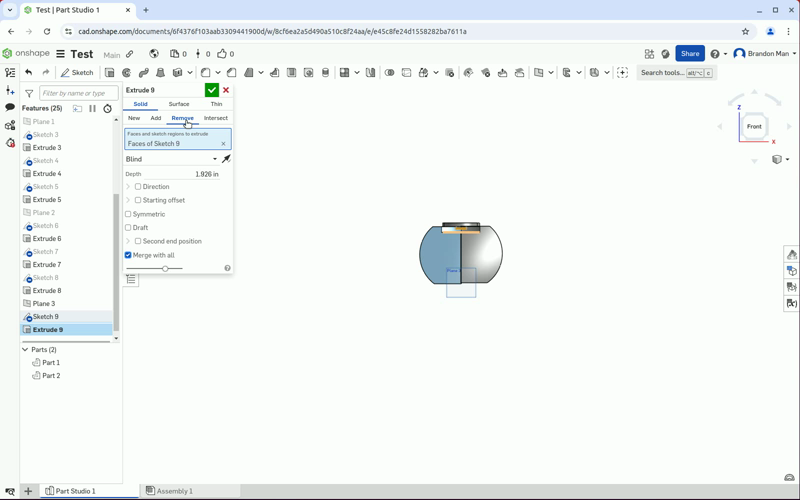
key(enter)
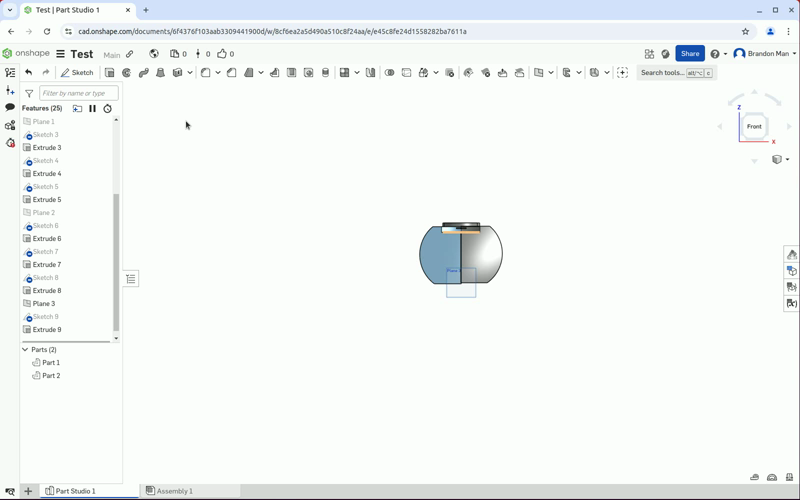
key(shift+h)
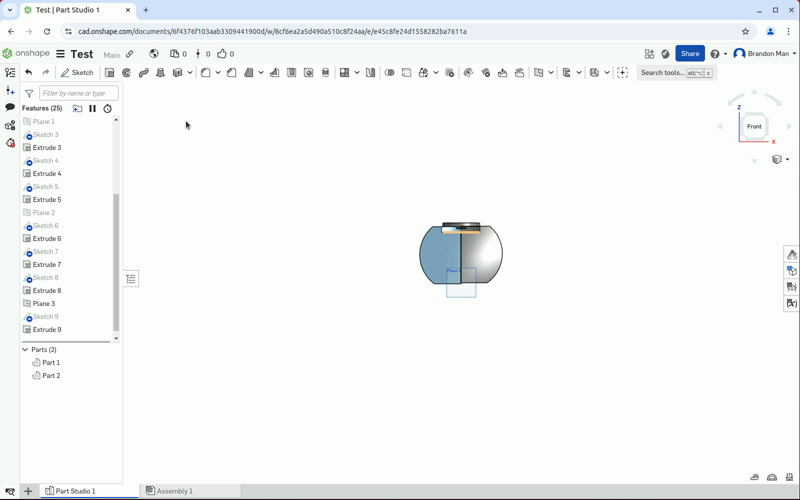
key(shift+h)
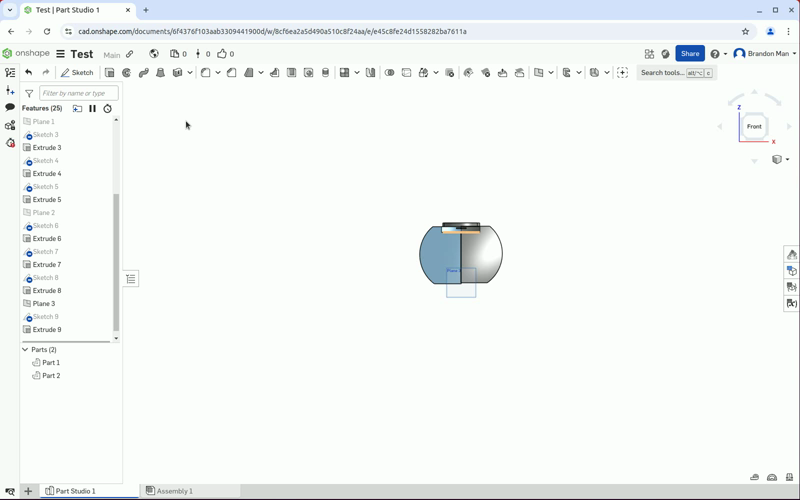
key(shift+7)
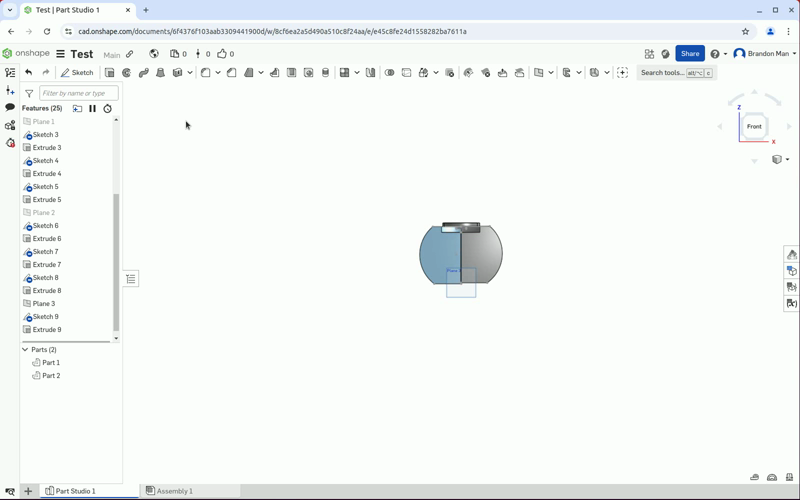
key(left, 2)
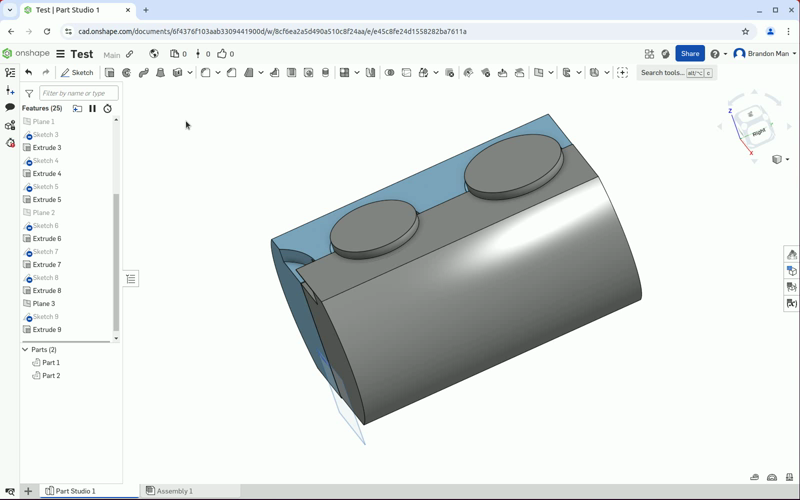
key(down, 2)
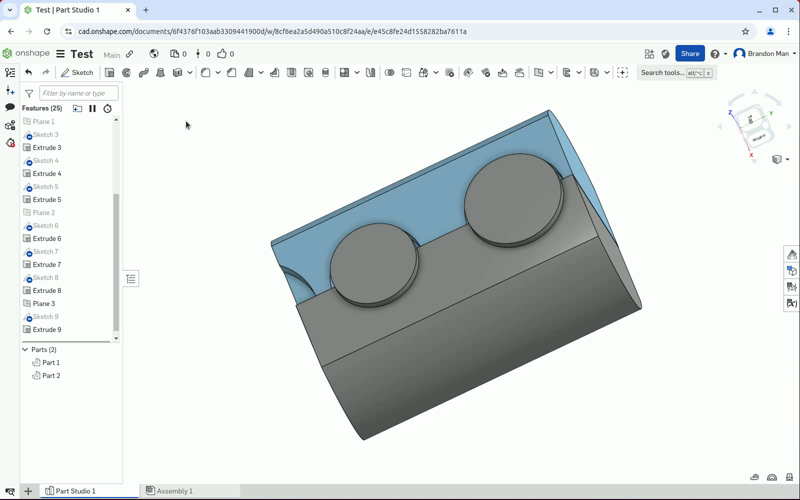
key(up, 2)
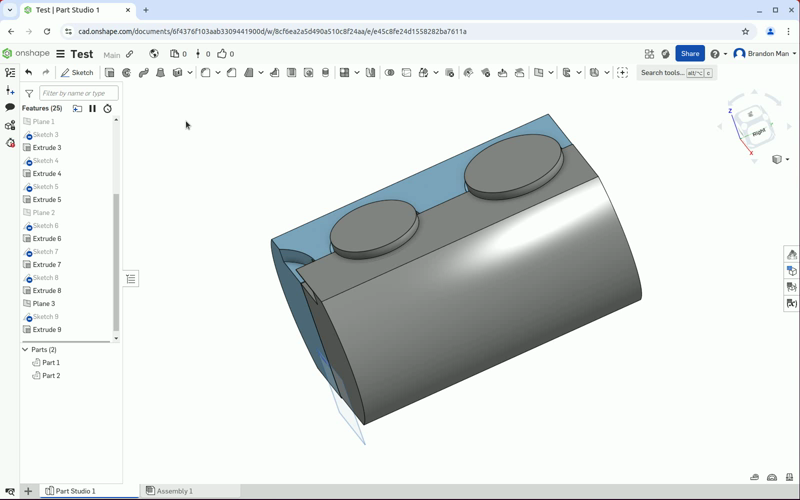
key(right, 2)
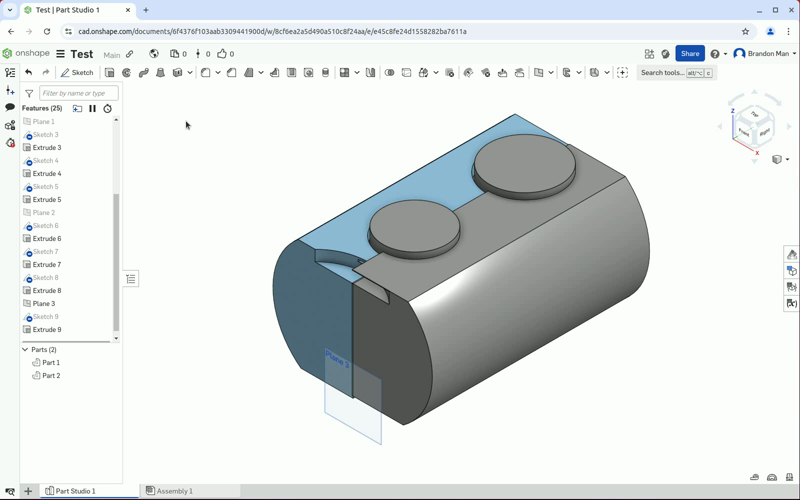
mouse_move(69, 72)
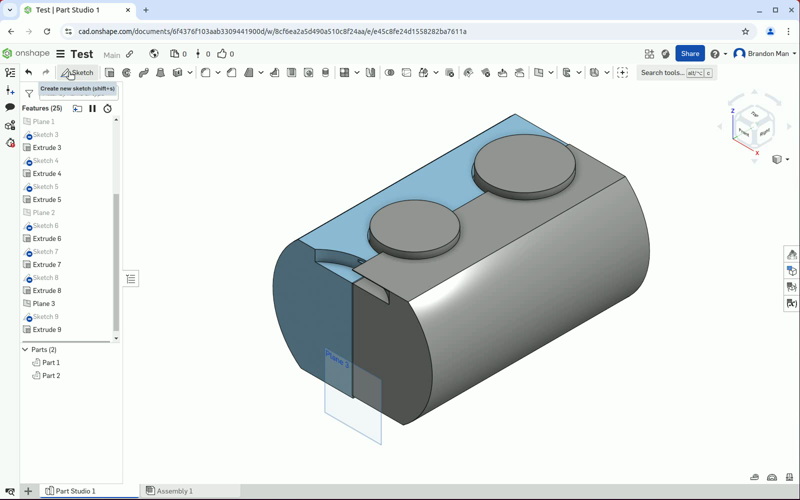
click(69, 72)